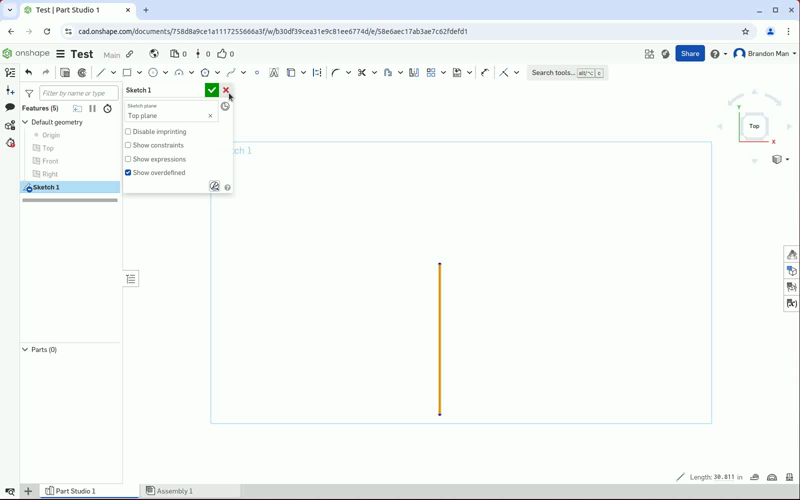
key(shift+h)
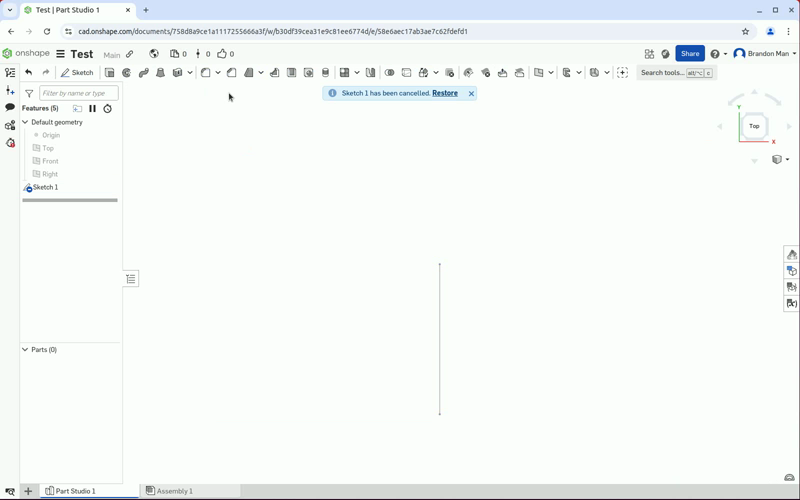
key(shift+s)
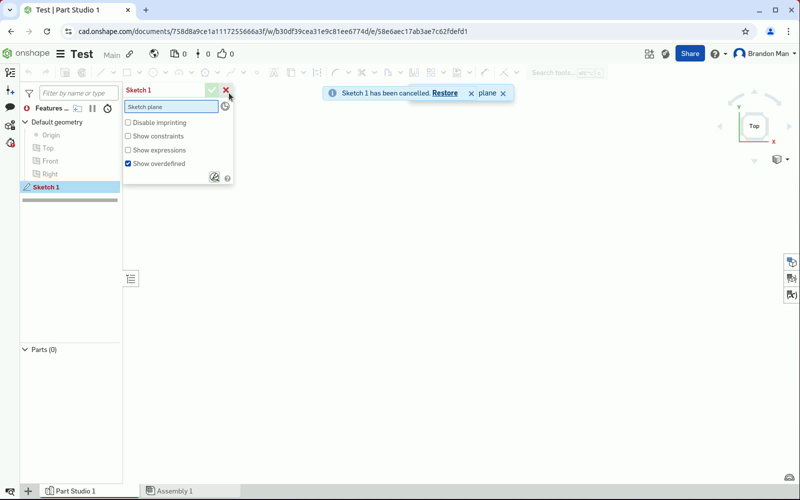
mouse_move(73, 150)
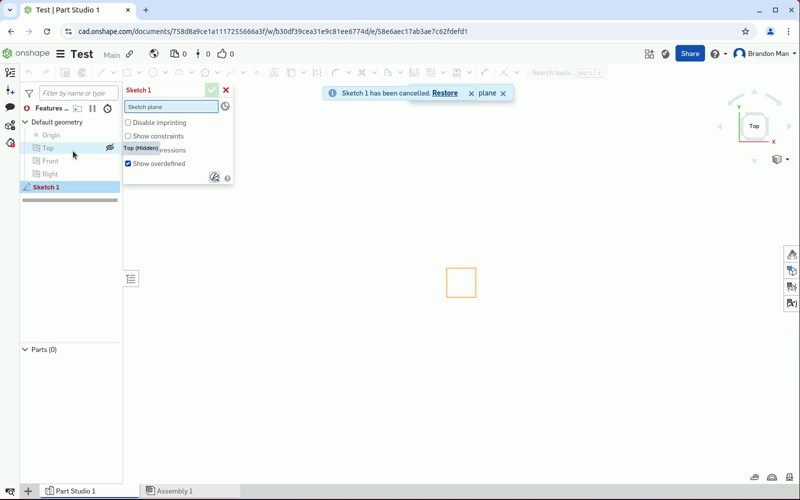
click(73, 150)
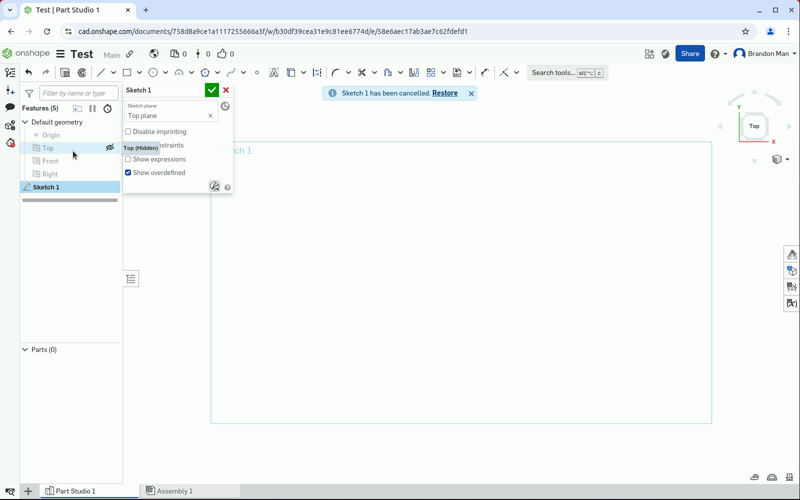
mouse_move(73, 352)
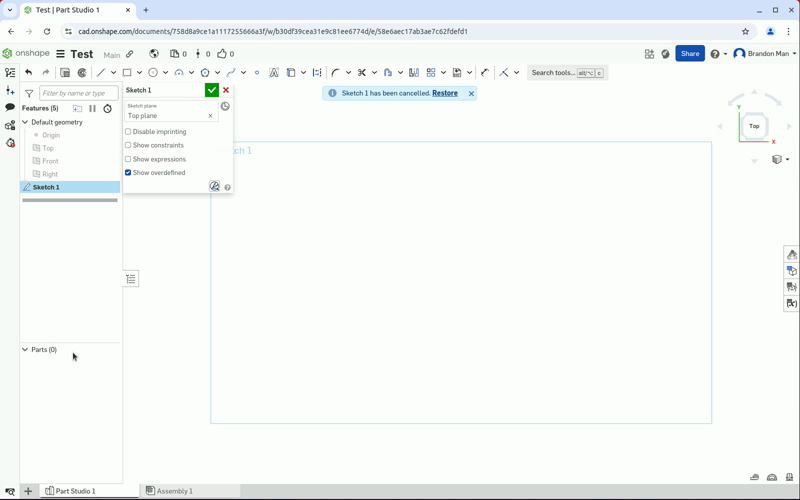
key(y)
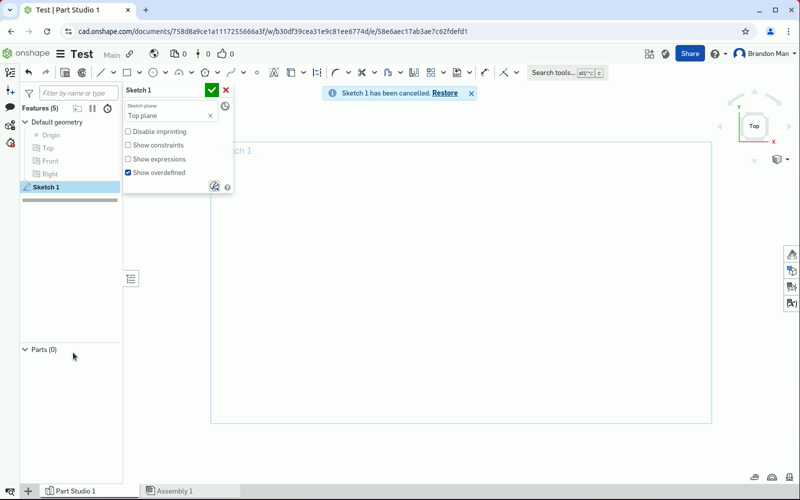
key(l)
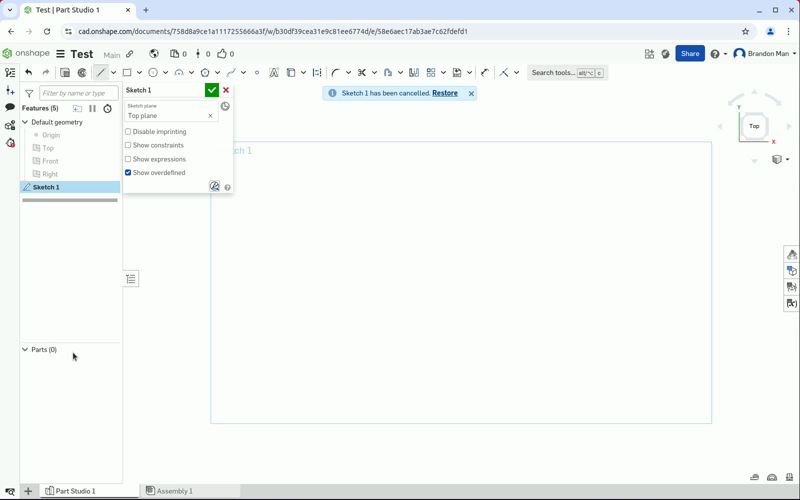
key_down(shift)
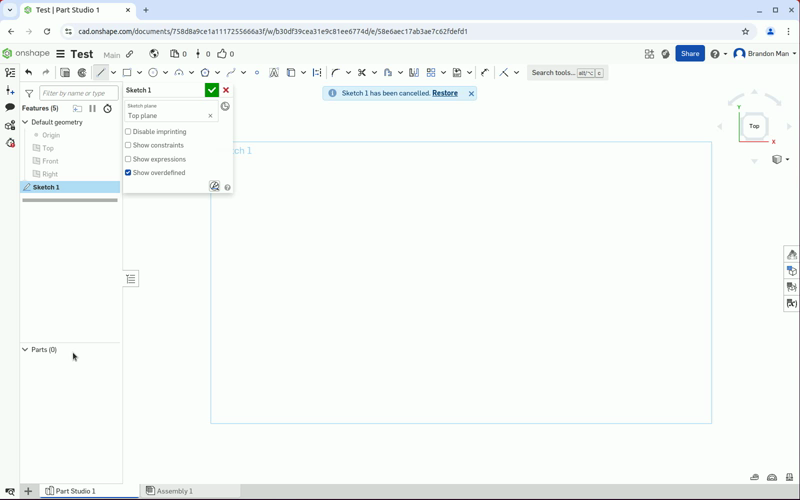
mouse_move(460, 282)
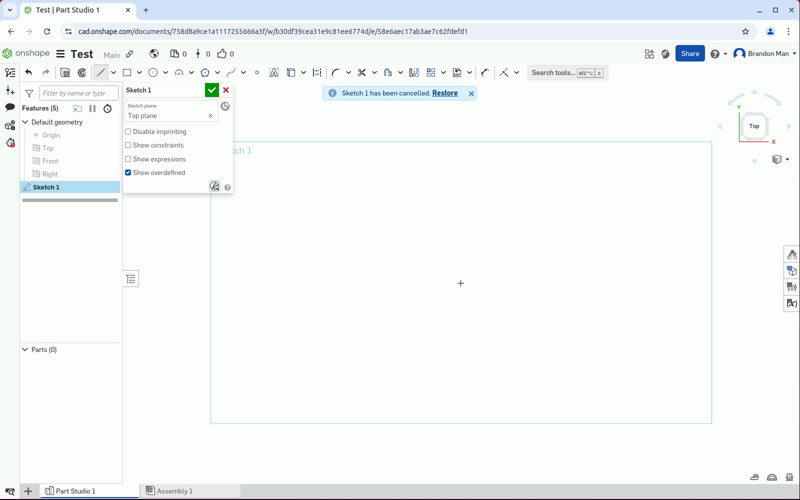
click(460, 282)
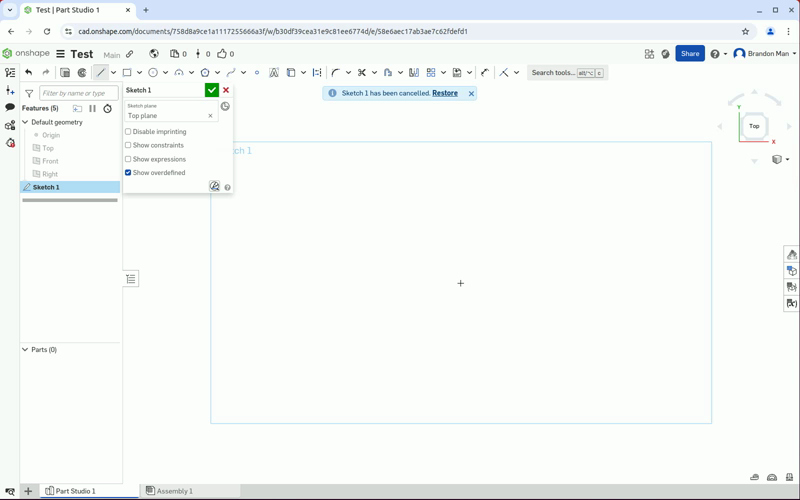
key_up(shift)
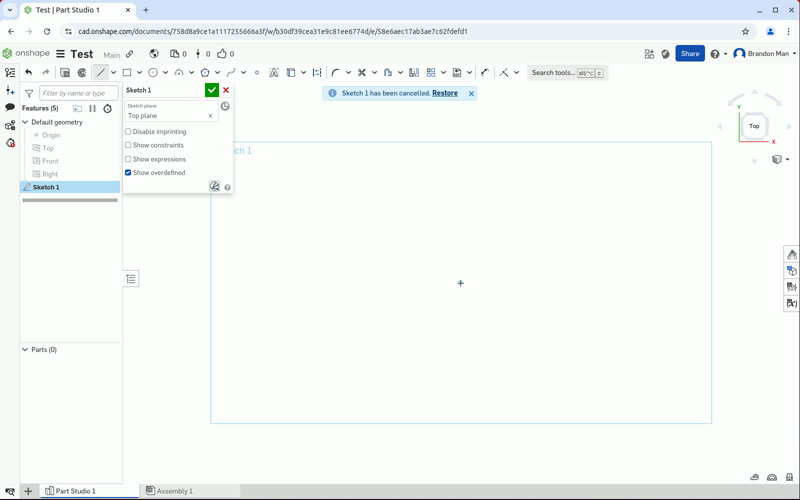
key_down(shift)
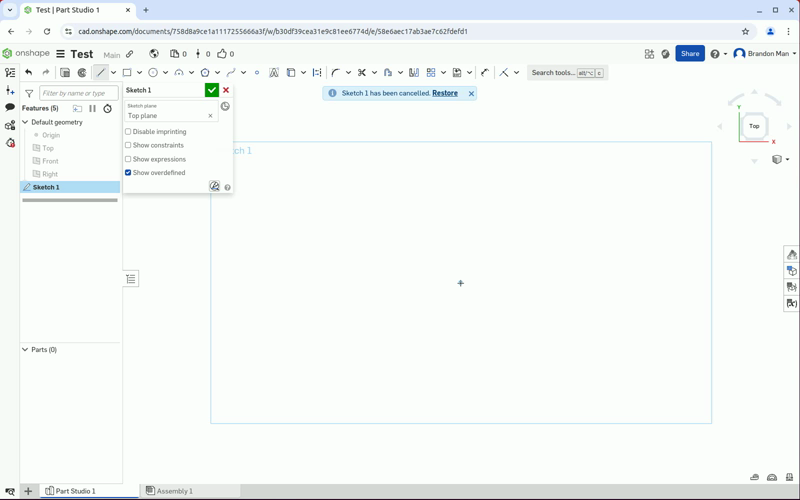
mouse_move(538, 282)
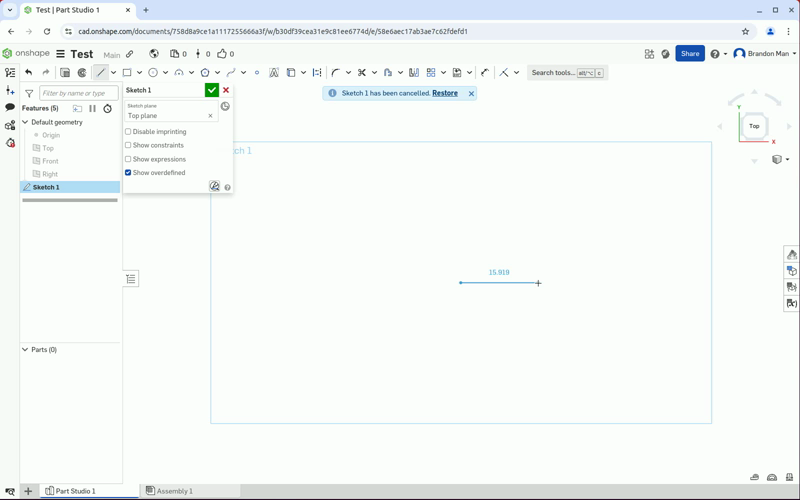
click(538, 282)
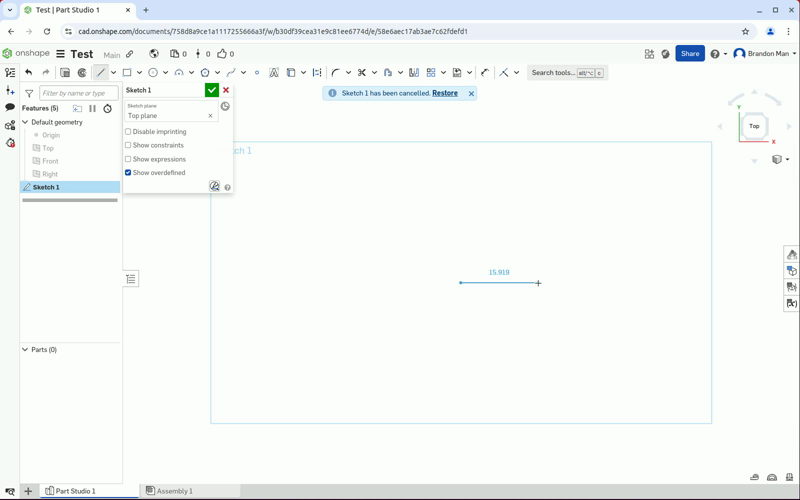
key_up(shift)
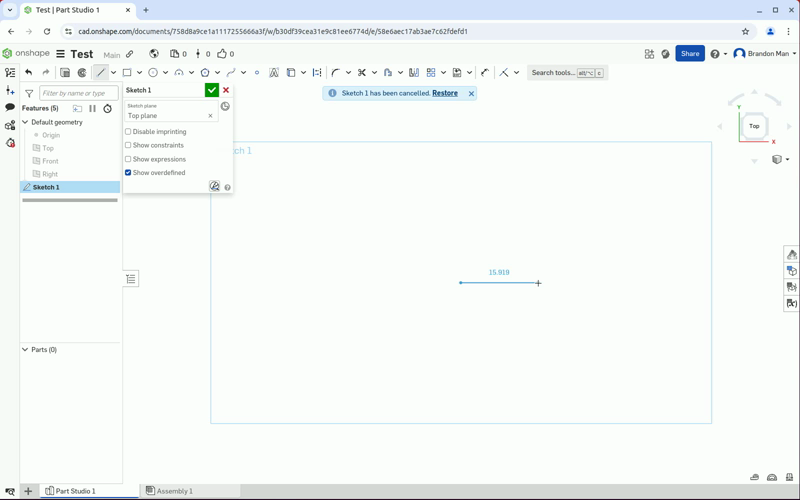
key_down(shift)
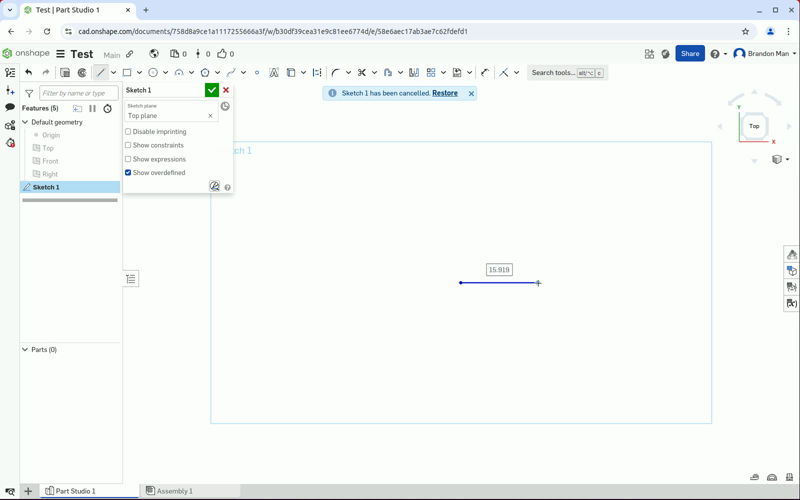
mouse_move(538, 176)
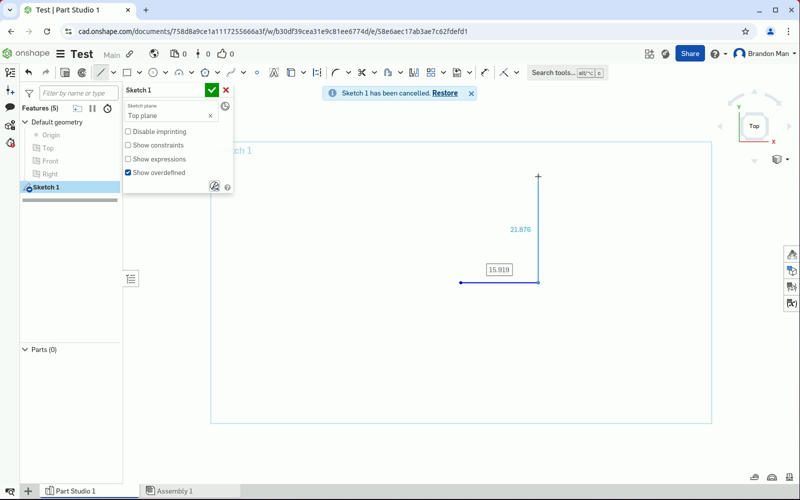
click(538, 176)
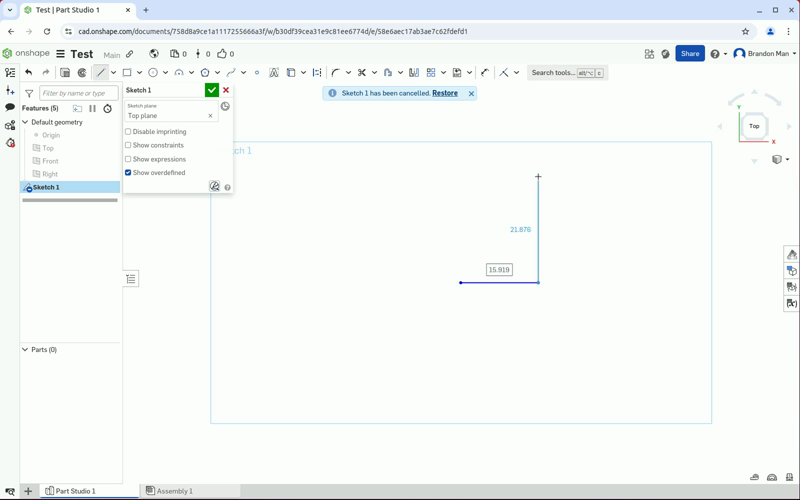
key_up(shift)
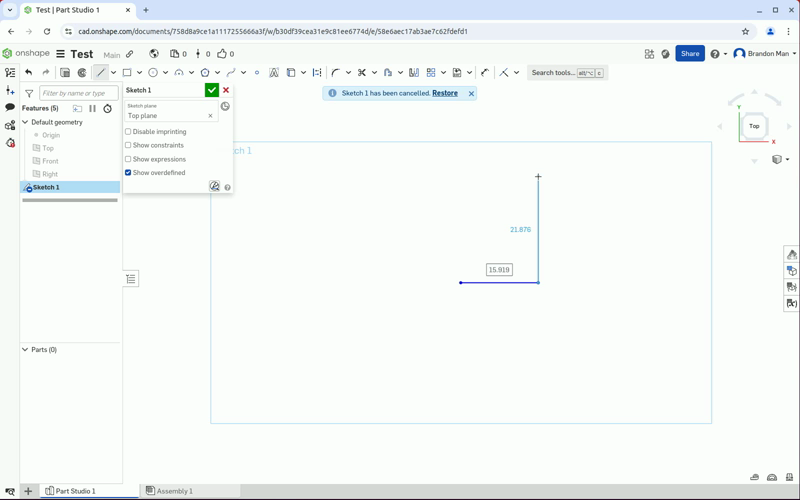
key_down(shift)
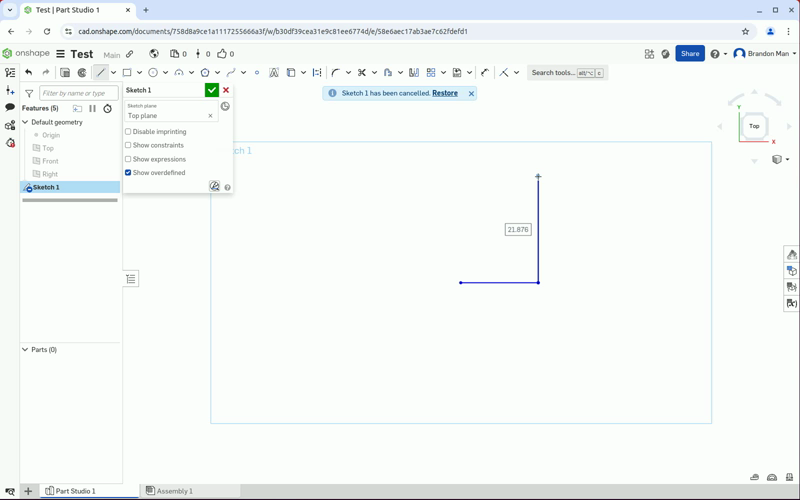
mouse_move(460, 176)
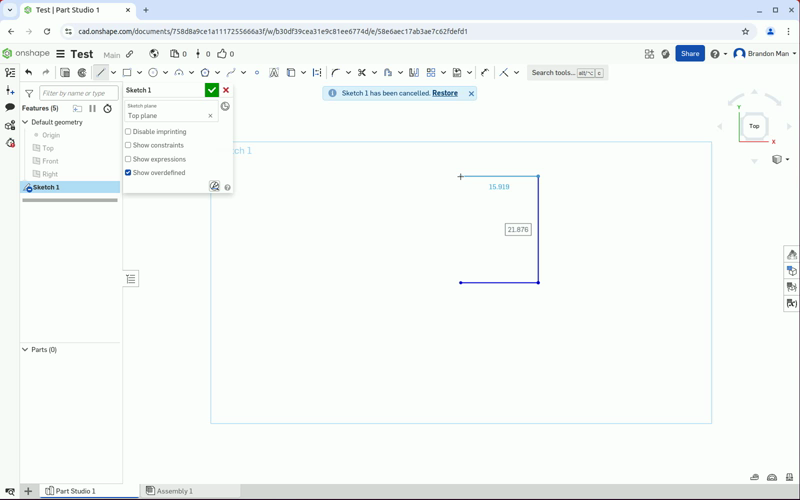
click(460, 176)
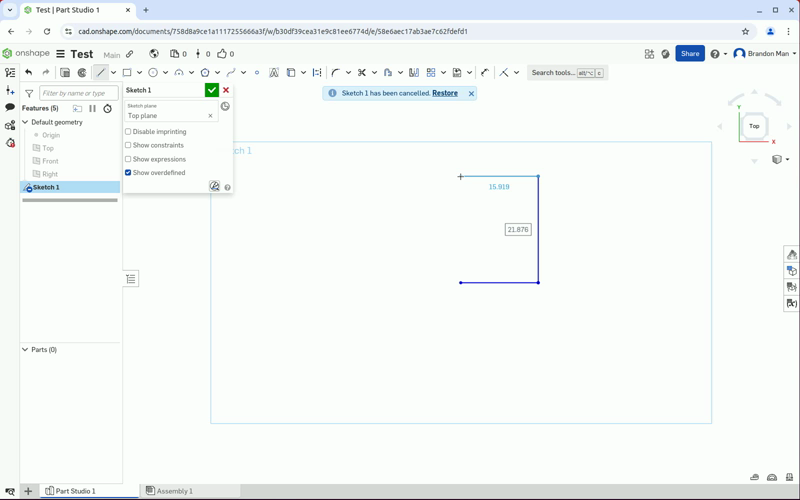
key_up(shift)
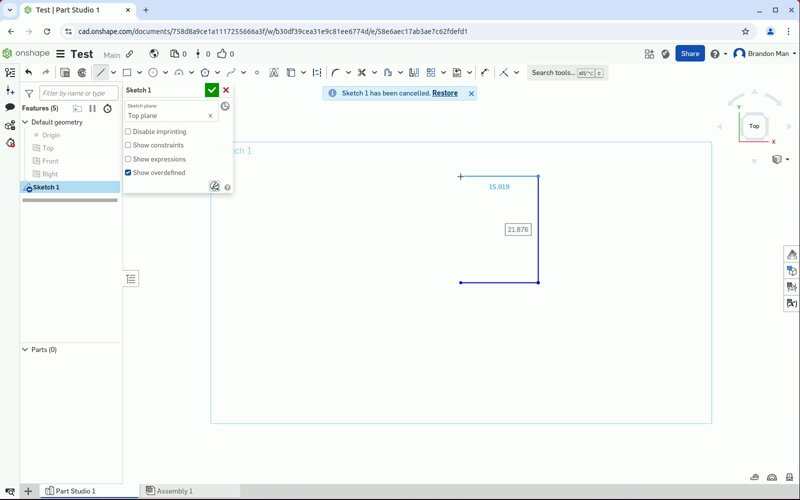
key_down(shift)
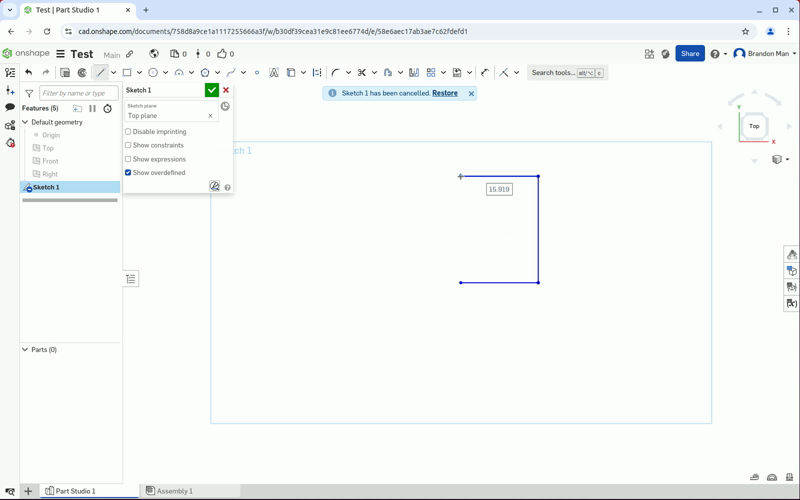
mouse_move(460, 282)
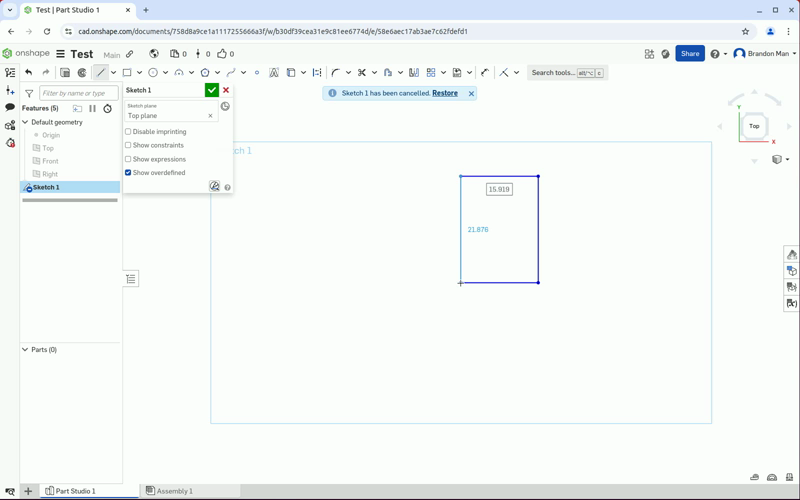
key_up(shift)
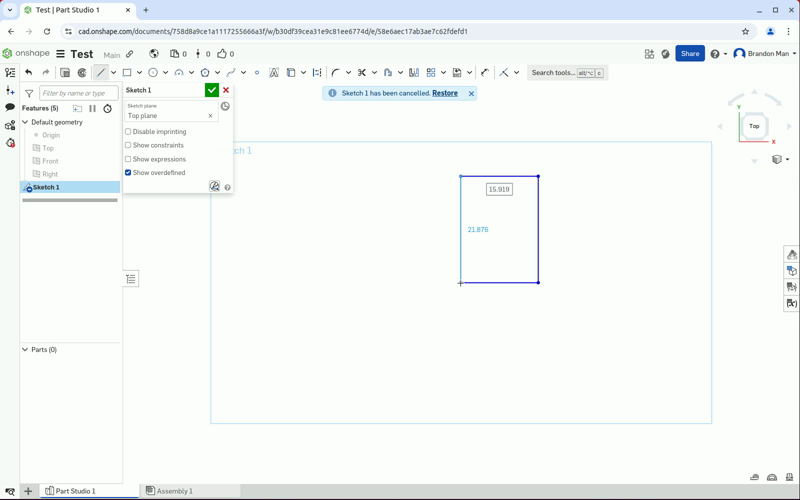
click(460, 282)
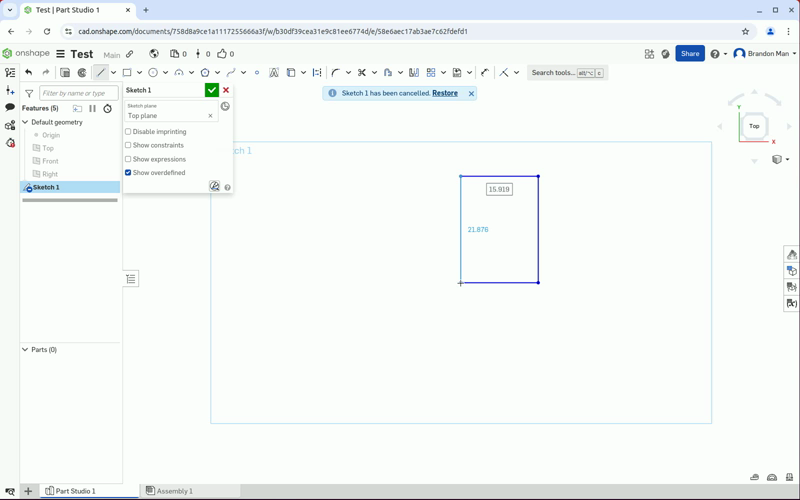
key(esc)
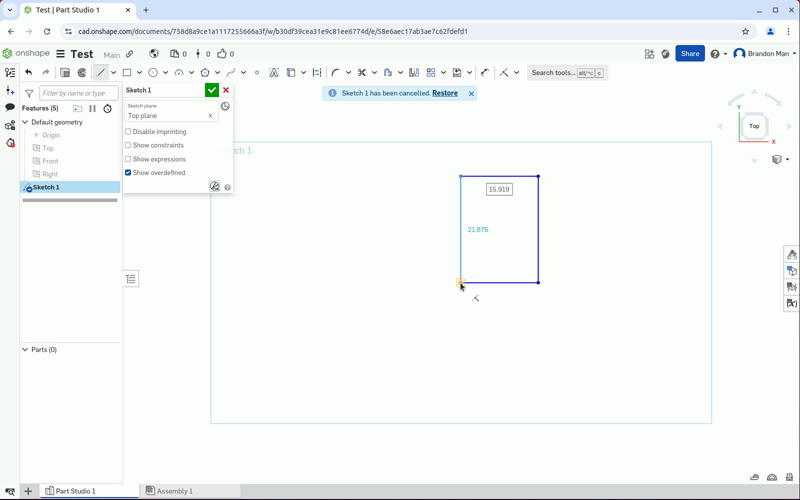
key(l)
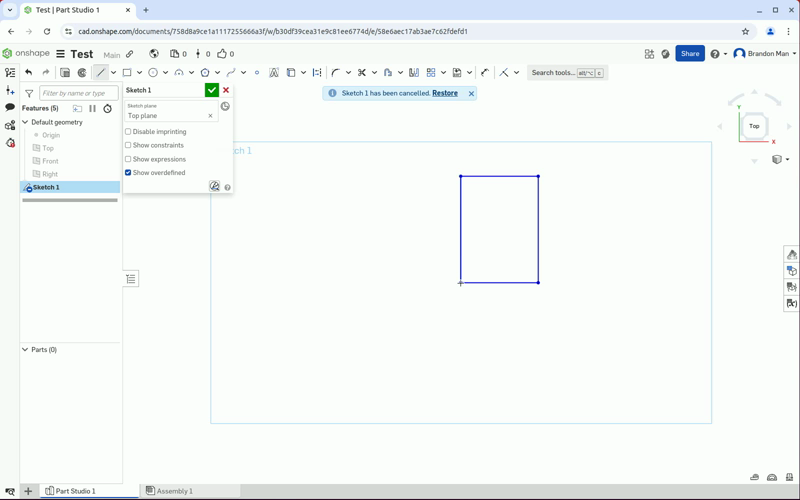
key_down(shift)
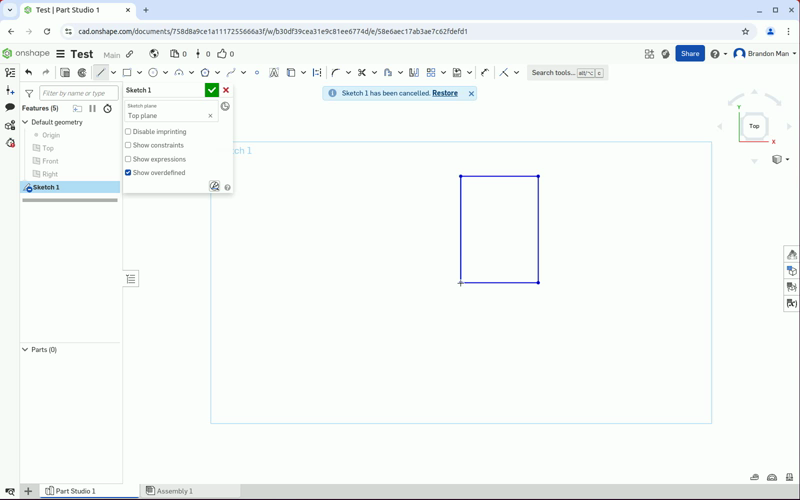
mouse_move(464, 279)
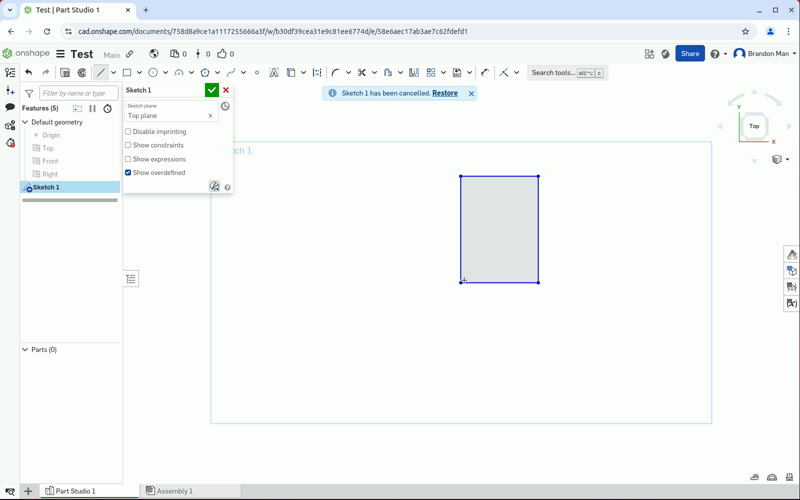
click(464, 279)
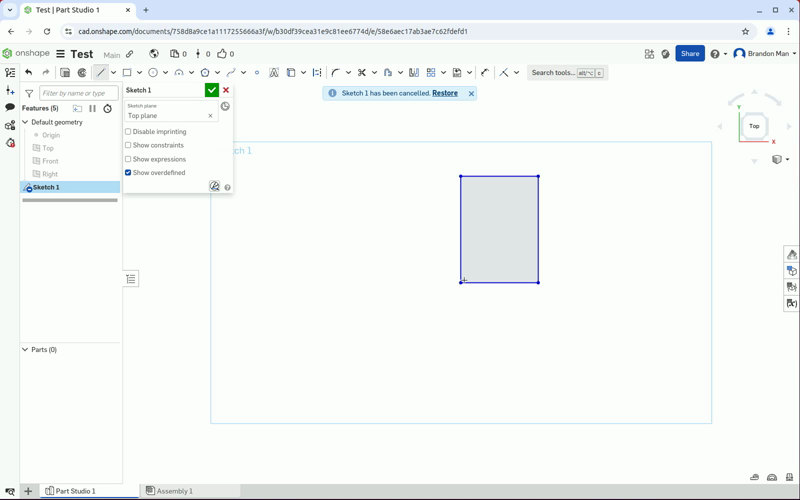
key_up(shift)
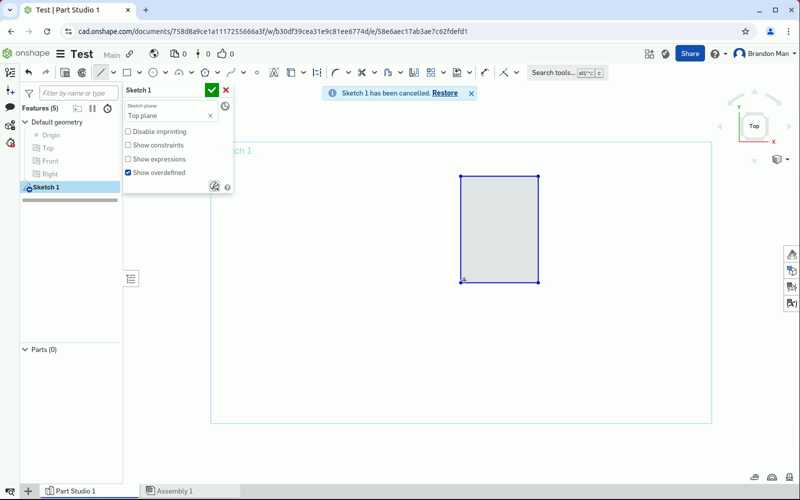
key_down(shift)
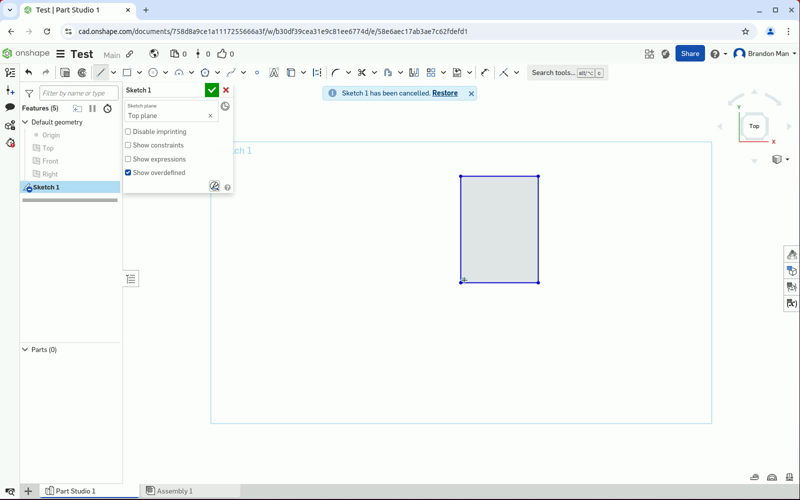
mouse_move(534, 279)
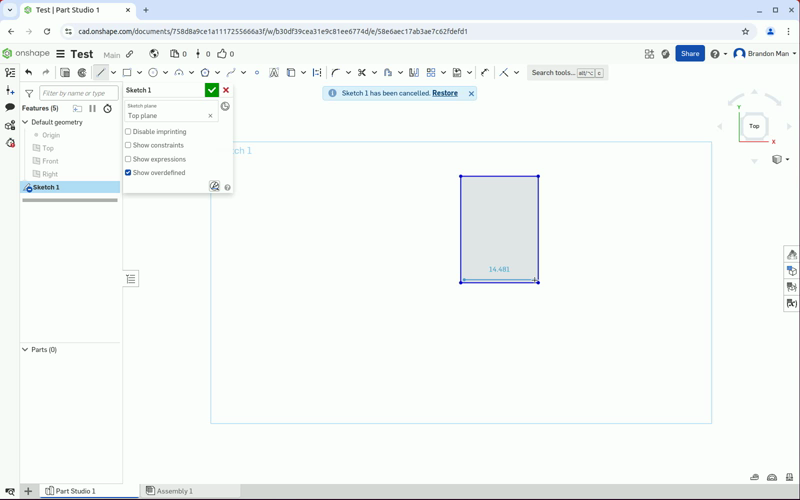
click(534, 279)
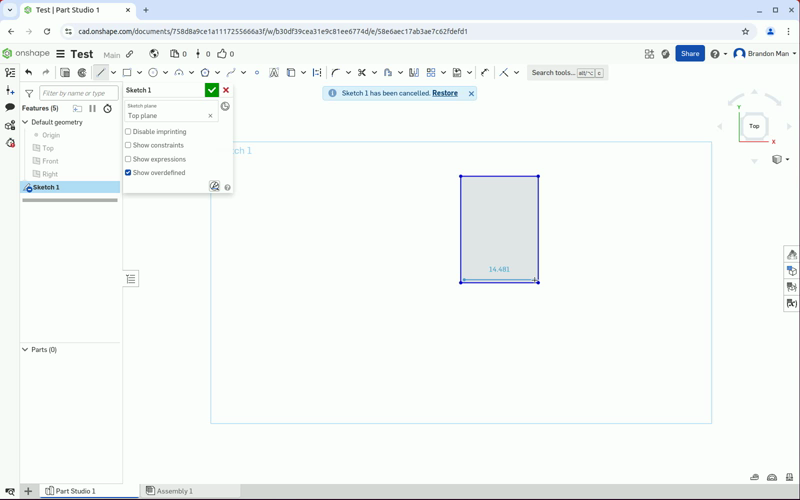
key_up(shift)
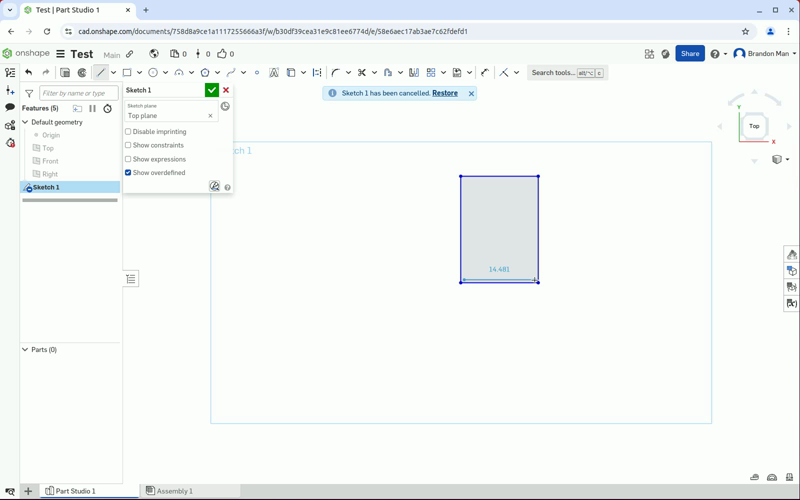
key_down(shift)
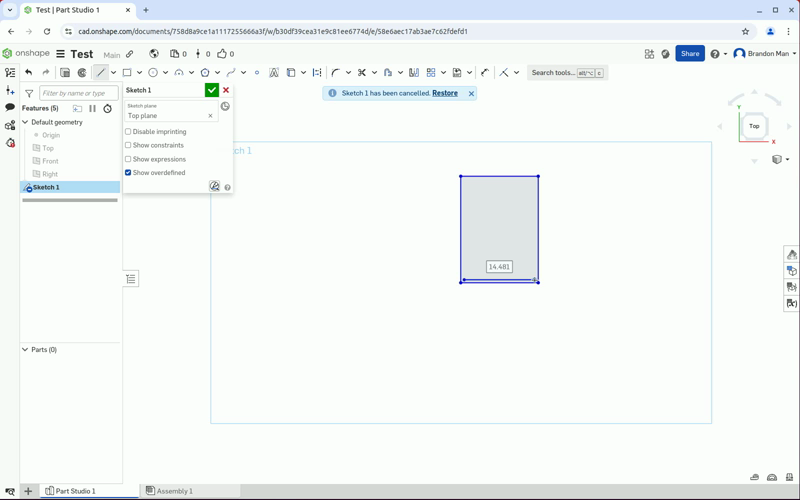
mouse_move(534, 179)
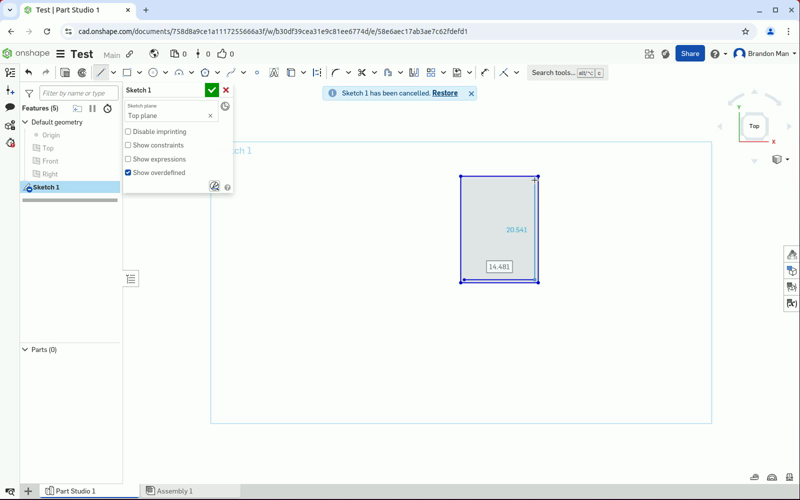
click(534, 179)
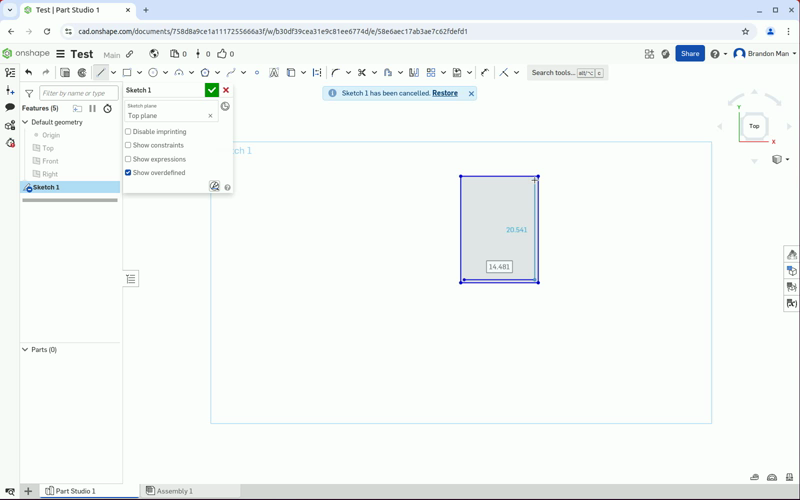
key_up(shift)
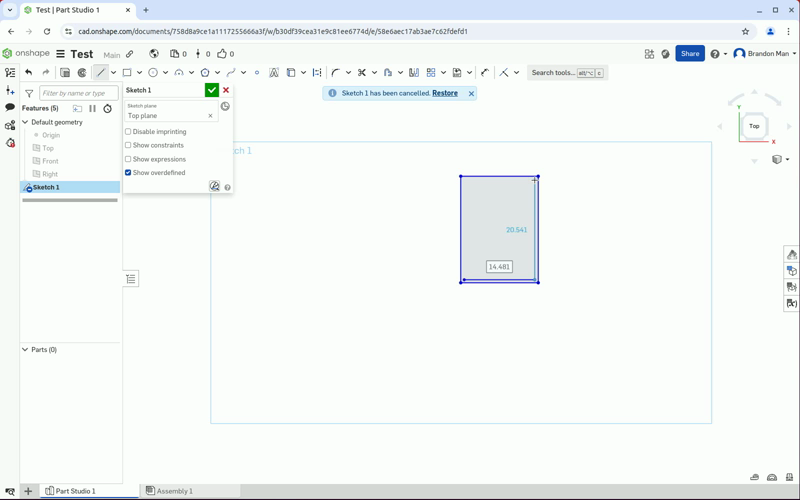
key_down(shift)
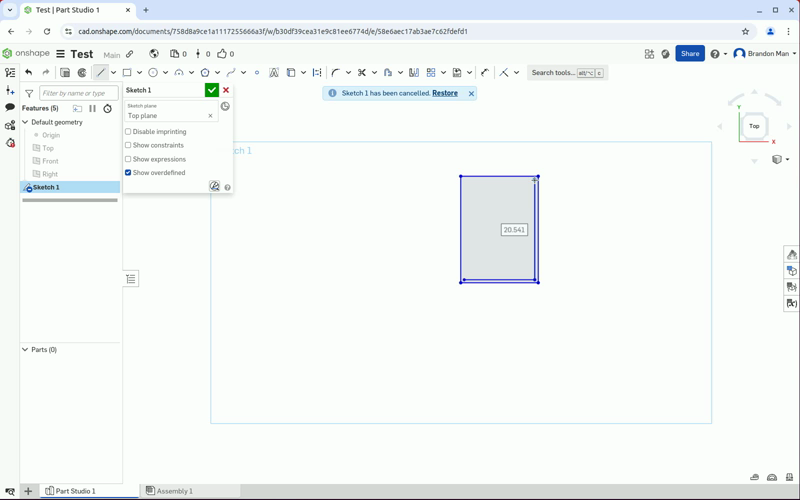
mouse_move(464, 179)
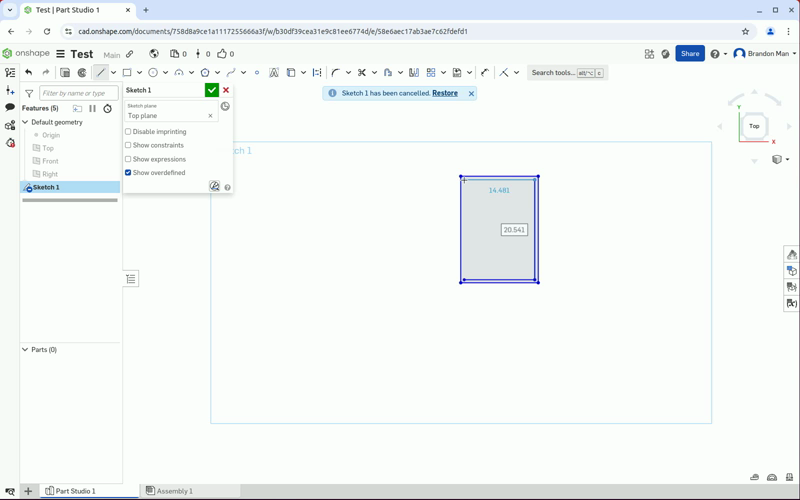
click(464, 179)
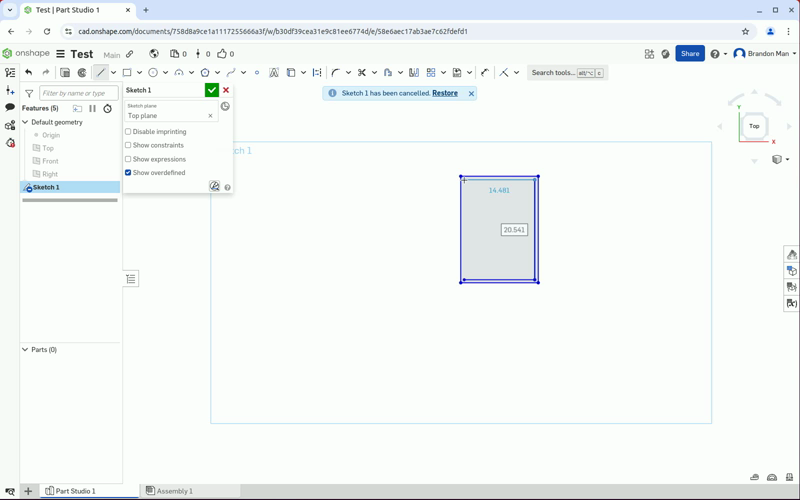
key_up(shift)
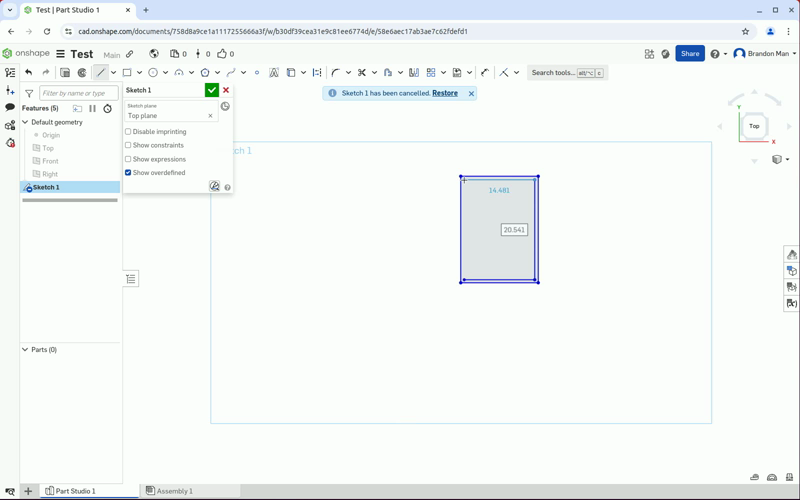
key_down(shift)
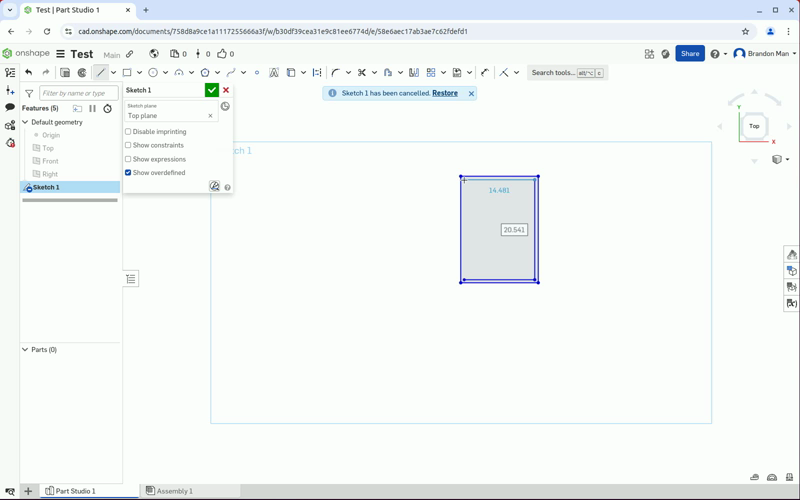
mouse_move(464, 279)
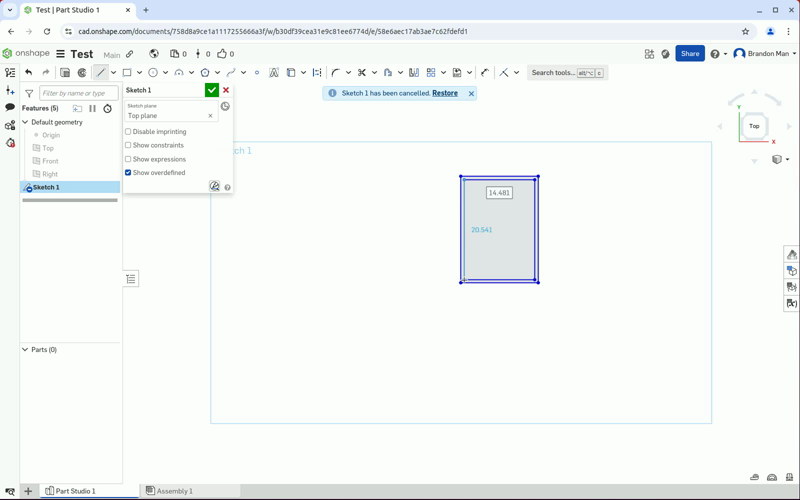
key_up(shift)
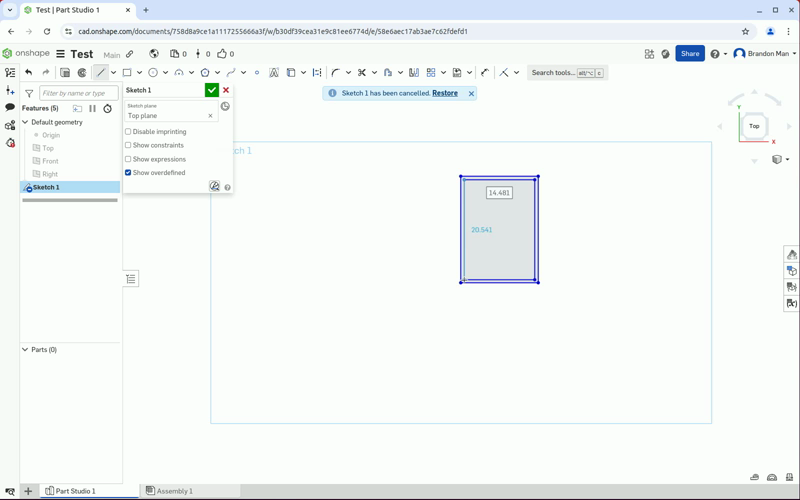
click(464, 279)
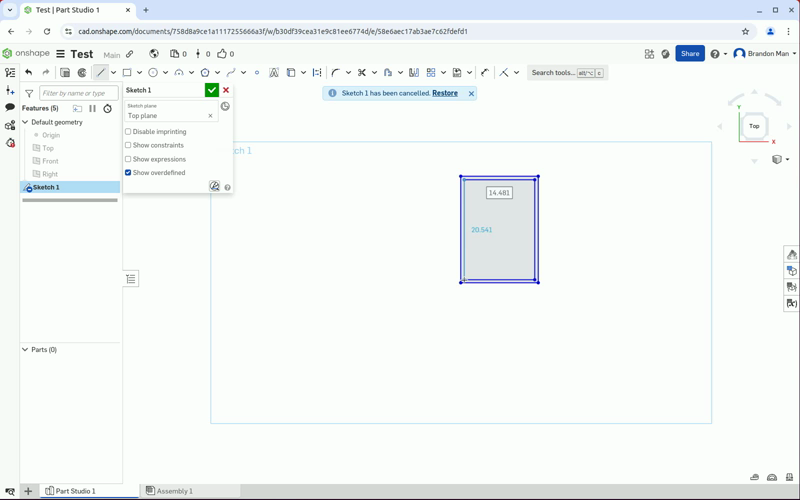
key(esc)
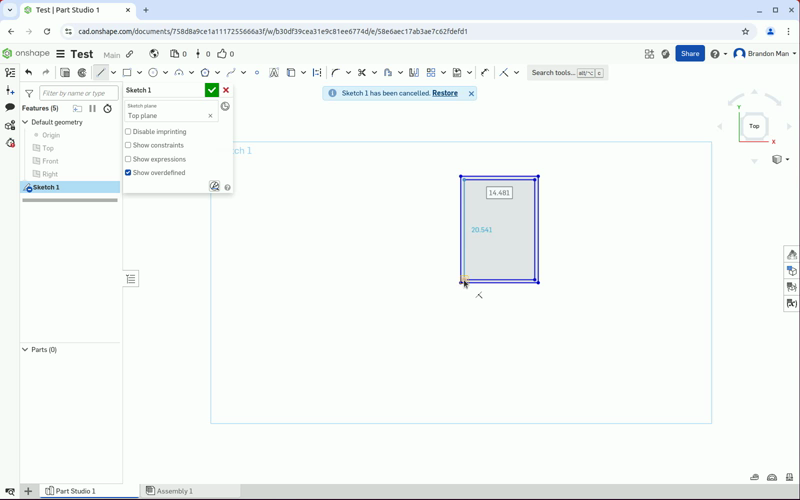
mouse_move(462, 250)
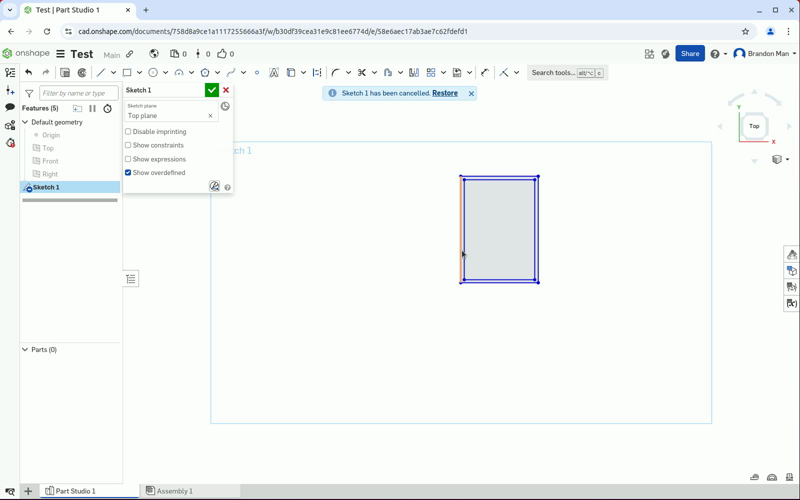
scroll(6)
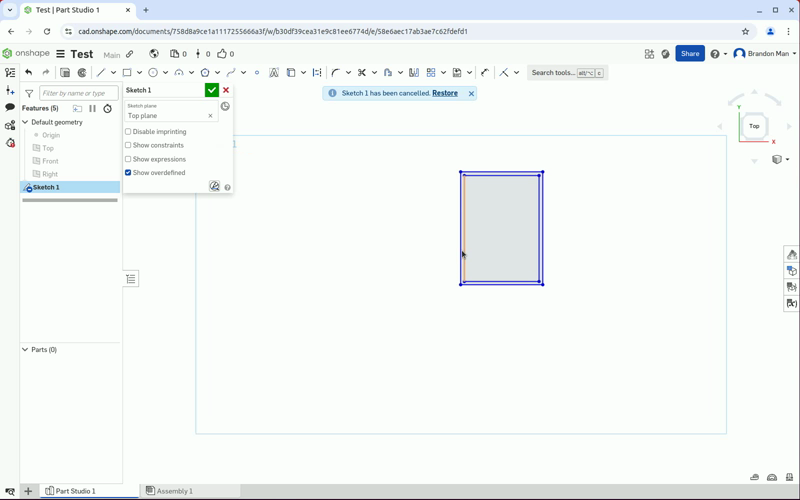
scroll(6)
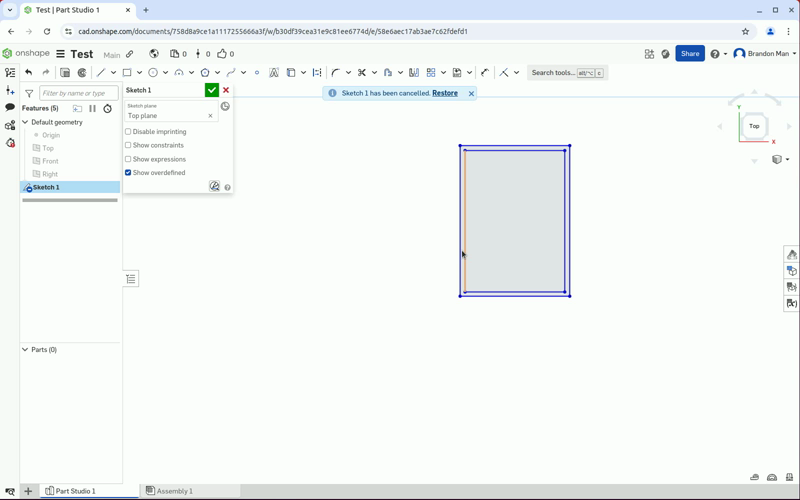
scroll(6)
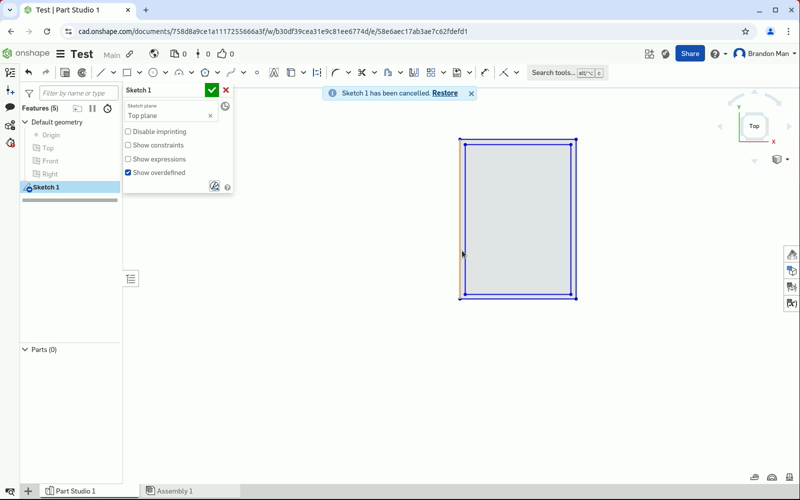
scroll(6)
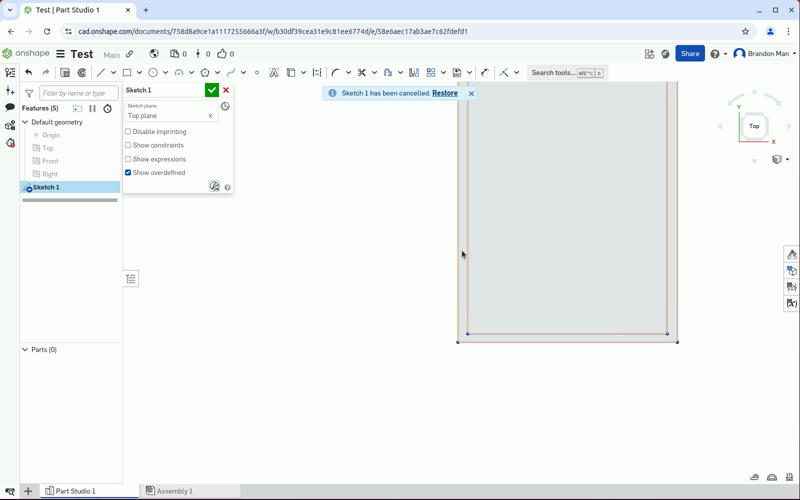
scroll(6)
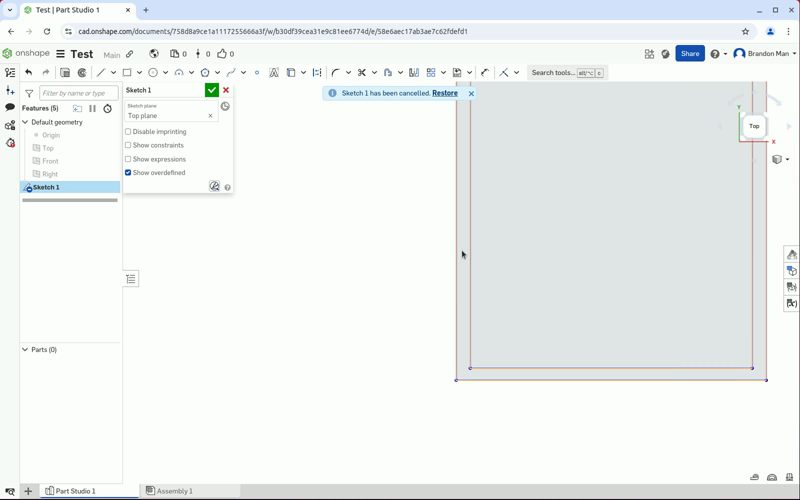
scroll(6)
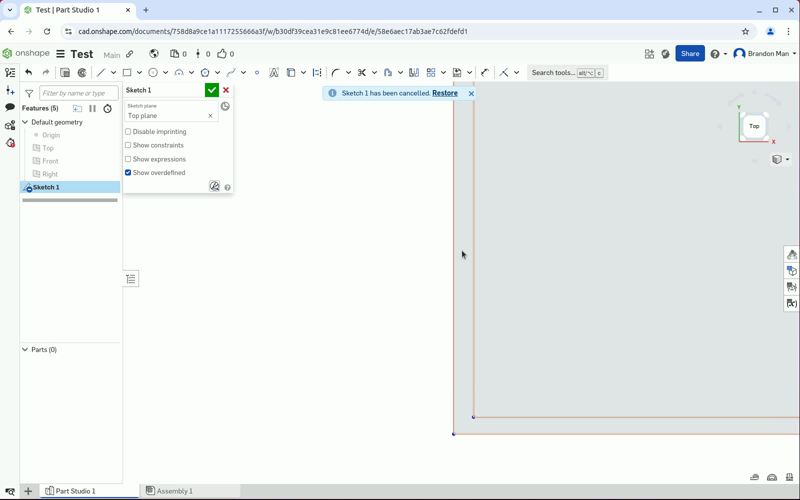
scroll(6)
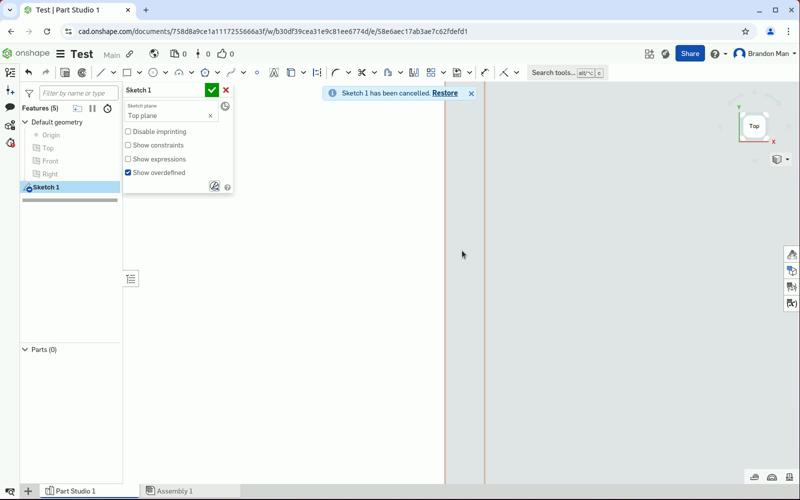
click(462, 250)
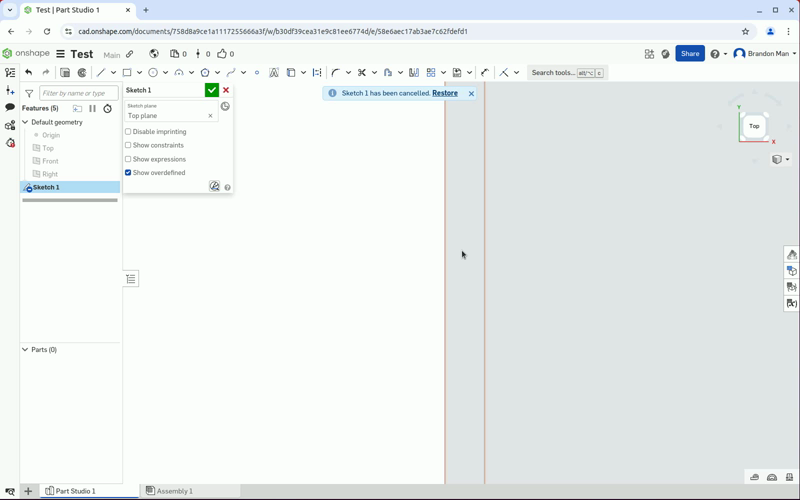
scroll(-6)
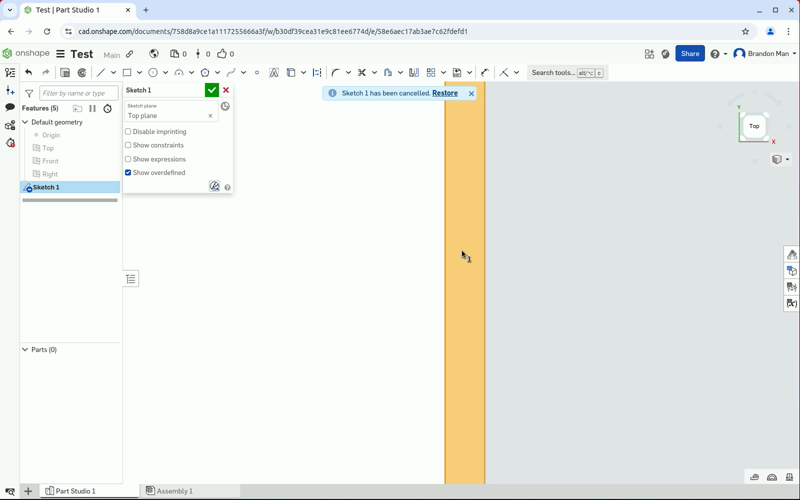
scroll(-6)
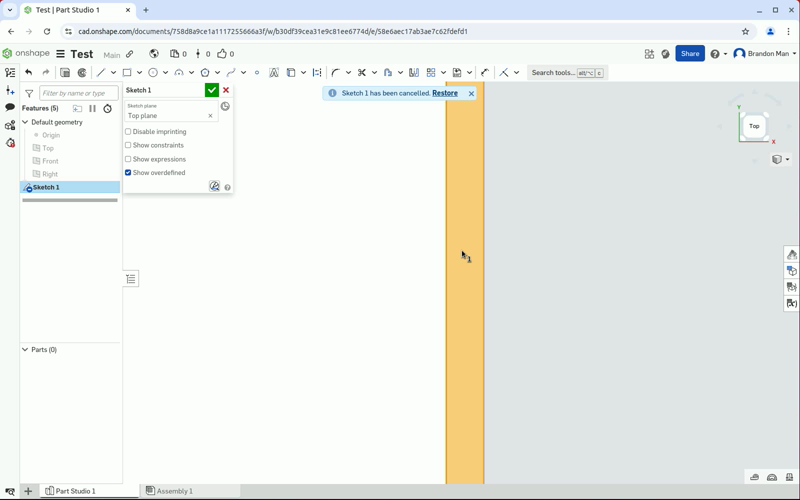
scroll(-6)
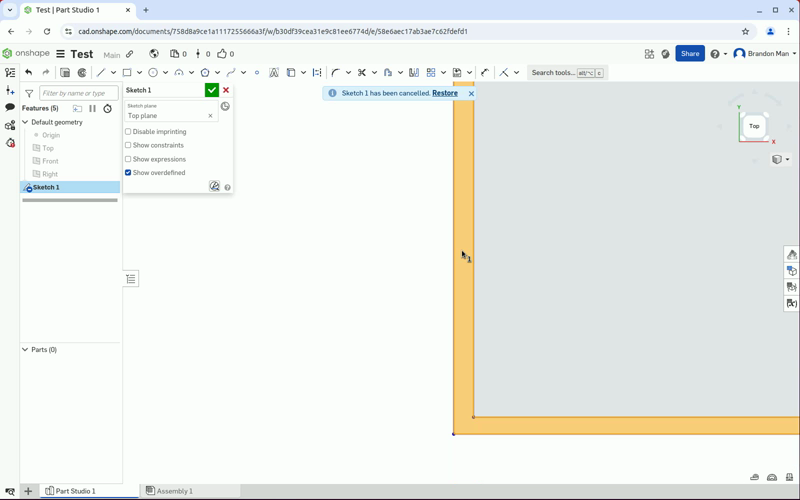
scroll(-6)
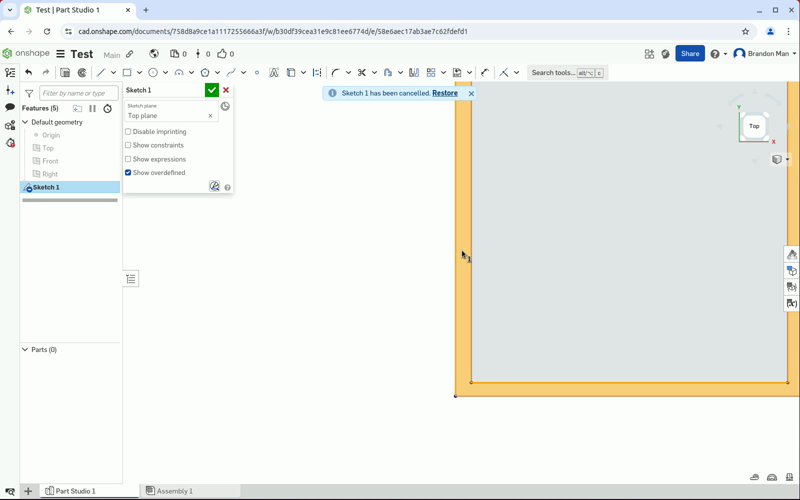
scroll(-6)
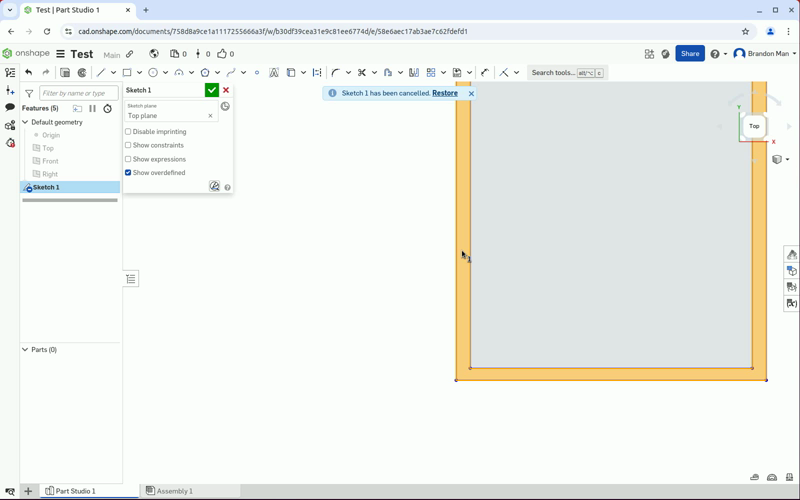
scroll(-6)
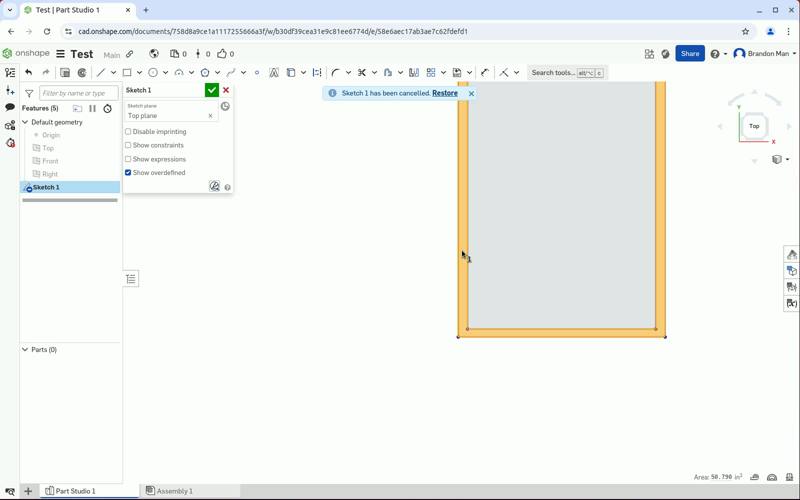
scroll(-6)
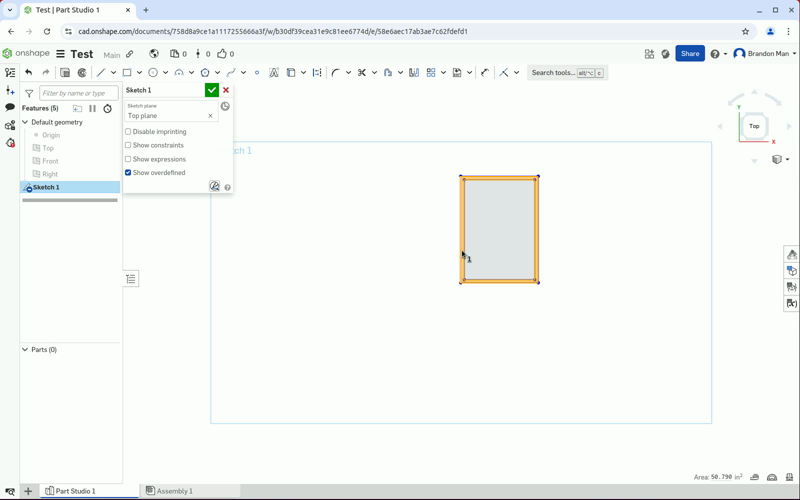
mouse_move(73, 352)
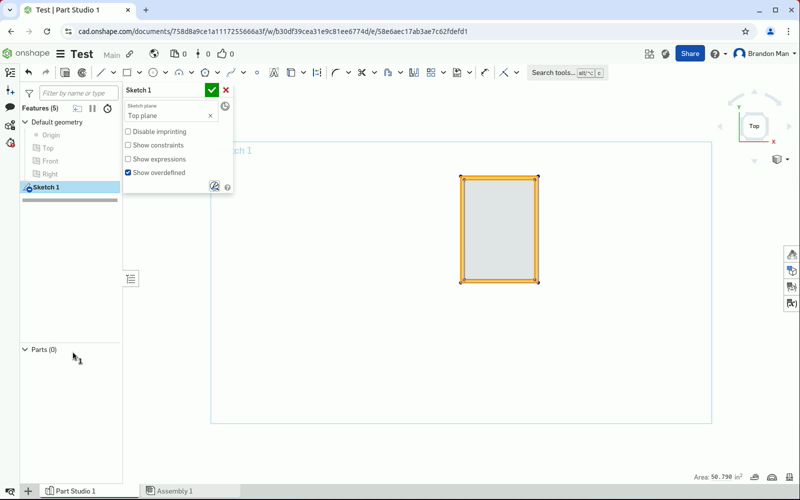
key(shift+y)
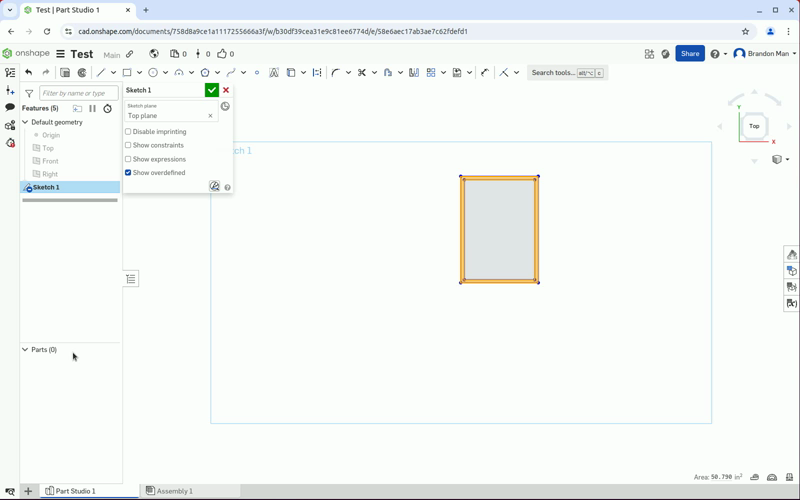
key(shift+e)
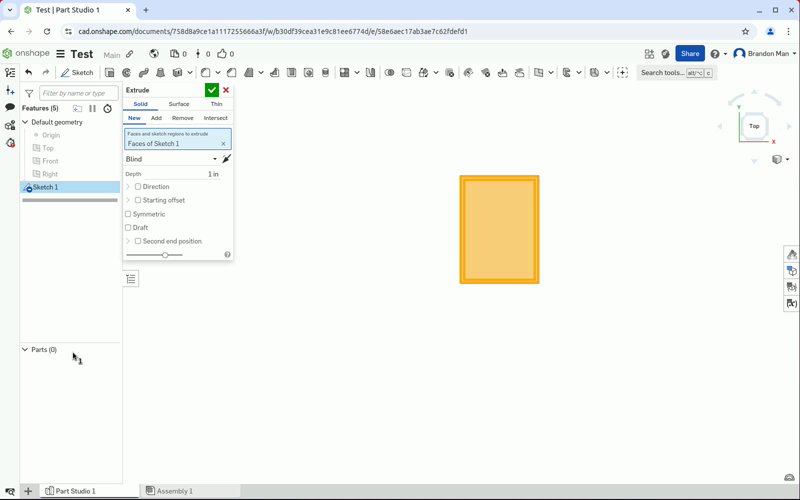
mouse_move(143, 106)
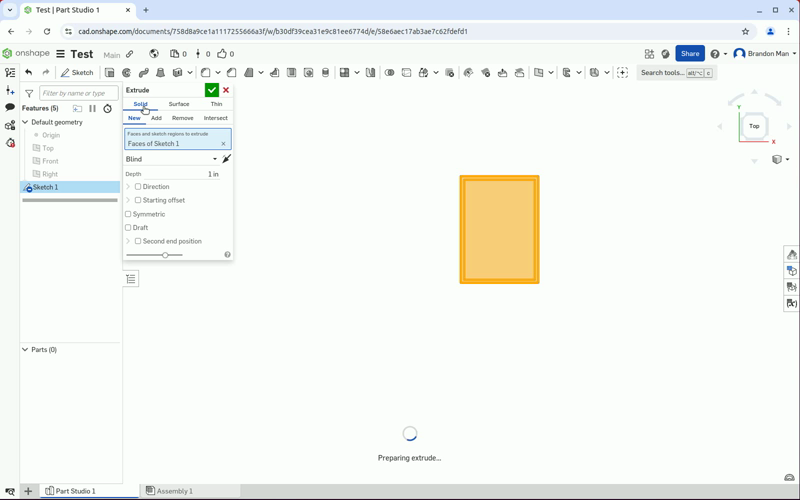
click(143, 106)
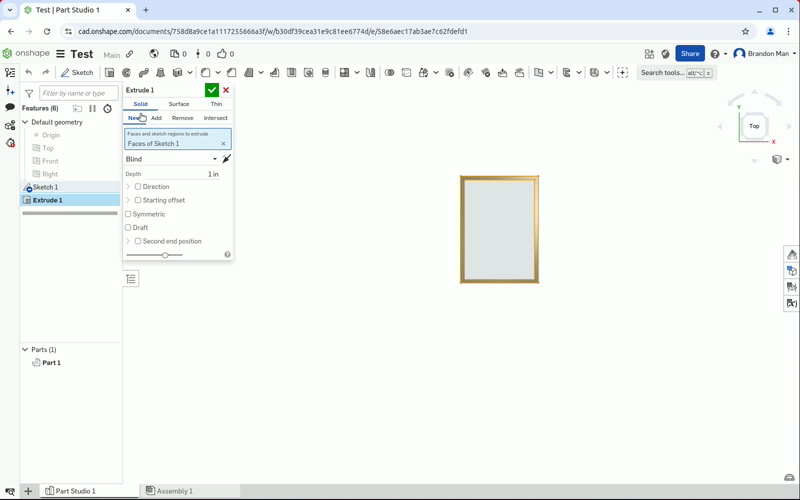
mouse_move(137, 120)
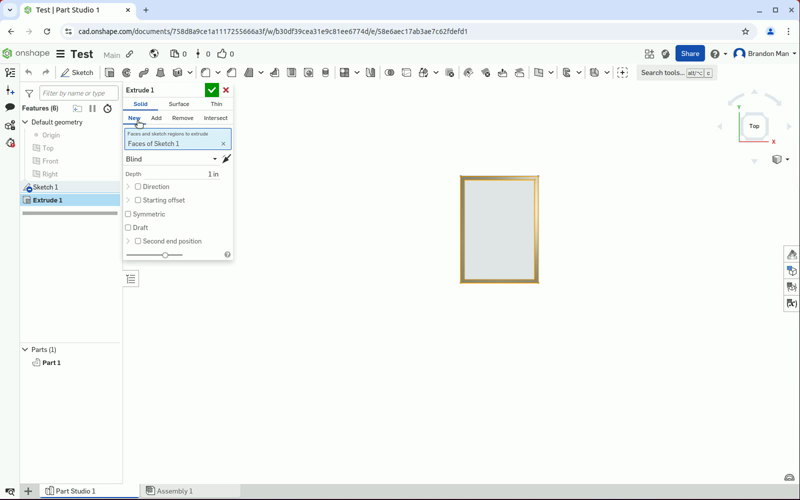
click(137, 120)
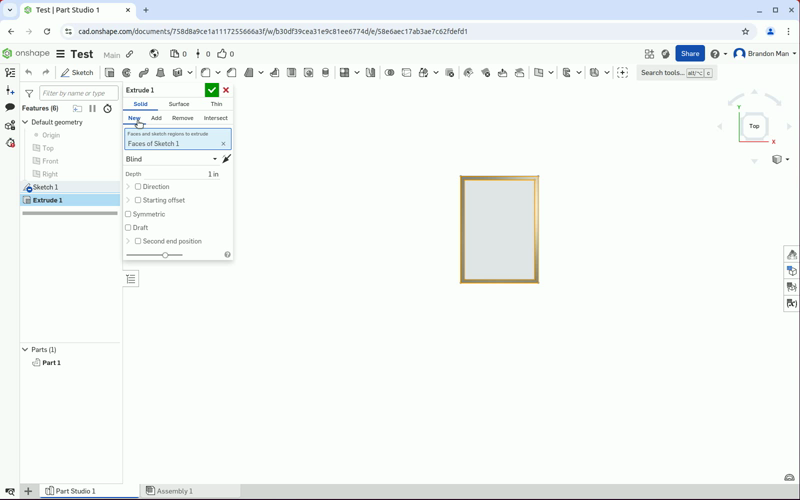
key(tab, 4)
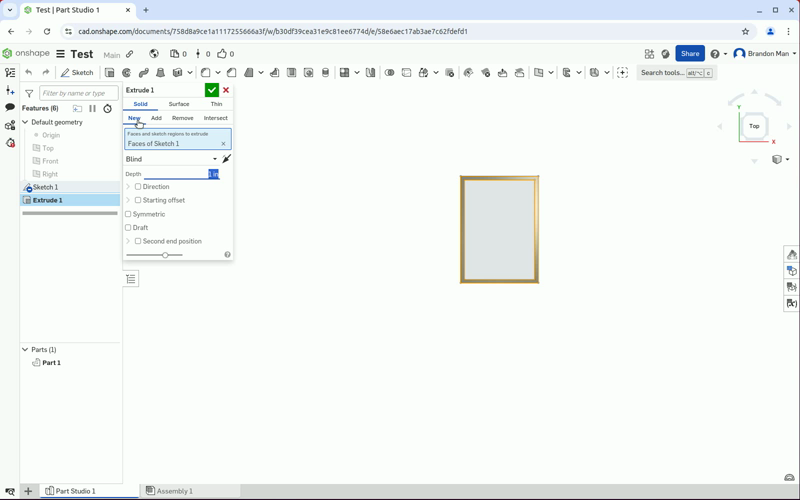
text(0.722)
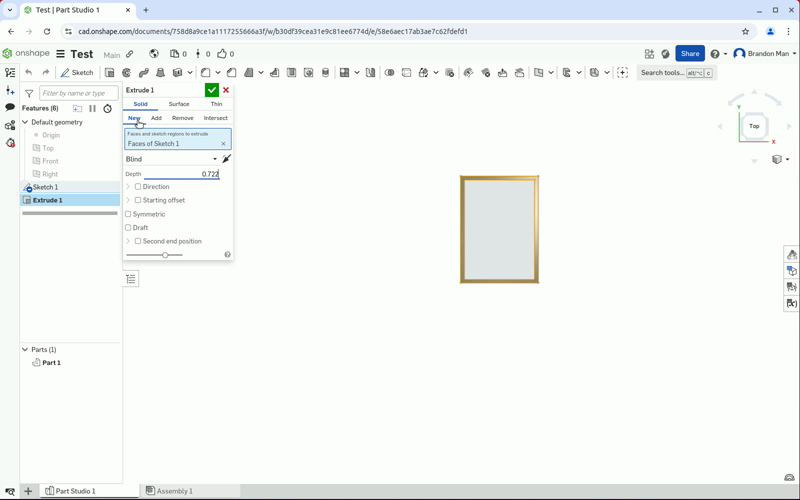
key(enter)
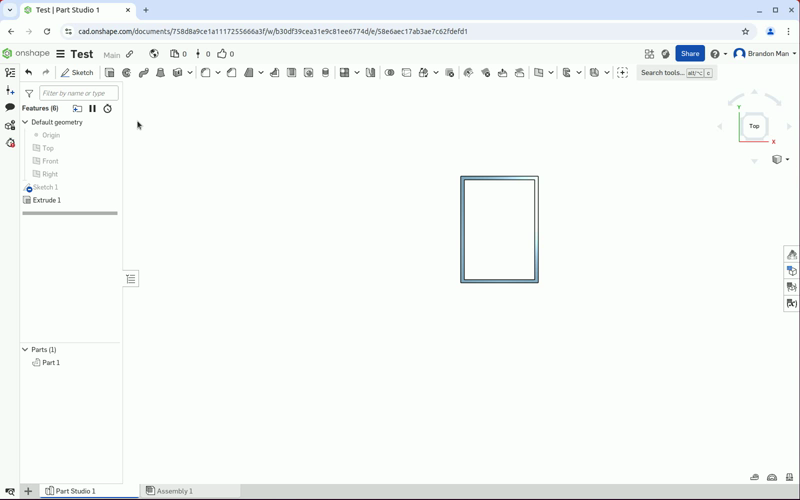
key(shift+h)
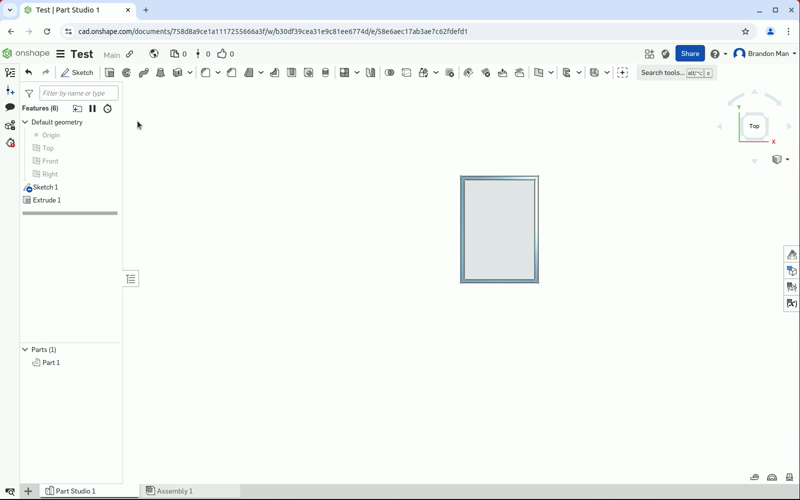
key(shift+h)
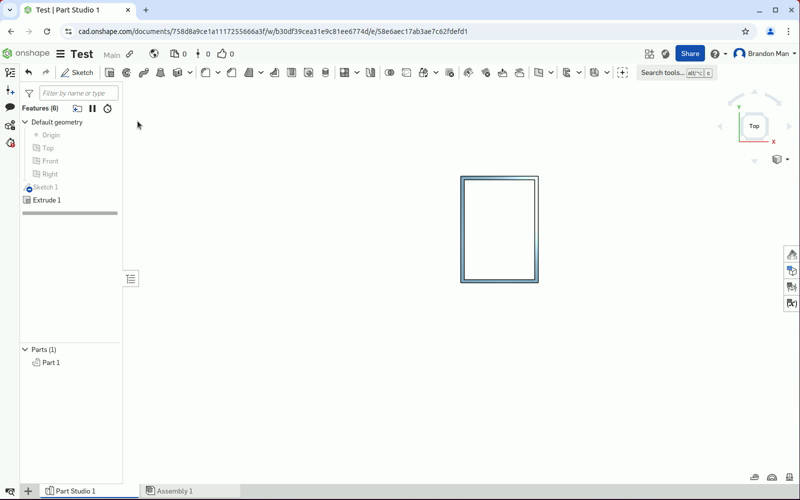
mouse_move(73, 189)
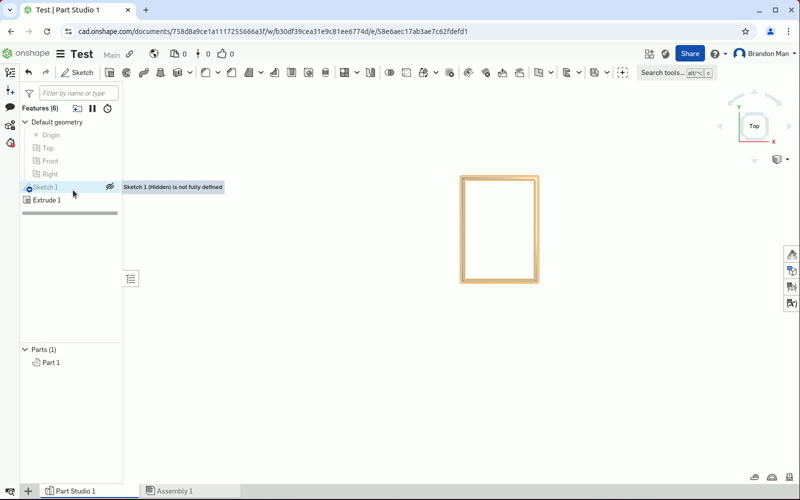
click(73, 189)
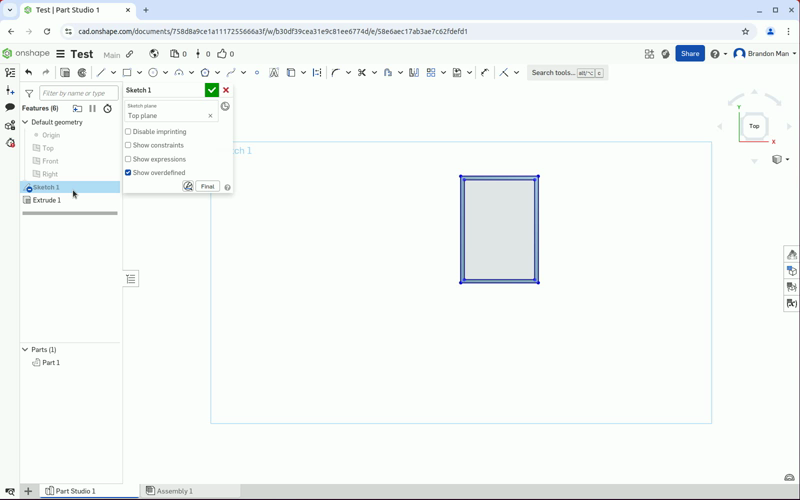
mouse_move(229, 92)
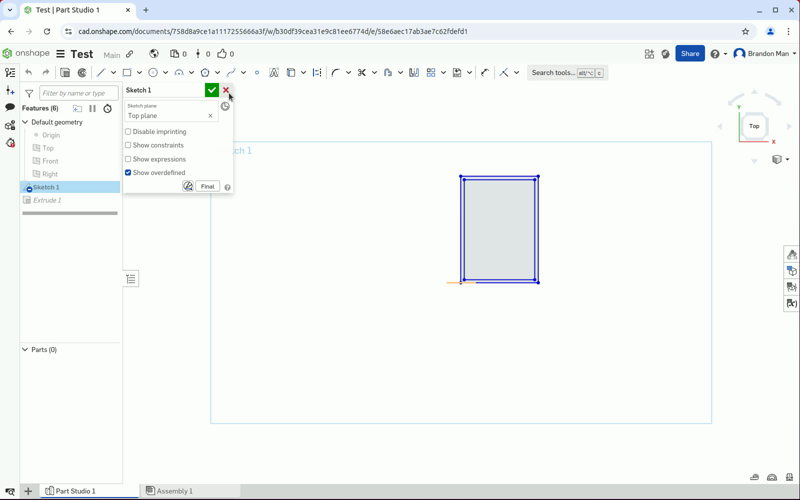
click(229, 92)
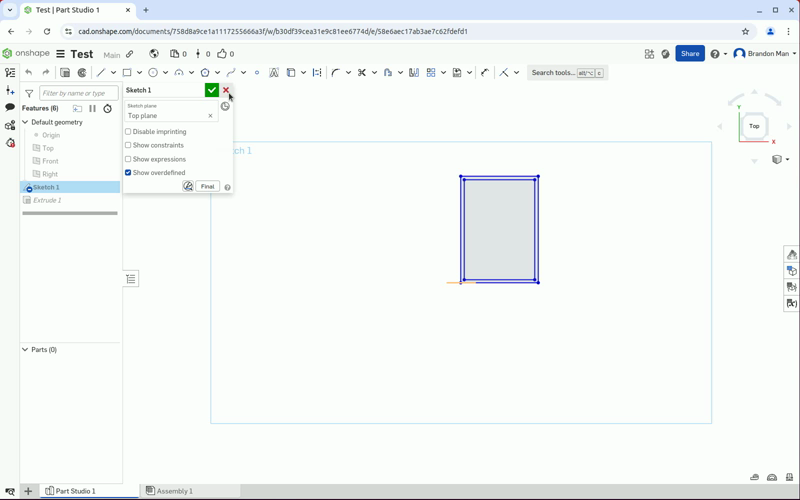
key(shift+s)
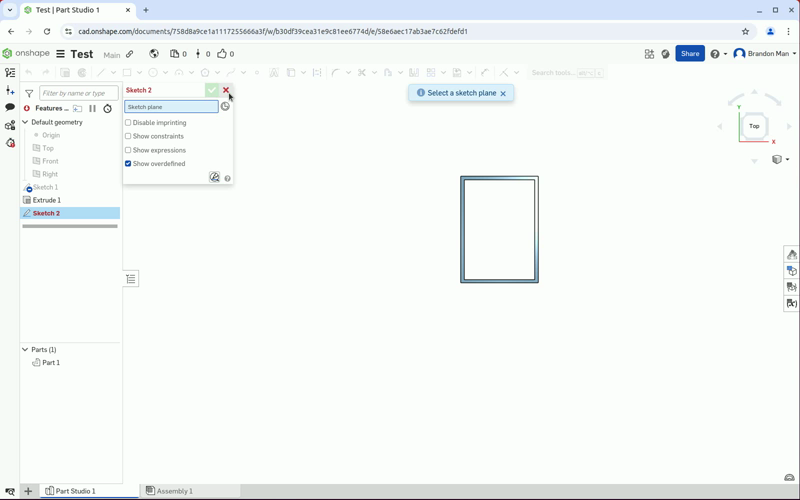
mouse_move(73, 150)
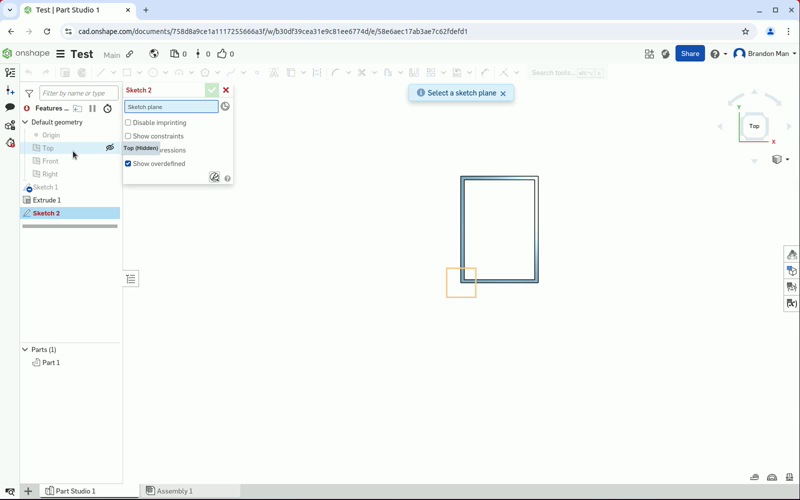
click(73, 150)
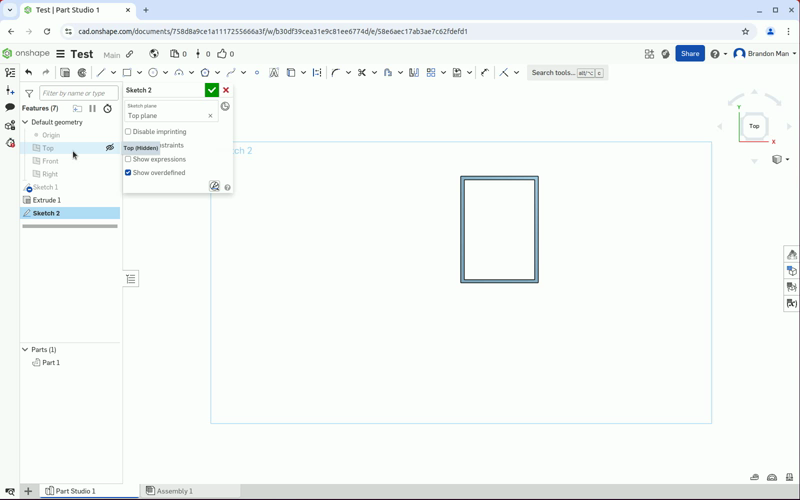
mouse_move(73, 352)
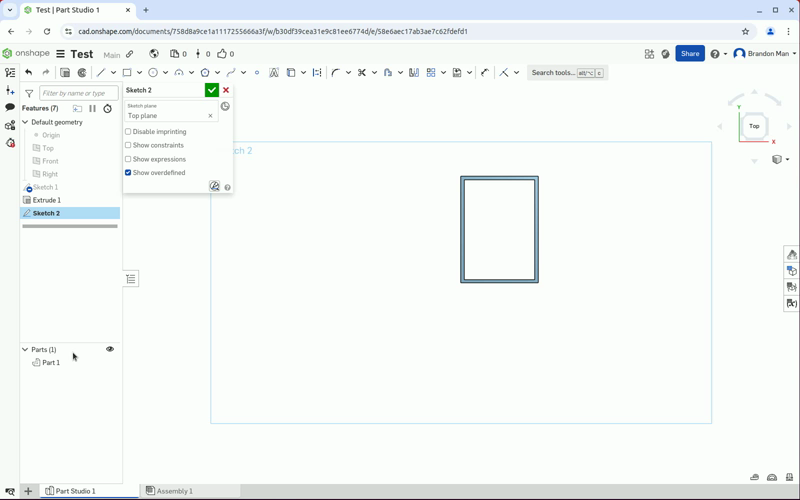
key(y)
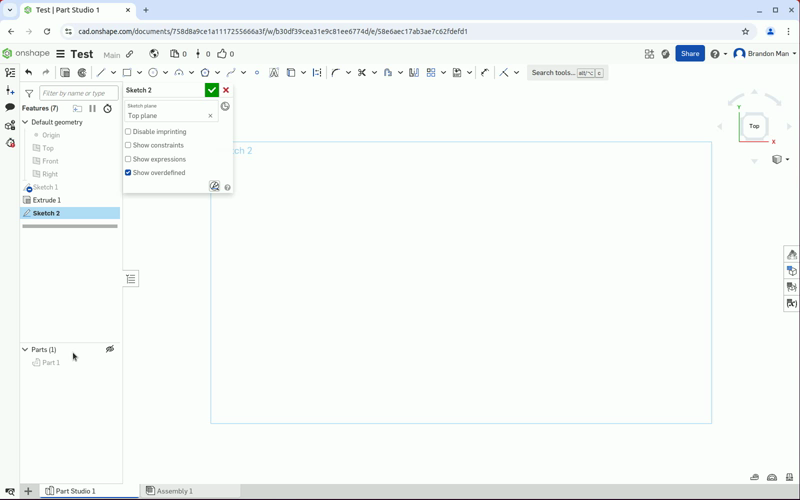
key(l)
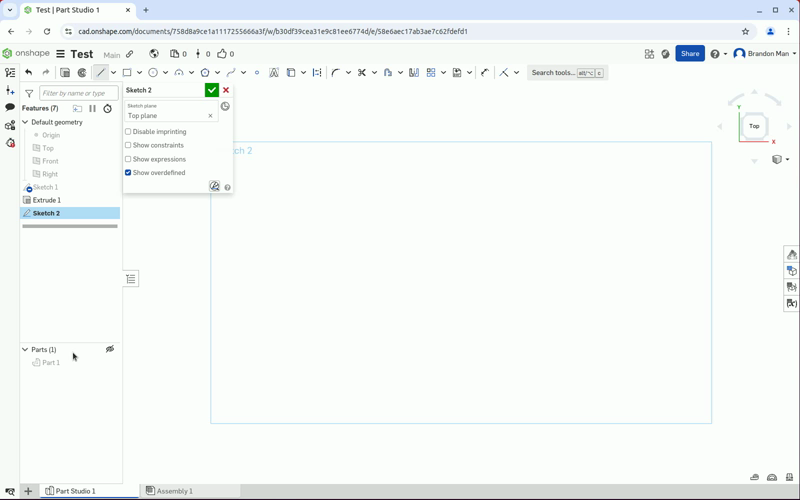
key_down(shift)
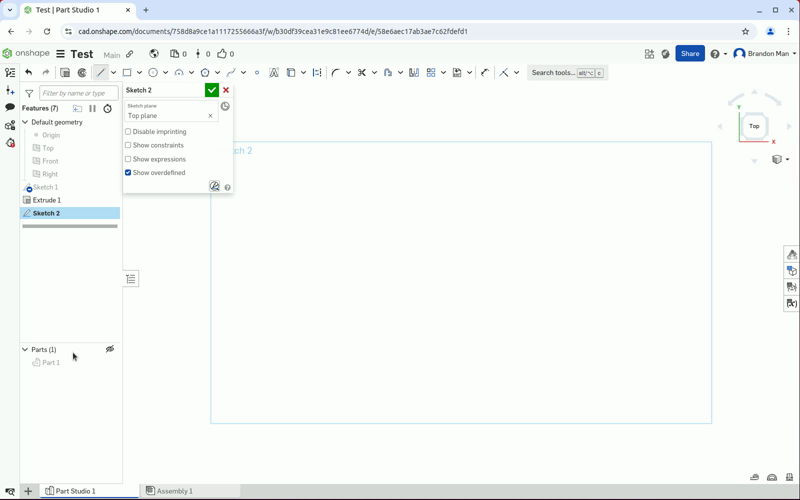
mouse_move(452, 288)
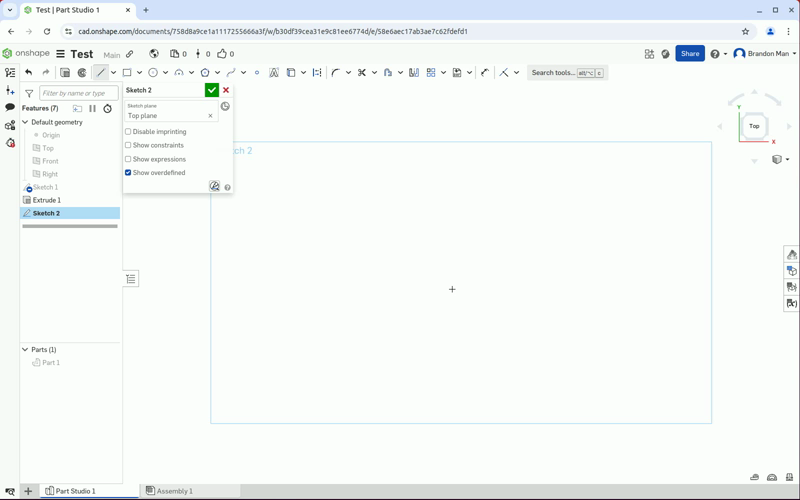
click(452, 288)
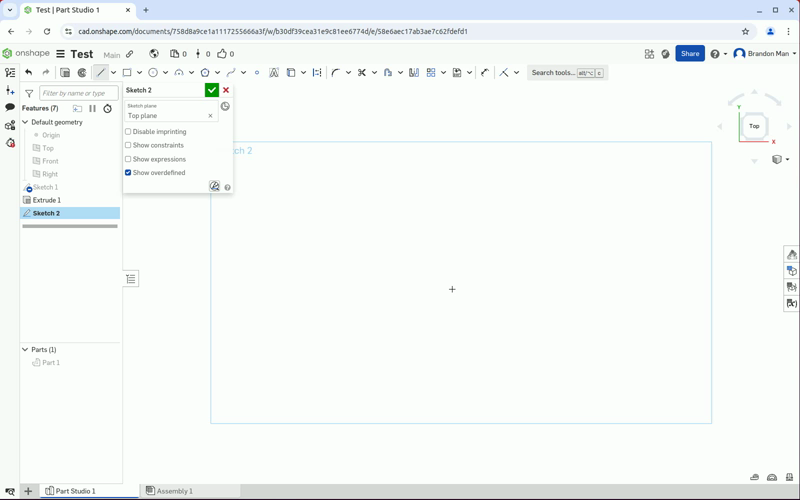
key_up(shift)
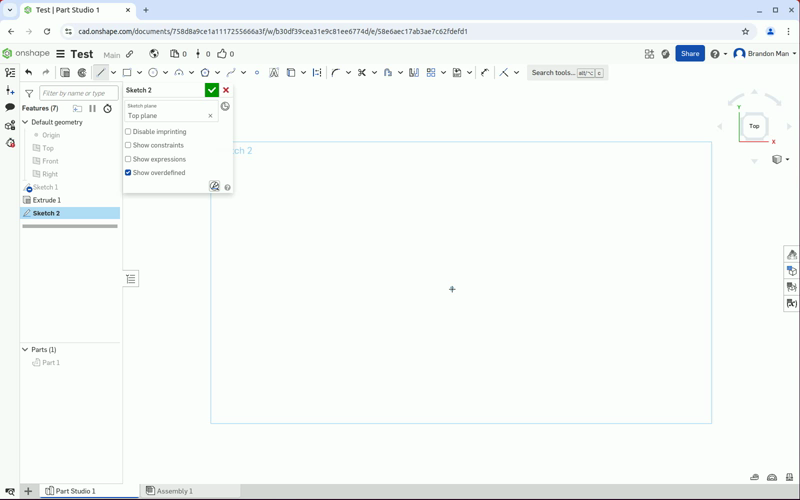
key_down(shift)
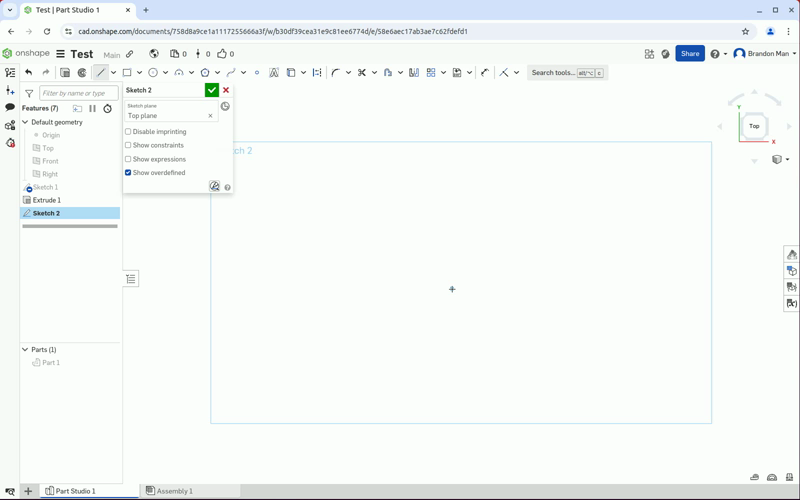
mouse_move(547, 288)
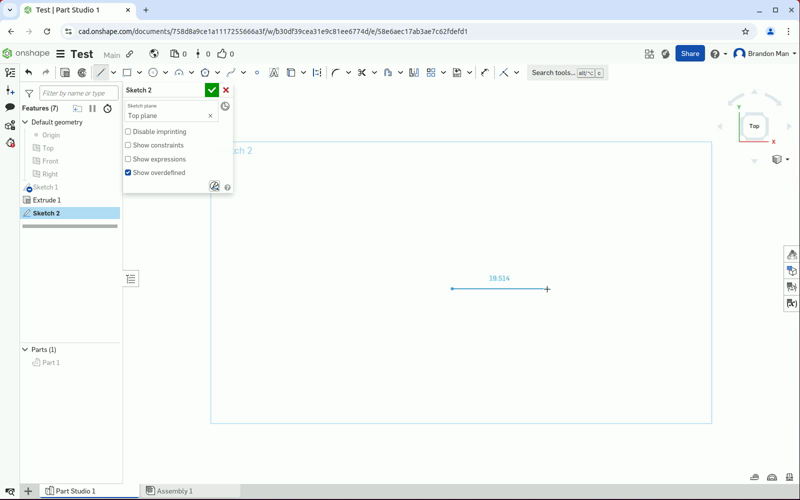
click(547, 288)
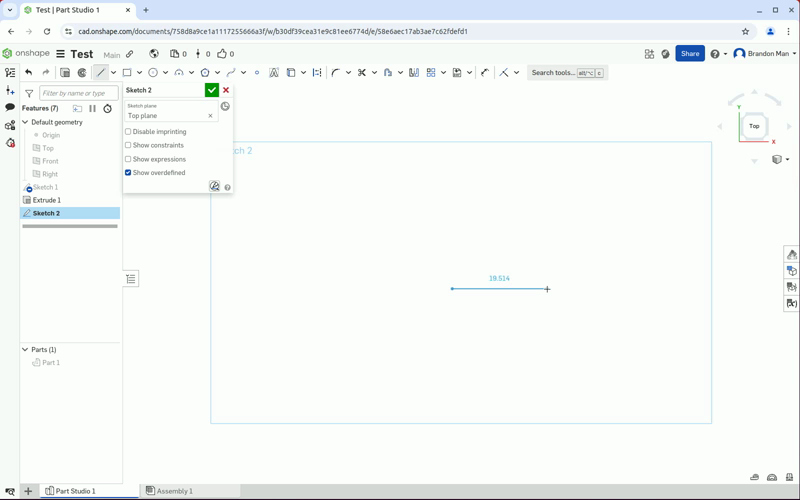
key_up(shift)
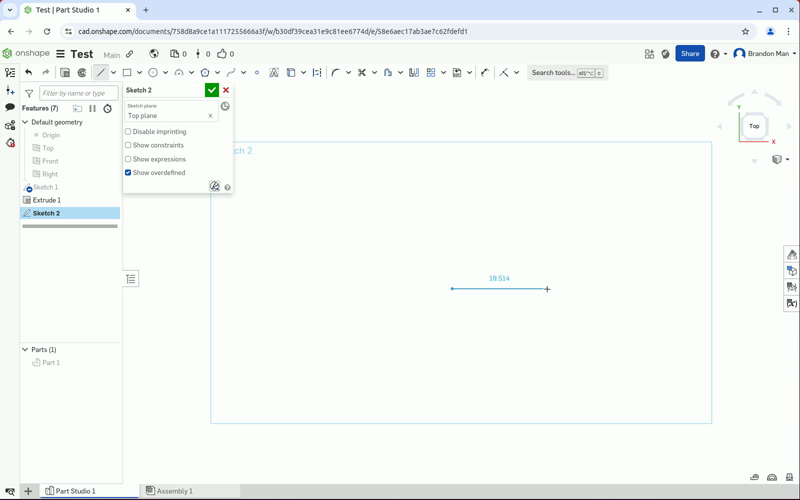
key_down(shift)
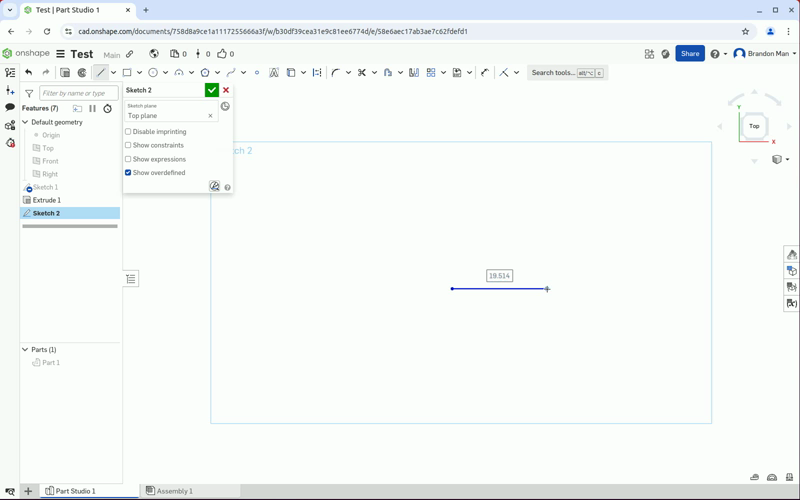
mouse_move(547, 170)
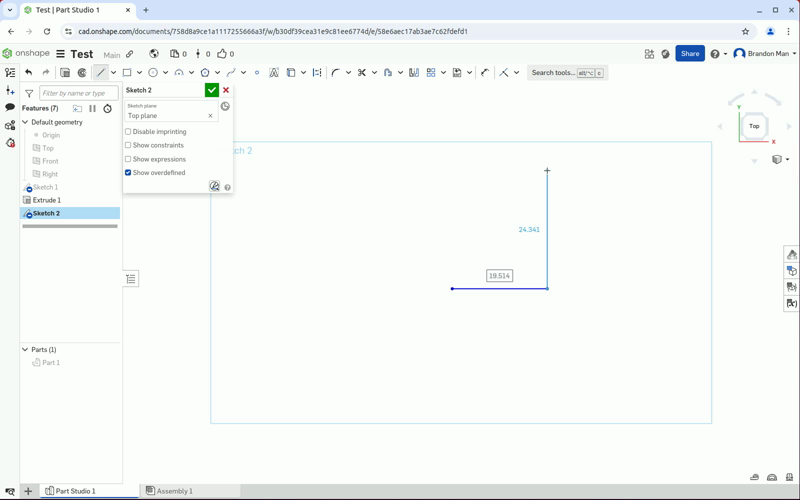
click(547, 170)
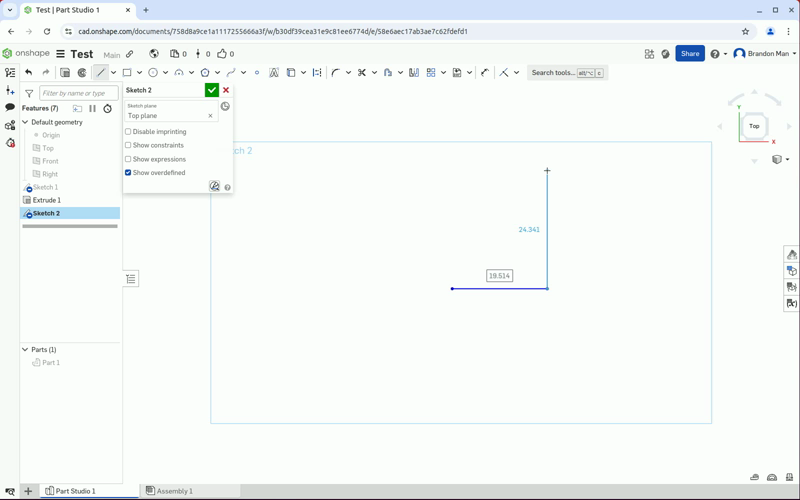
key_up(shift)
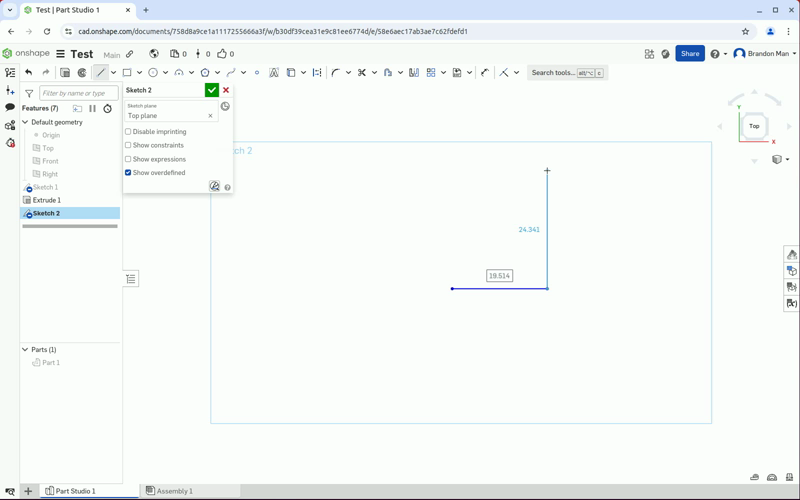
key_down(shift)
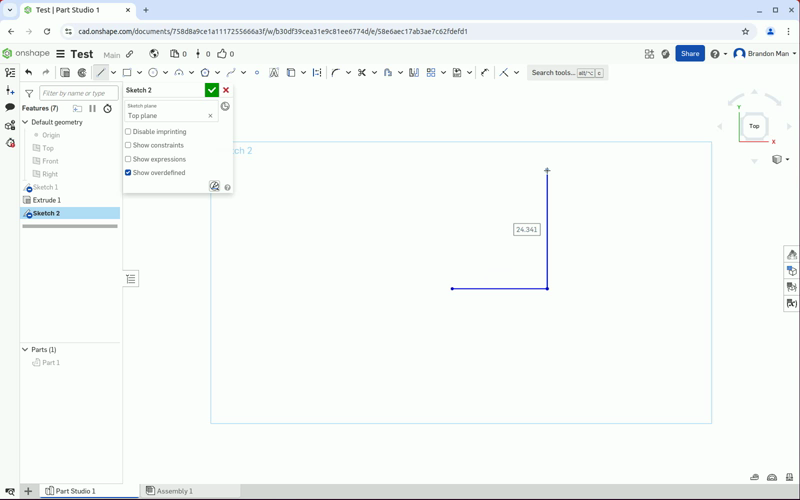
mouse_move(452, 170)
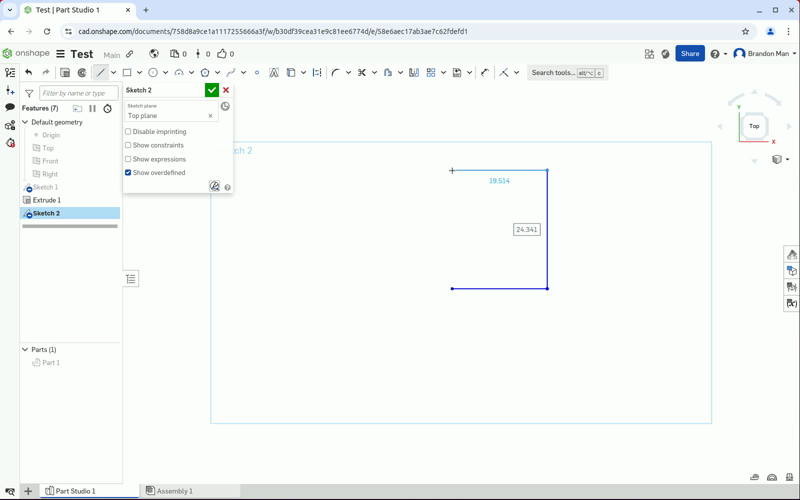
click(452, 170)
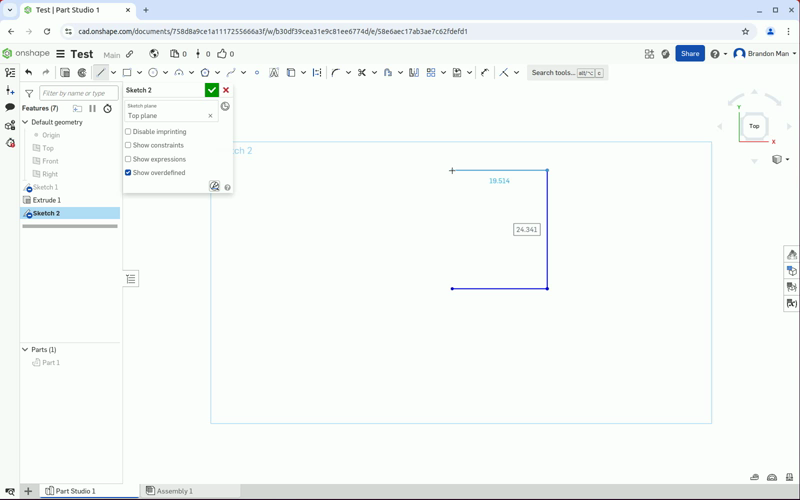
key_up(shift)
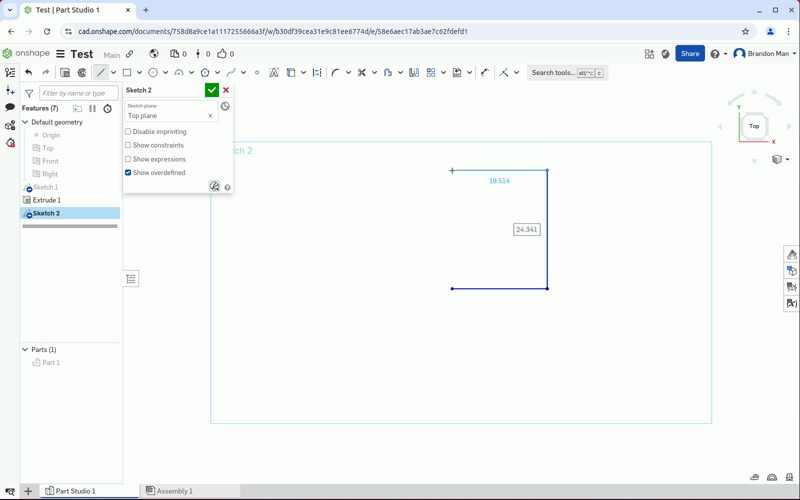
key_down(shift)
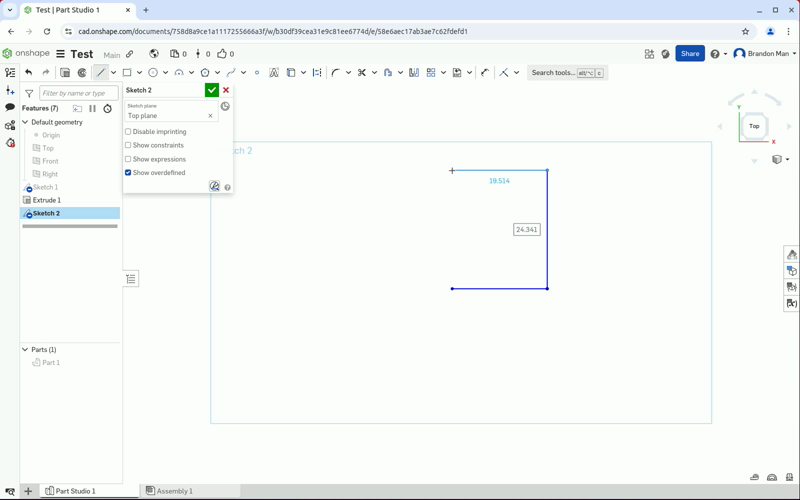
mouse_move(452, 288)
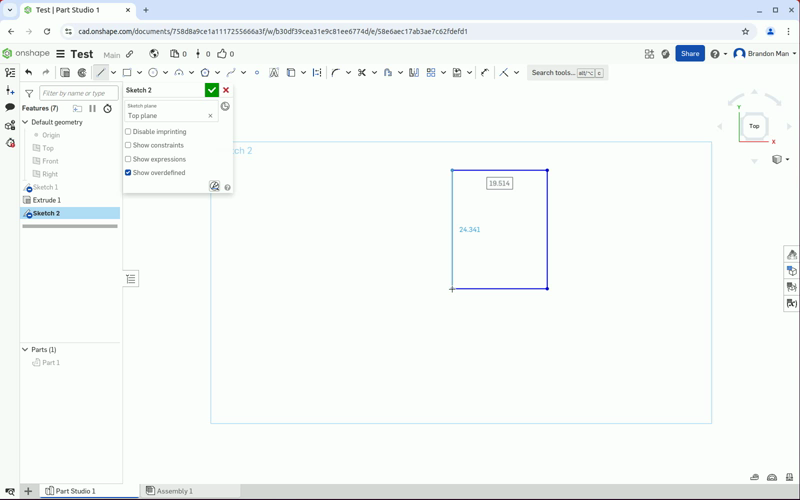
key_up(shift)
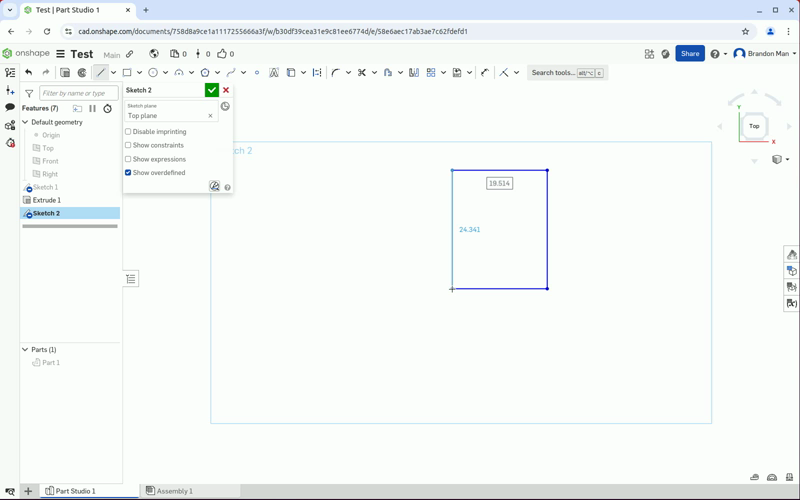
click(452, 288)
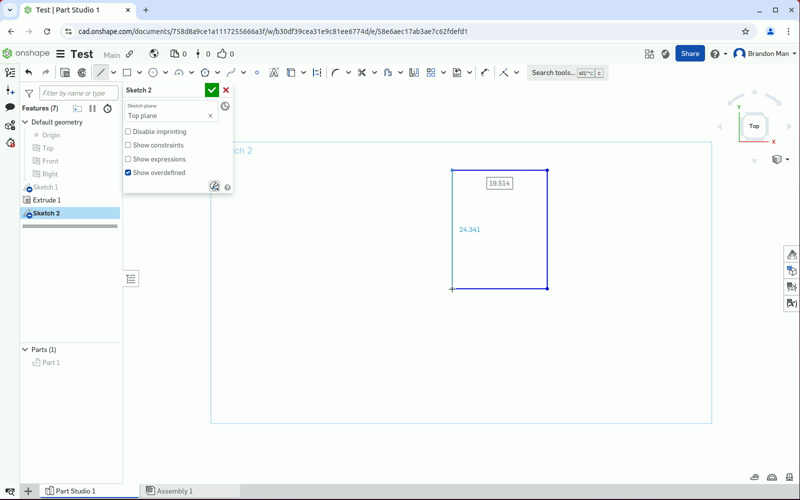
key(esc)
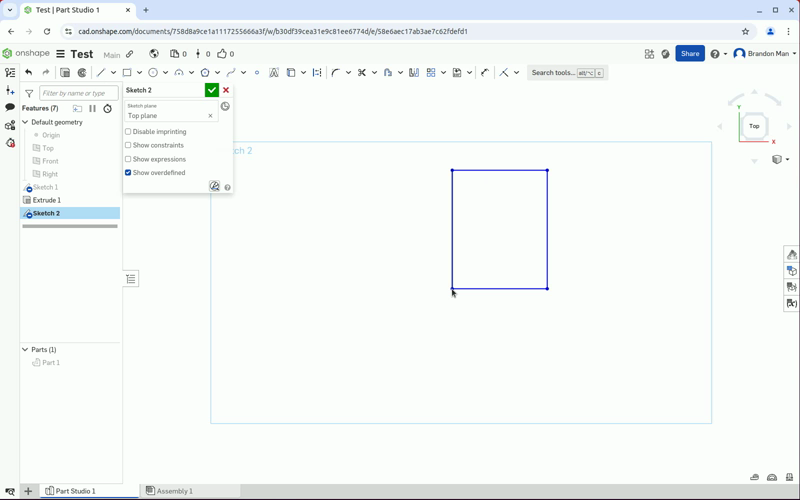
key(l)
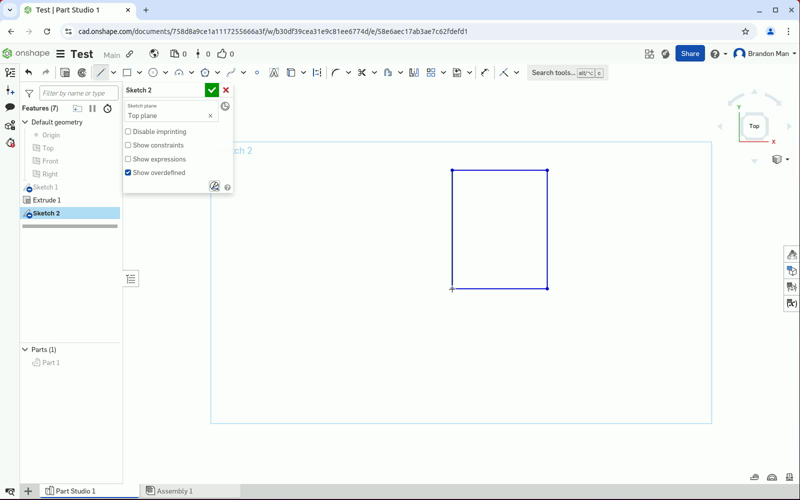
key_down(shift)
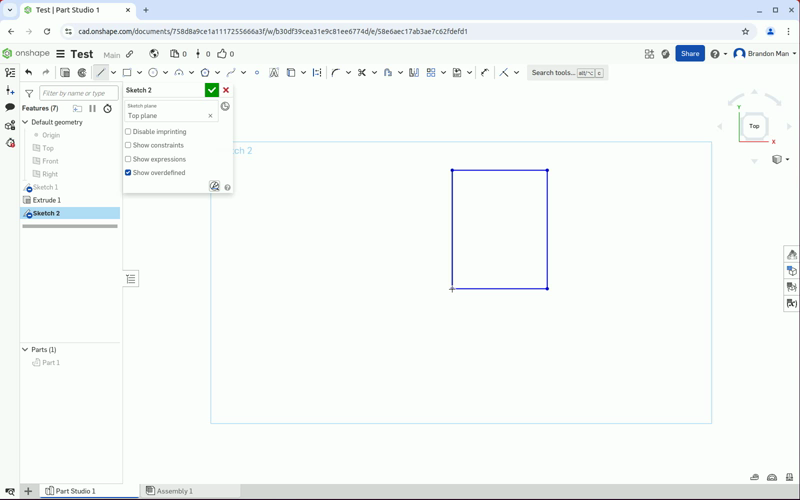
mouse_move(459, 282)
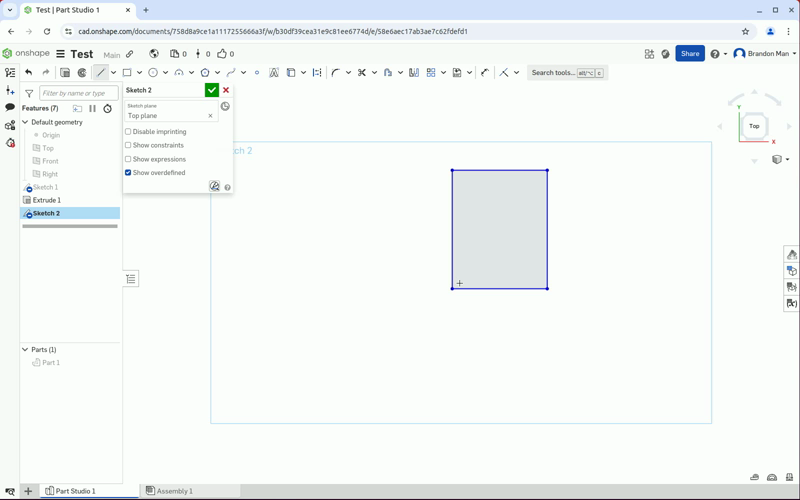
click(459, 282)
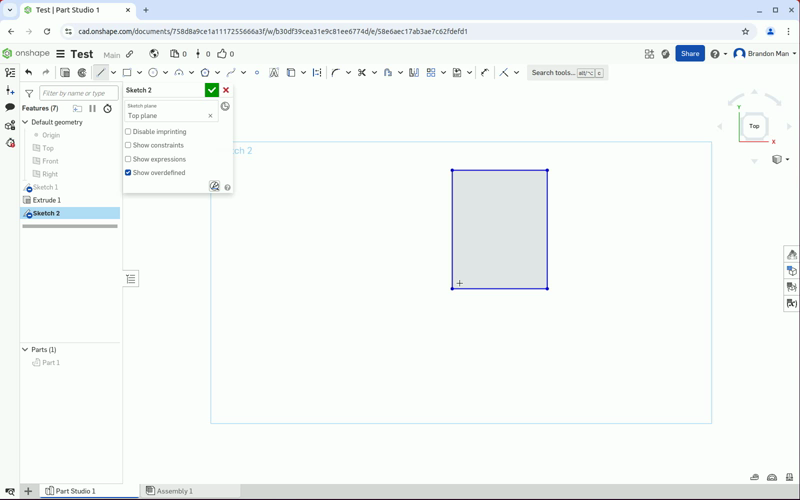
key_up(shift)
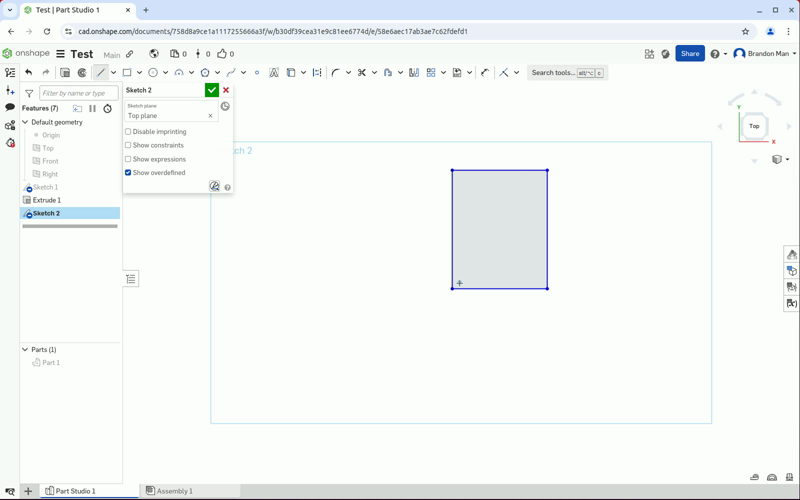
key_down(shift)
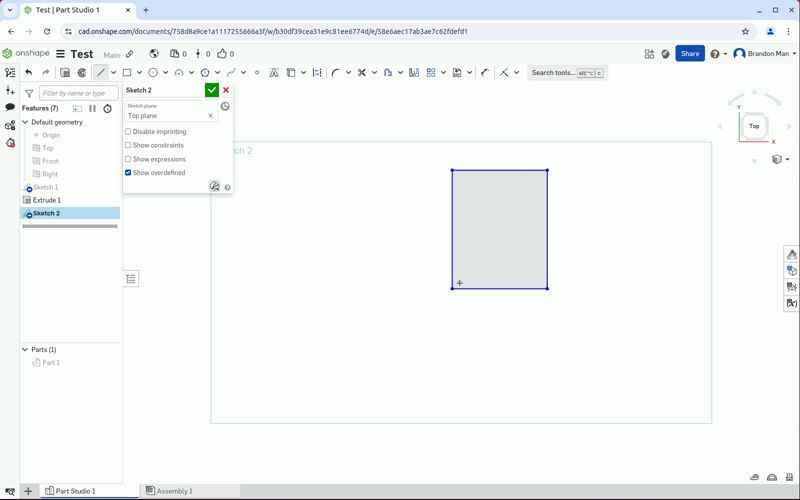
mouse_move(538, 282)
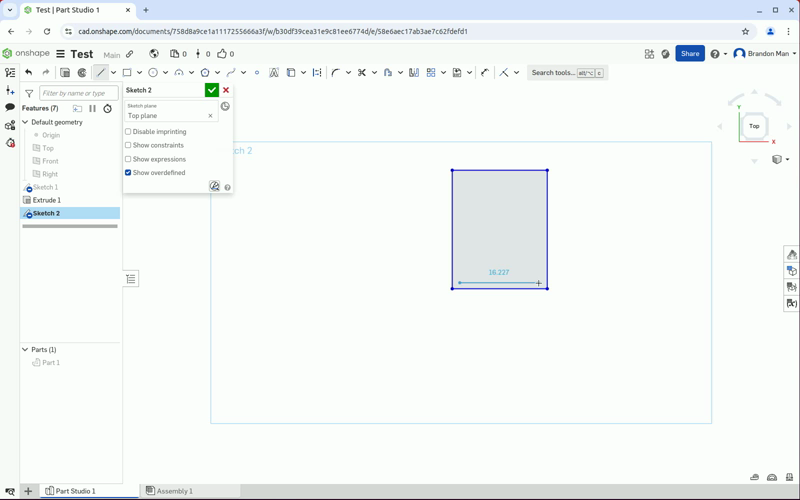
click(538, 282)
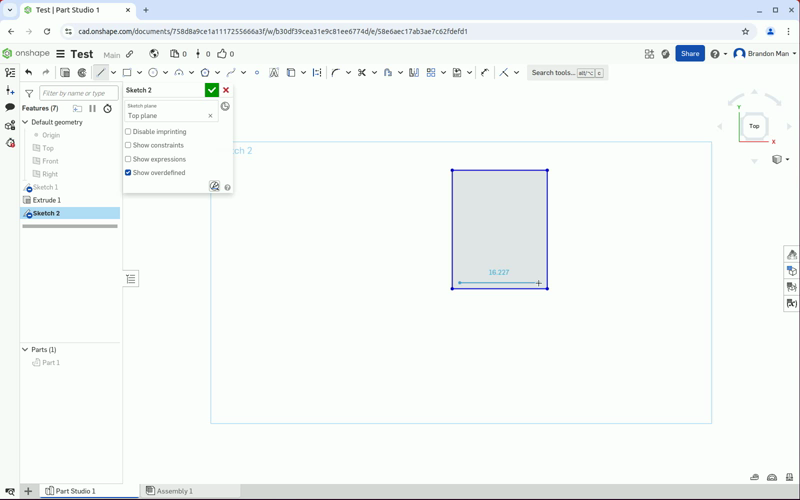
key_up(shift)
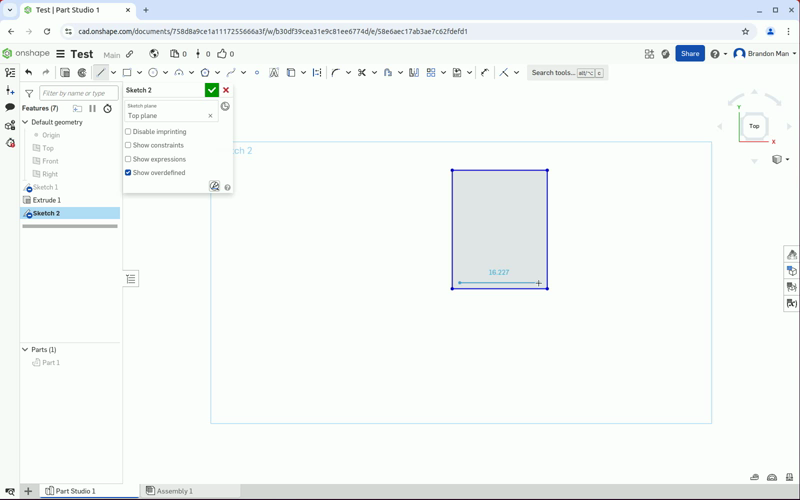
key_down(shift)
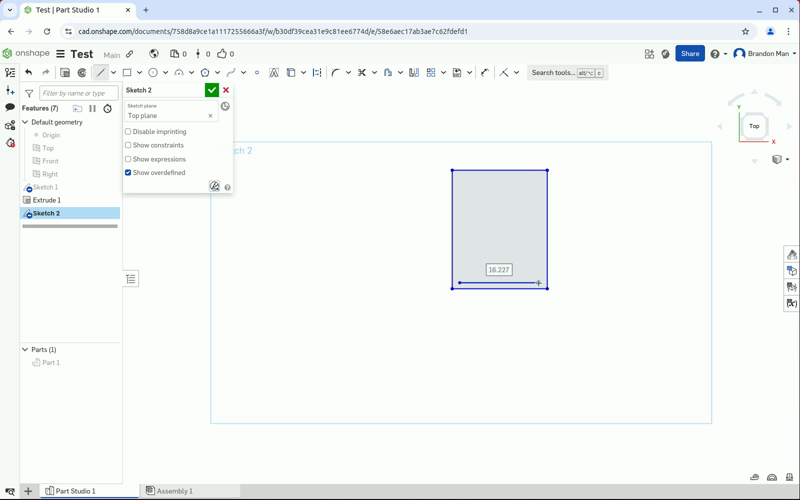
mouse_move(538, 176)
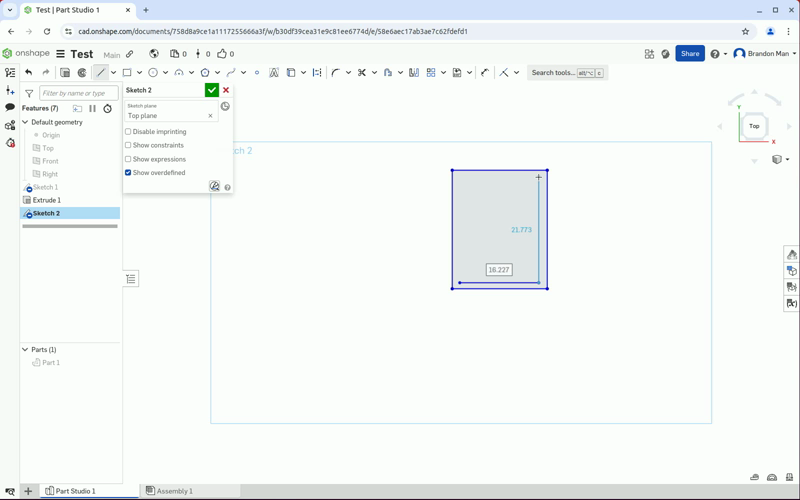
click(538, 176)
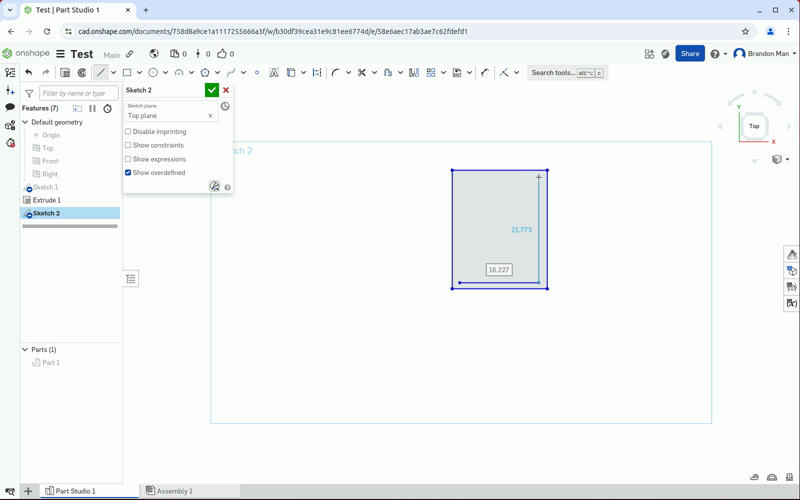
key_up(shift)
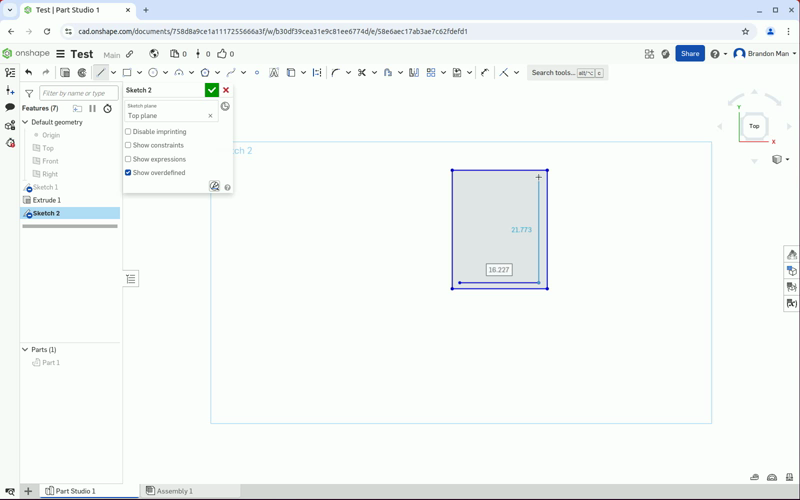
key_down(shift)
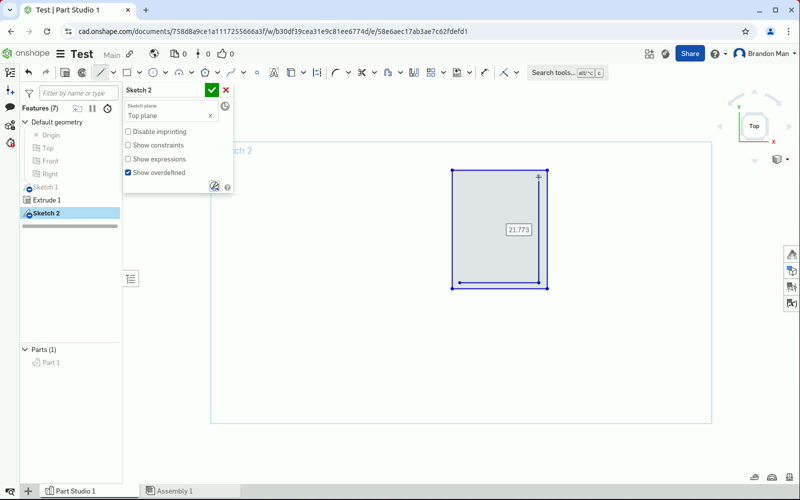
mouse_move(459, 176)
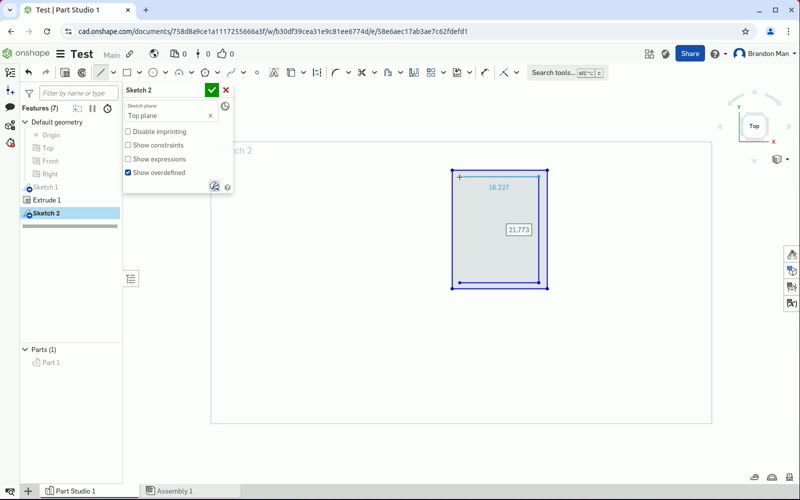
click(459, 176)
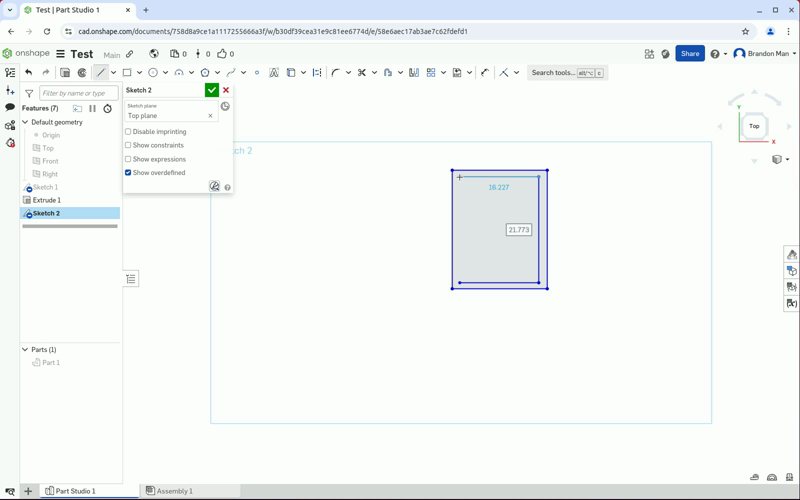
key_up(shift)
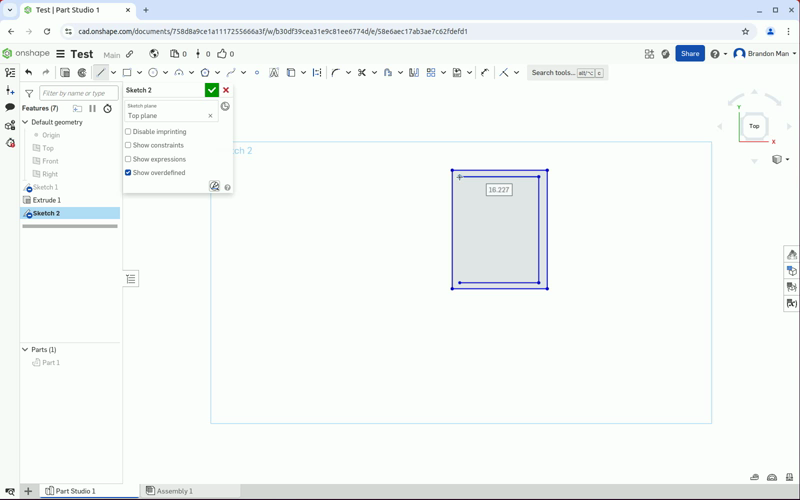
key_down(shift)
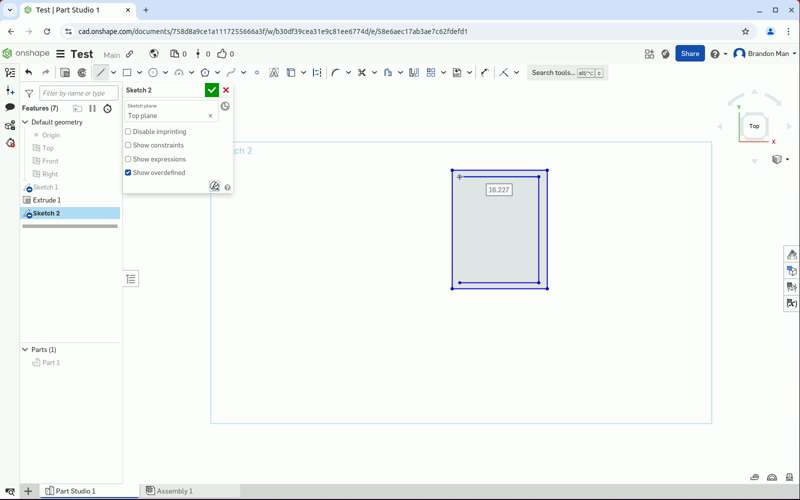
mouse_move(459, 282)
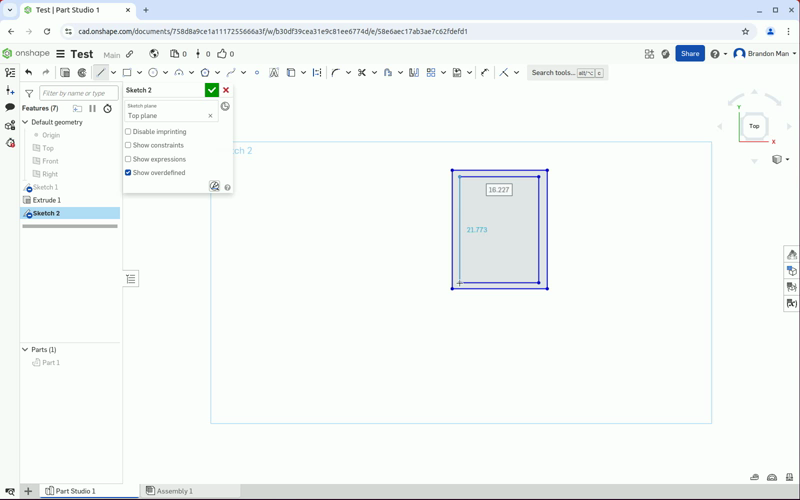
key_up(shift)
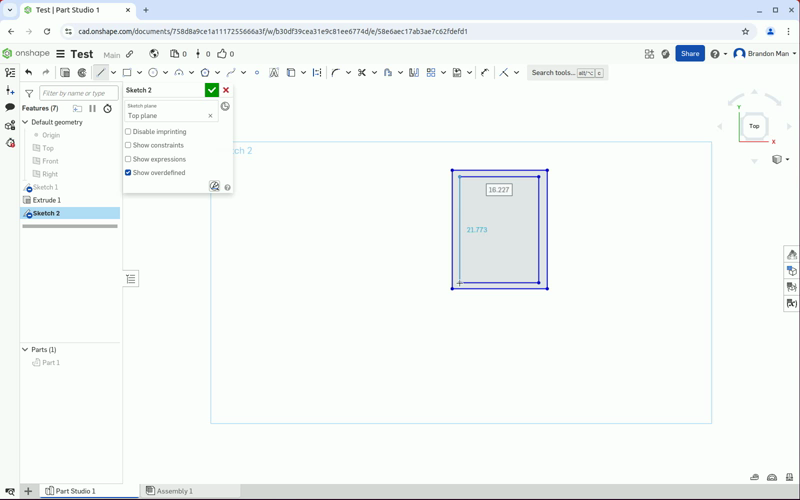
click(459, 282)
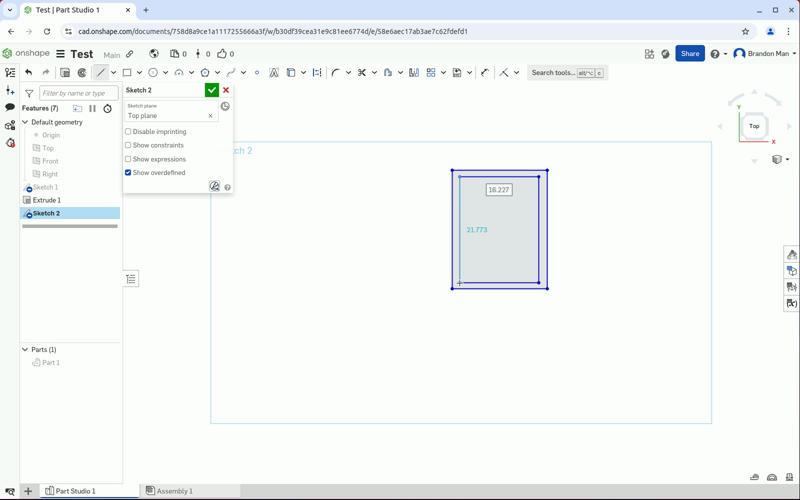
key(esc)
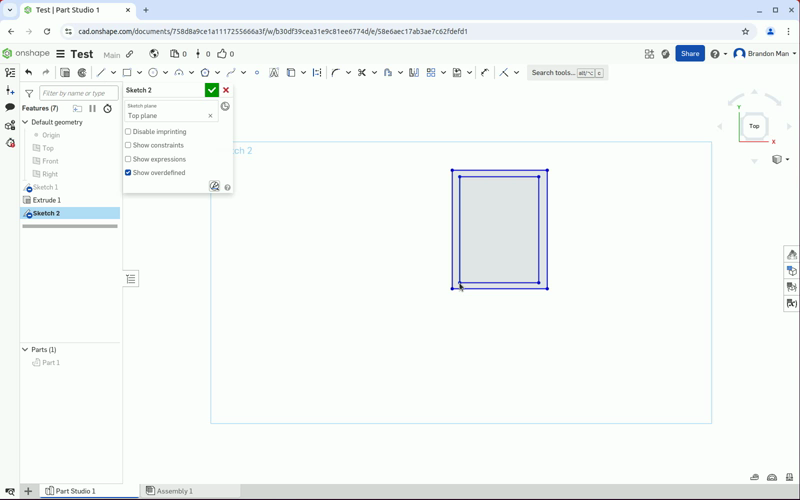
mouse_move(523, 285)
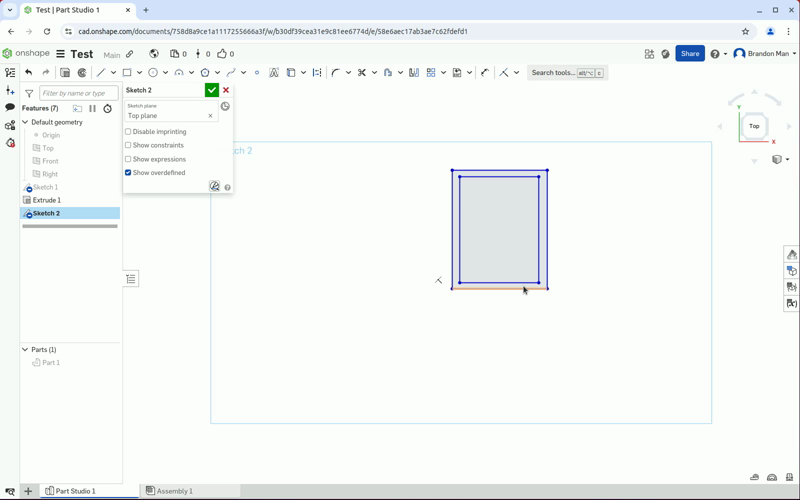
click(523, 285)
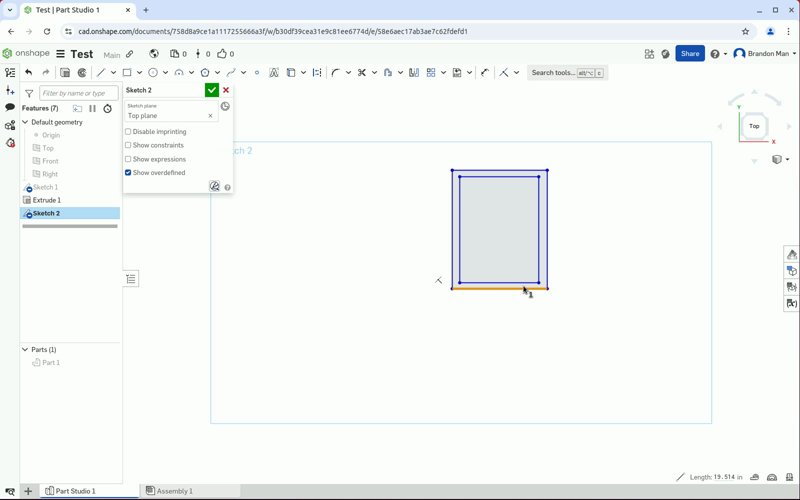
mouse_move(73, 352)
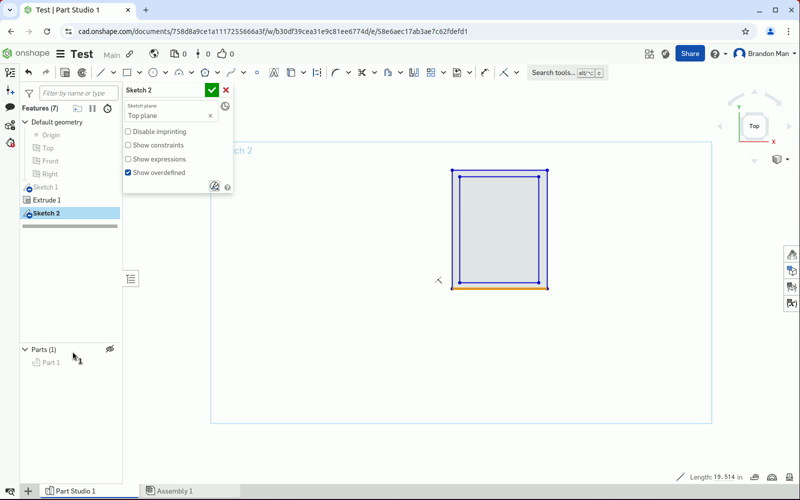
key(shift+y)
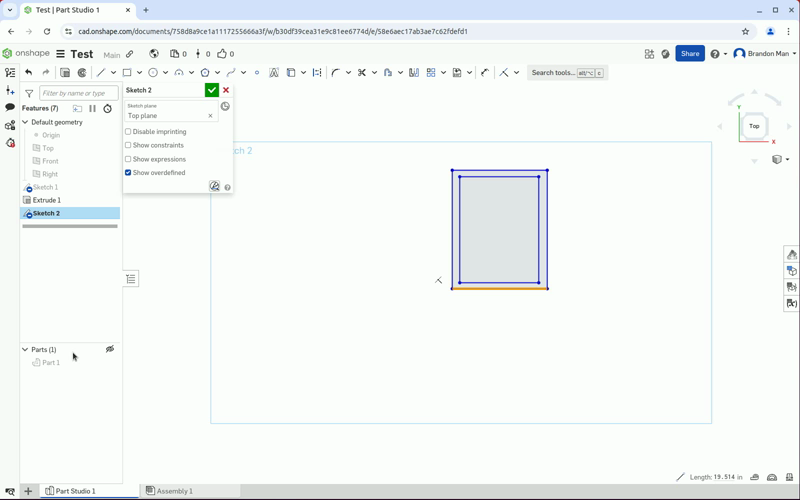
key(shift+e)
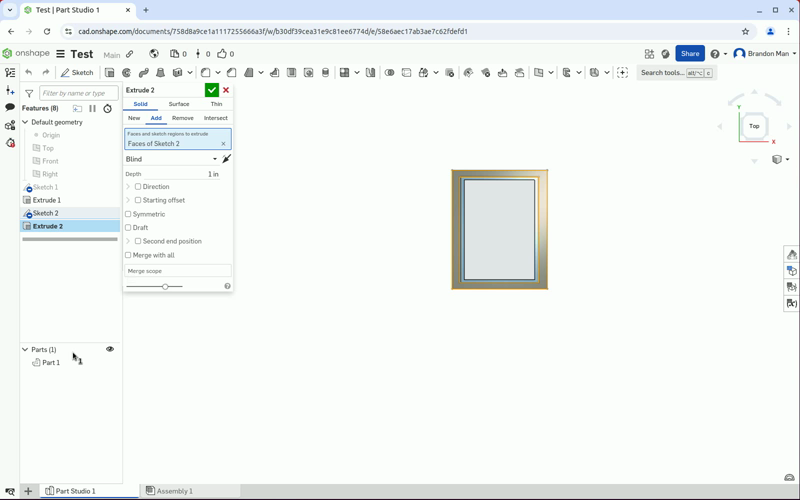
mouse_move(143, 106)
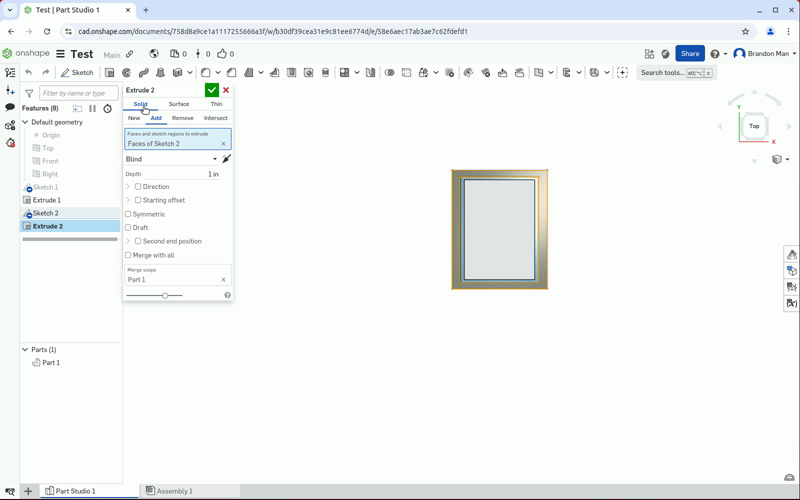
click(143, 106)
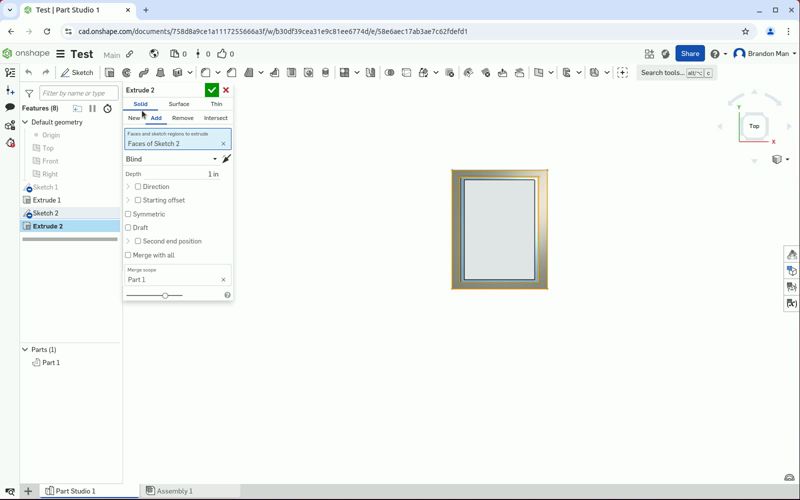
mouse_move(137, 120)
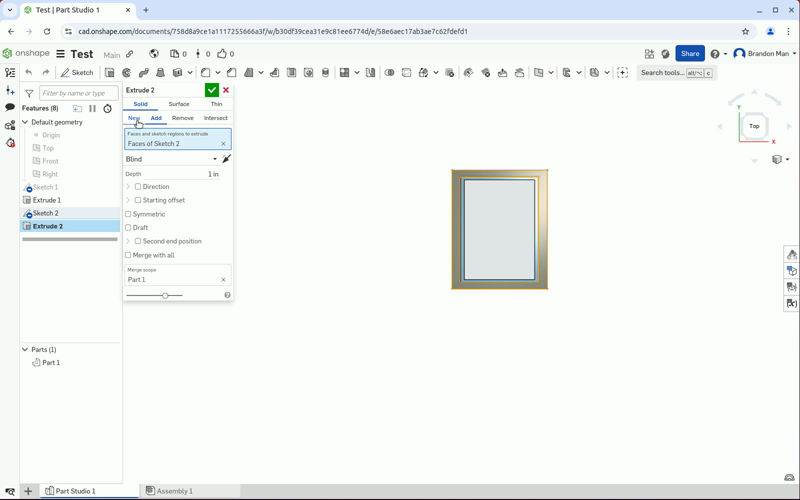
click(137, 120)
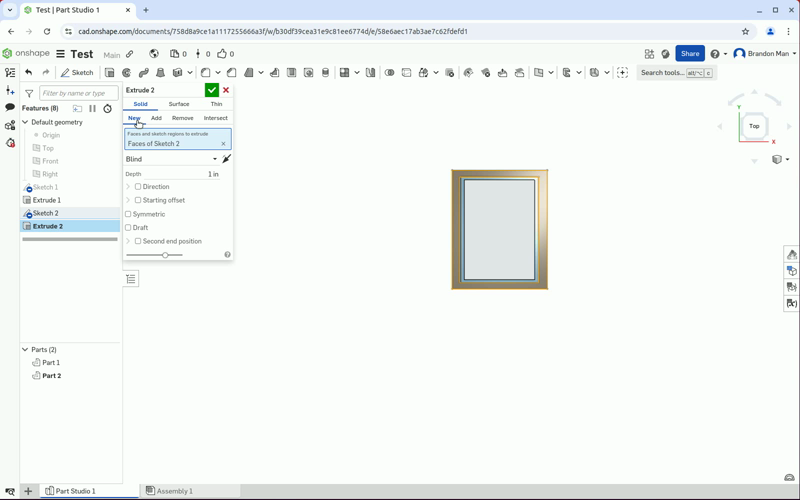
key(tab, 4)
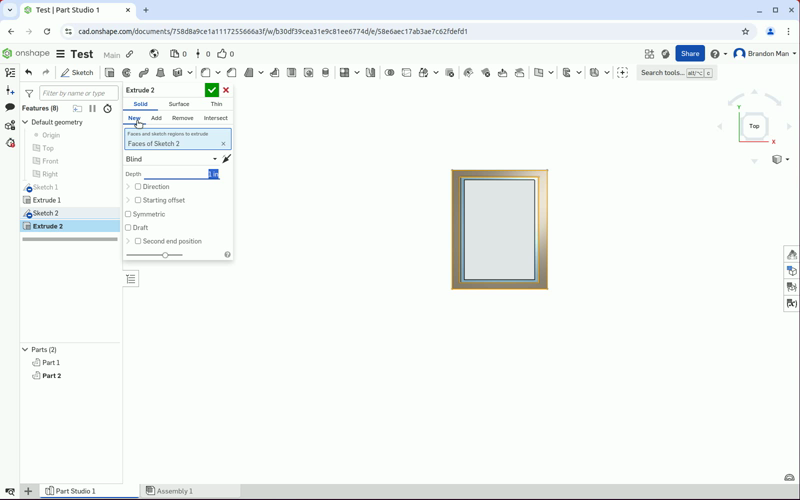
text(0.963)
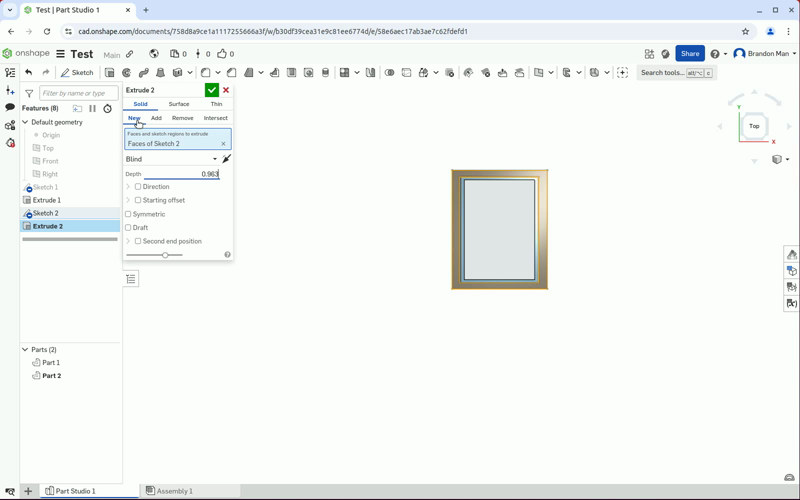
key(enter)
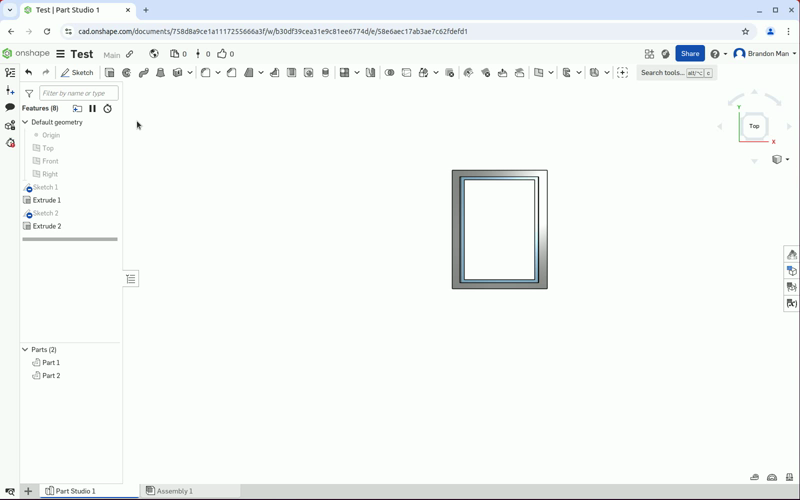
key(shift+h)
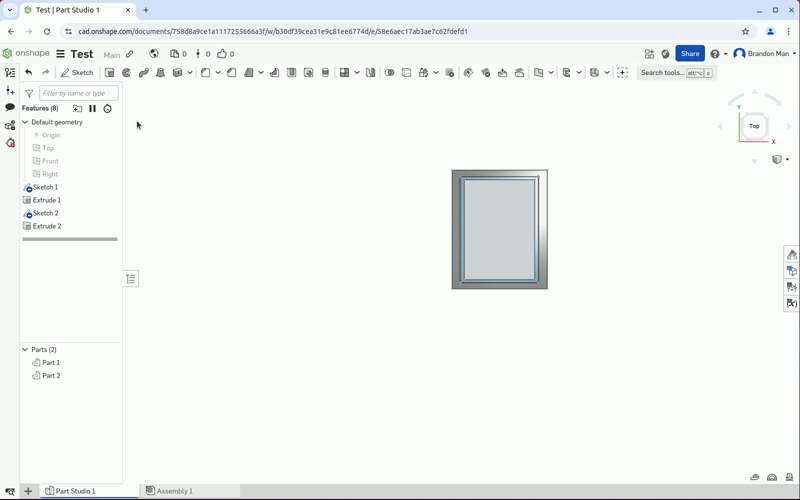
key(shift+h)
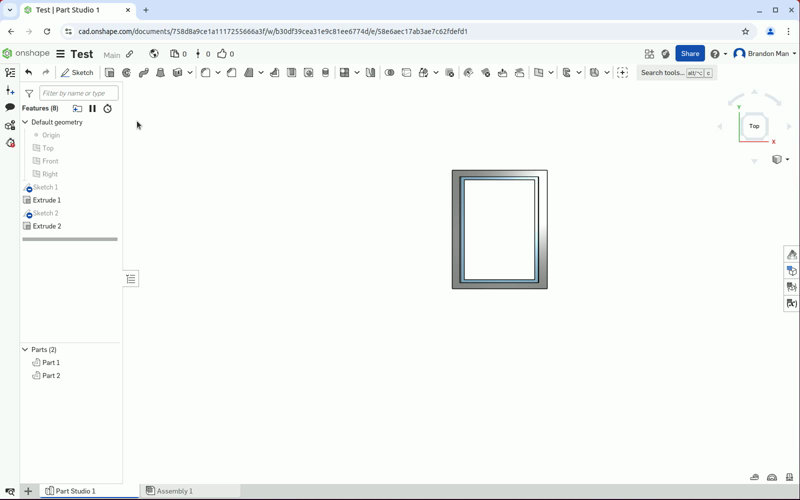
mouse_move(73, 189)
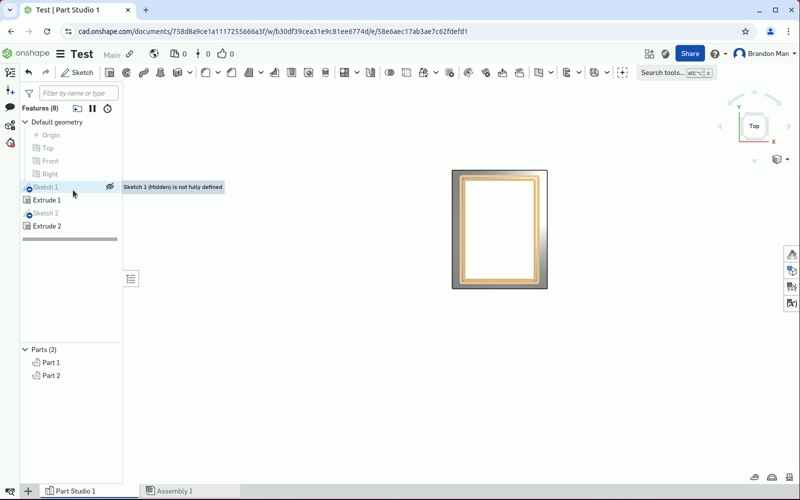
click(73, 189)
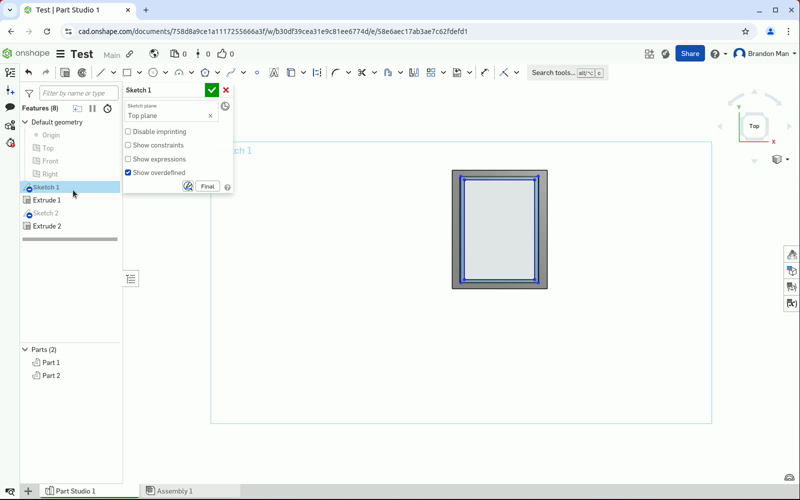
mouse_move(229, 92)
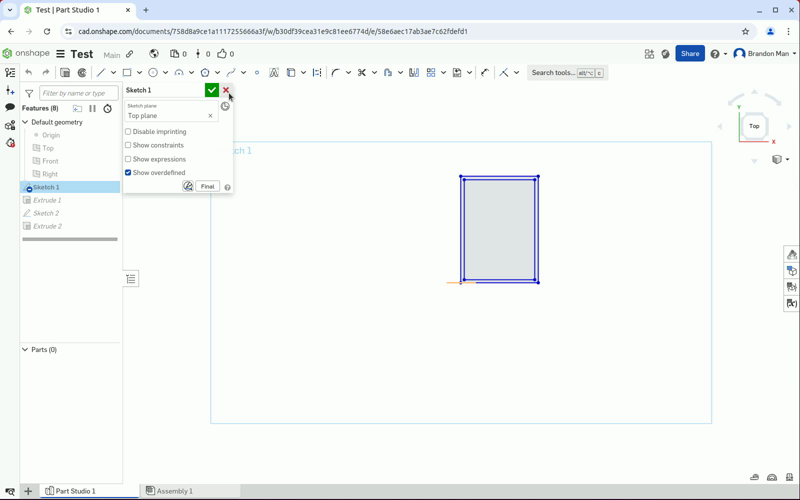
click(229, 92)
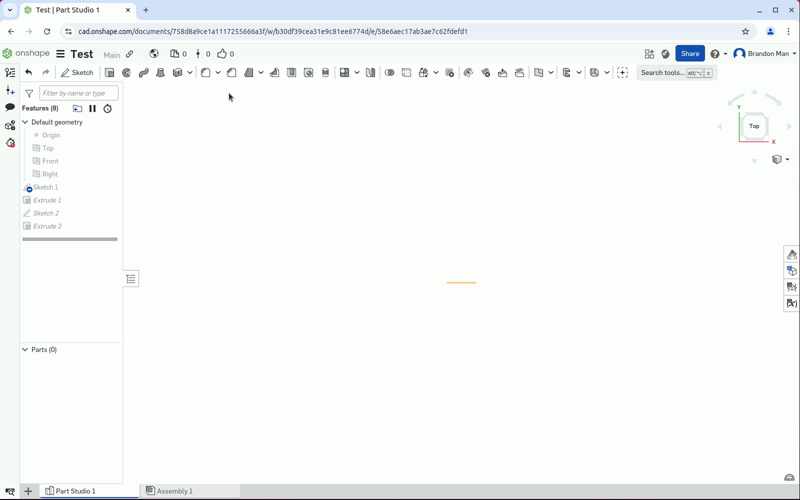
mouse_move(73, 352)
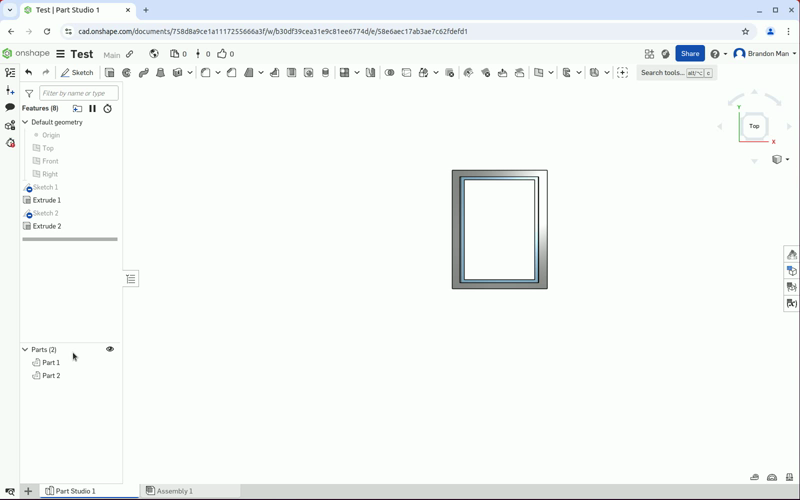
key(y)
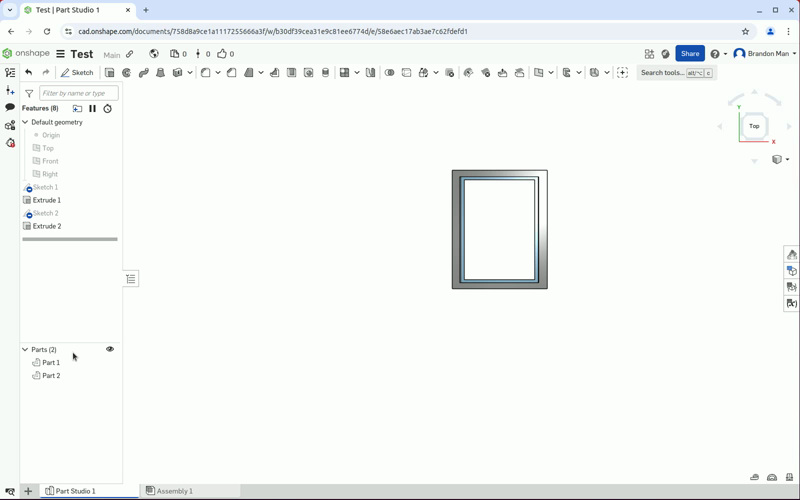
key(shift+p)
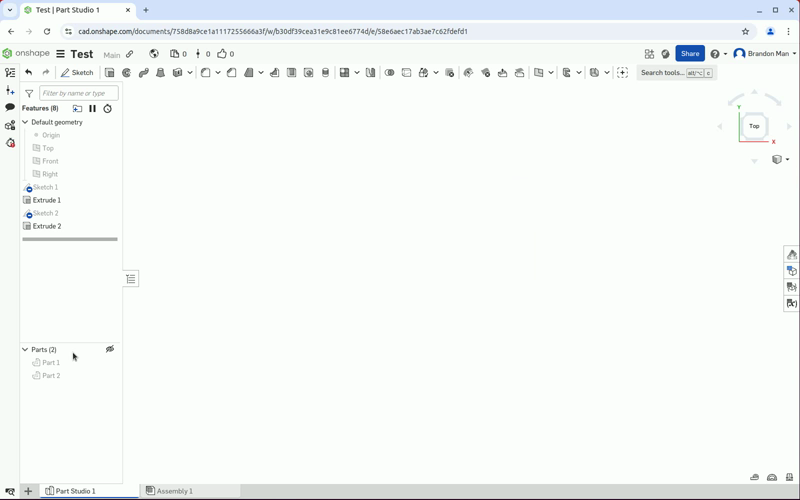
key(space)
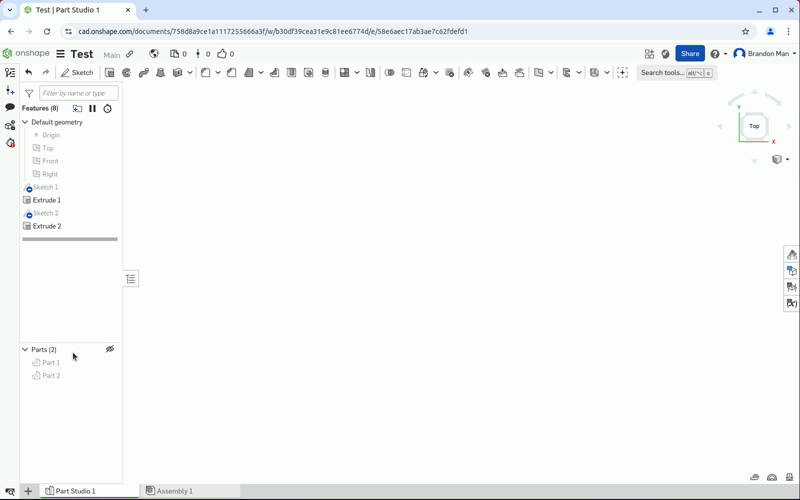
key_down(shift)
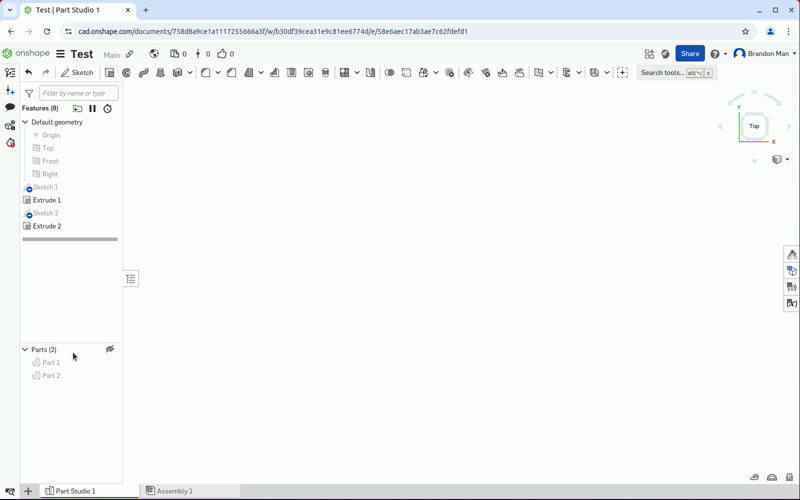
key(up)
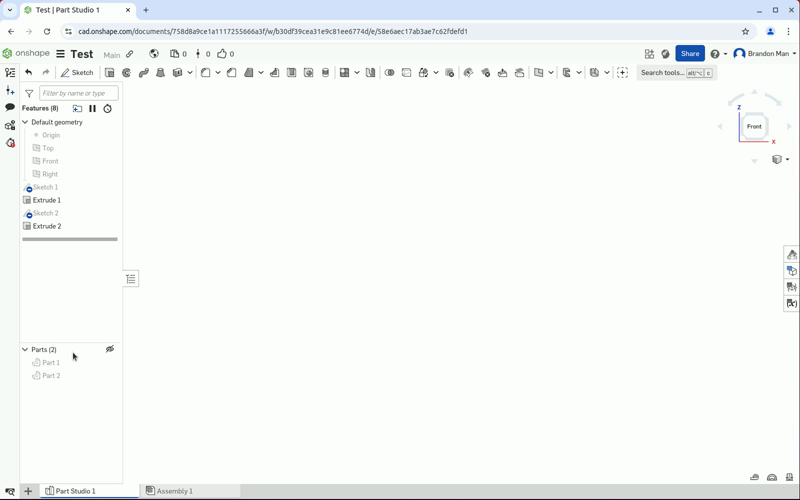
key_up(shift)
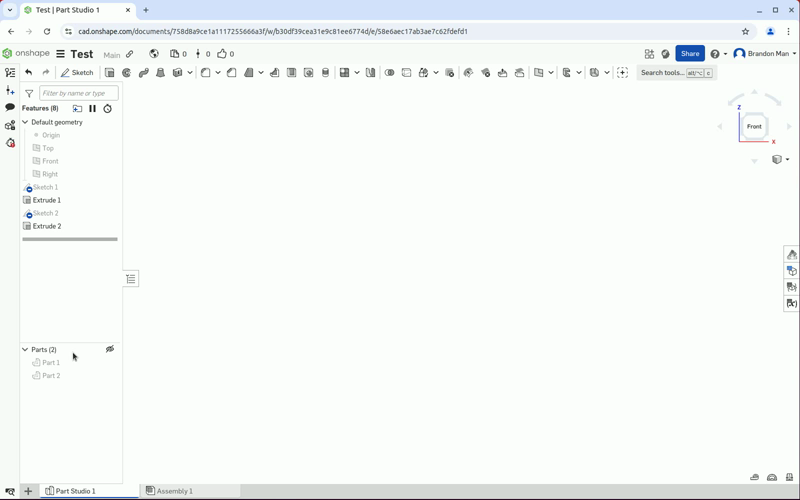
mouse_move(73, 352)
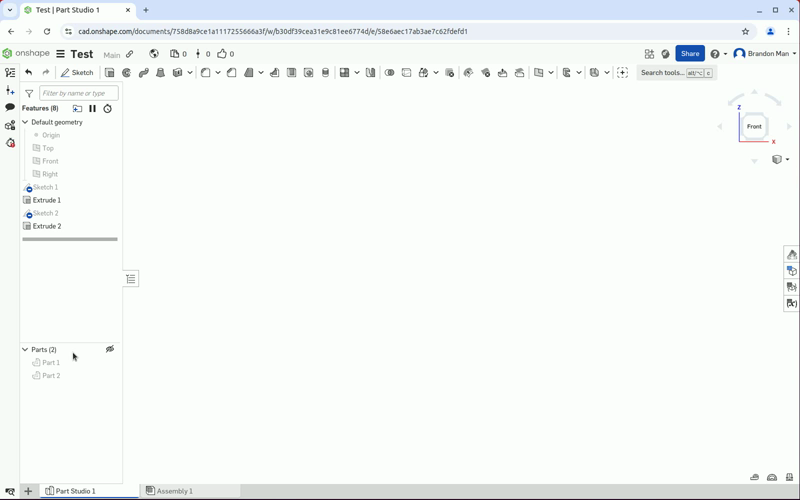
key(shift+y)
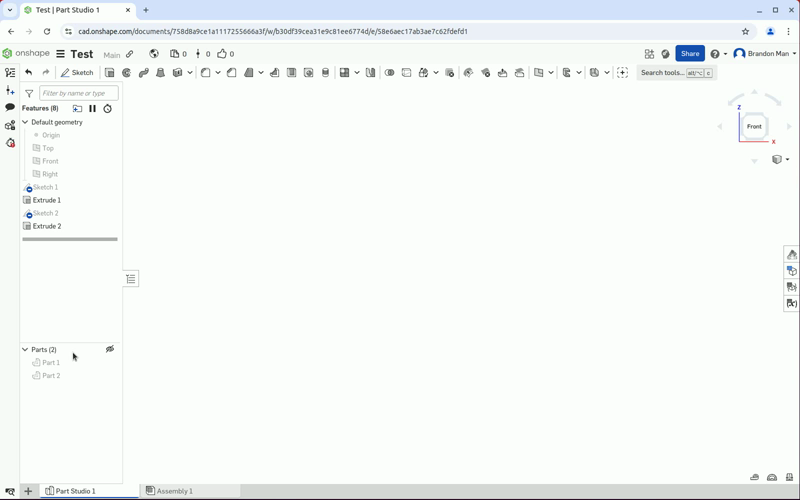
key(shift+s)
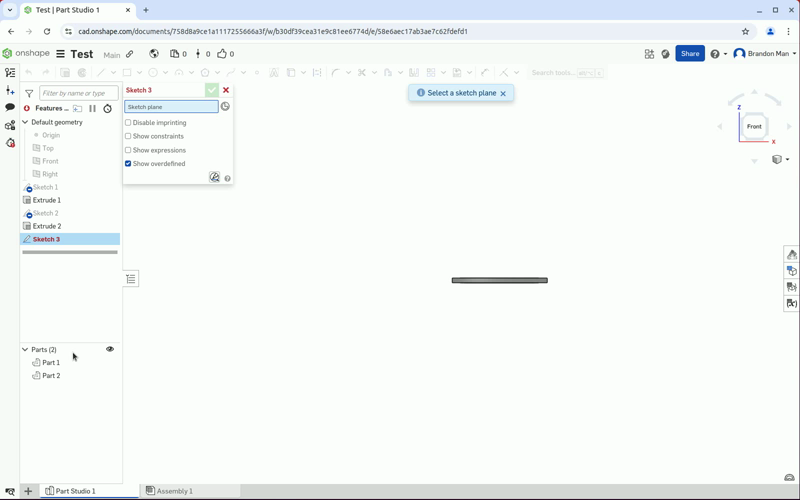
mouse_move(73, 163)
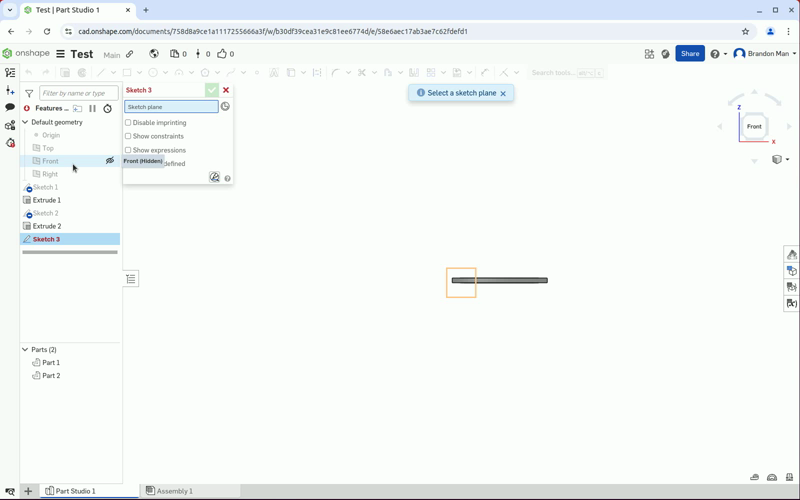
click(73, 163)
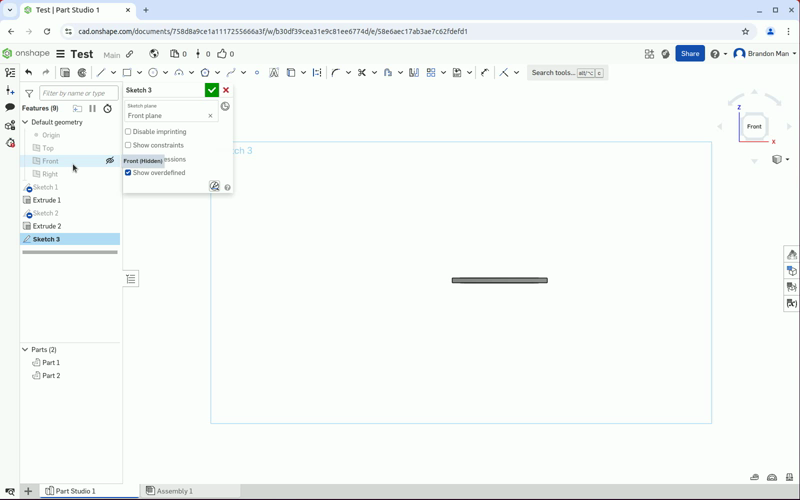
mouse_move(73, 352)
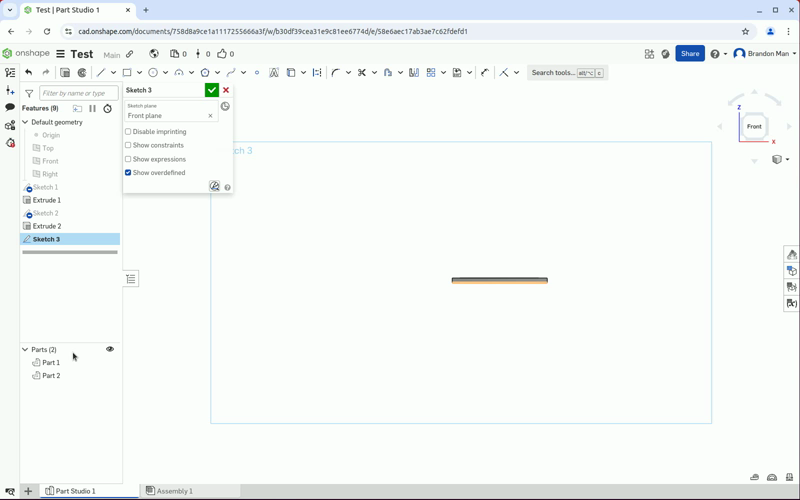
key(y)
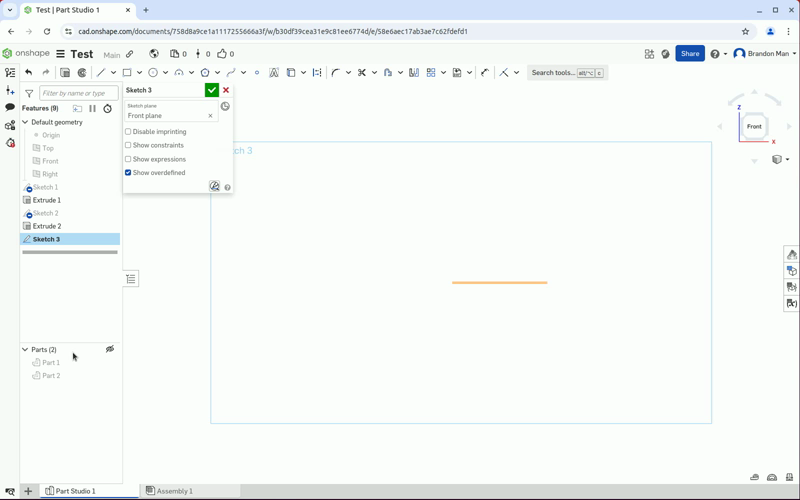
key(l)
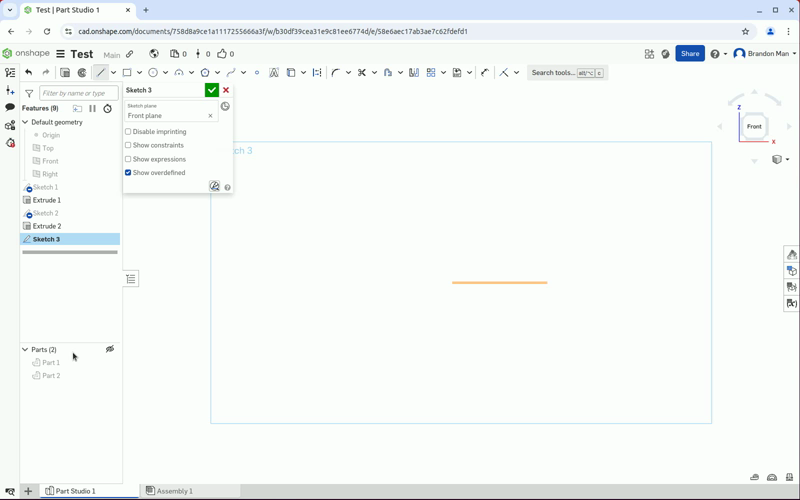
key_down(shift)
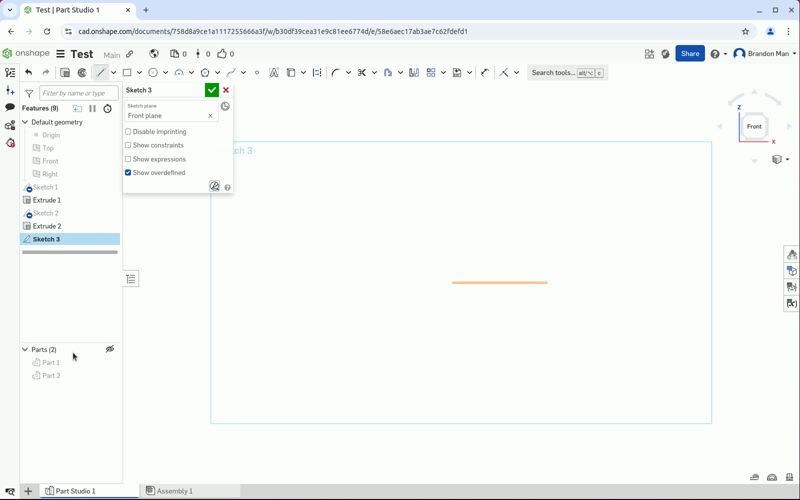
mouse_move(454, 275)
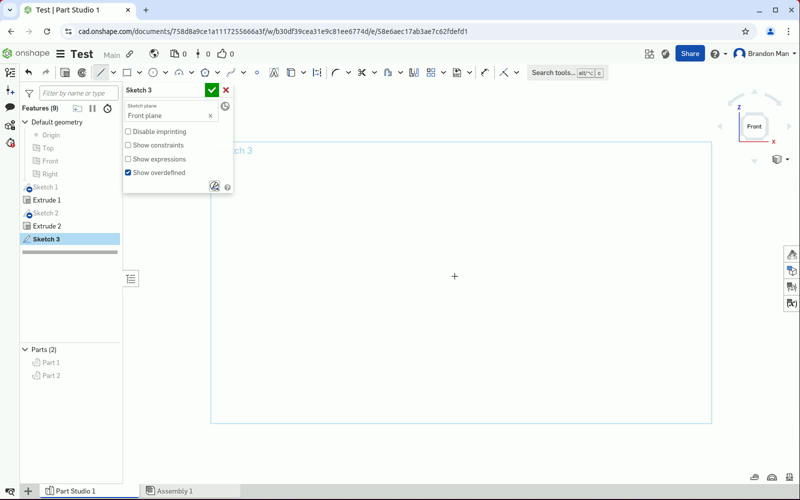
click(454, 275)
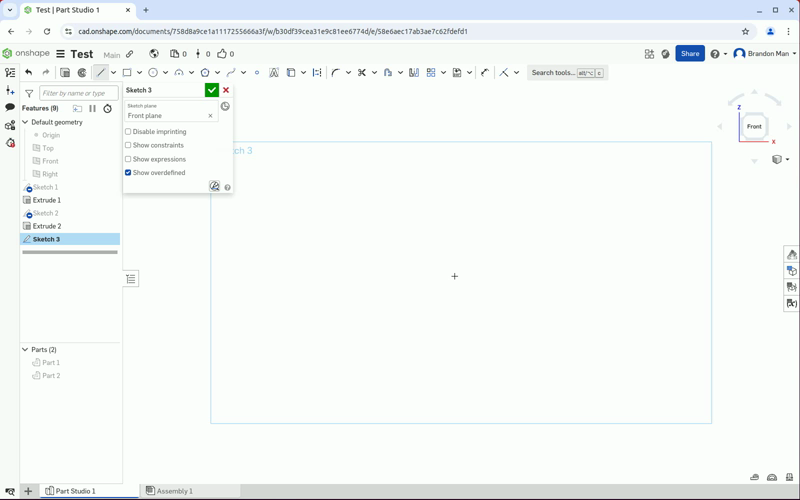
key_up(shift)
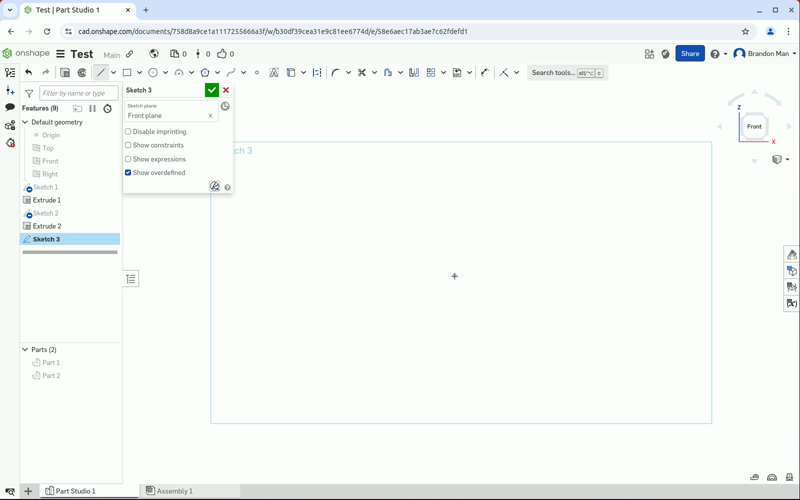
key_down(shift)
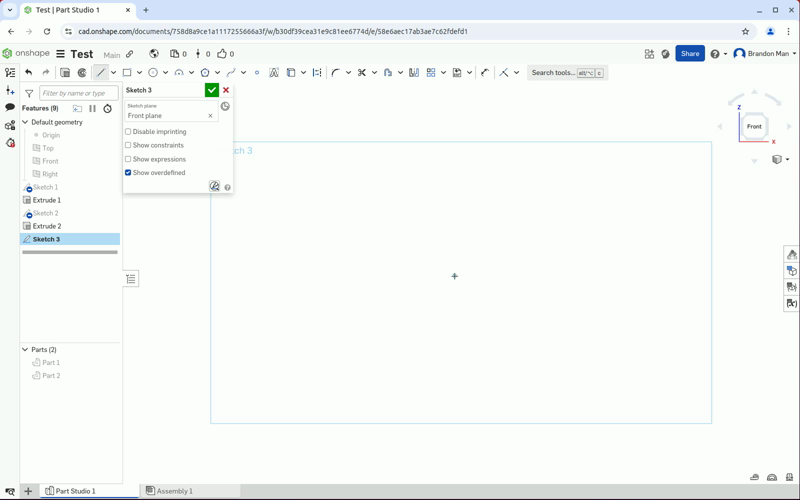
mouse_move(484, 275)
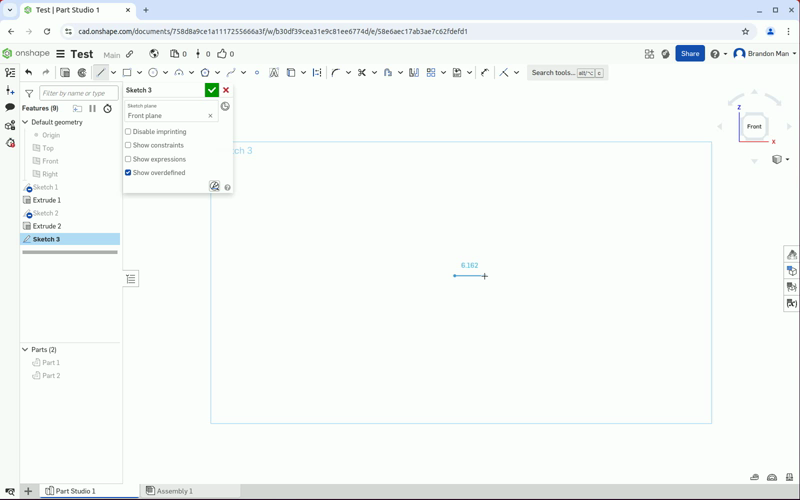
mouse_move(456, 278)
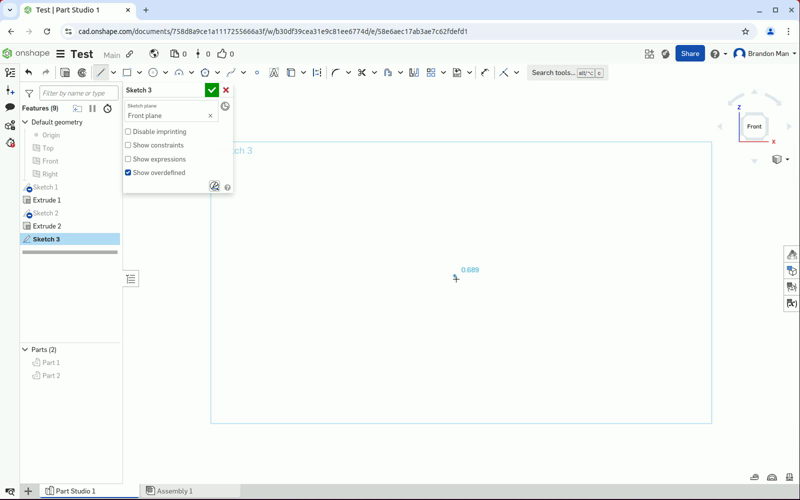
scroll(6)
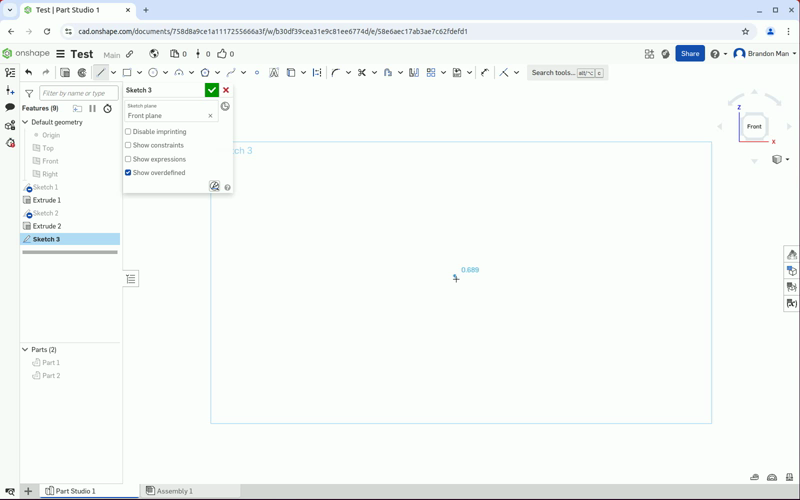
scroll(6)
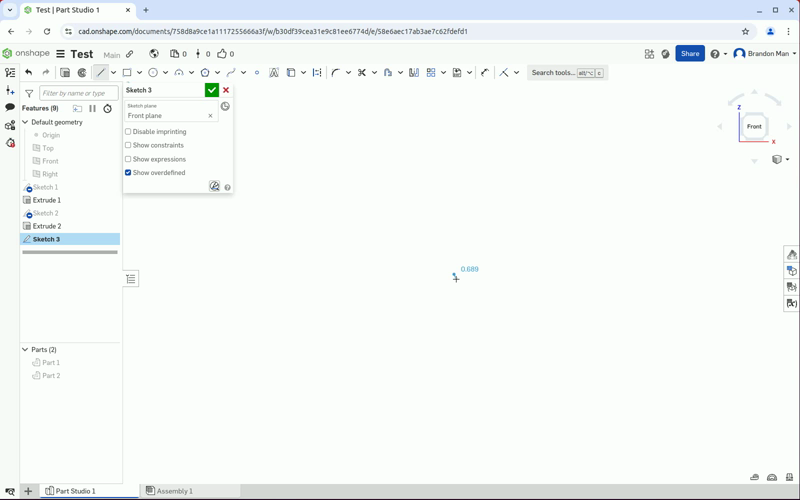
scroll(6)
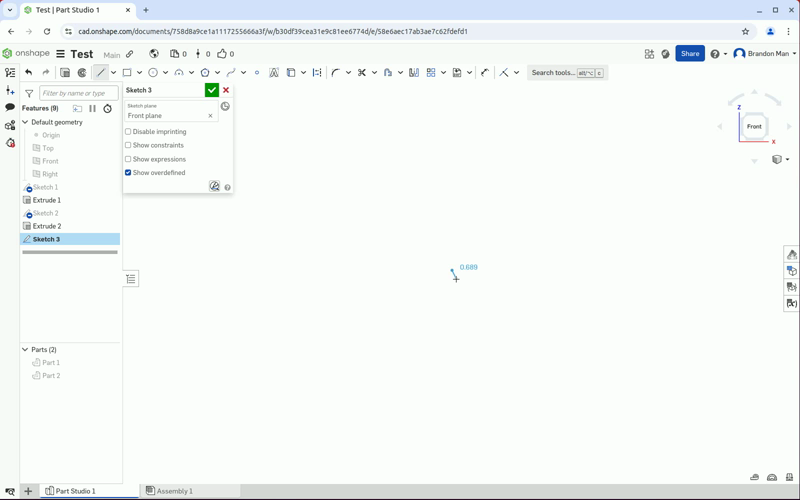
scroll(6)
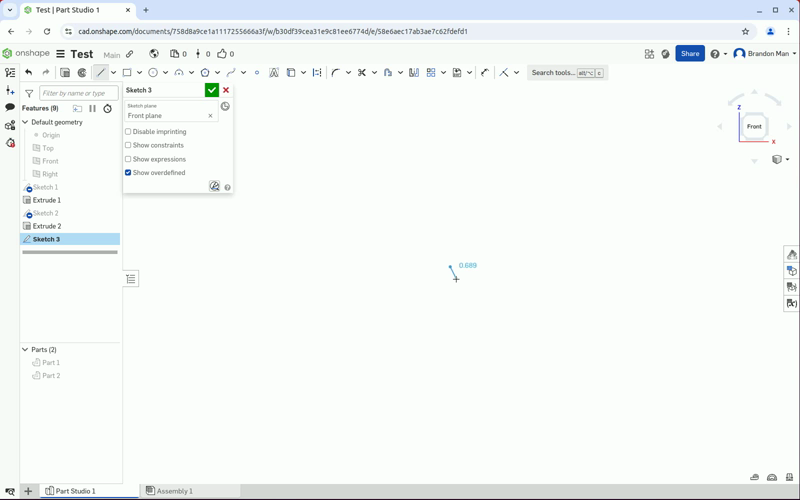
scroll(6)
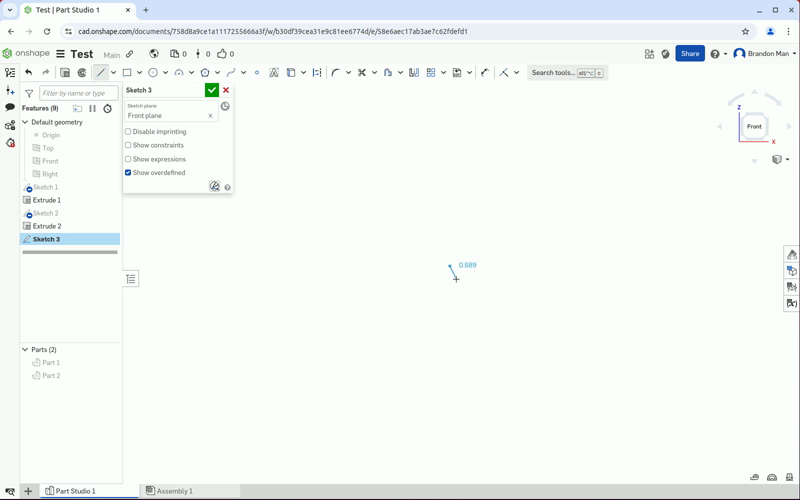
scroll(6)
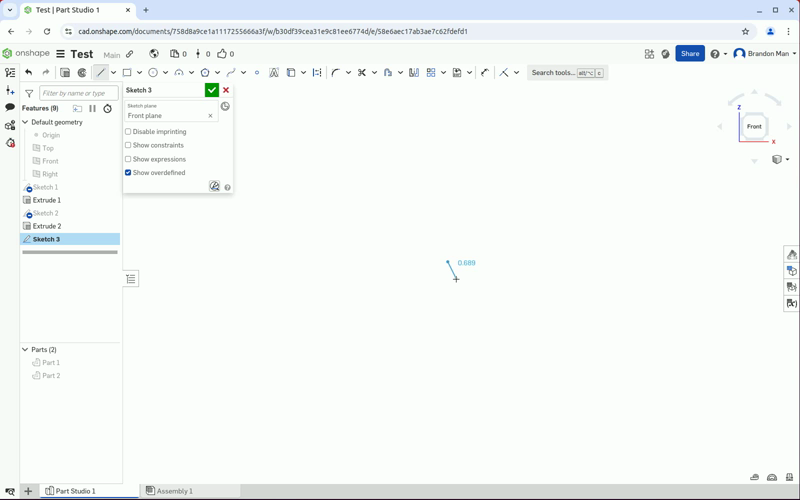
scroll(6)
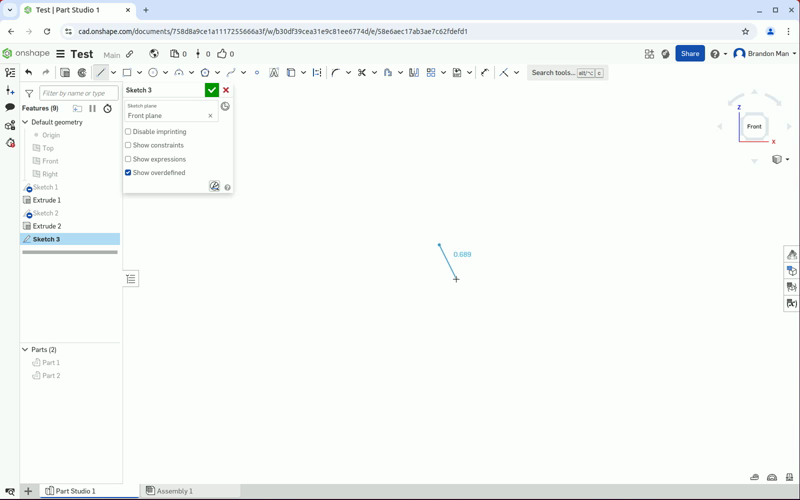
click(456, 278)
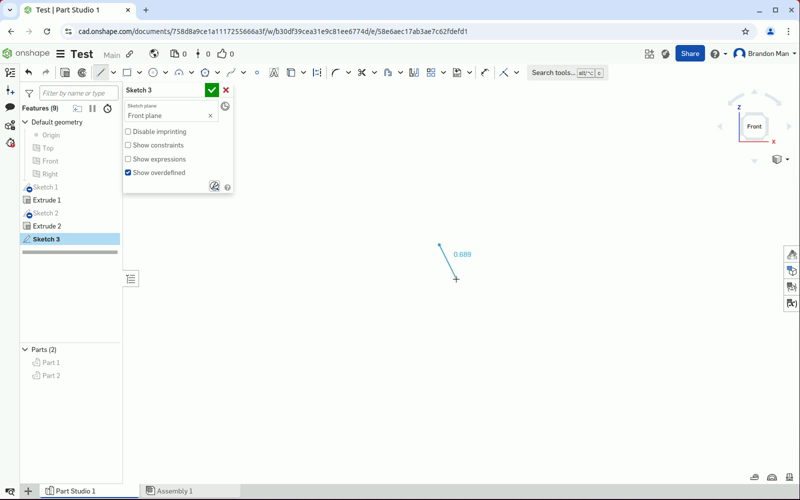
scroll(-6)
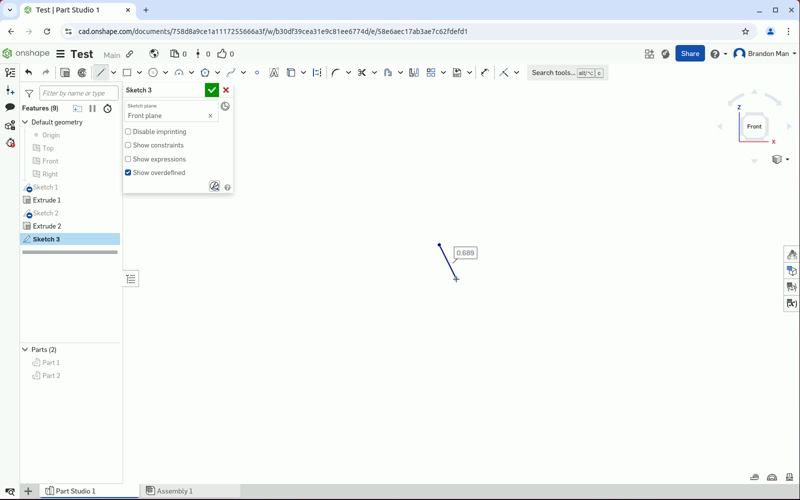
scroll(-6)
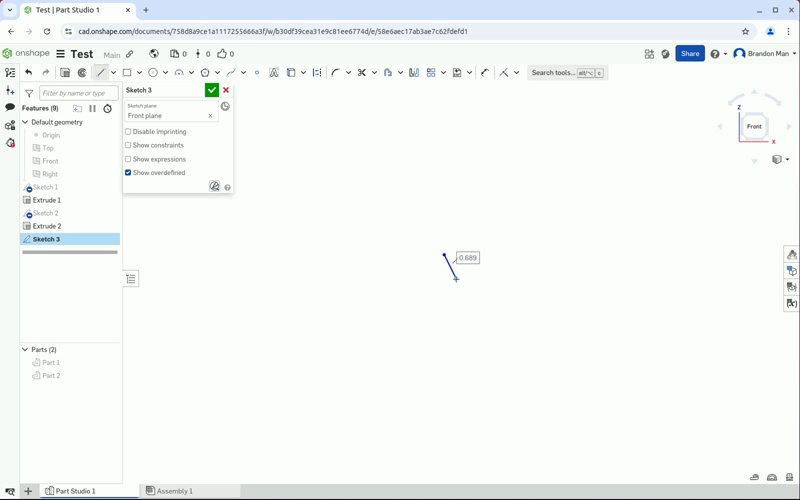
scroll(-6)
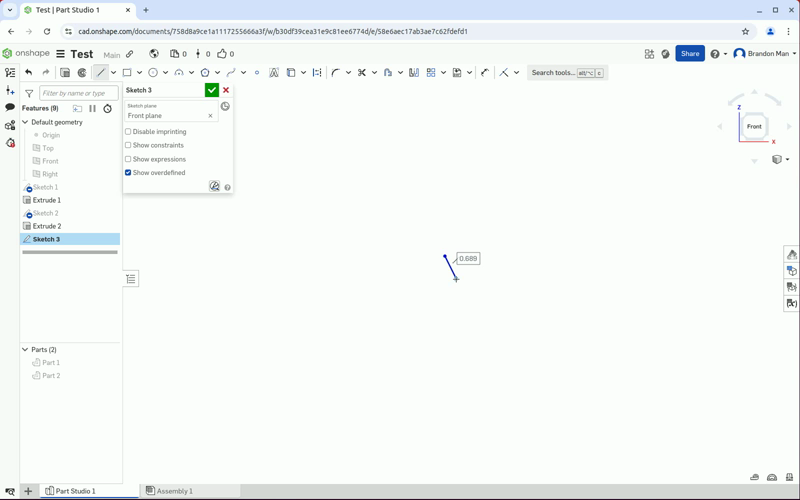
scroll(-6)
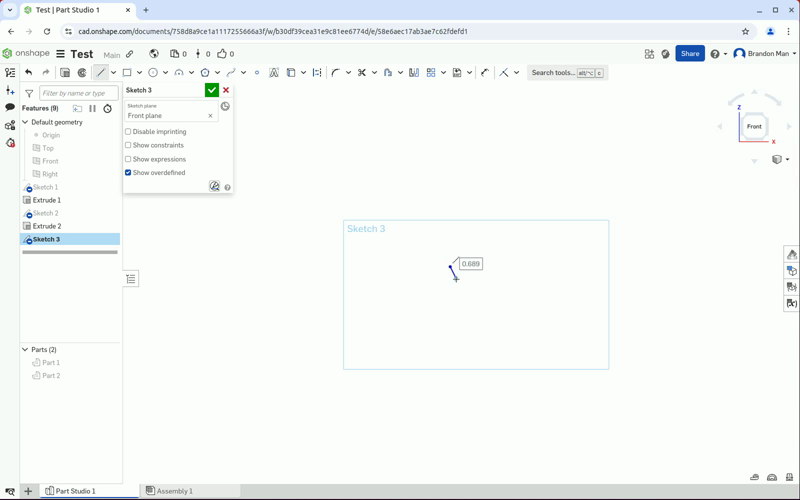
scroll(-6)
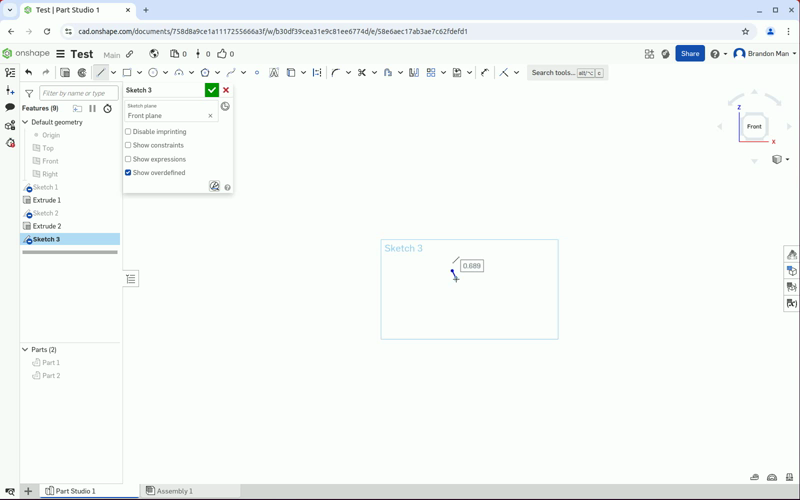
scroll(-6)
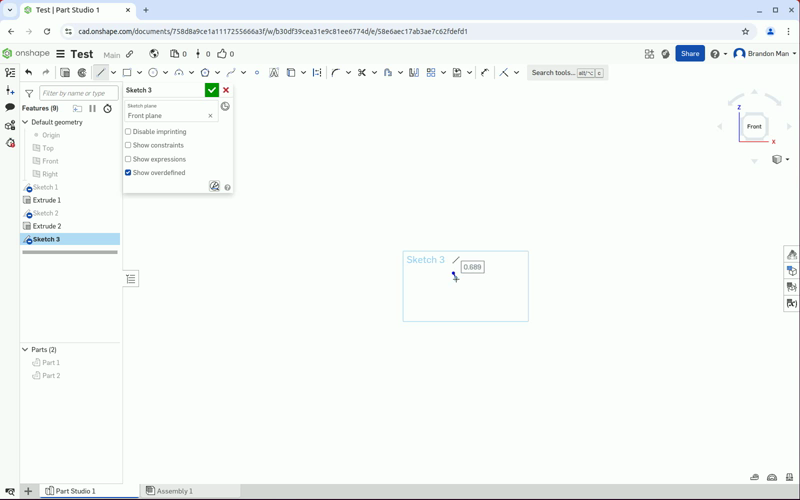
scroll(-6)
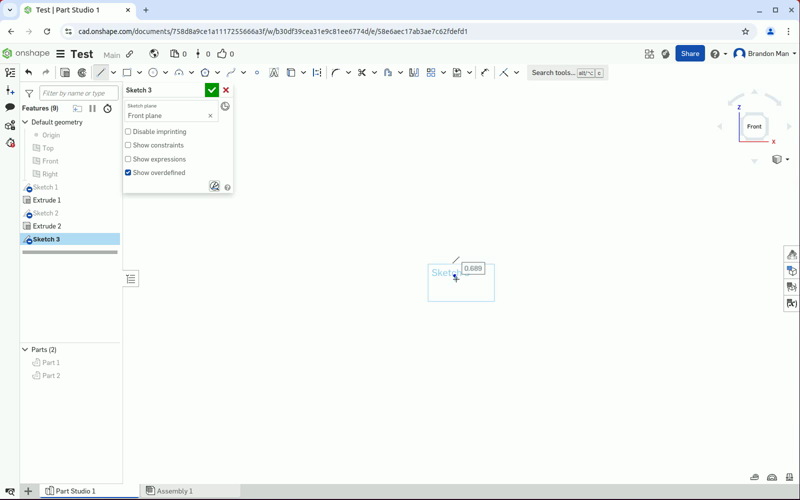
key_up(shift)
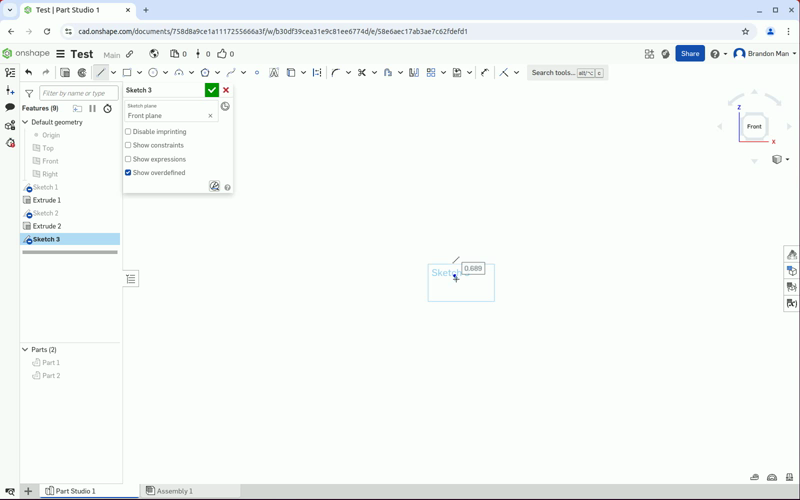
key_down(shift)
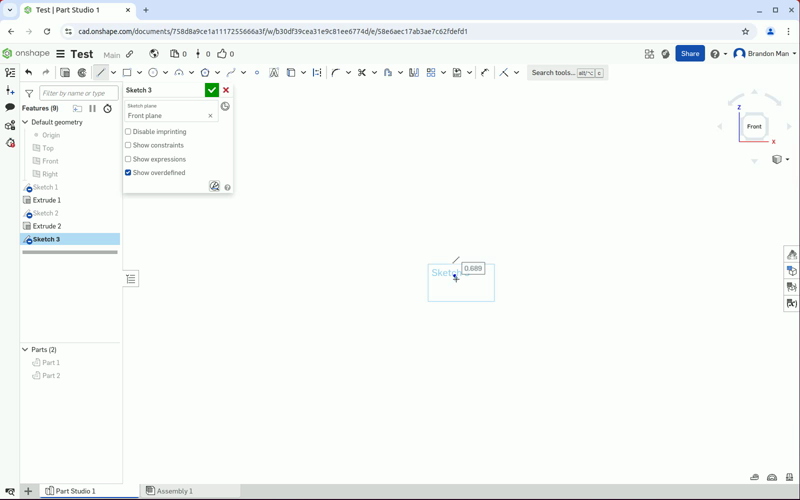
mouse_move(486, 278)
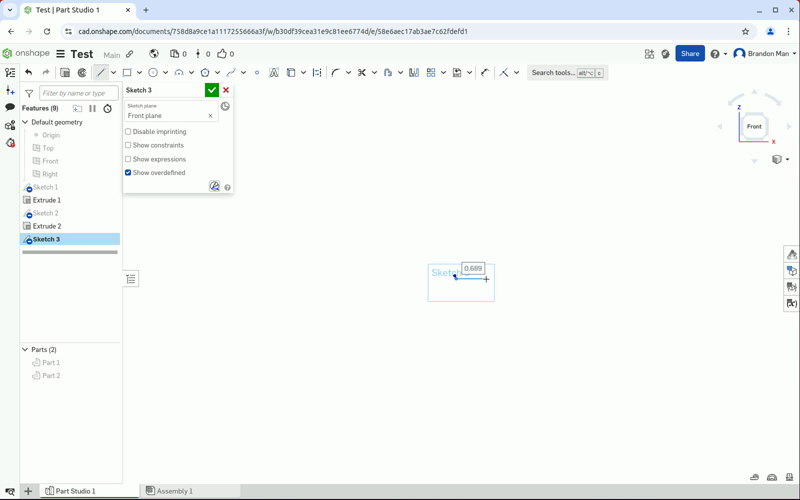
mouse_move(460, 278)
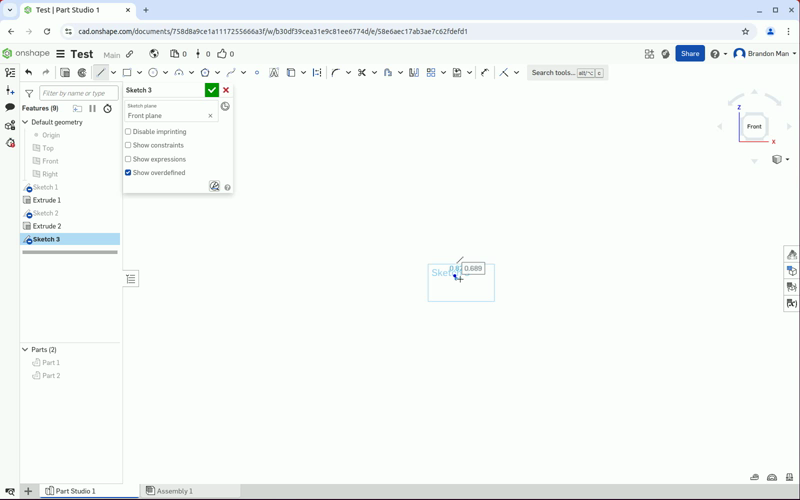
scroll(6)
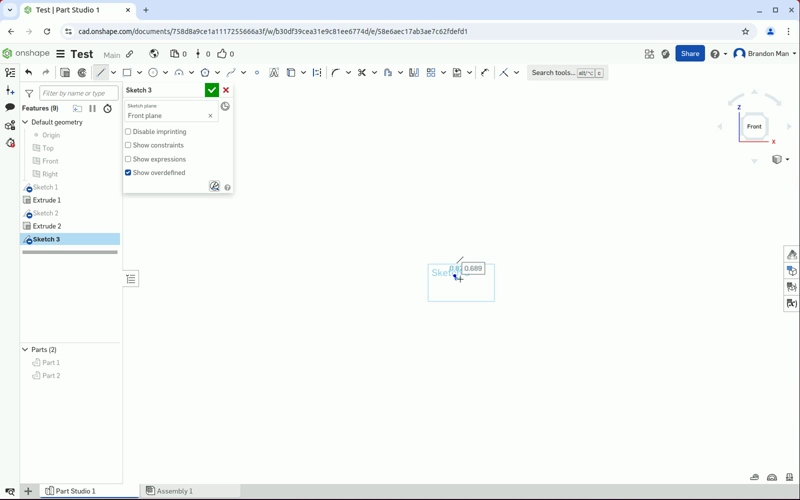
scroll(6)
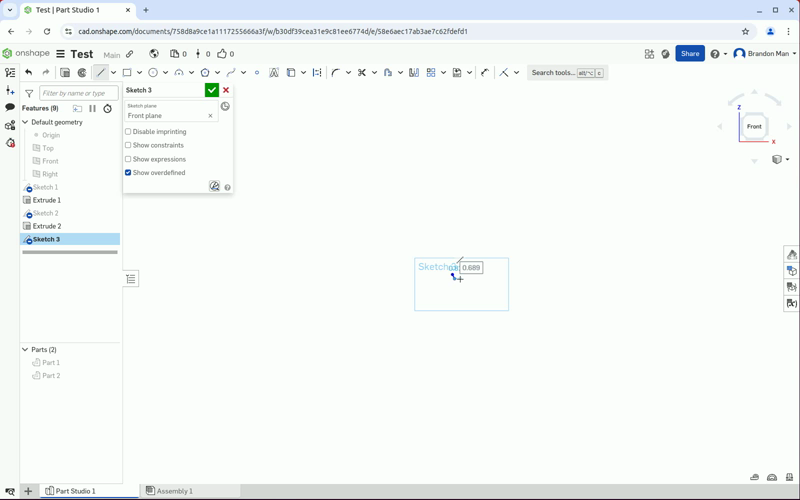
scroll(6)
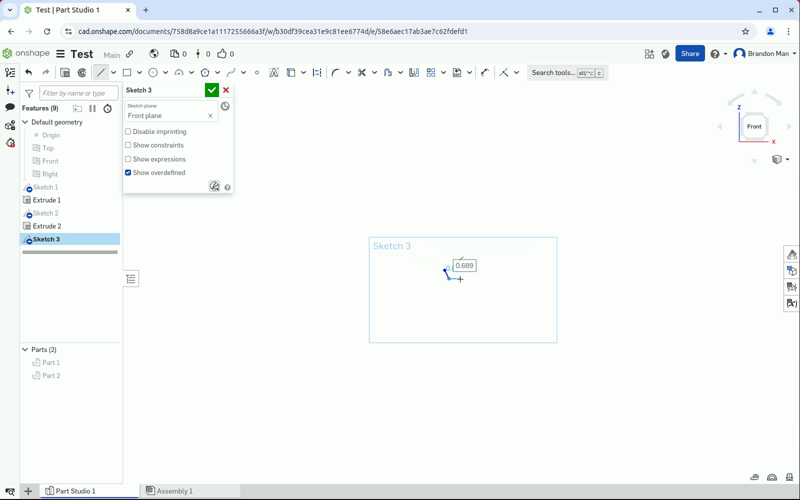
scroll(6)
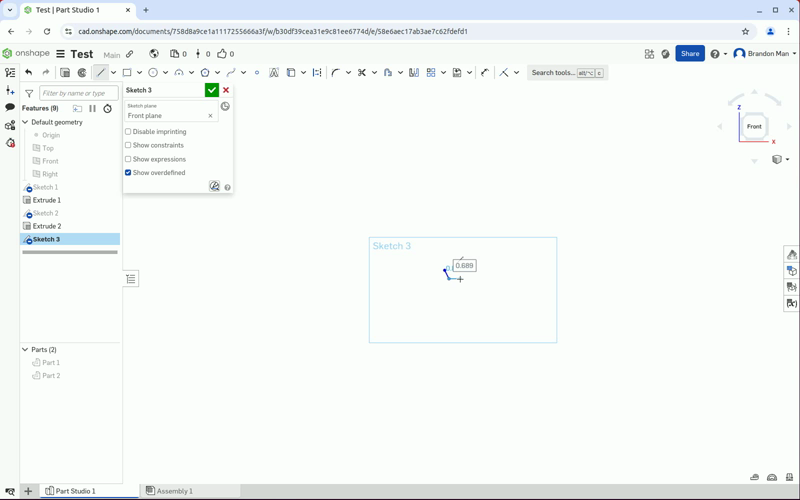
scroll(6)
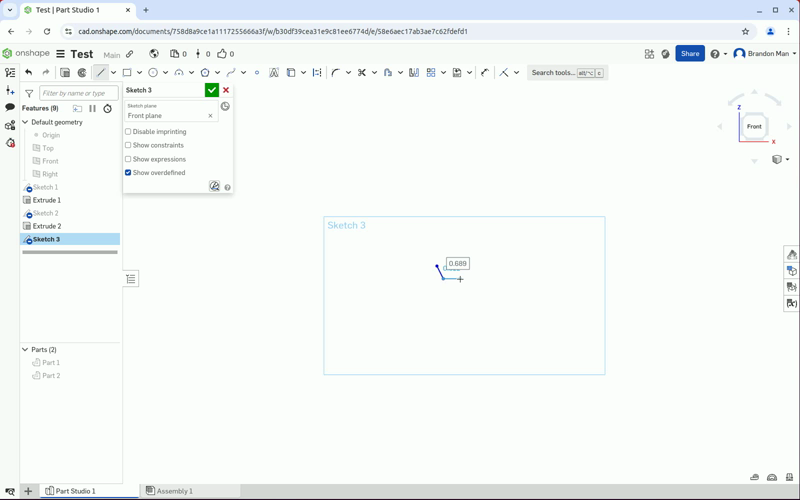
scroll(6)
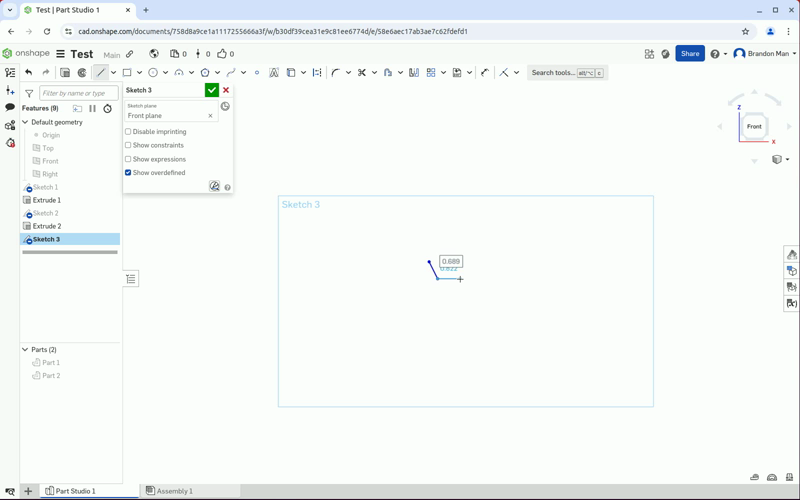
scroll(6)
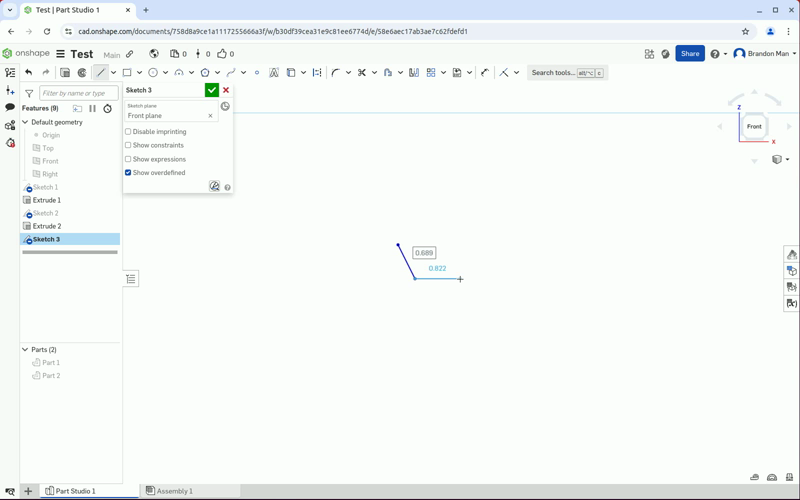
click(460, 278)
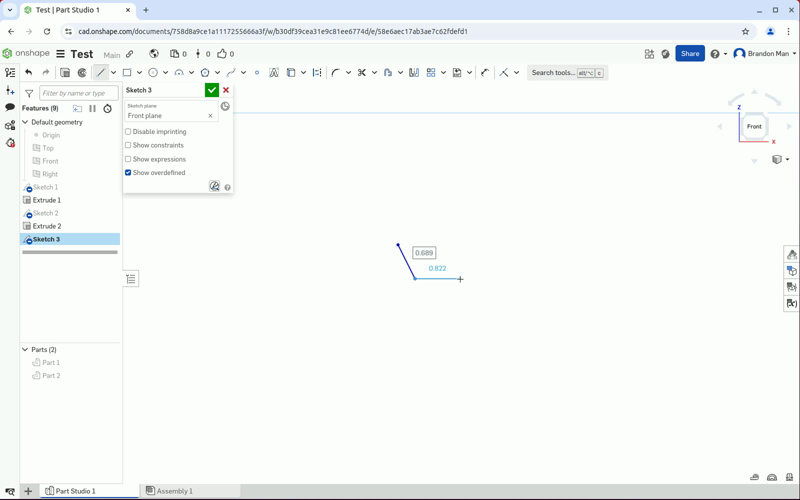
scroll(-6)
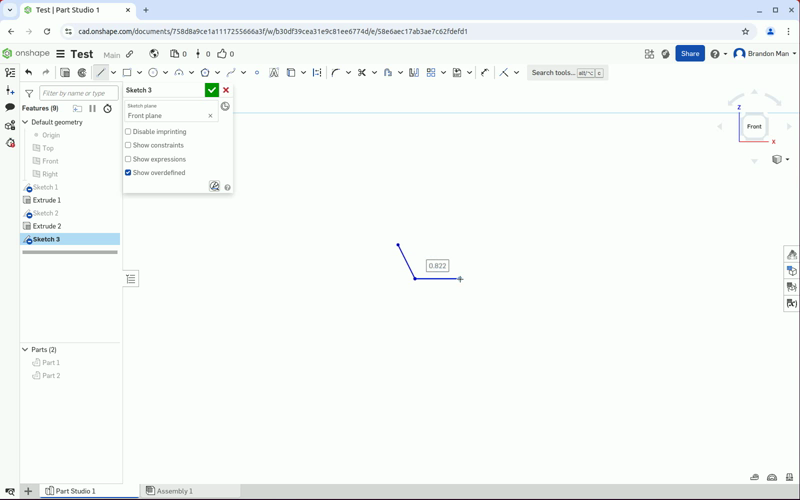
scroll(-6)
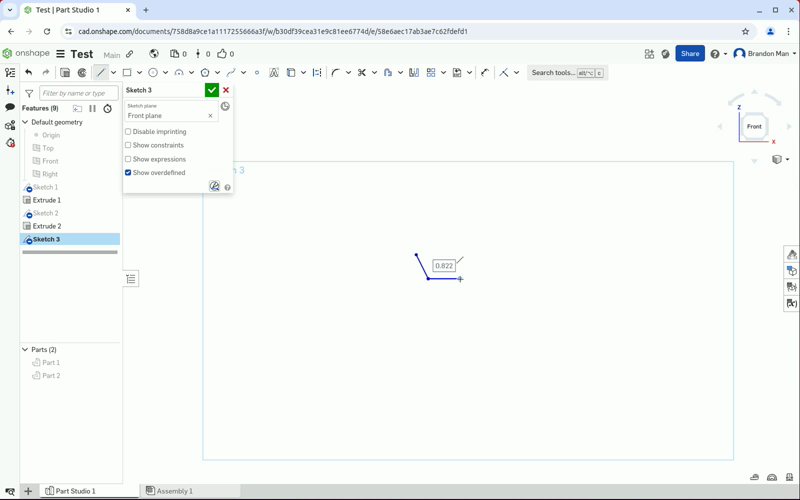
scroll(-6)
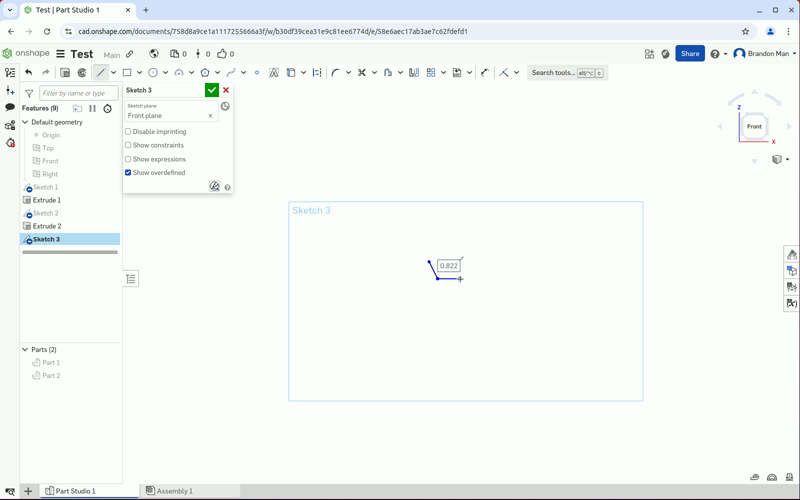
scroll(-6)
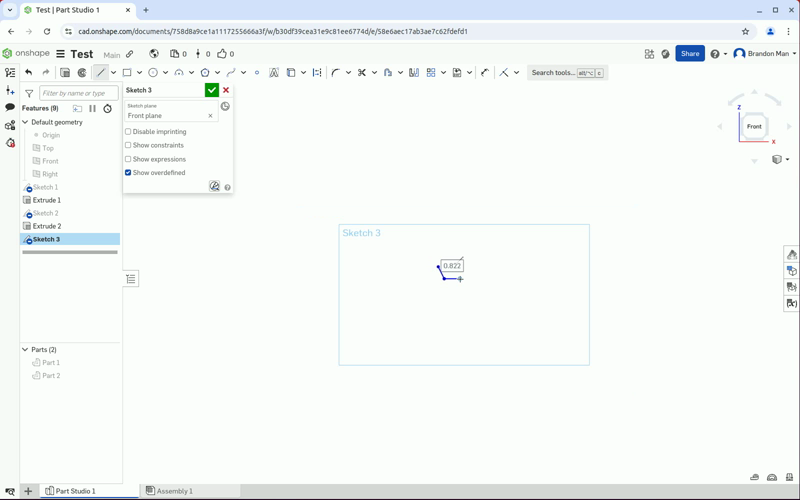
scroll(-6)
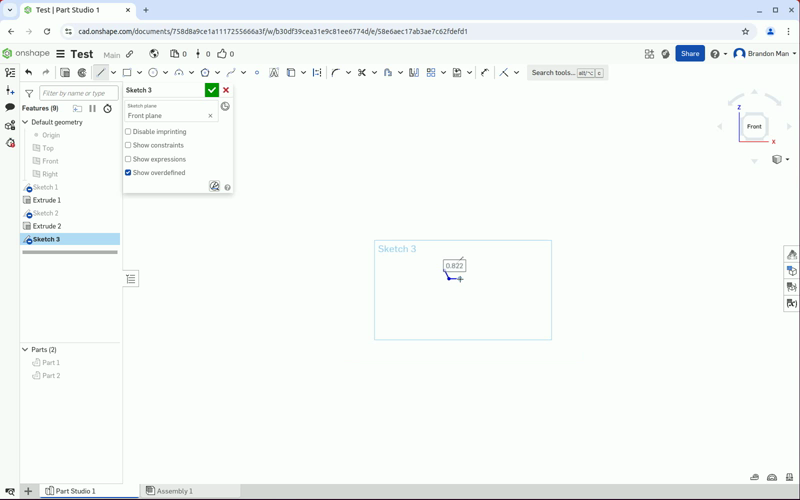
scroll(-6)
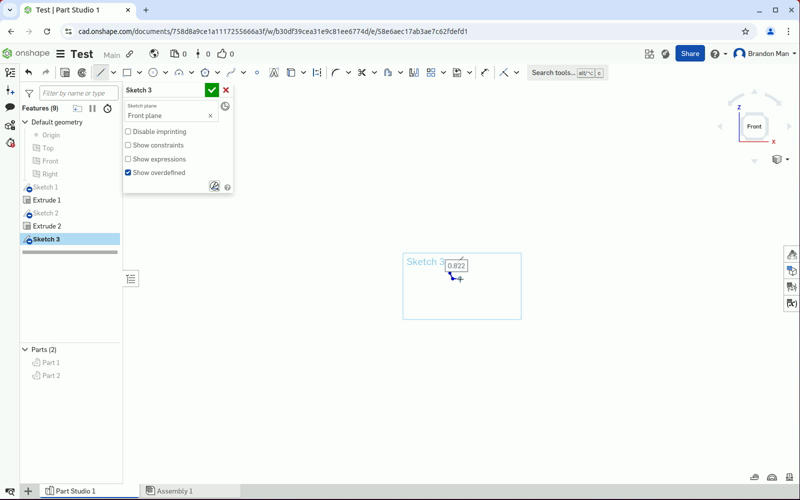
scroll(-6)
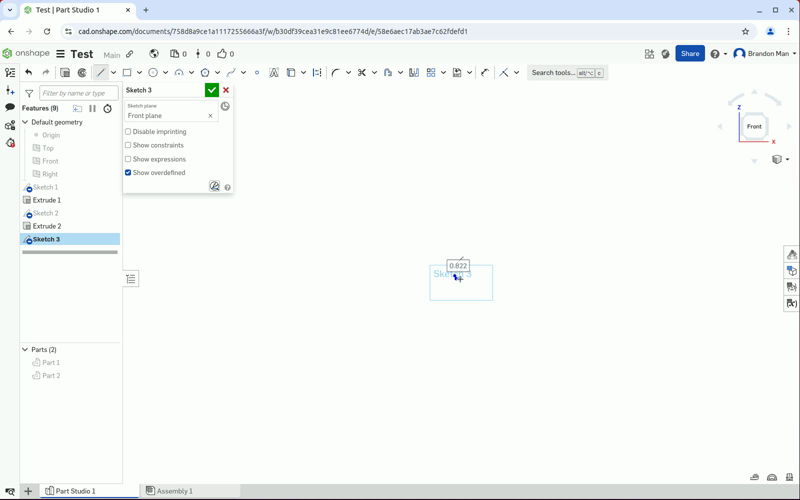
key_up(shift)
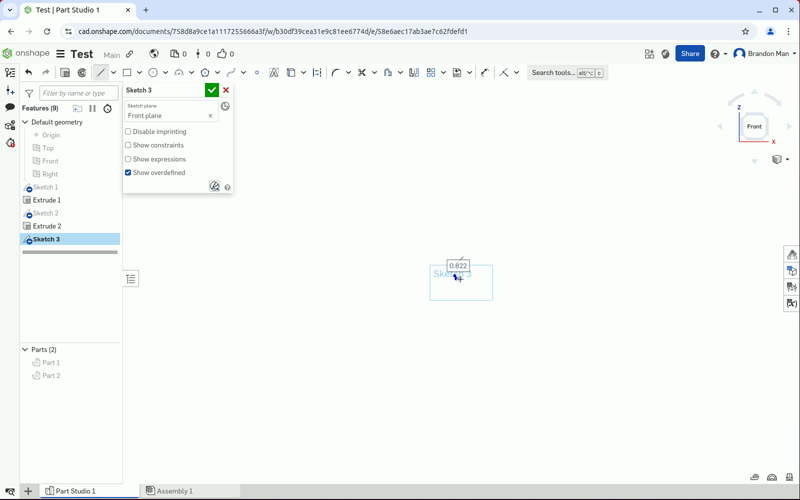
key_down(shift)
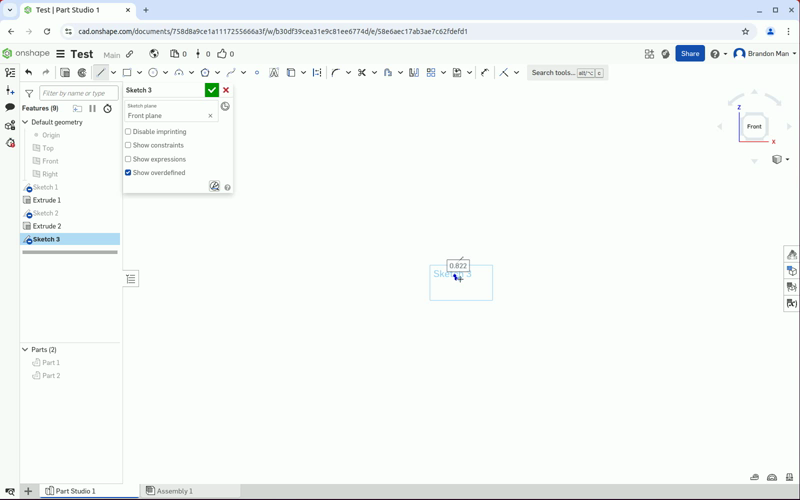
mouse_move(490, 278)
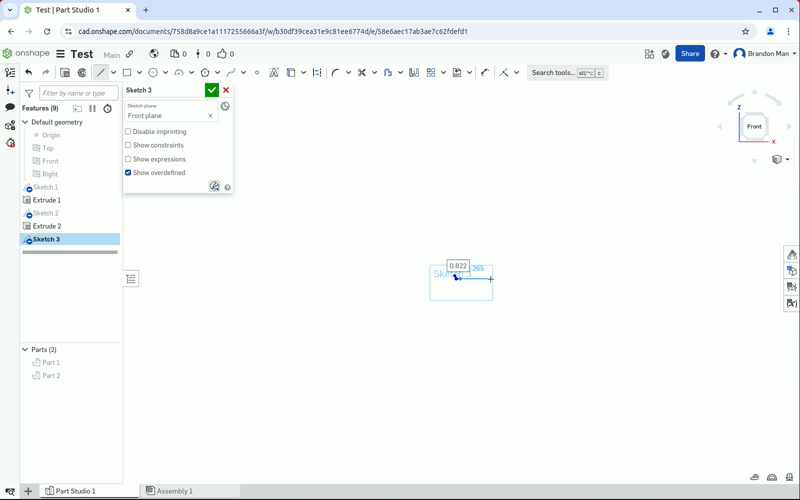
mouse_move(461, 275)
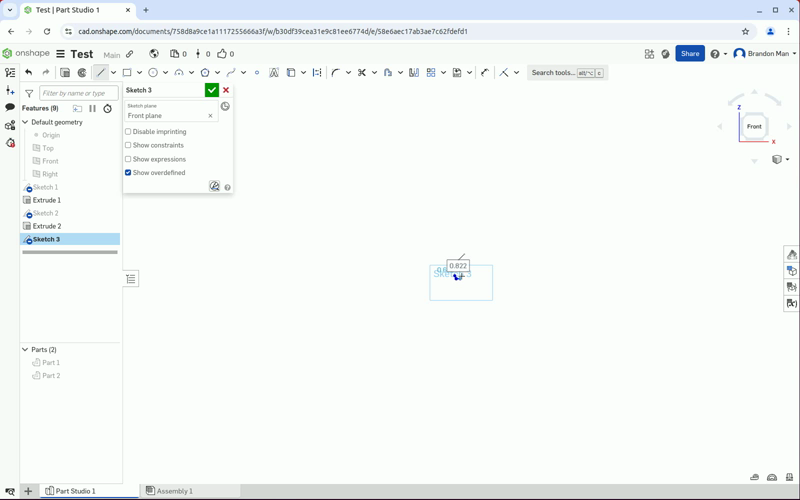
scroll(6)
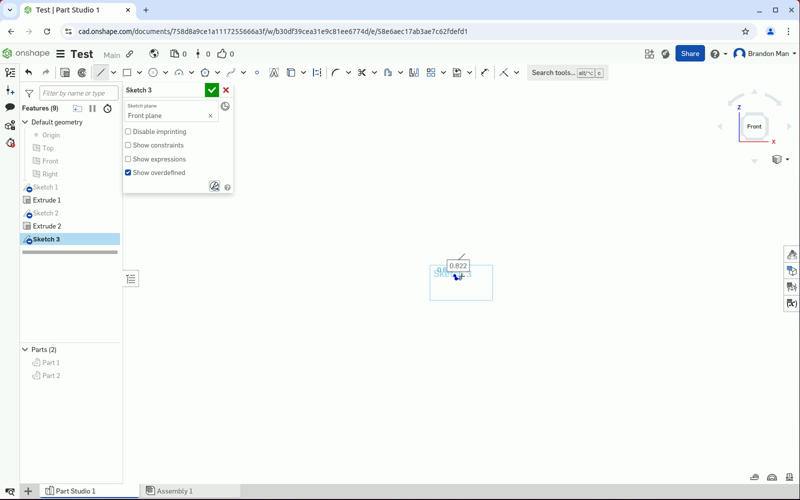
scroll(6)
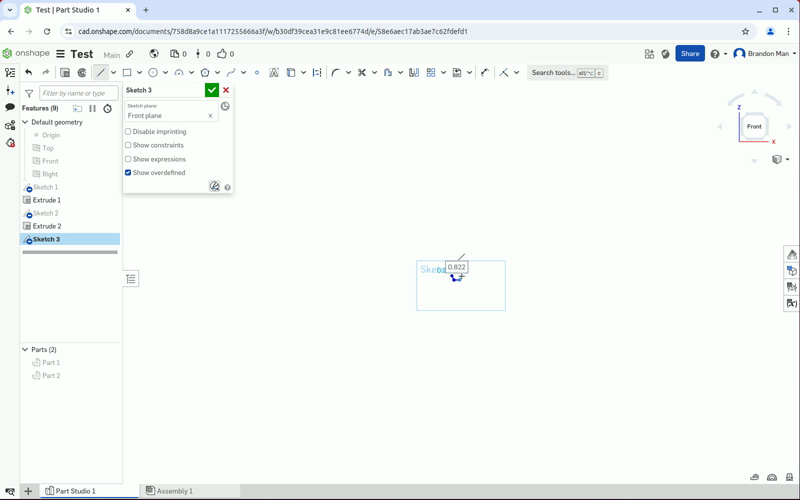
scroll(6)
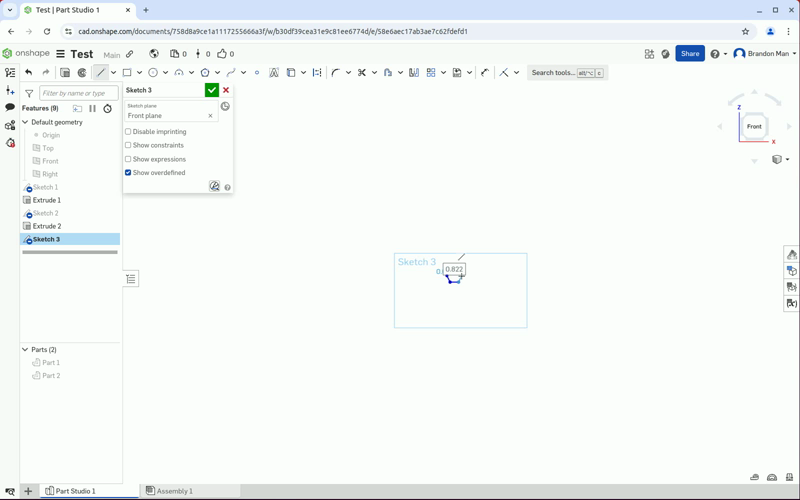
scroll(6)
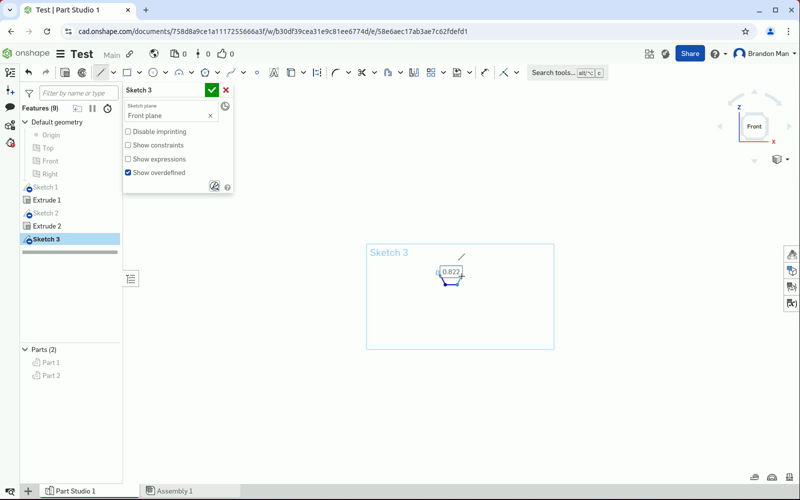
scroll(6)
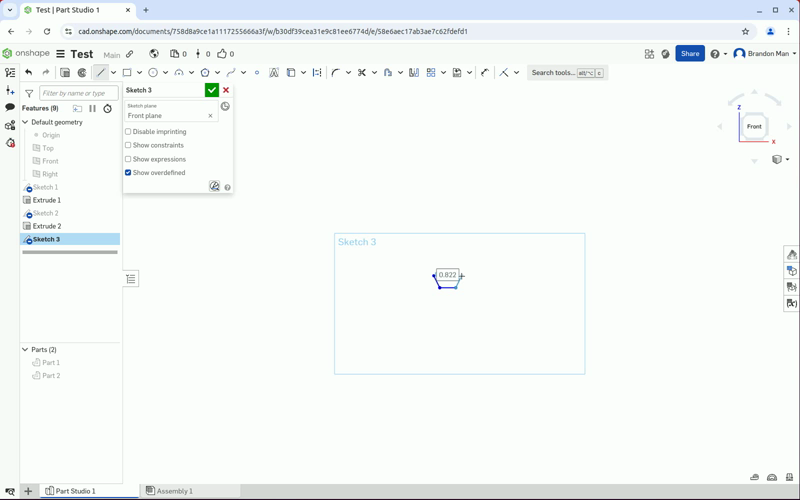
scroll(6)
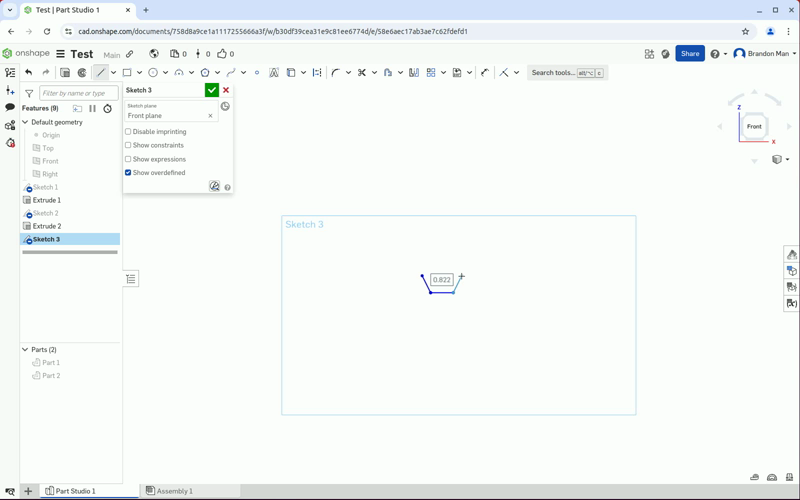
scroll(6)
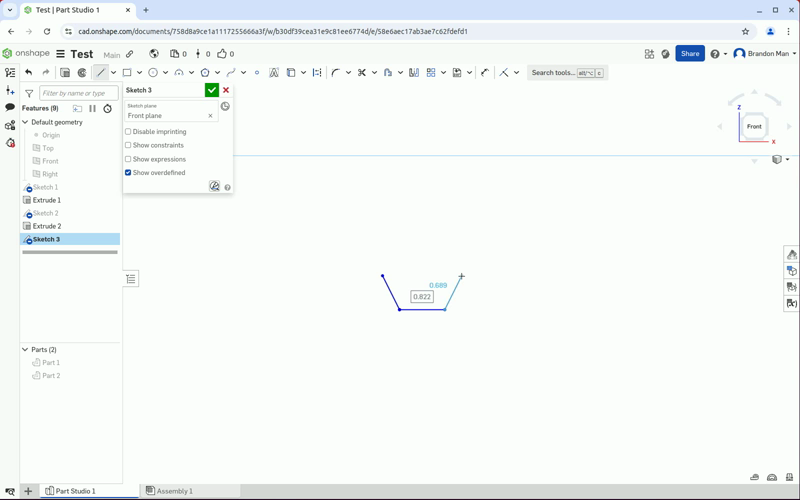
click(461, 275)
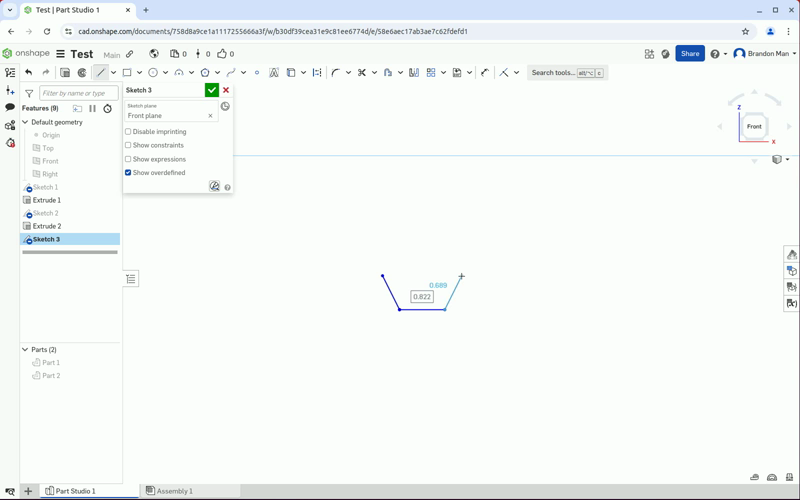
scroll(-6)
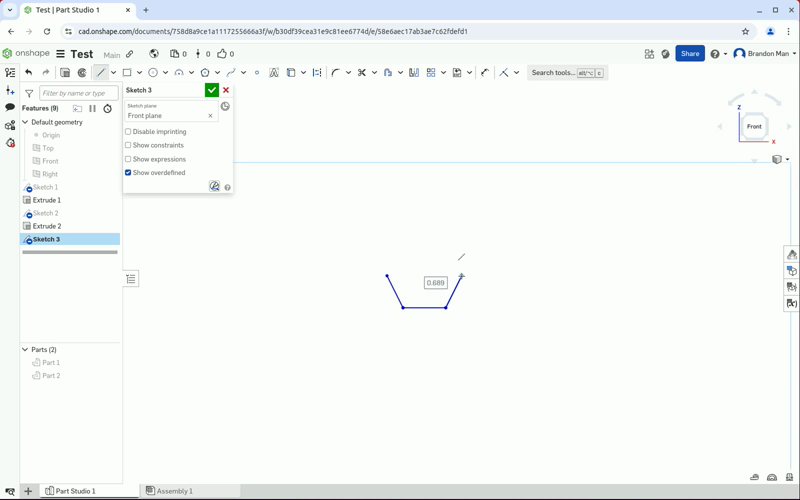
scroll(-6)
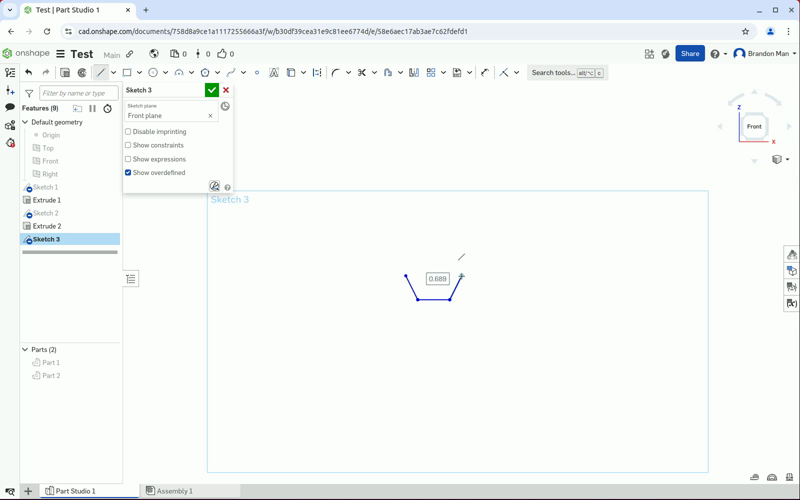
scroll(-6)
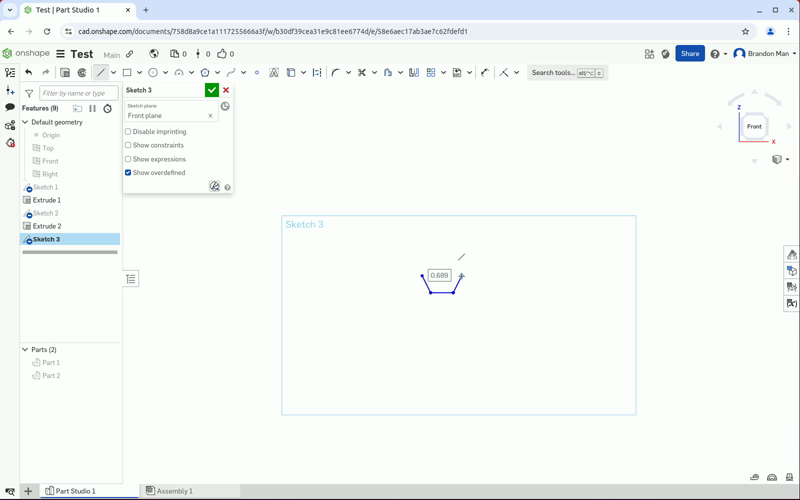
scroll(-6)
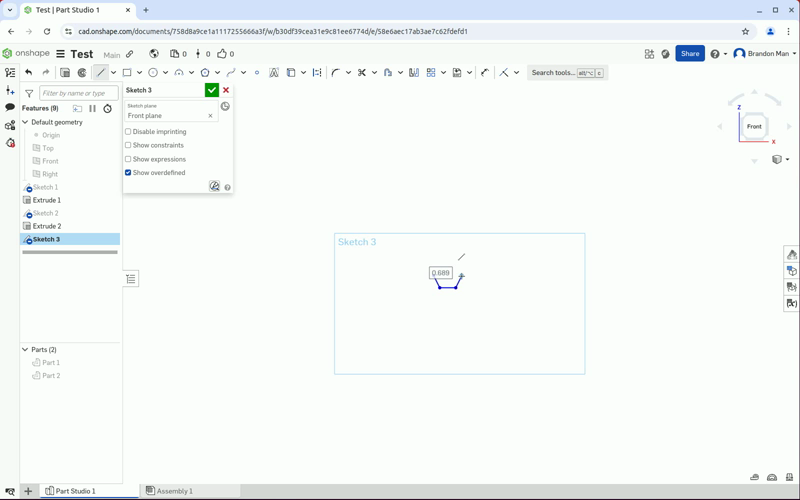
scroll(-6)
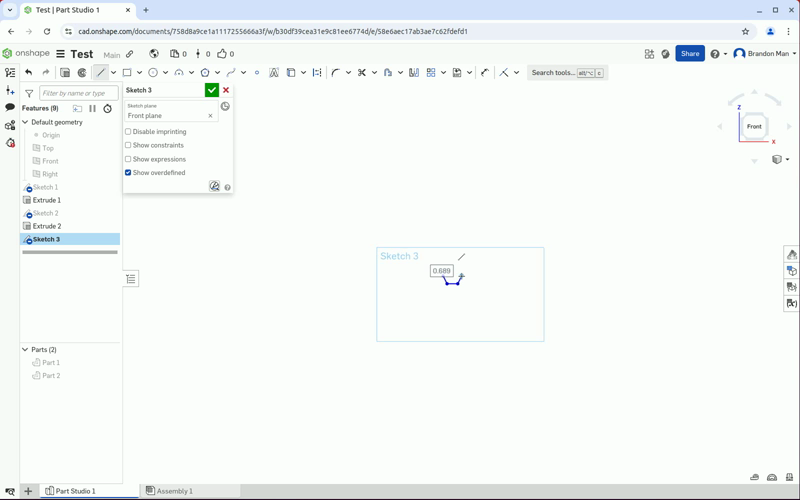
scroll(-6)
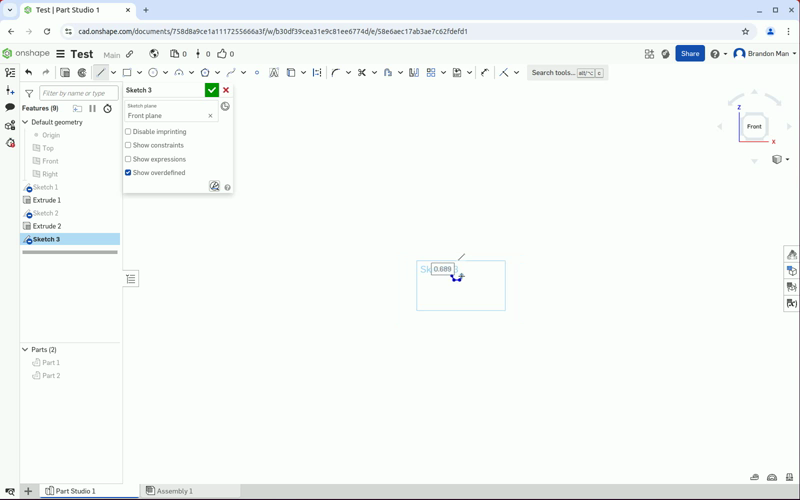
scroll(-6)
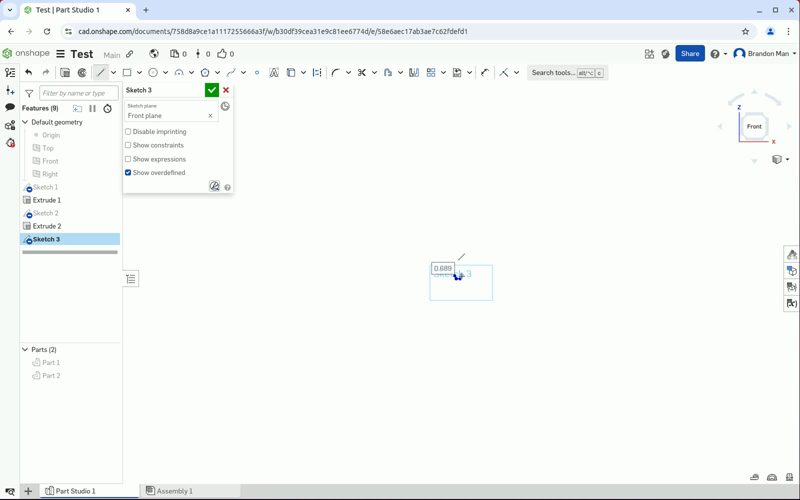
key_up(shift)
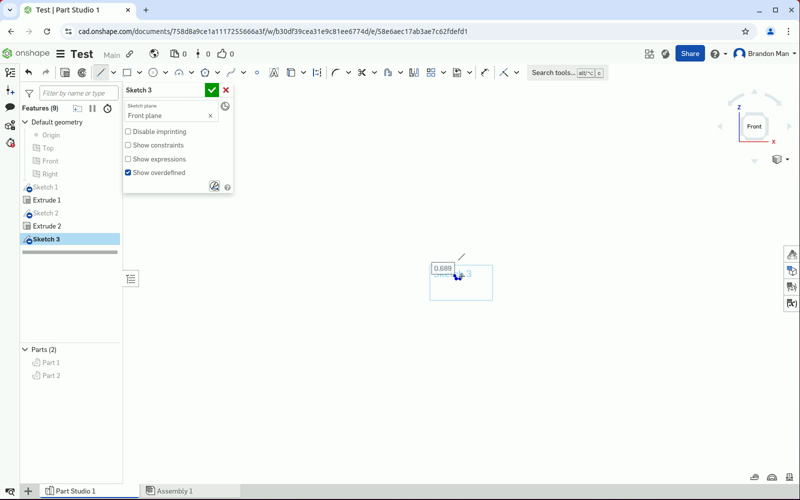
mouse_move(492, 275)
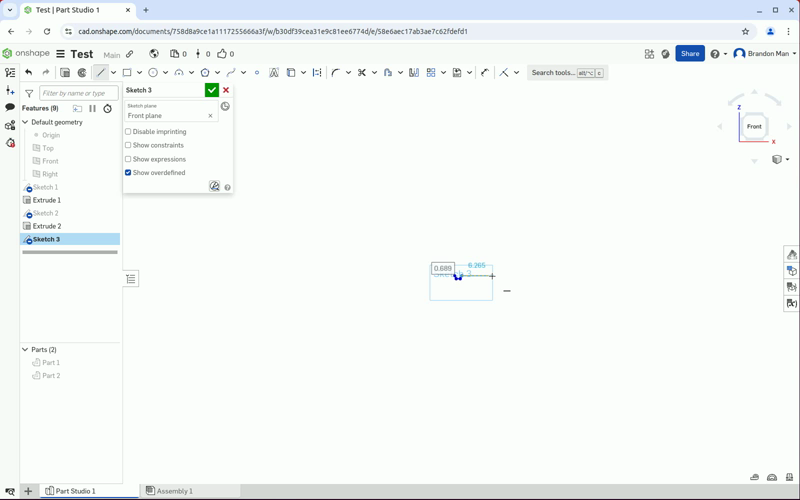
key_down(shift)
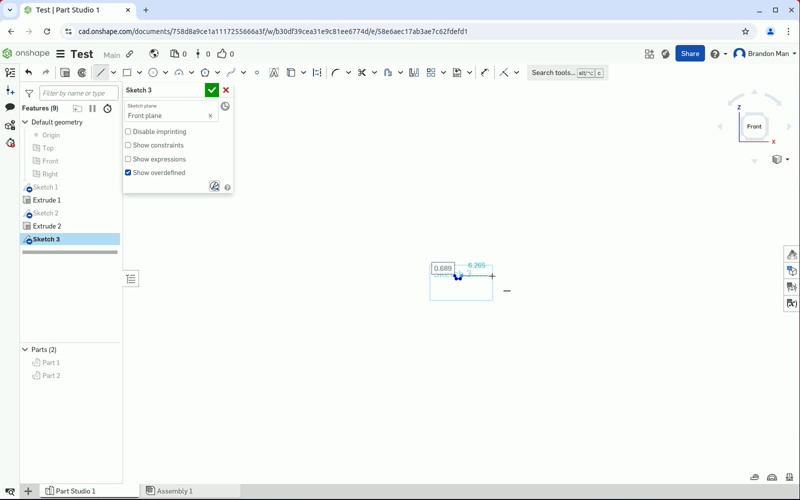
mouse_move(454, 275)
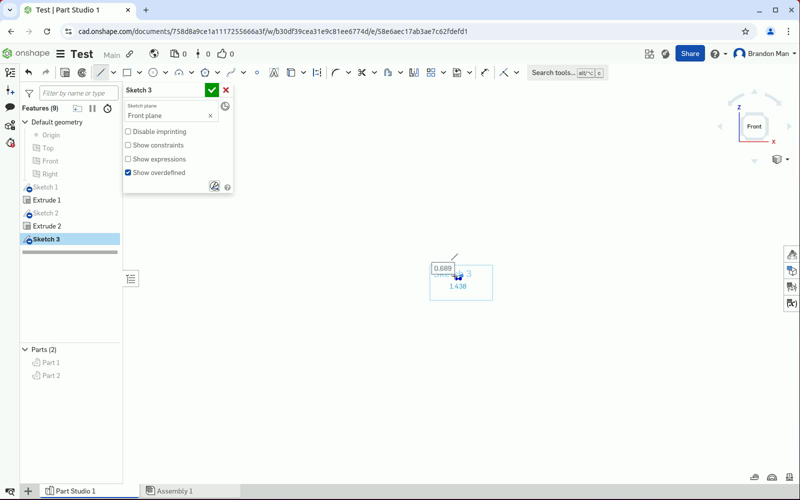
scroll(6)
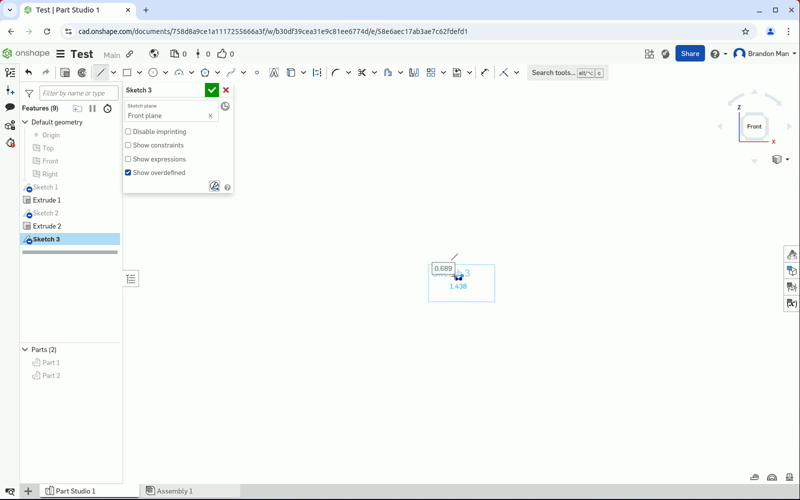
scroll(6)
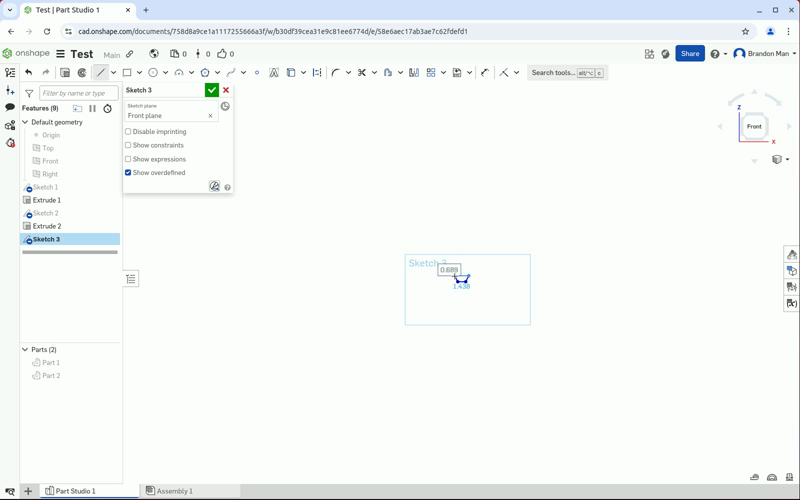
scroll(6)
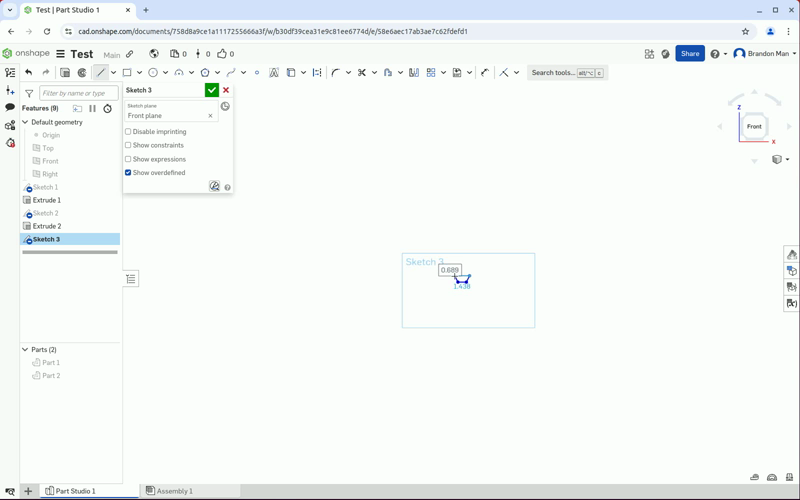
scroll(6)
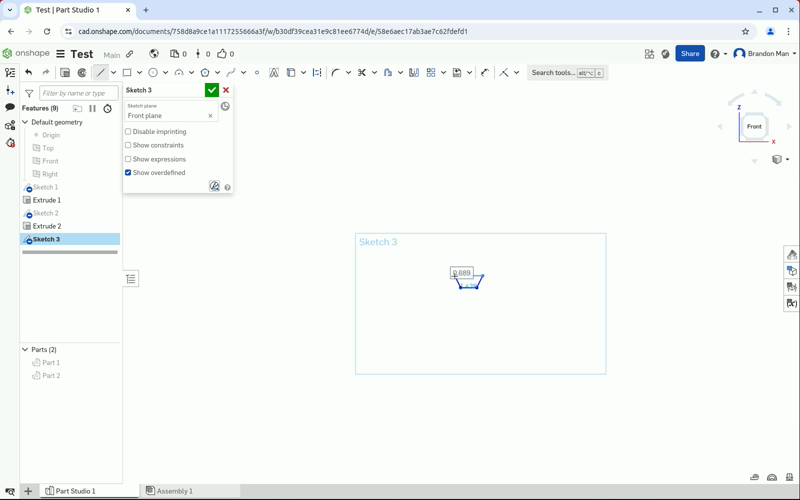
scroll(6)
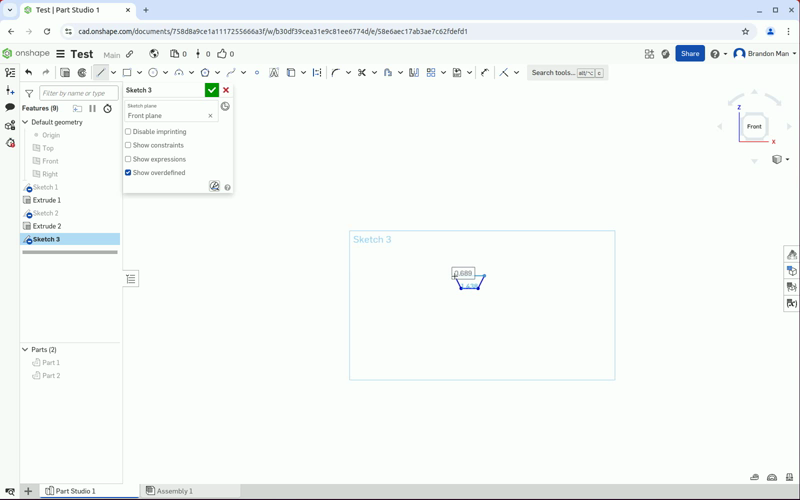
scroll(6)
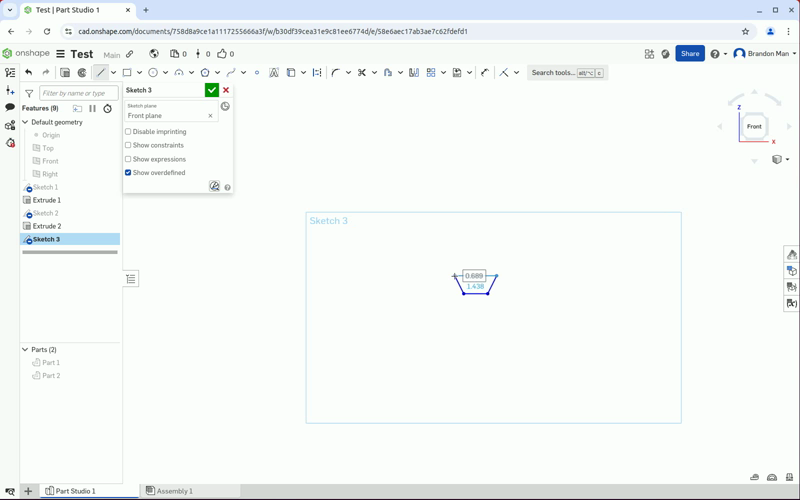
scroll(6)
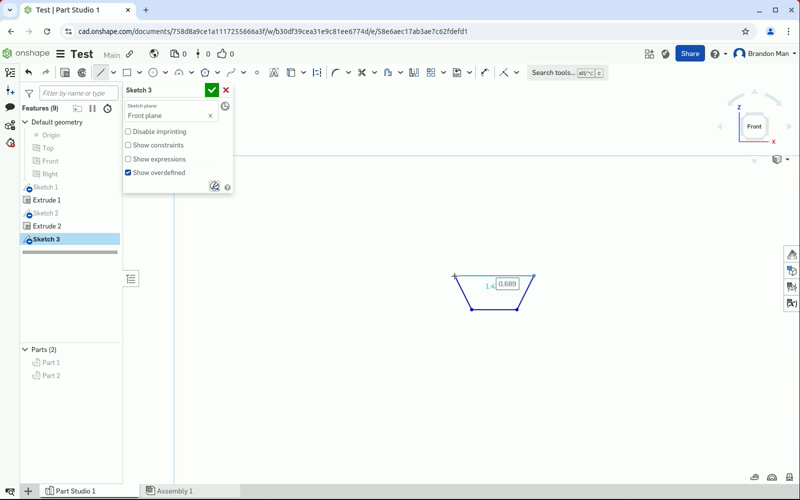
key_up(shift)
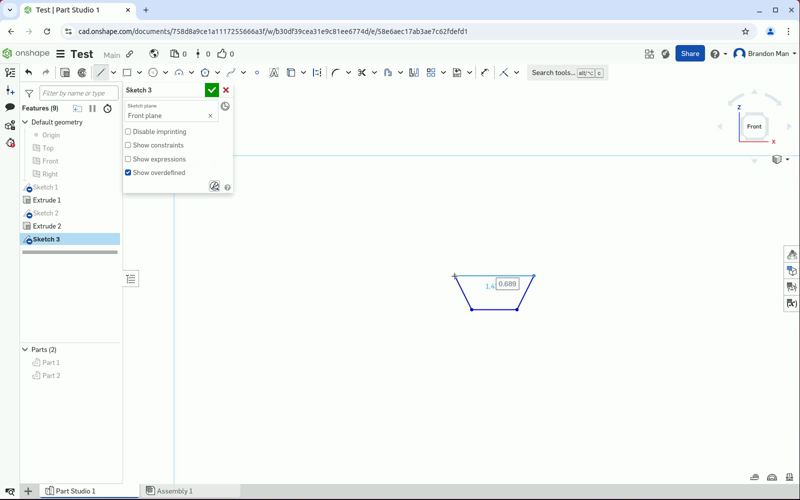
click(454, 275)
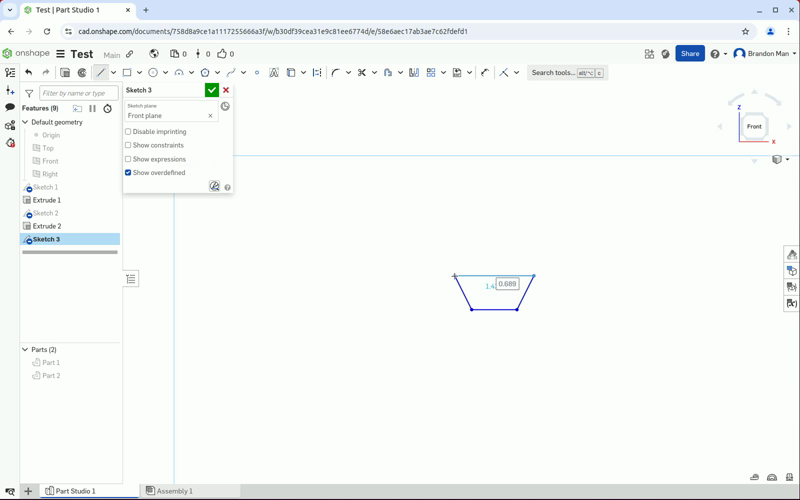
scroll(-6)
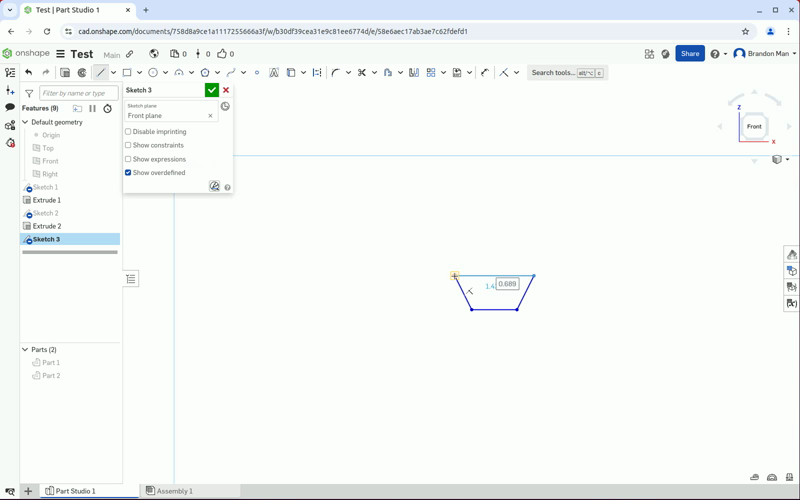
scroll(-6)
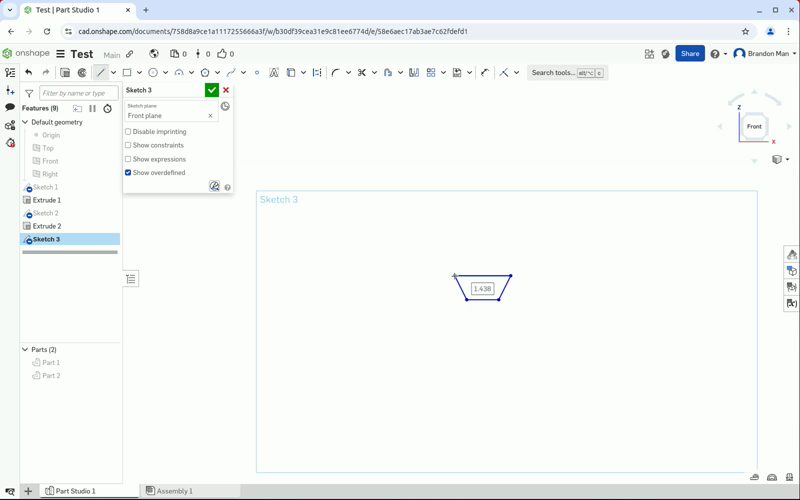
scroll(-6)
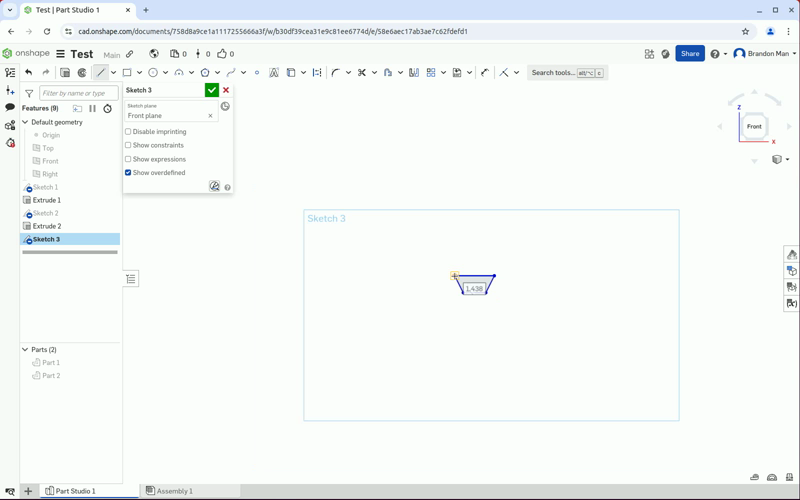
scroll(-6)
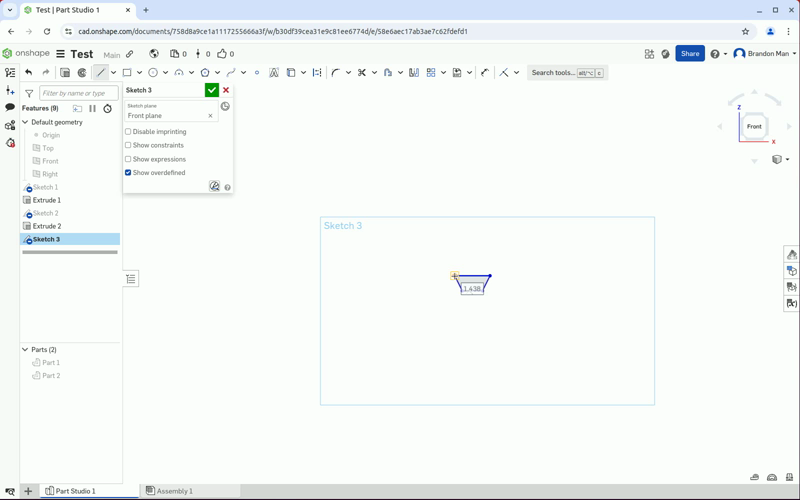
scroll(-6)
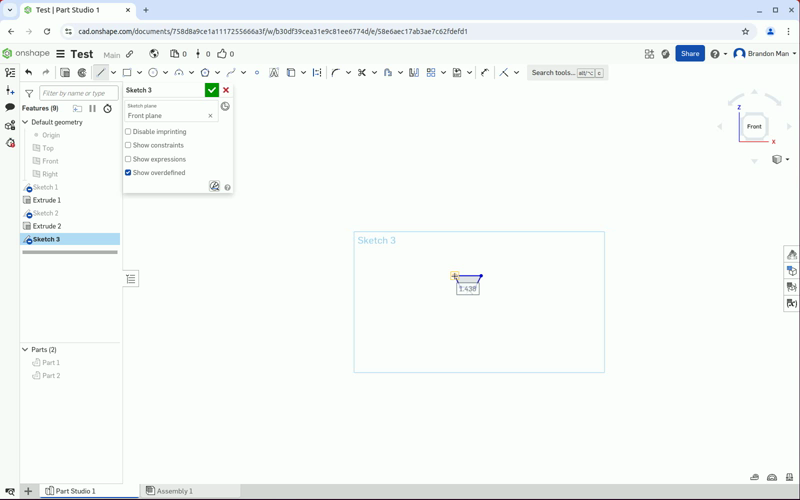
scroll(-6)
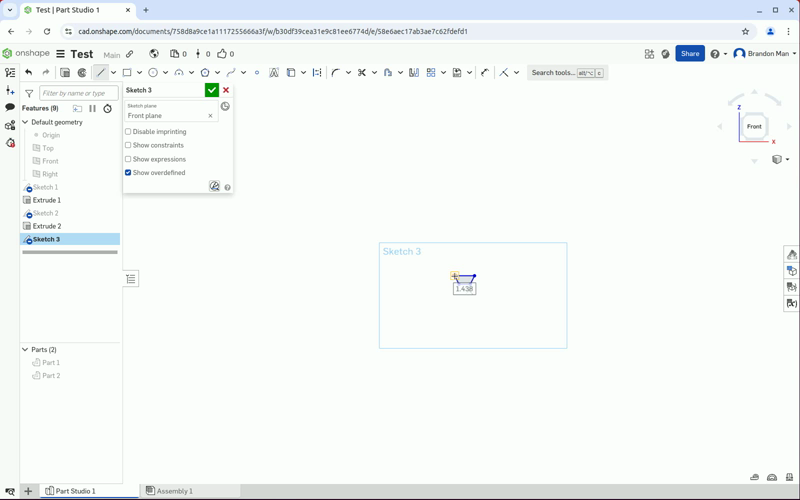
scroll(-6)
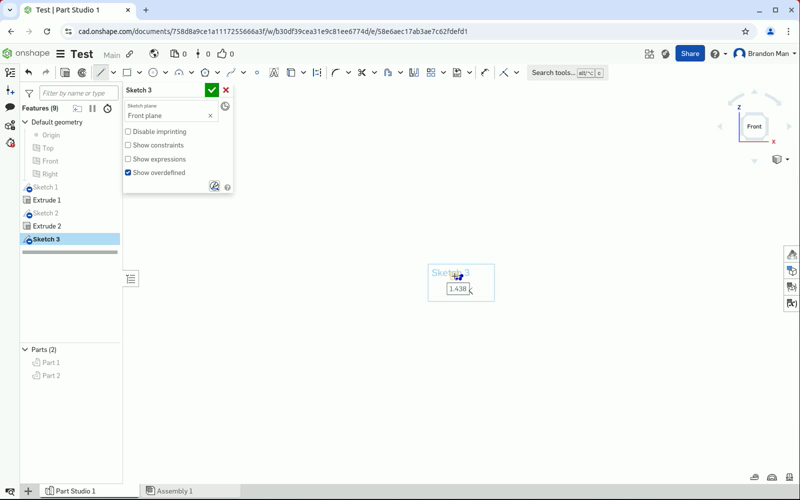
key(esc)
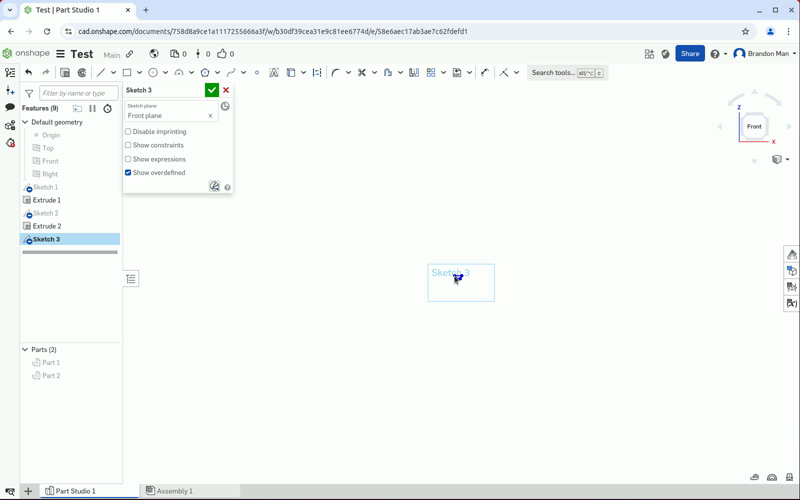
mouse_move(460, 278)
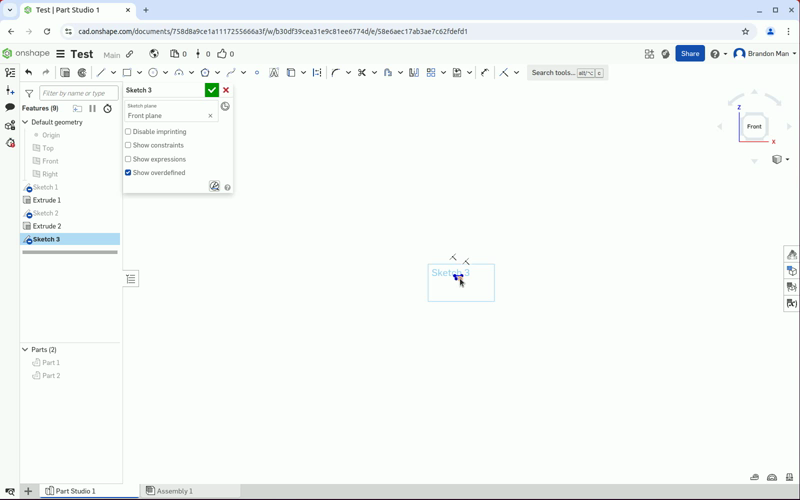
scroll(6)
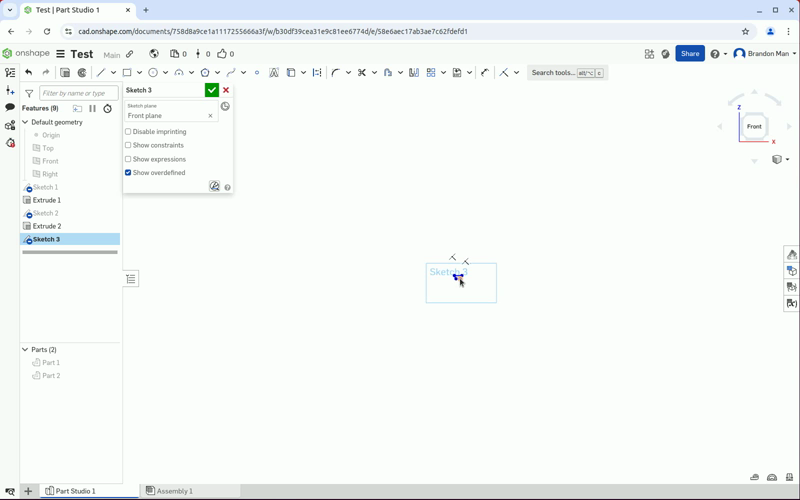
scroll(6)
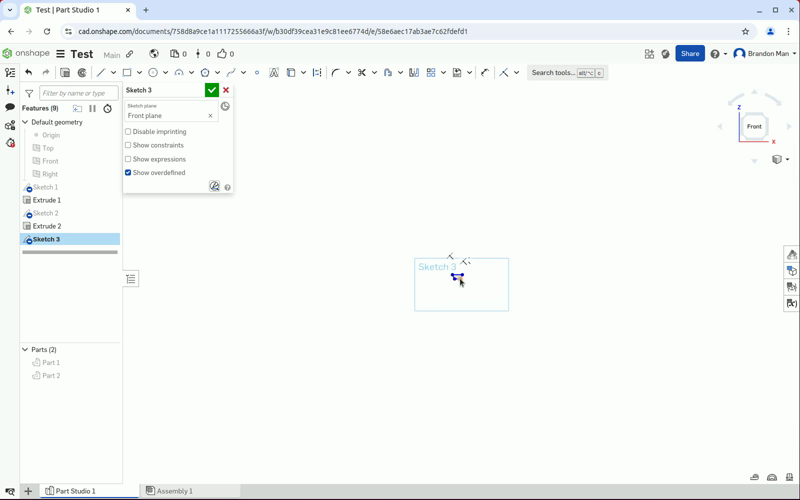
scroll(6)
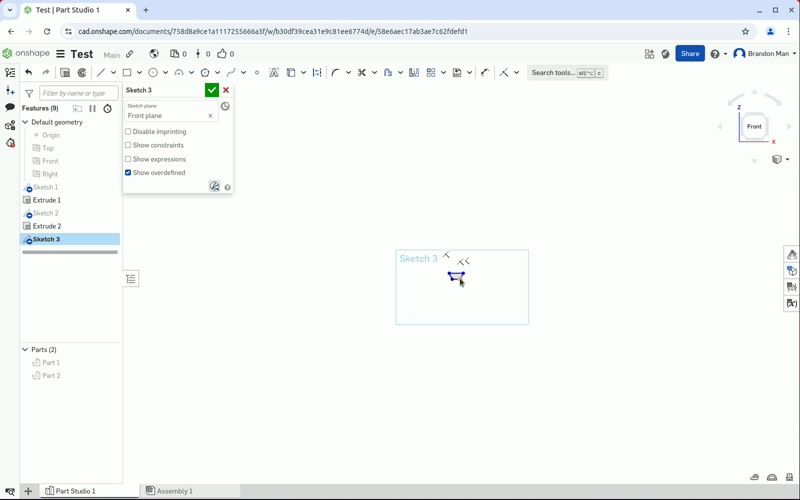
scroll(6)
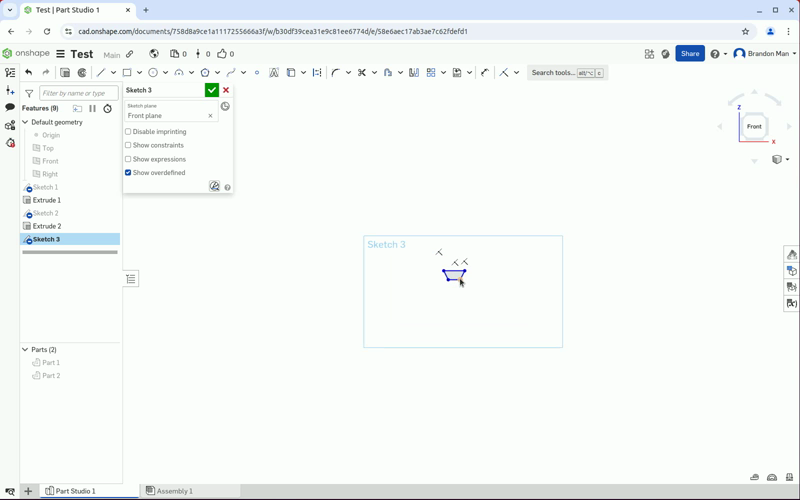
scroll(6)
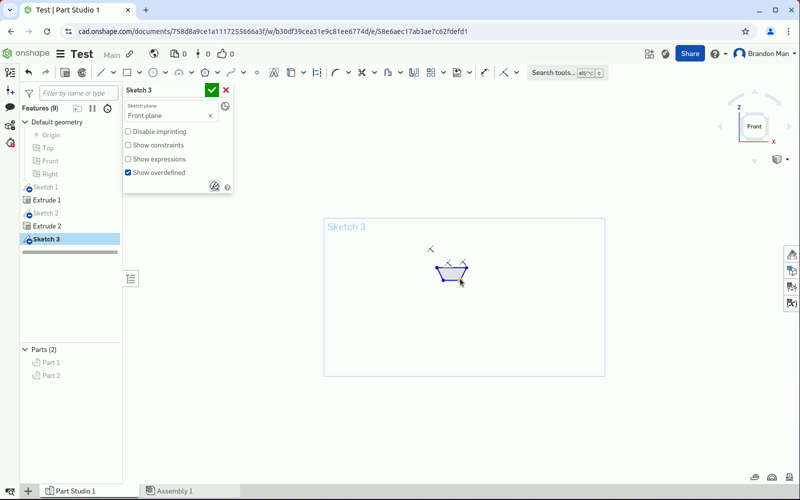
scroll(6)
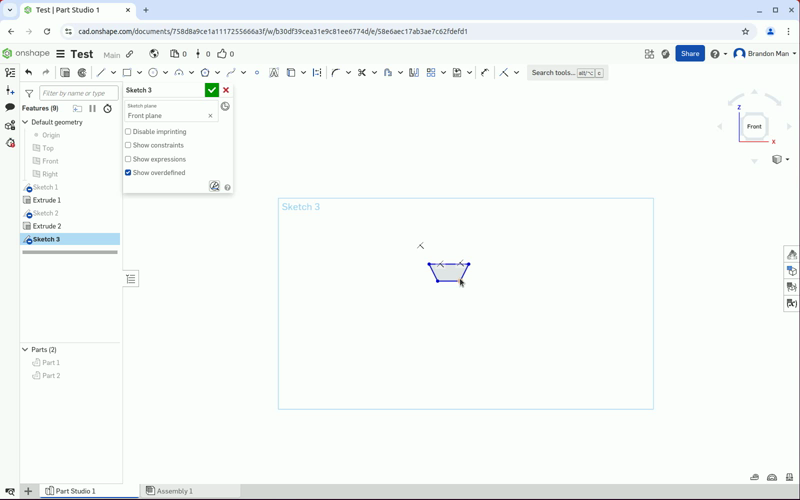
scroll(6)
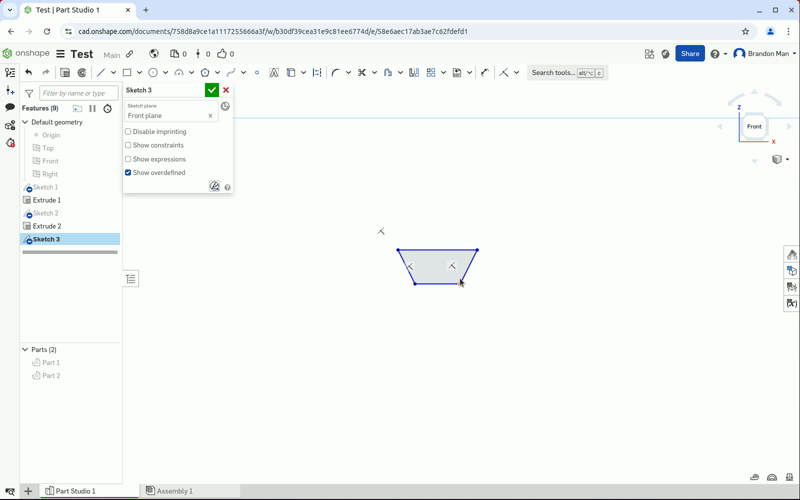
click(460, 278)
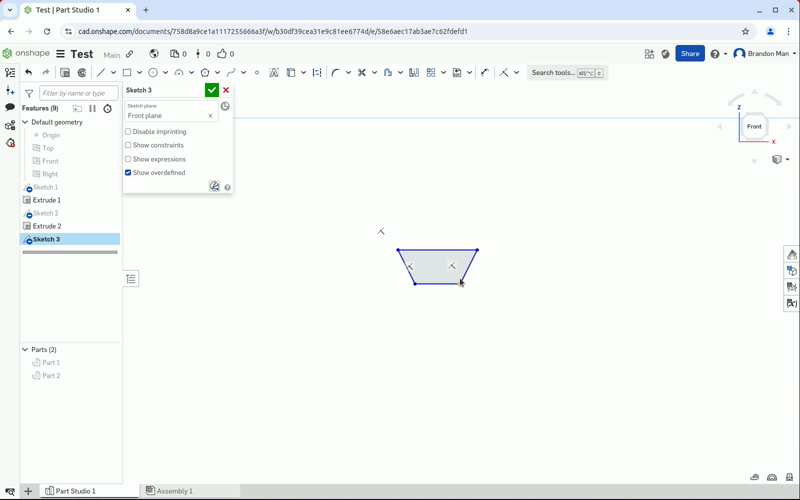
scroll(-6)
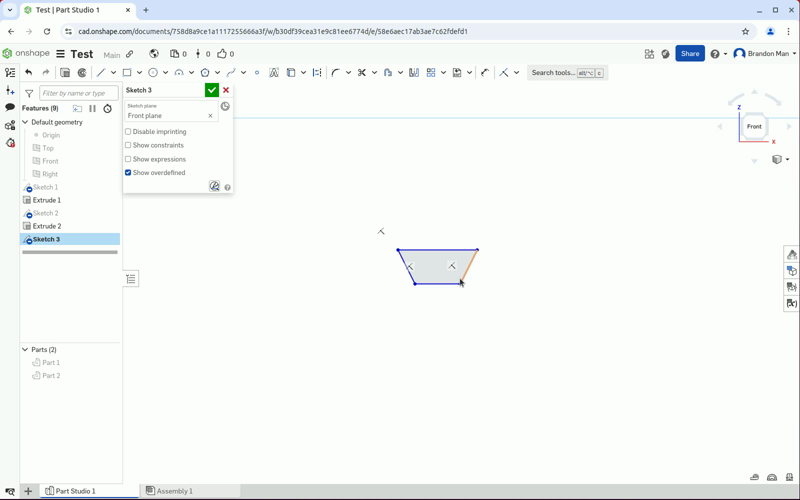
scroll(-6)
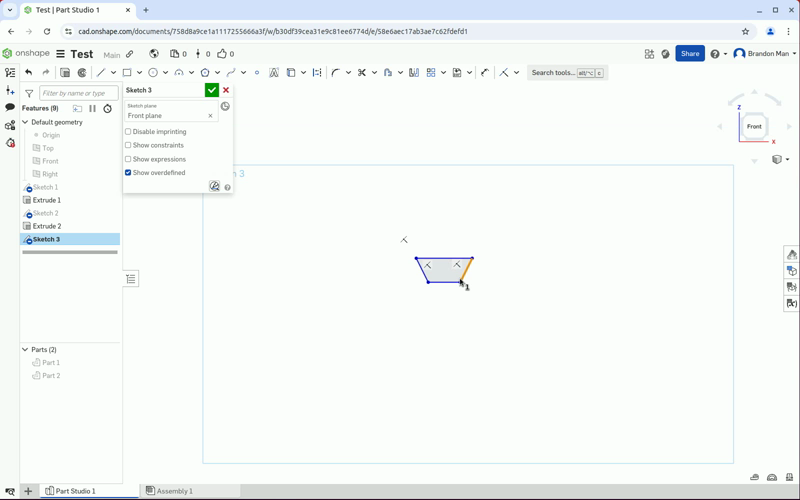
scroll(-6)
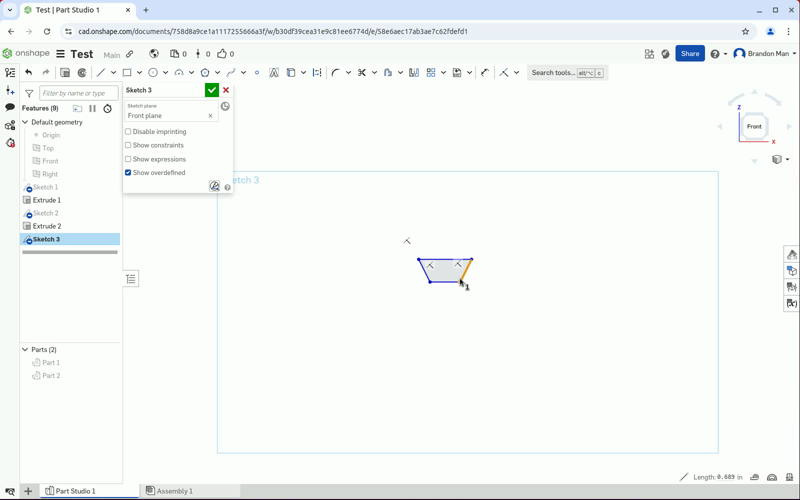
scroll(-6)
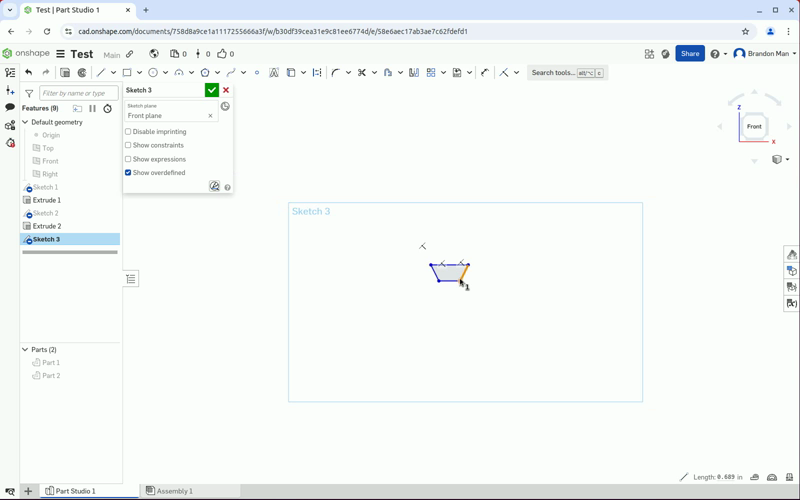
scroll(-6)
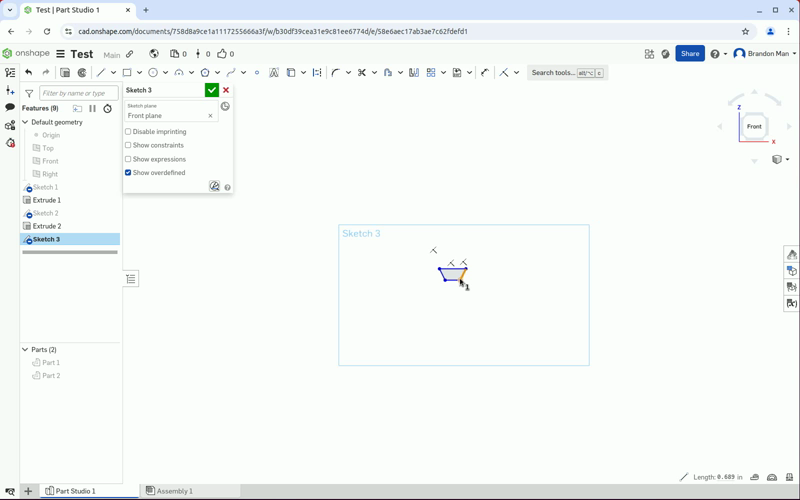
scroll(-6)
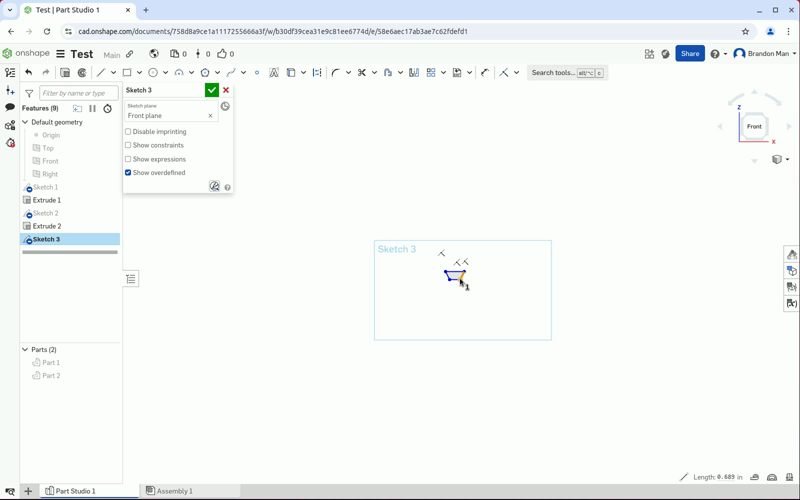
scroll(-6)
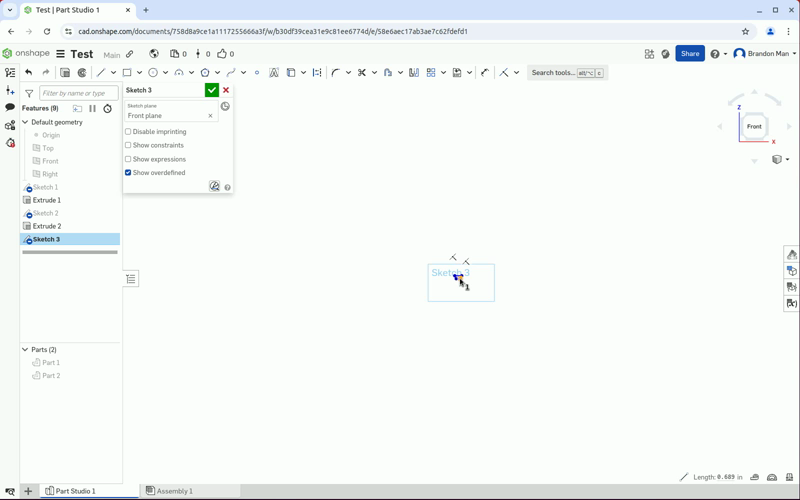
mouse_move(73, 352)
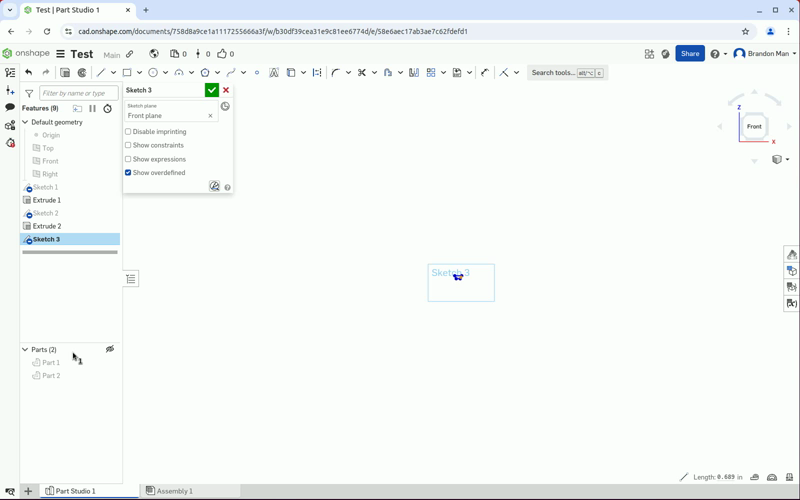
key(shift+y)
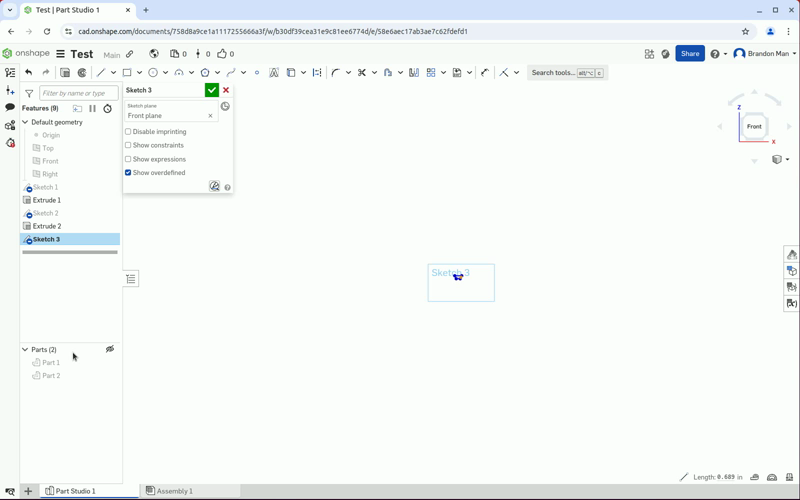
key(shift+e)
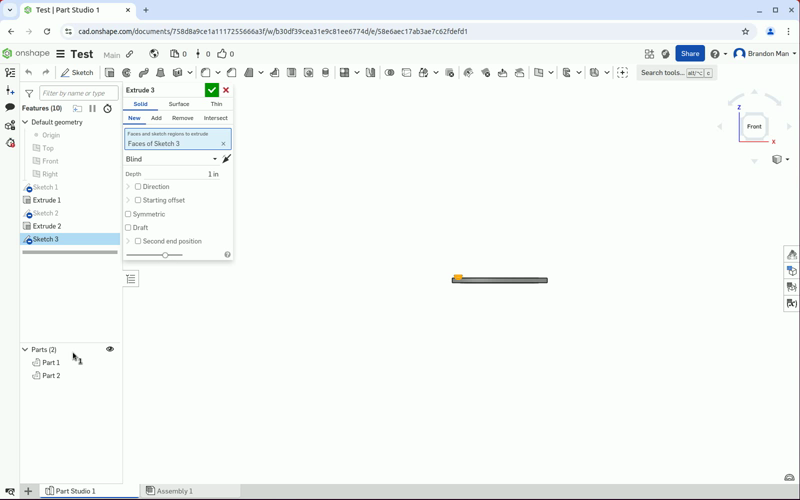
mouse_move(143, 106)
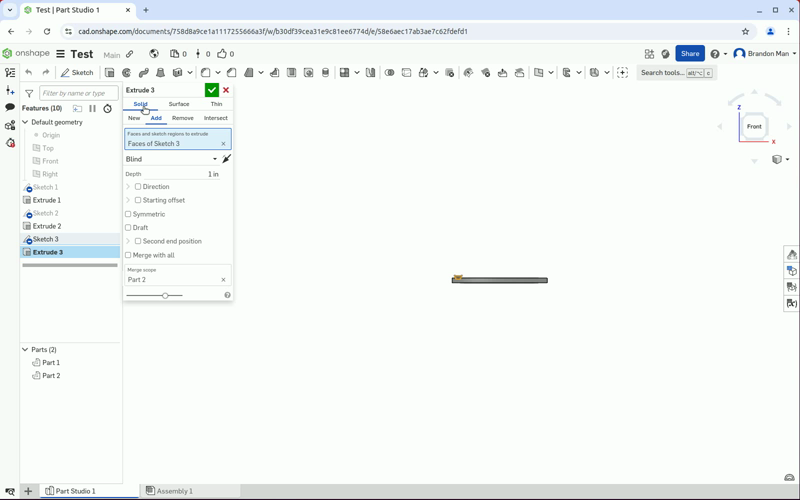
click(143, 106)
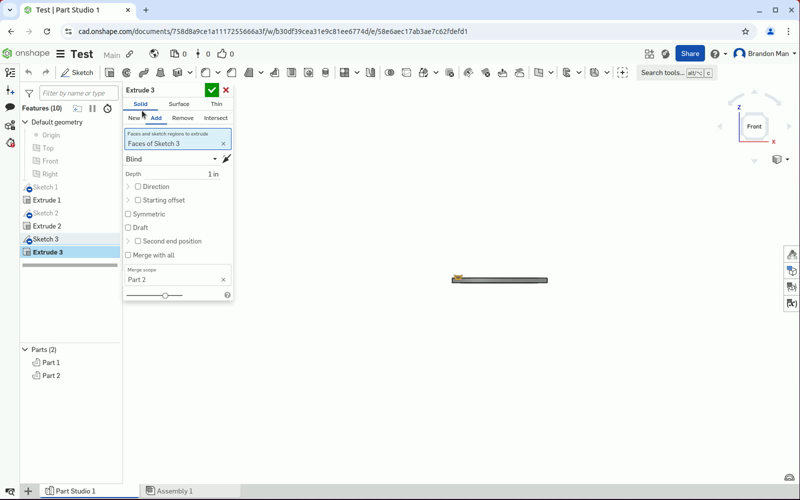
mouse_move(137, 120)
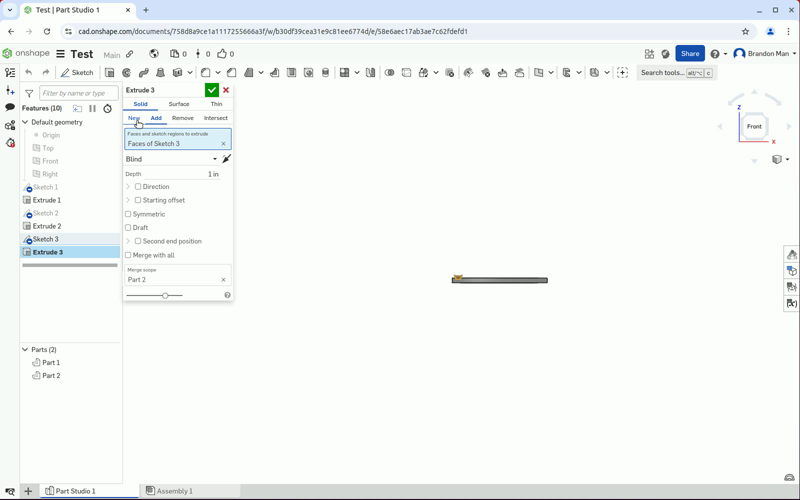
click(137, 120)
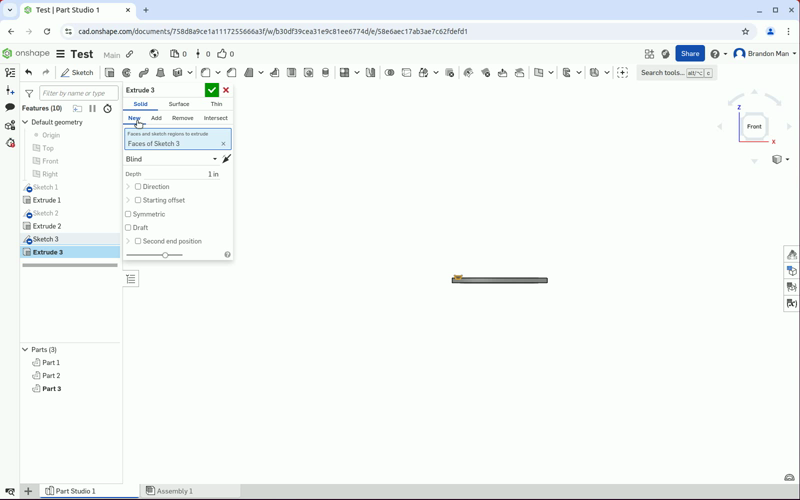
key(tab, 4)
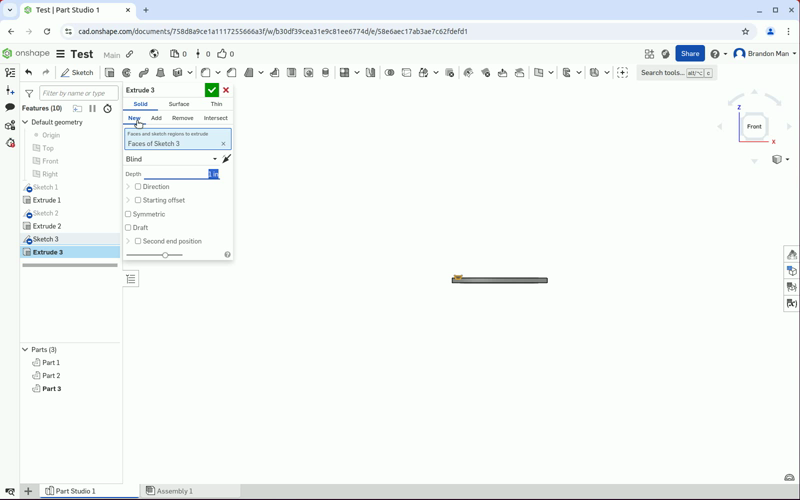
text(-23.108)
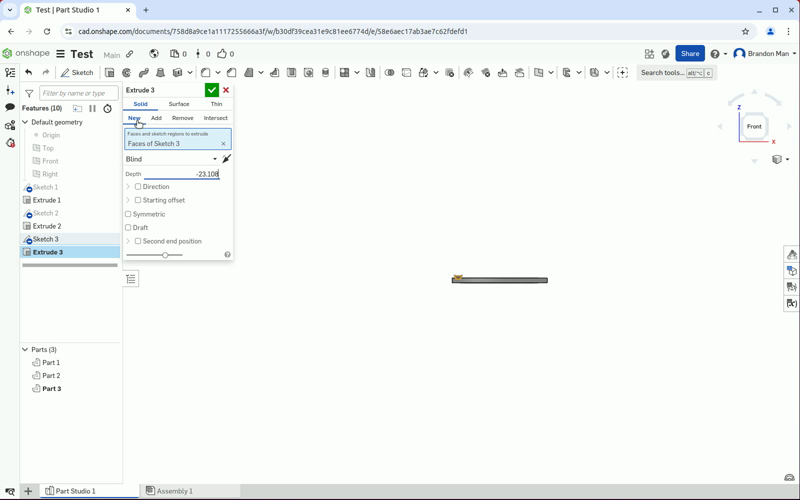
key(enter)
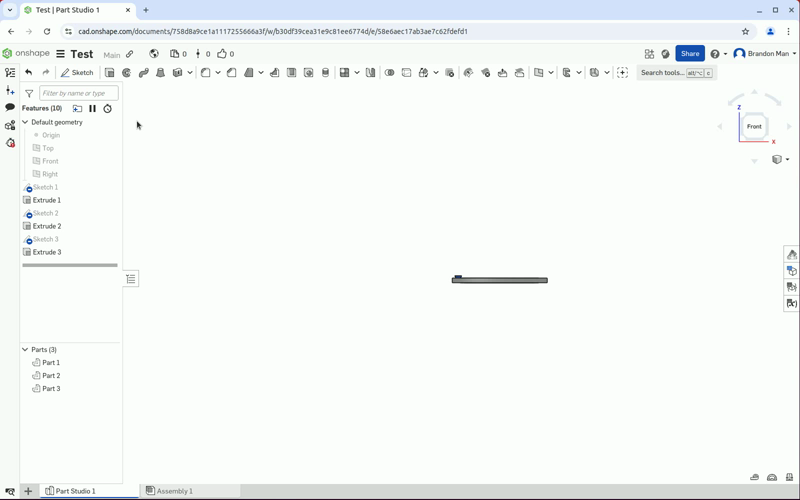
key(shift+h)
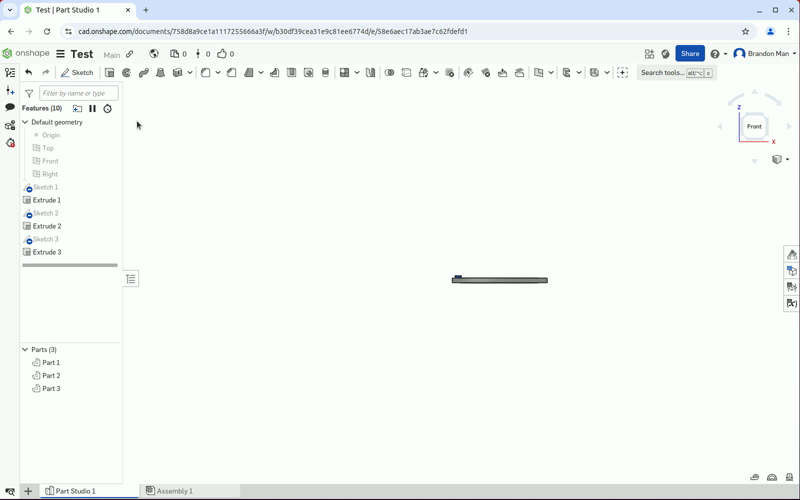
key(shift+h)
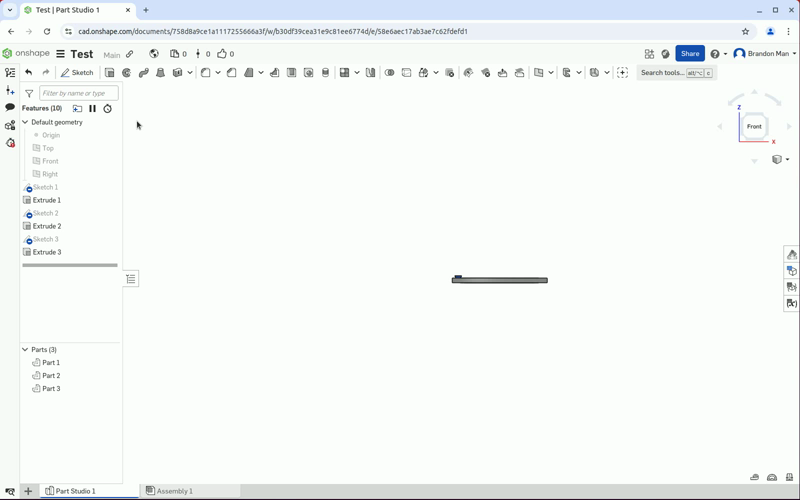
mouse_move(73, 189)
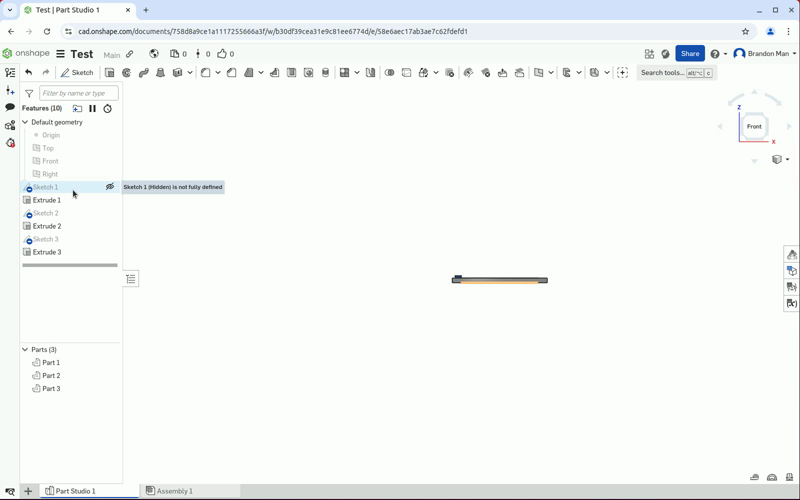
click(73, 189)
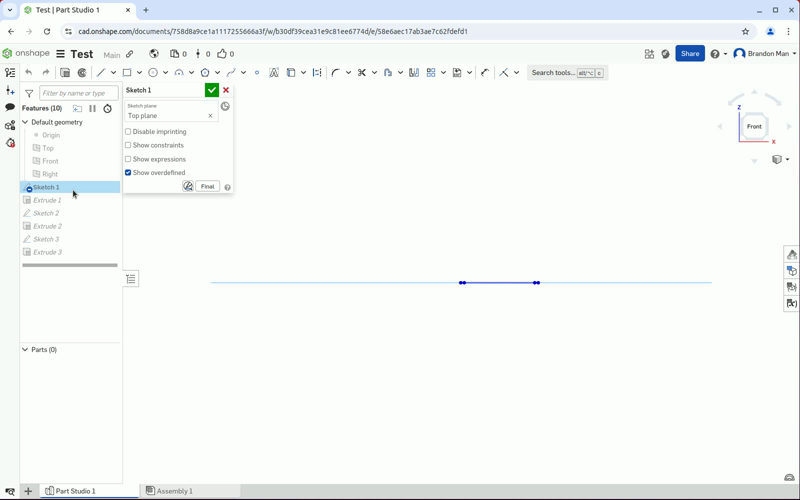
mouse_move(229, 92)
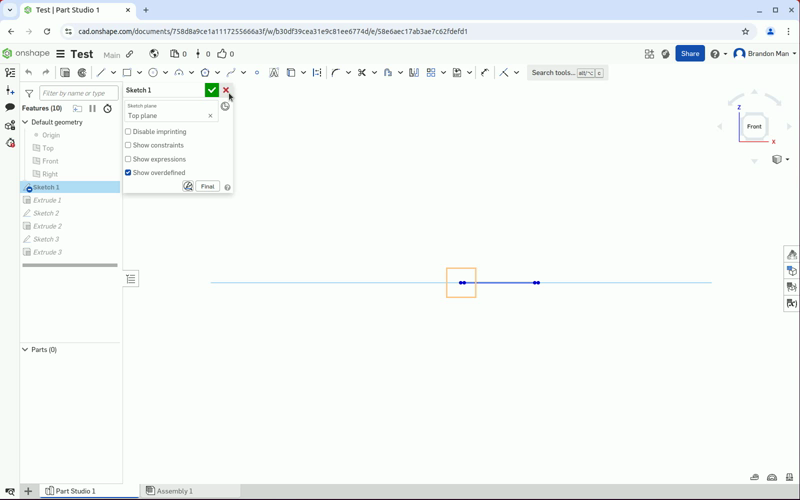
click(229, 92)
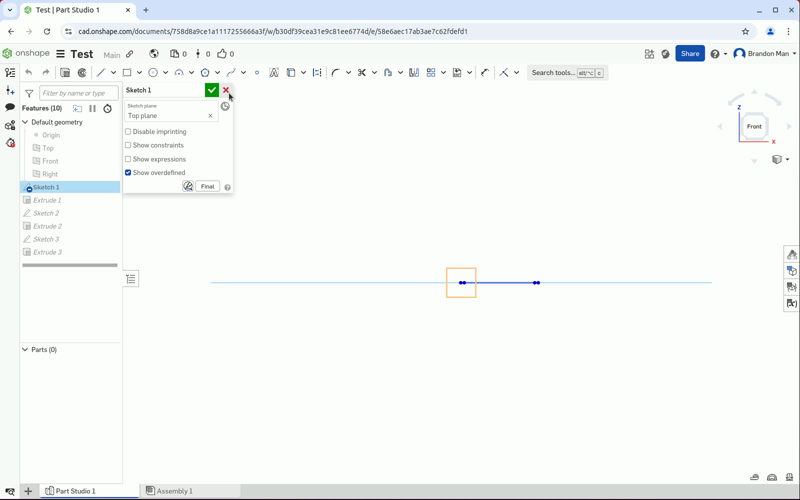
key(shift+s)
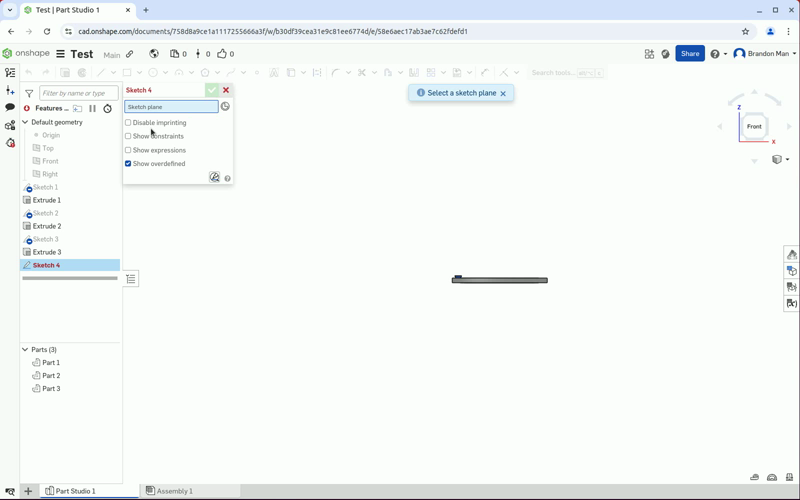
mouse_move(73, 163)
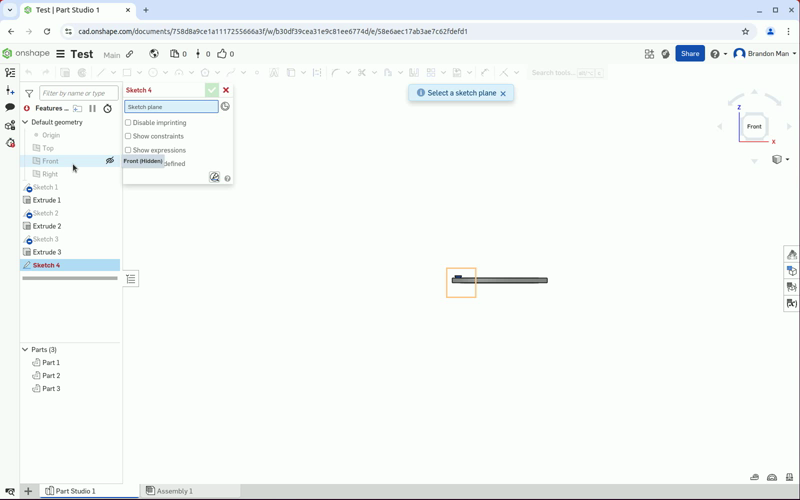
click(73, 163)
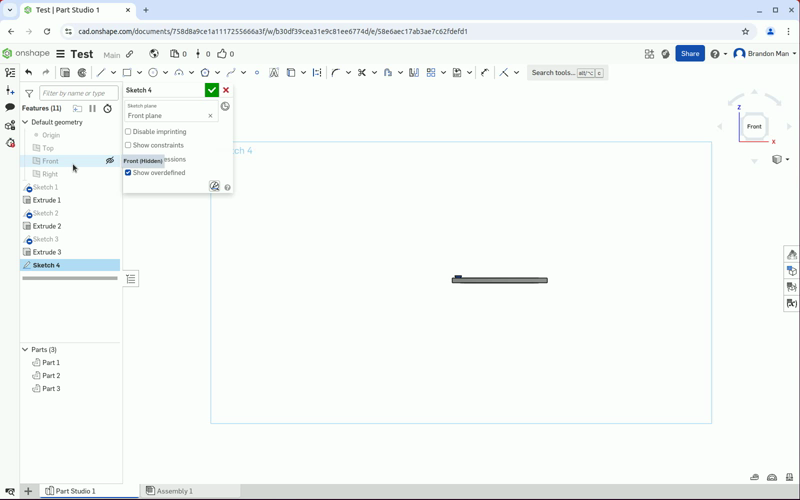
mouse_move(73, 352)
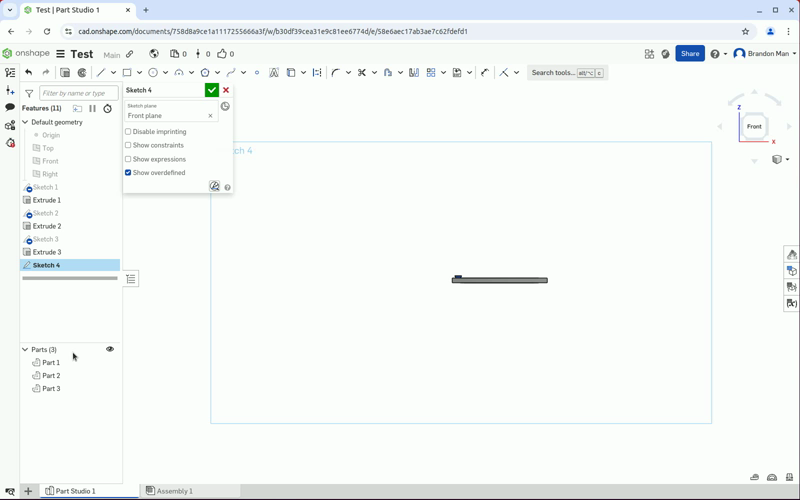
key(y)
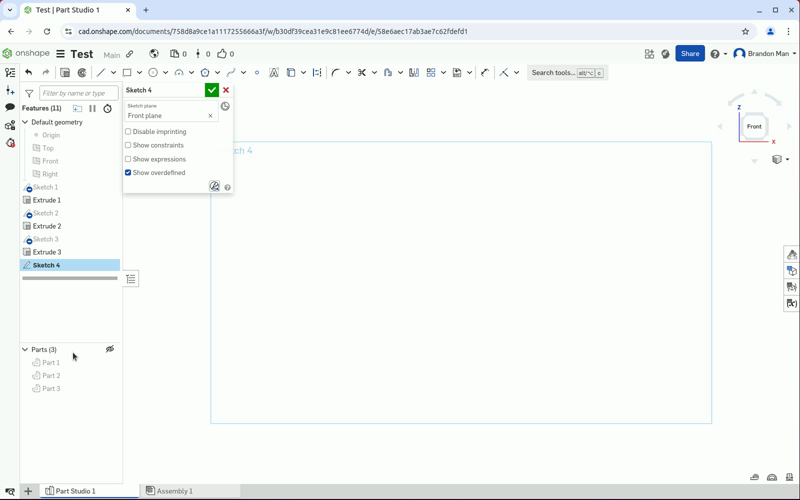
key(l)
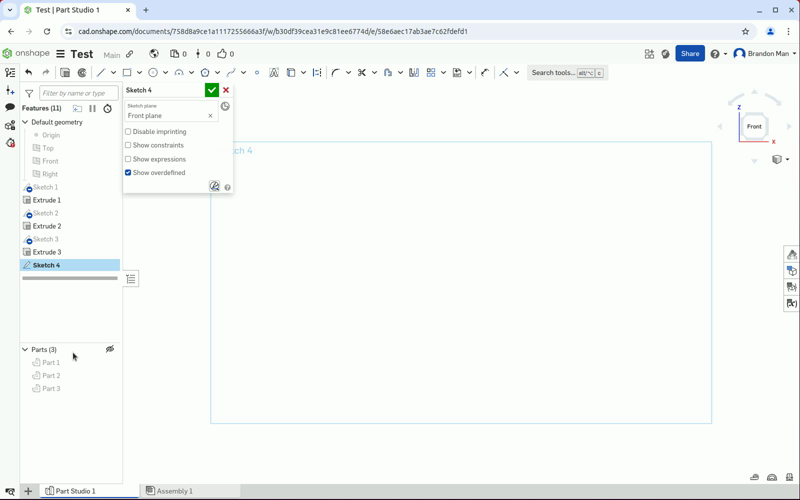
key_down(shift)
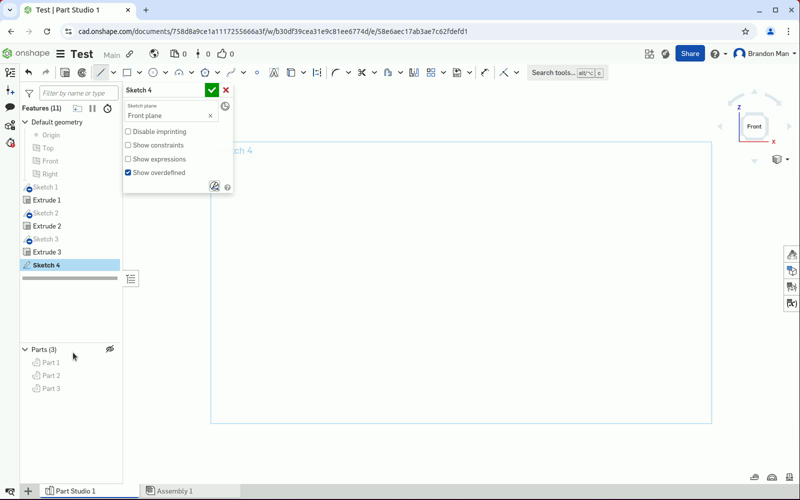
mouse_move(539, 281)
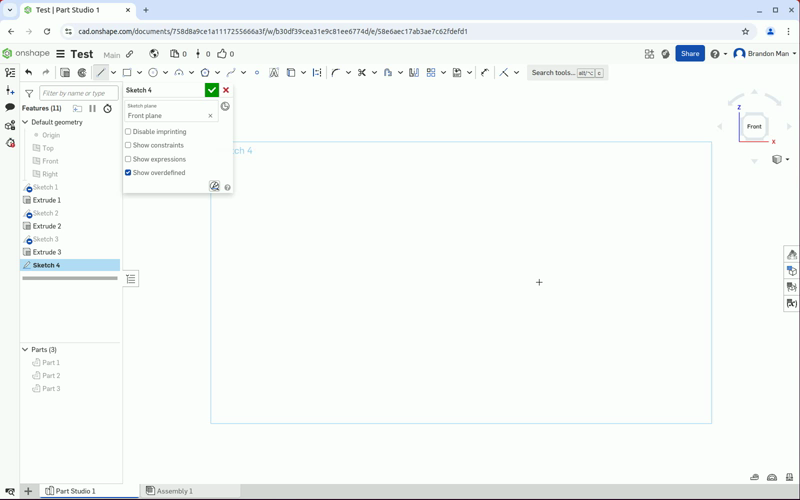
click(539, 281)
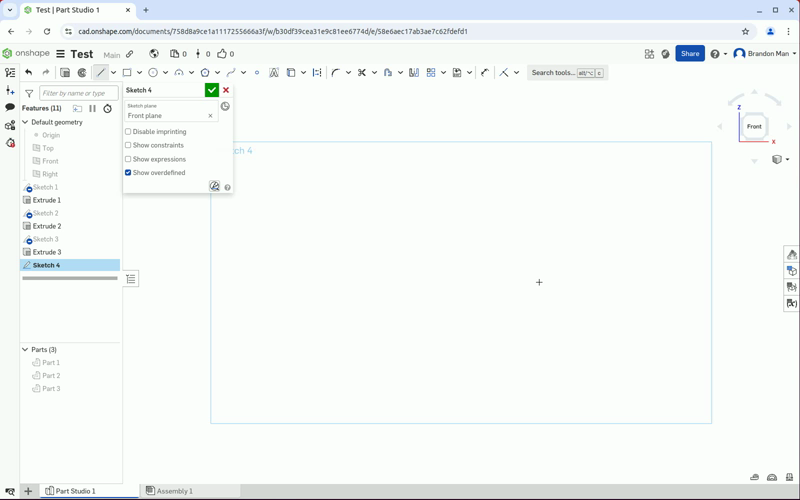
key_up(shift)
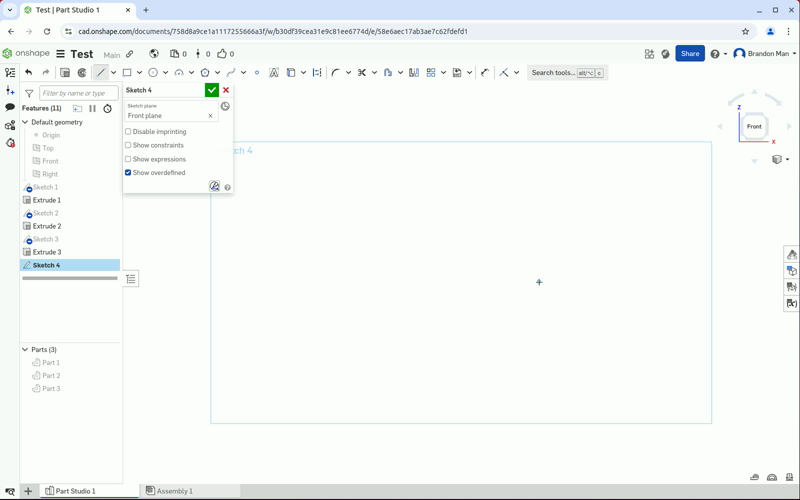
key_down(shift)
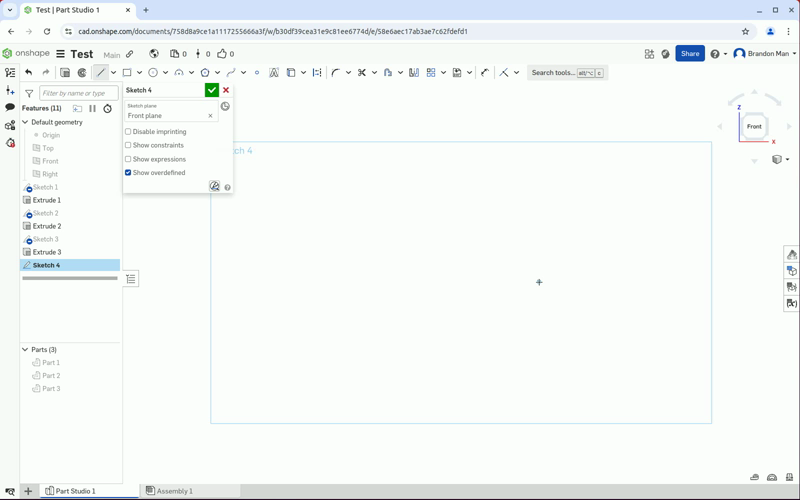
mouse_move(569, 281)
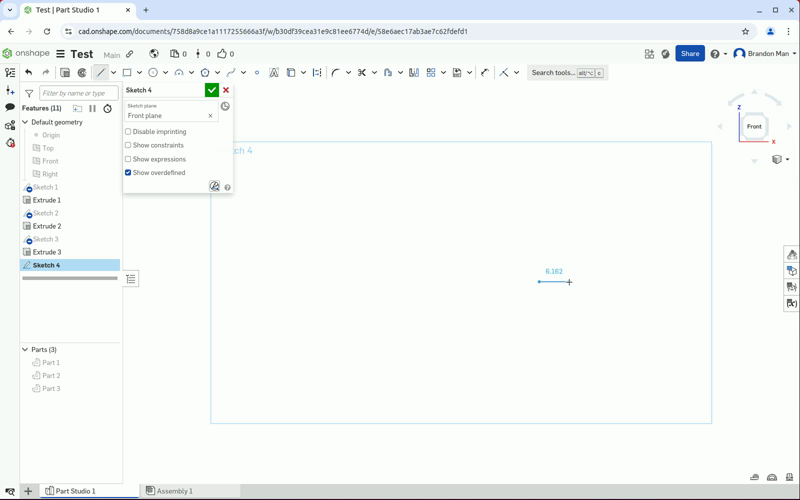
mouse_move(546, 281)
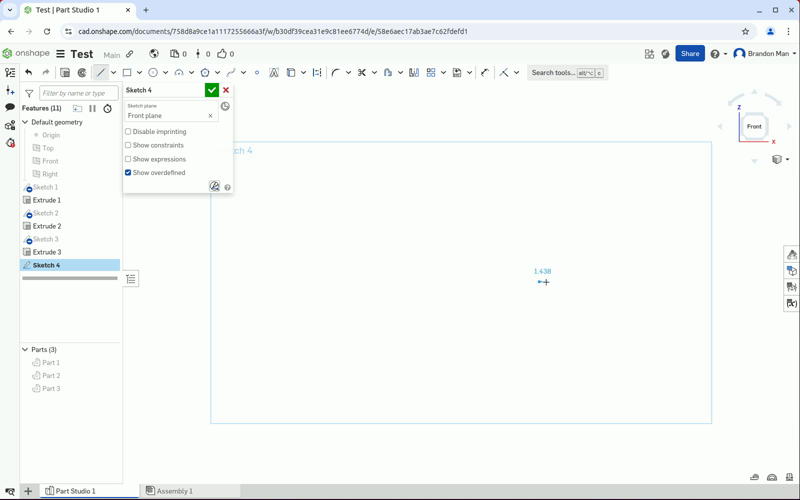
scroll(6)
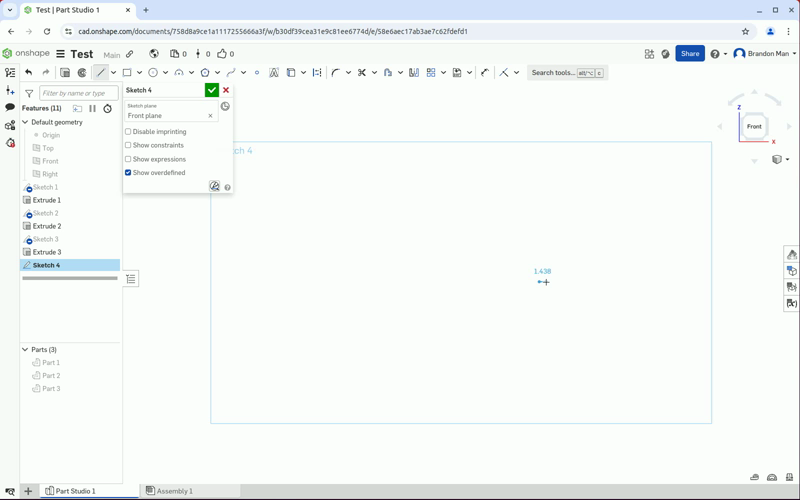
scroll(6)
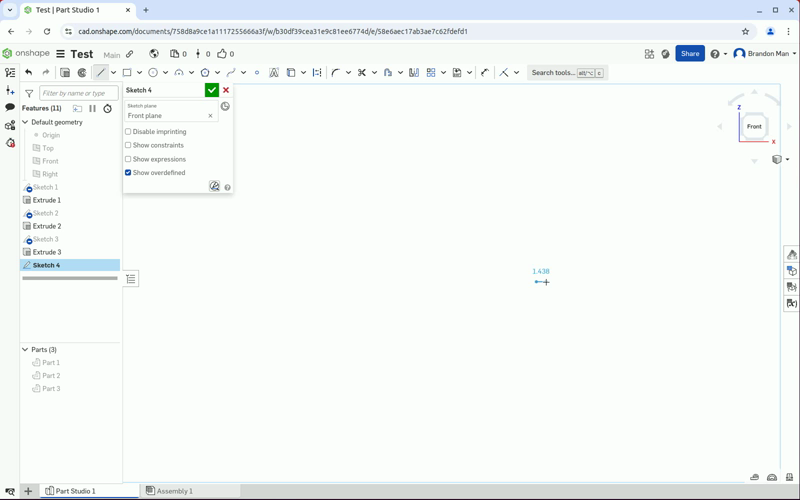
scroll(6)
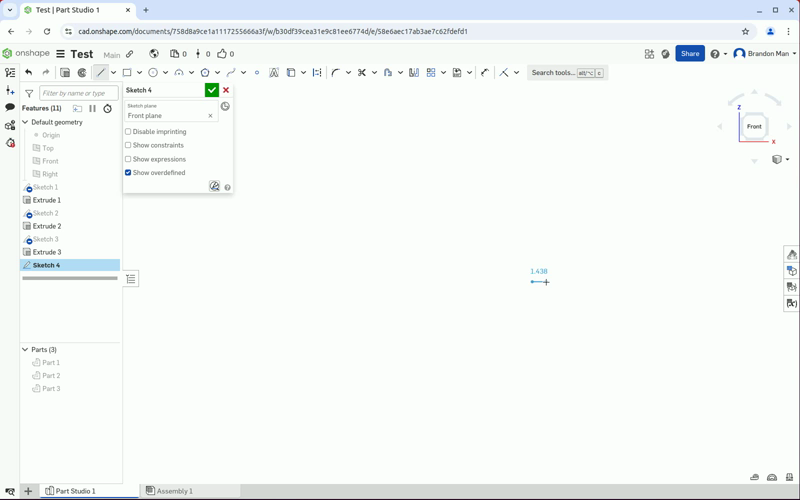
scroll(6)
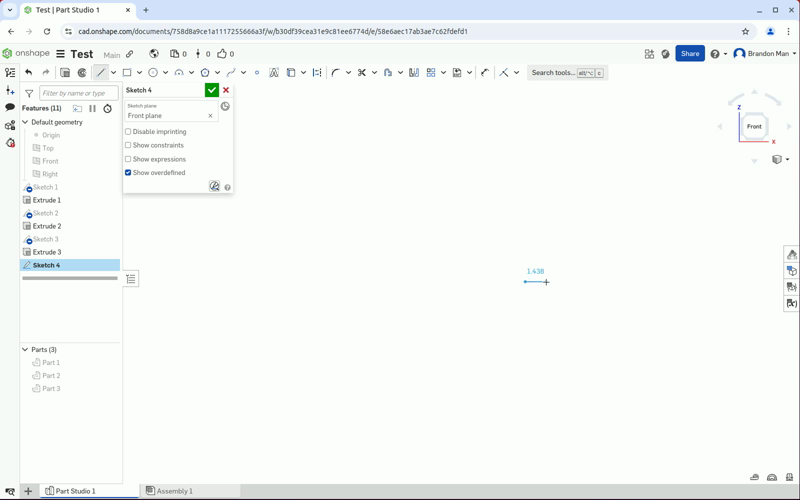
scroll(6)
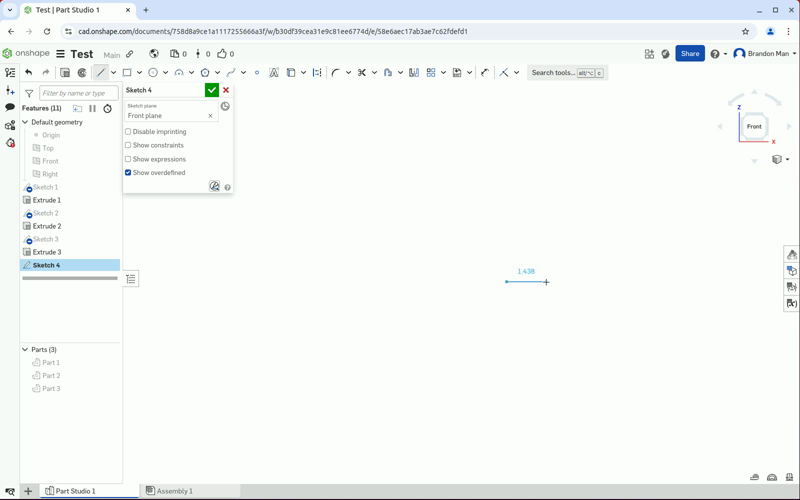
scroll(6)
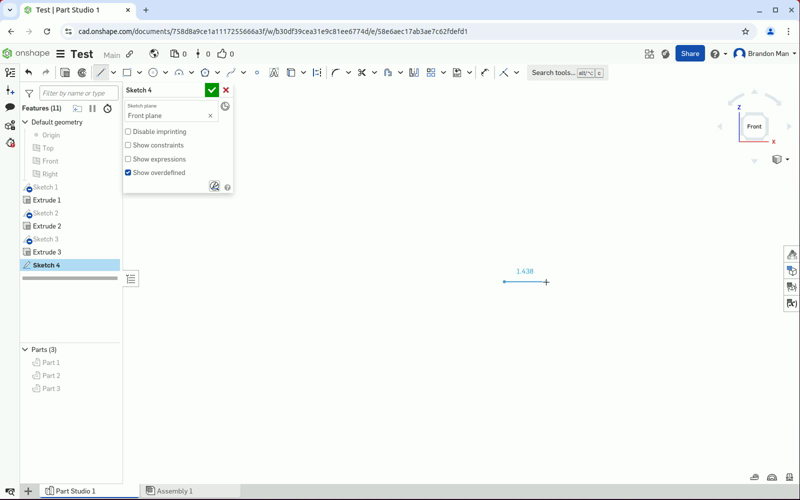
scroll(6)
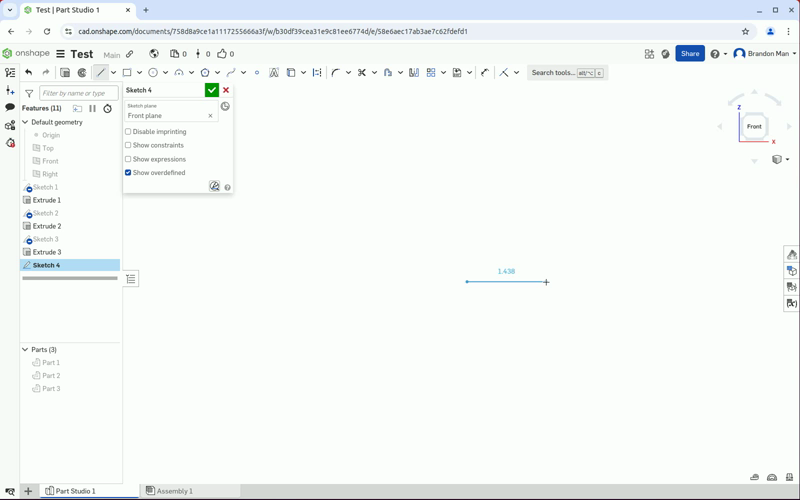
click(546, 281)
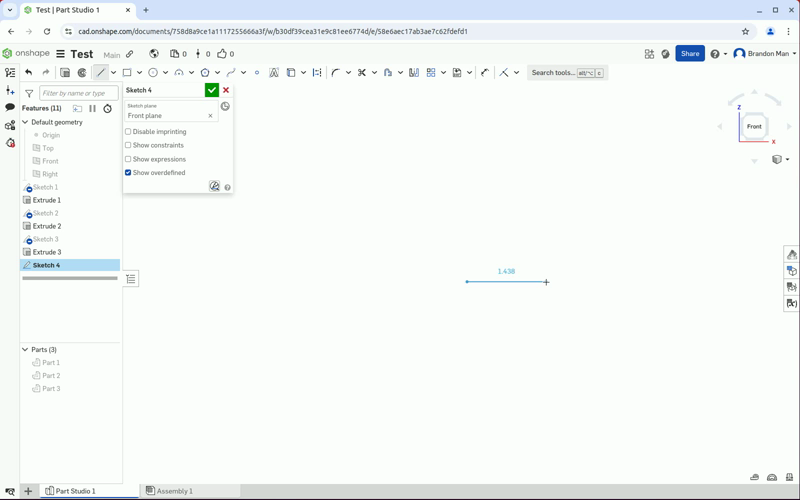
scroll(-6)
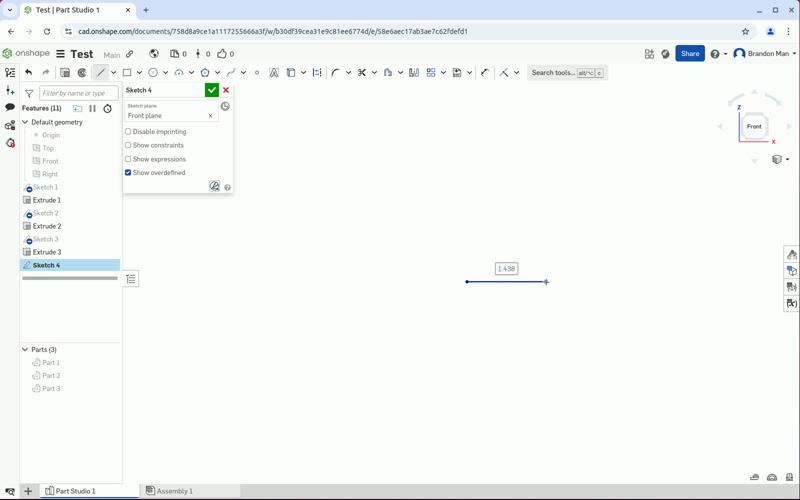
scroll(-6)
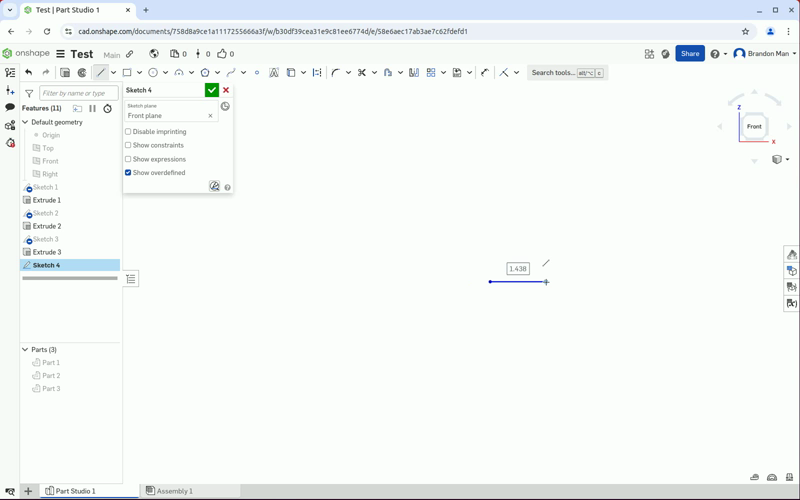
scroll(-6)
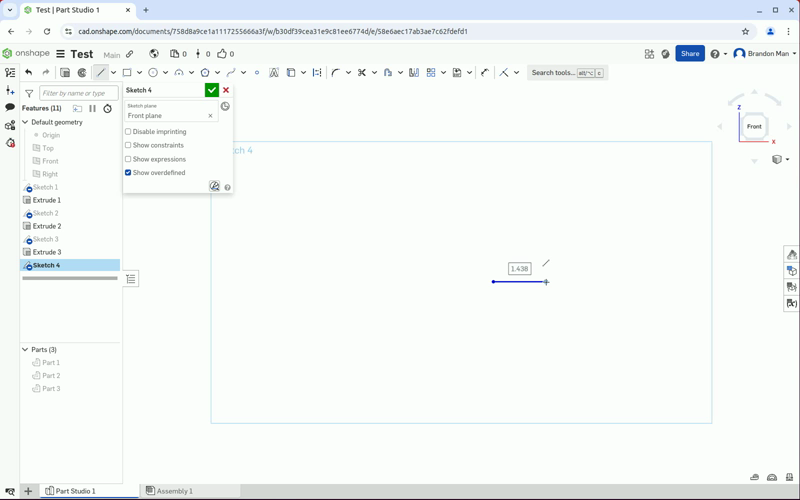
scroll(-6)
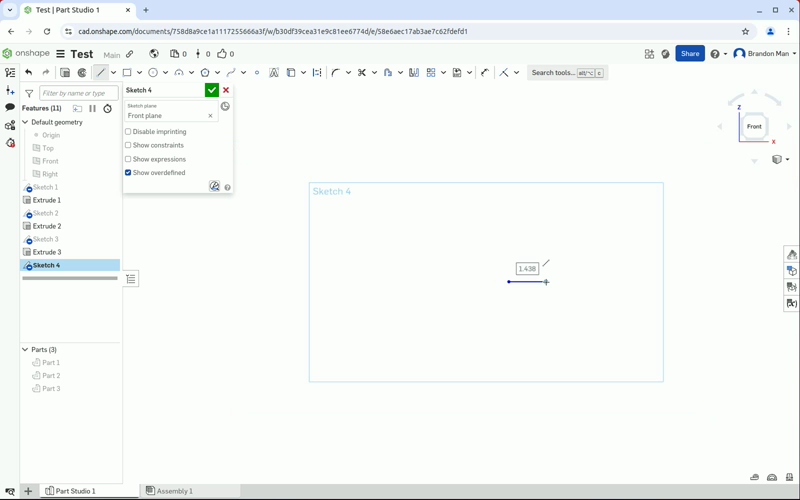
scroll(-6)
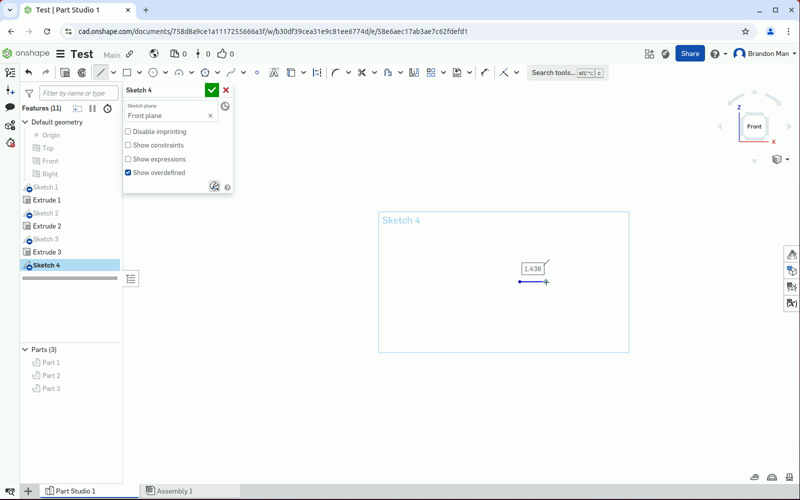
scroll(-6)
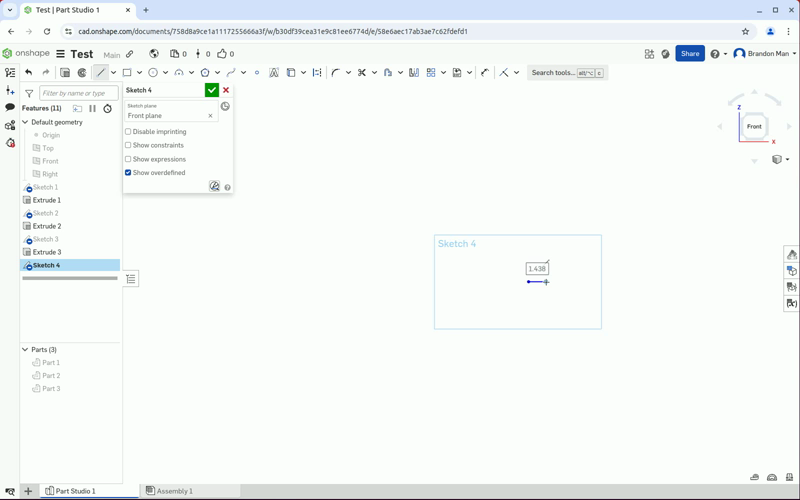
scroll(-6)
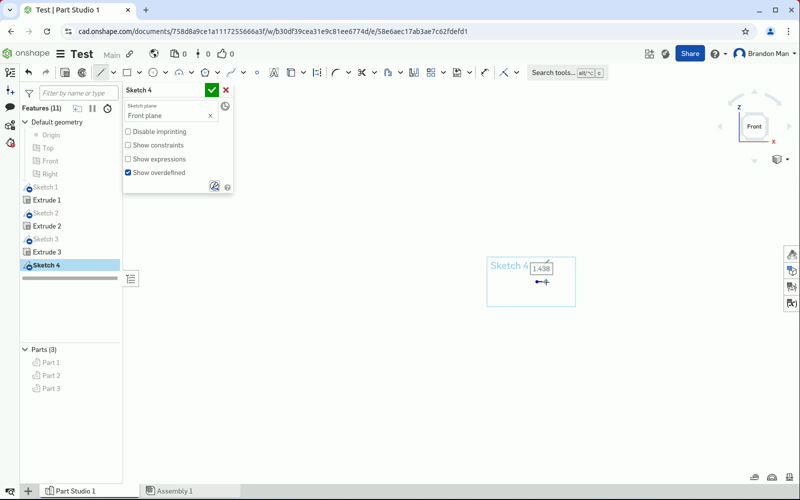
key_up(shift)
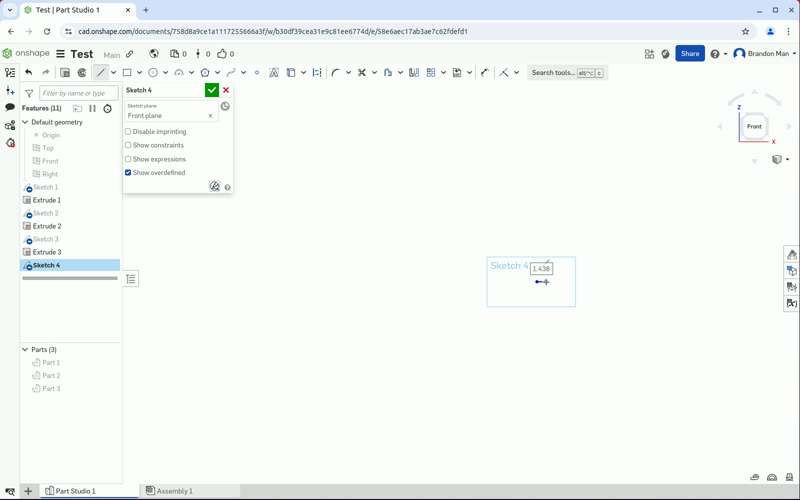
key_down(shift)
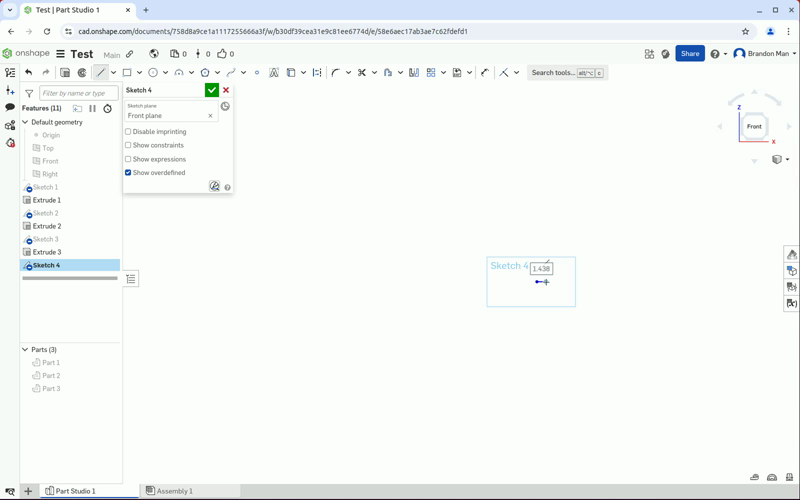
mouse_move(576, 281)
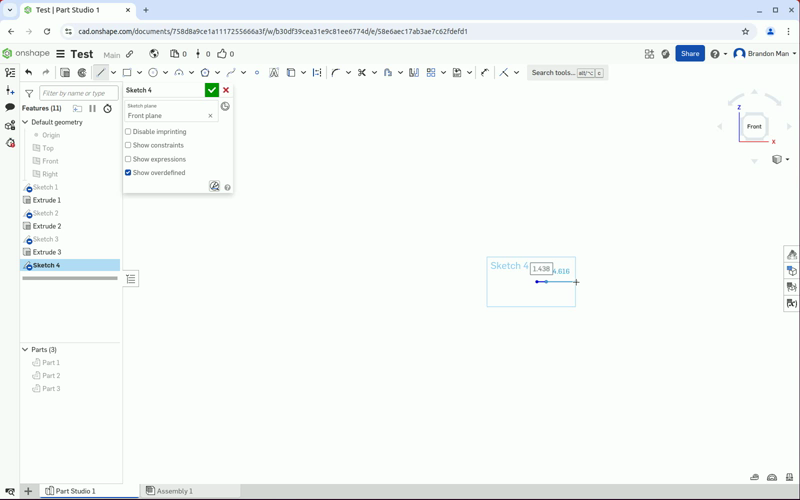
mouse_move(545, 278)
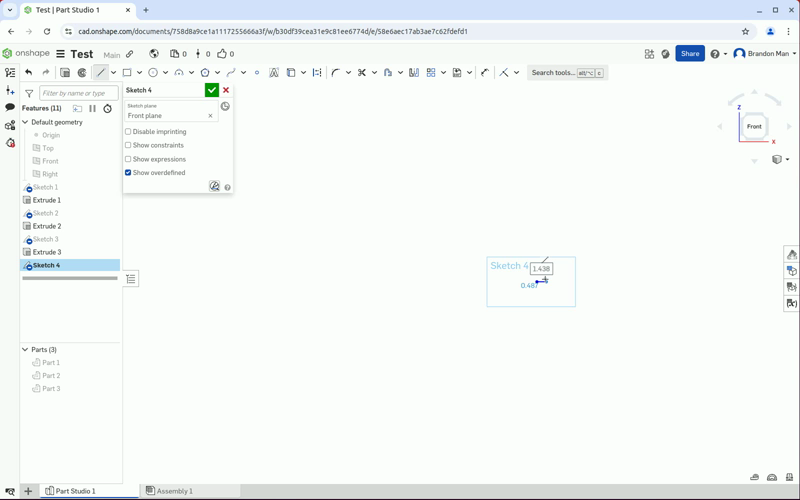
scroll(6)
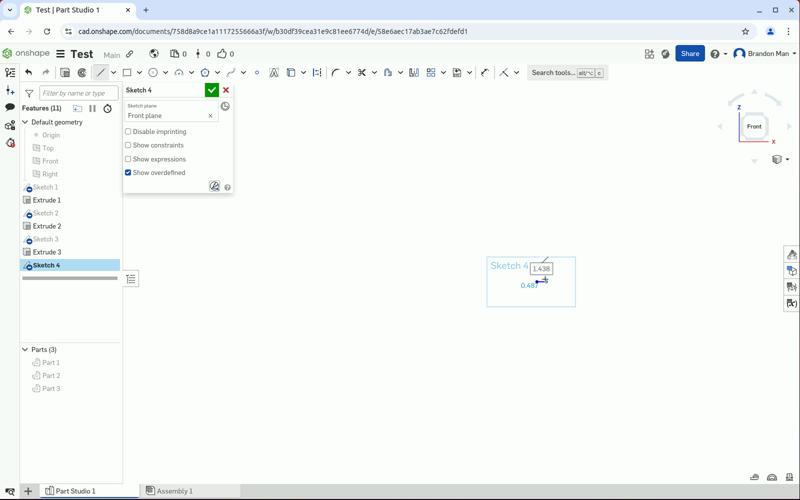
scroll(6)
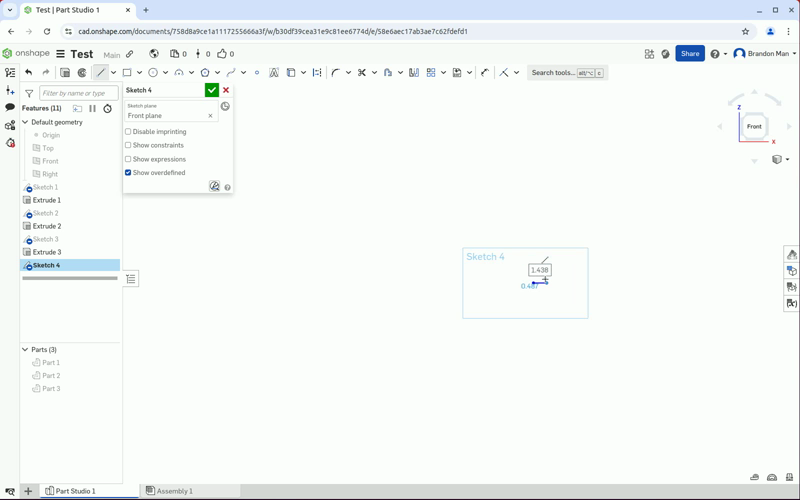
scroll(6)
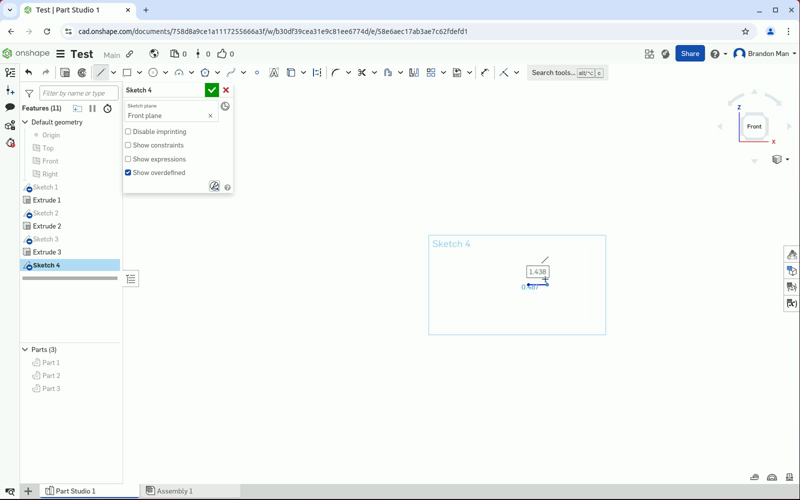
scroll(6)
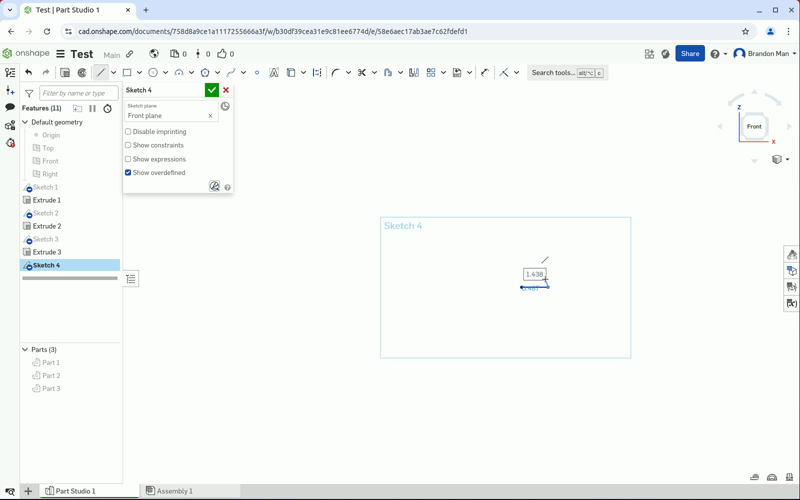
scroll(6)
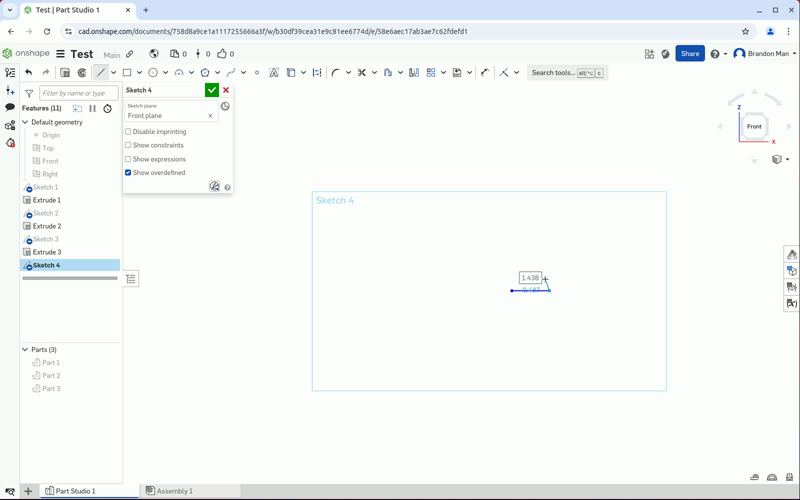
scroll(6)
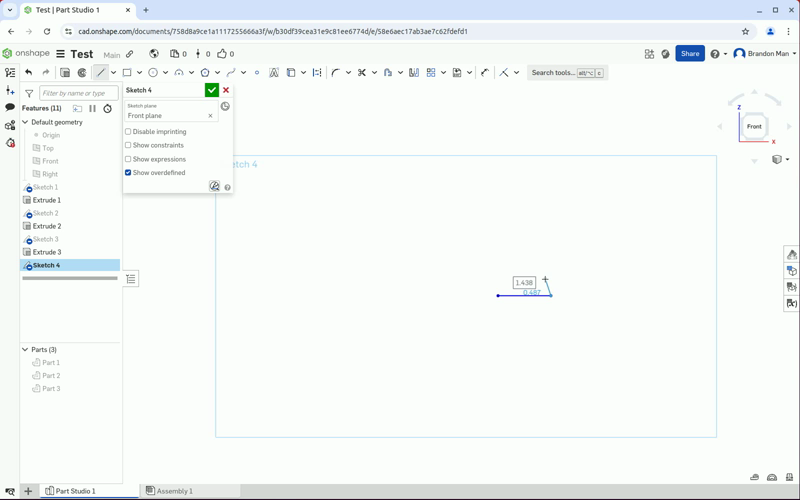
scroll(6)
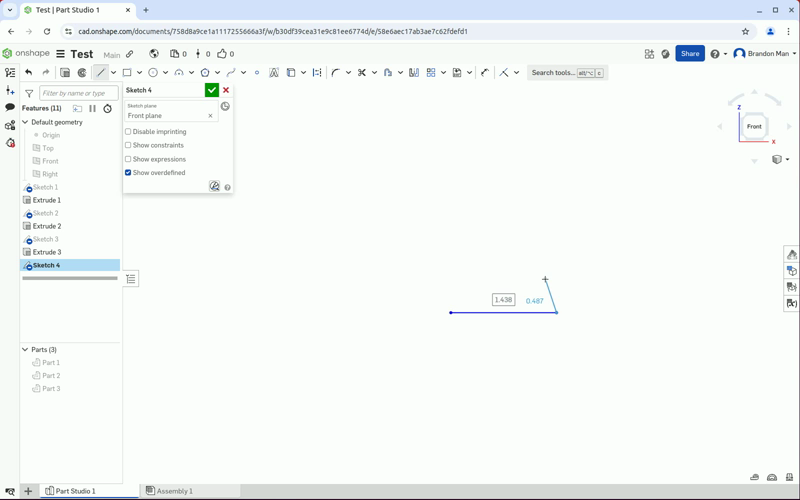
click(545, 278)
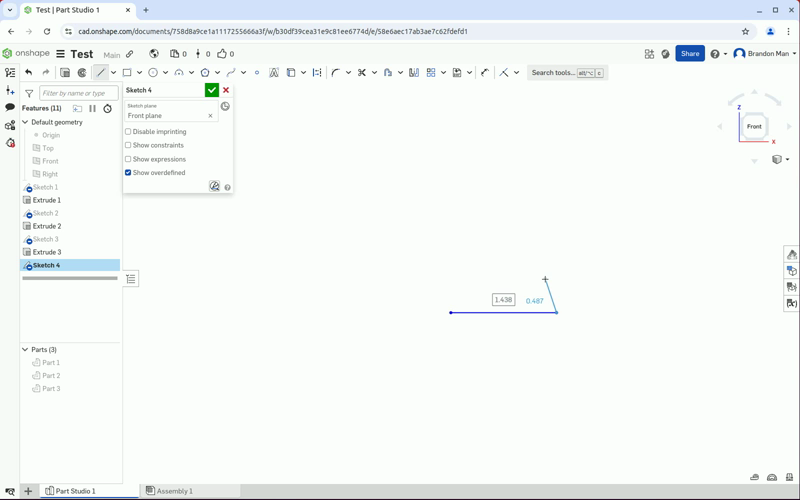
scroll(-6)
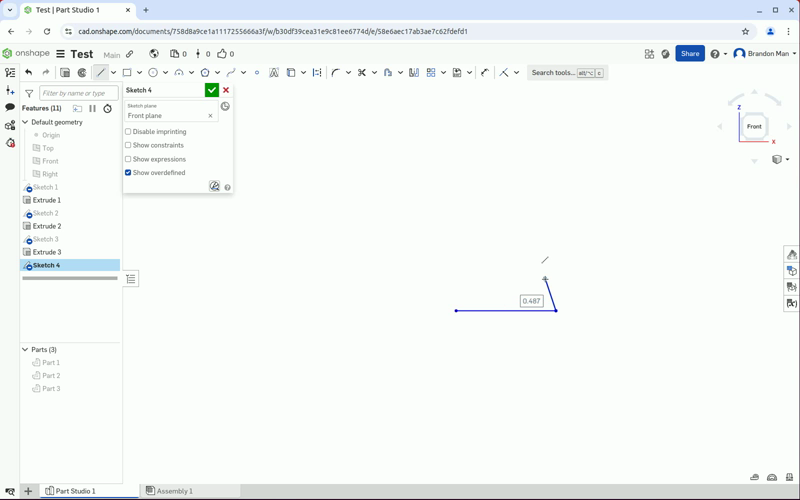
scroll(-6)
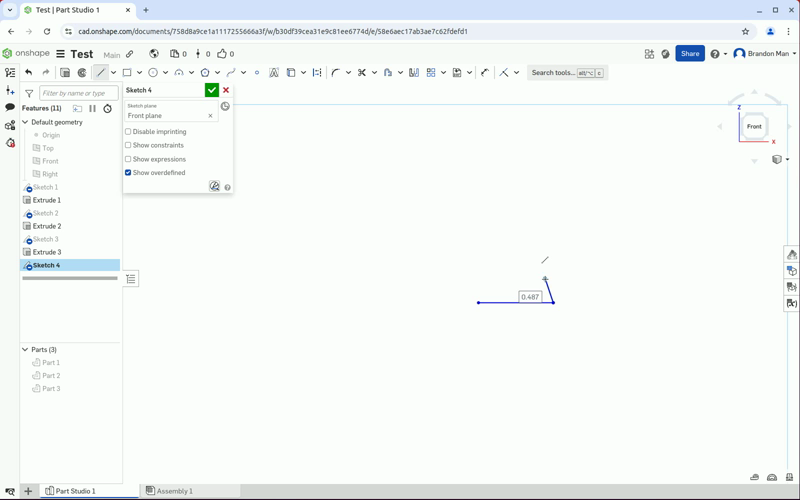
scroll(-6)
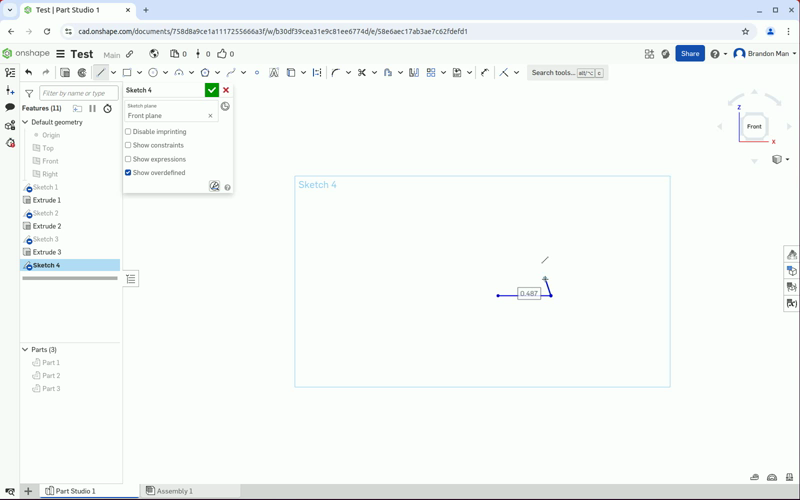
scroll(-6)
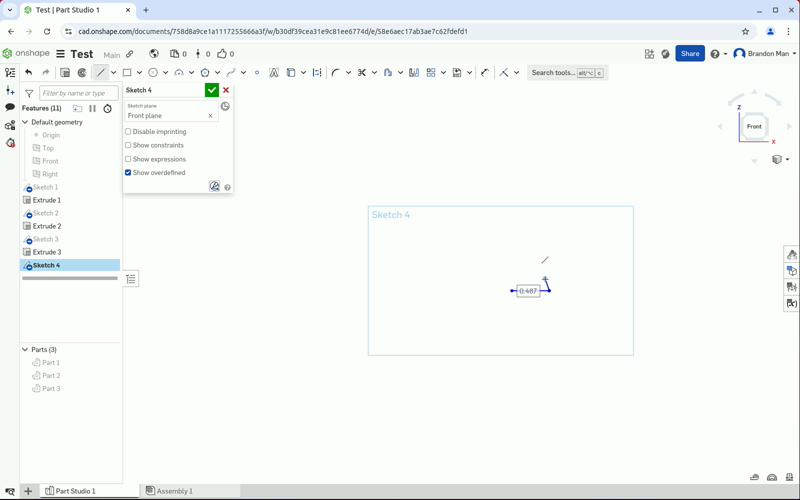
scroll(-6)
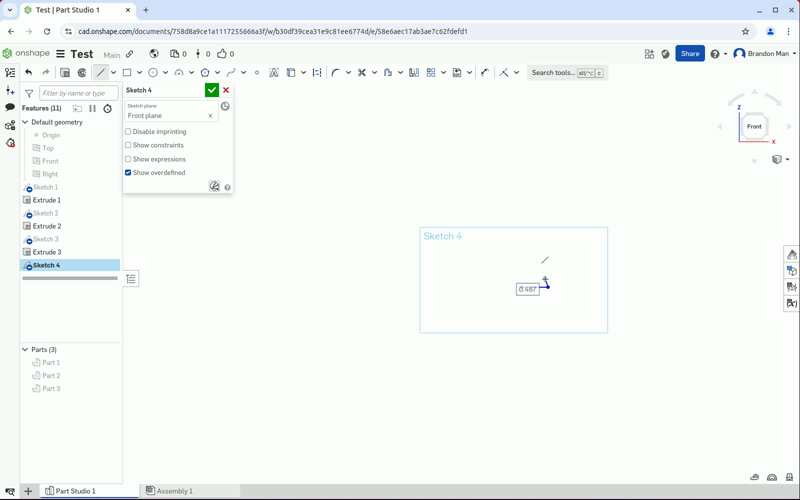
scroll(-6)
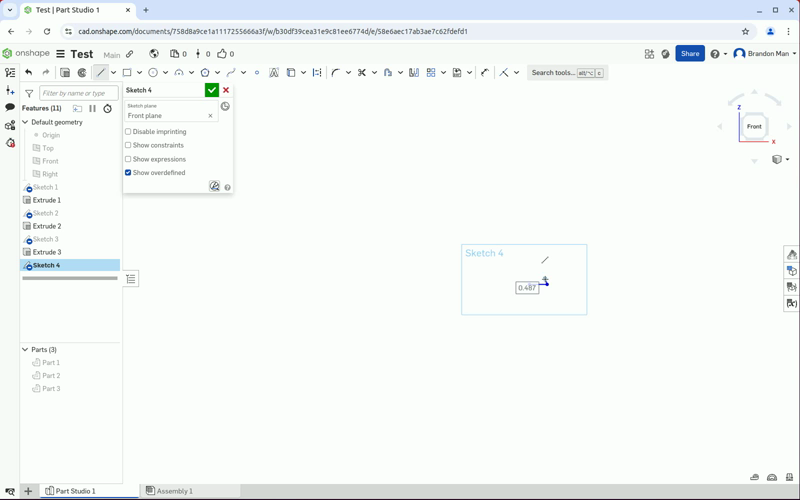
scroll(-6)
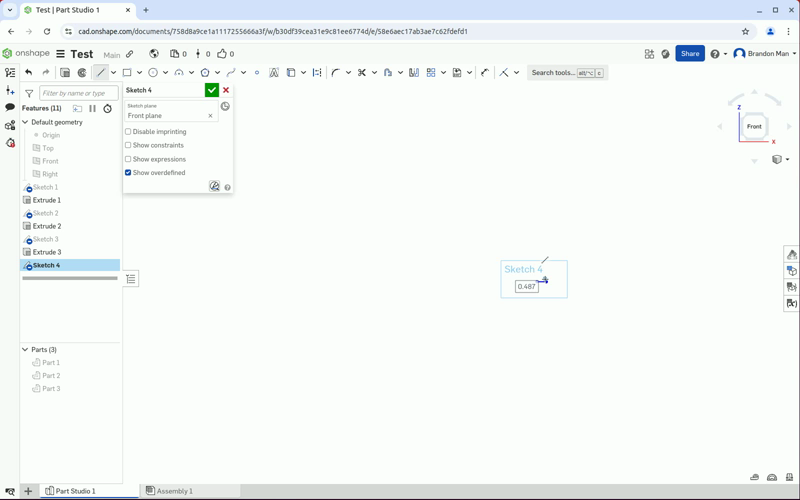
key_up(shift)
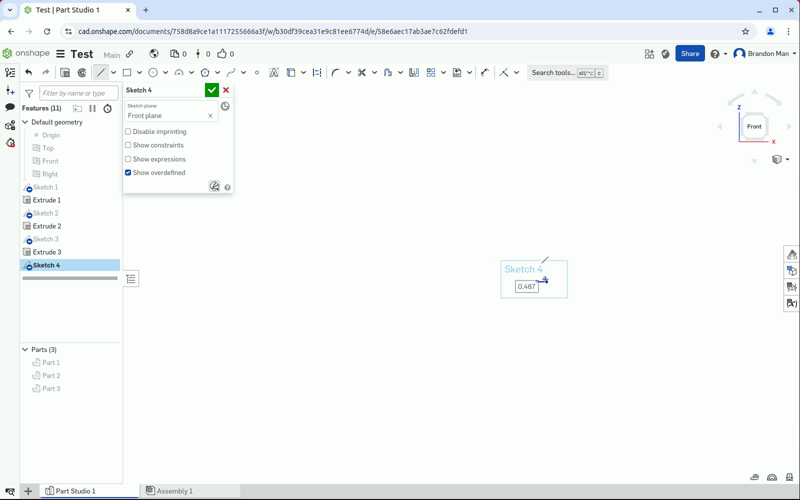
key_down(shift)
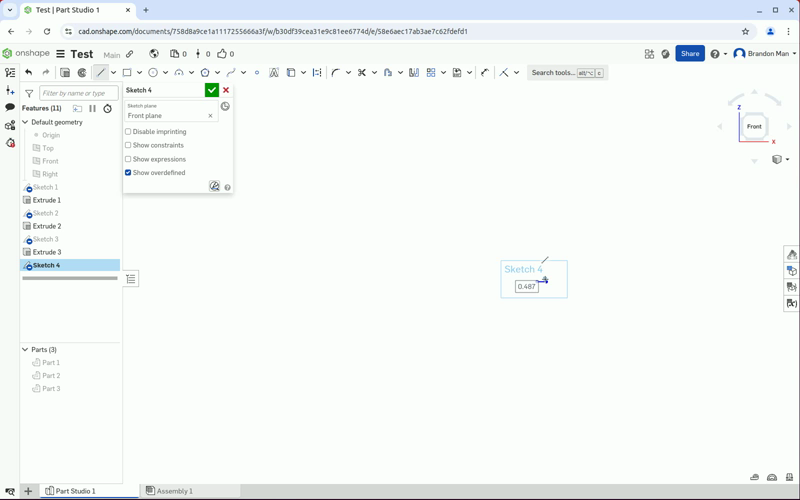
mouse_move(575, 278)
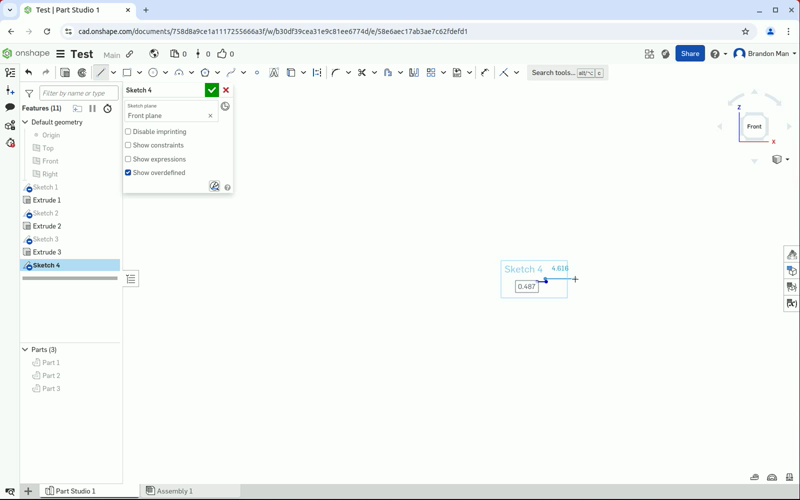
mouse_move(540, 278)
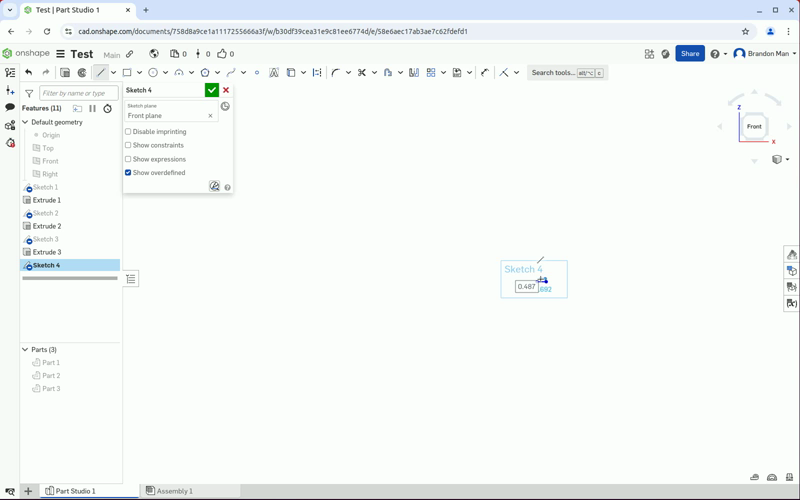
scroll(6)
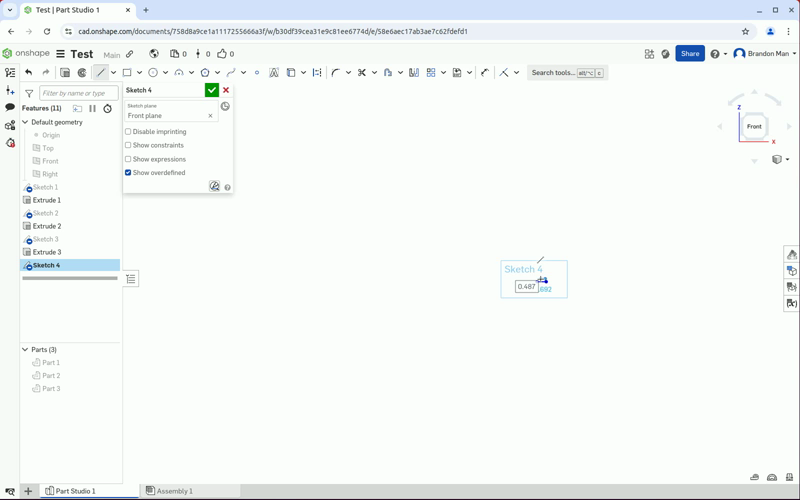
scroll(6)
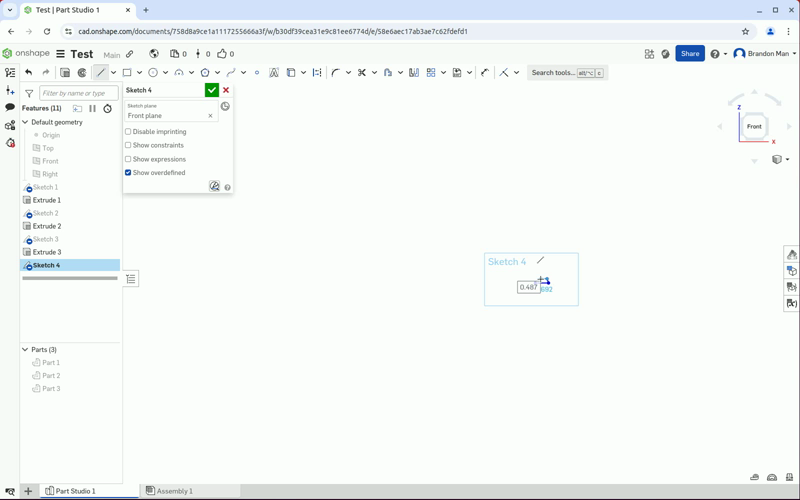
scroll(6)
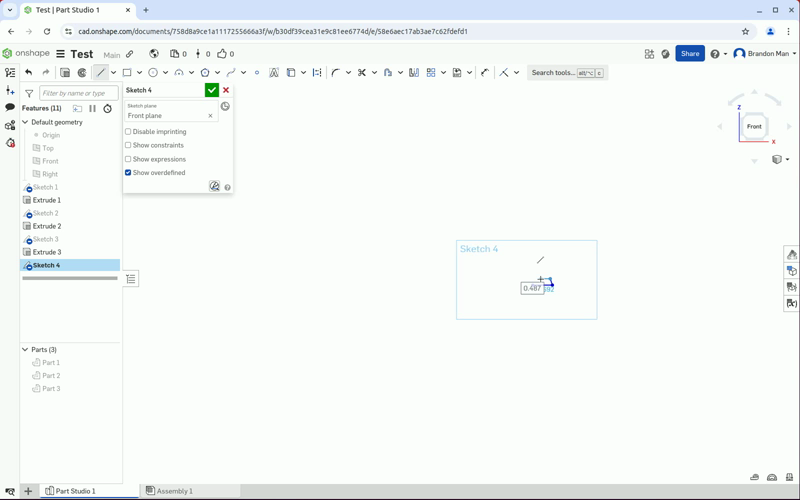
scroll(6)
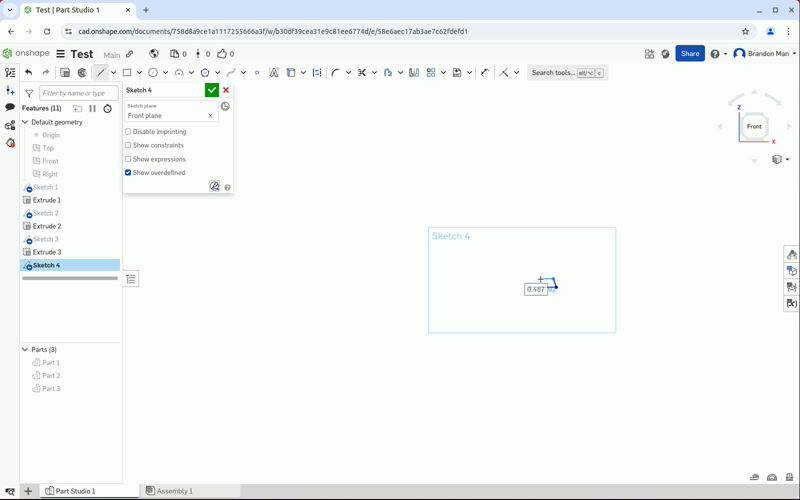
scroll(6)
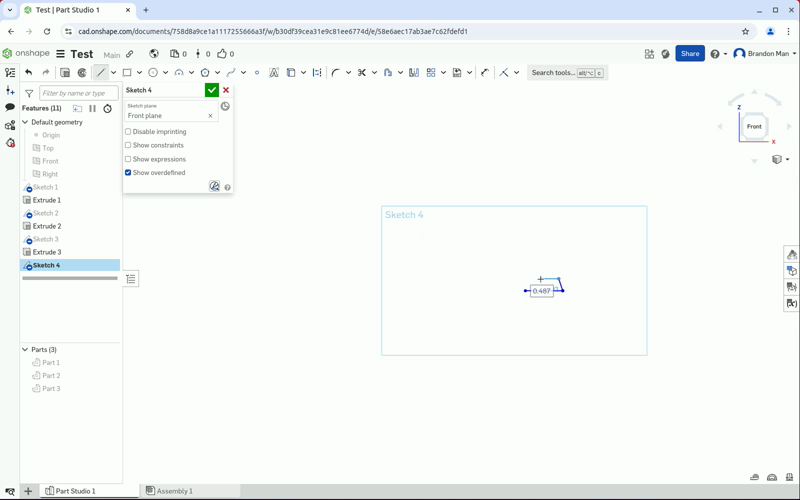
scroll(6)
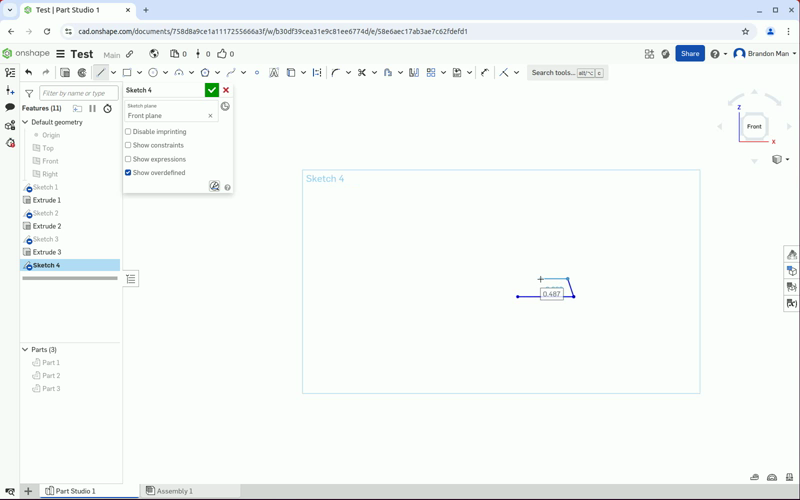
scroll(6)
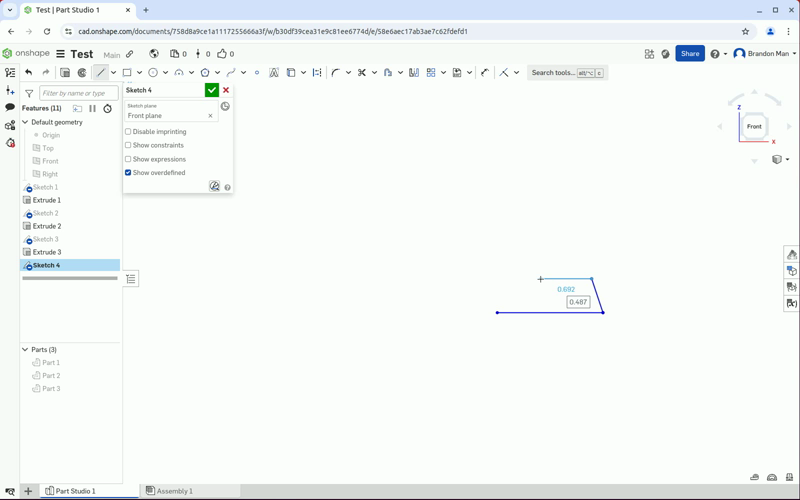
click(540, 278)
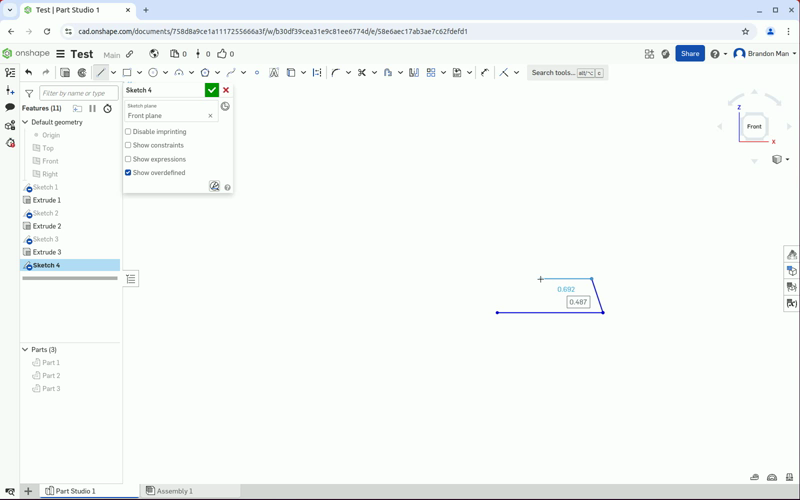
scroll(-6)
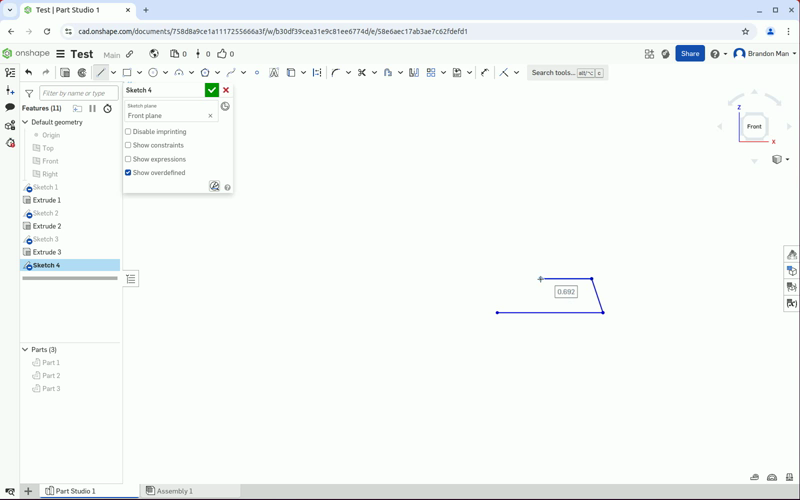
scroll(-6)
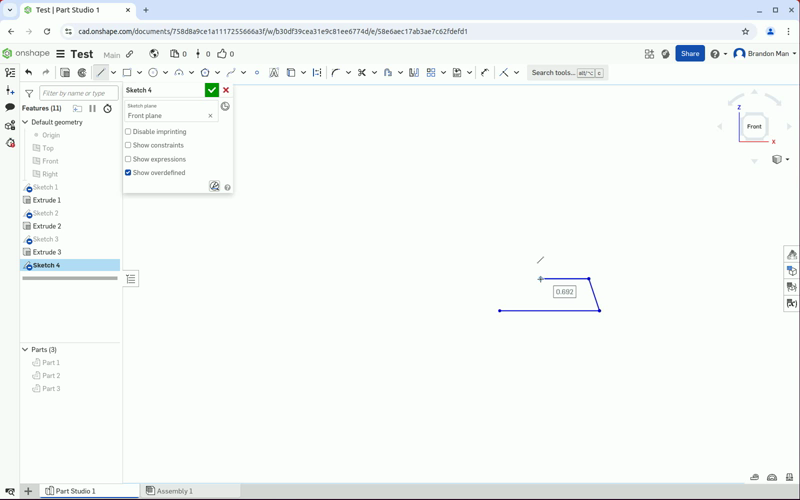
scroll(-6)
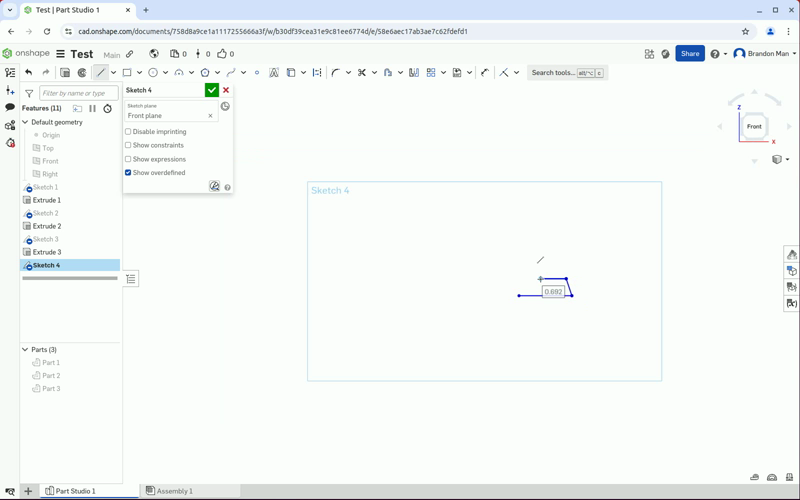
scroll(-6)
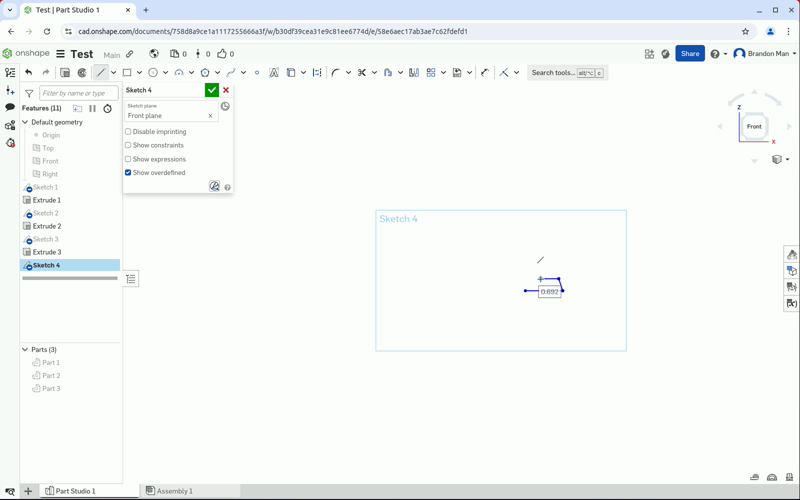
scroll(-6)
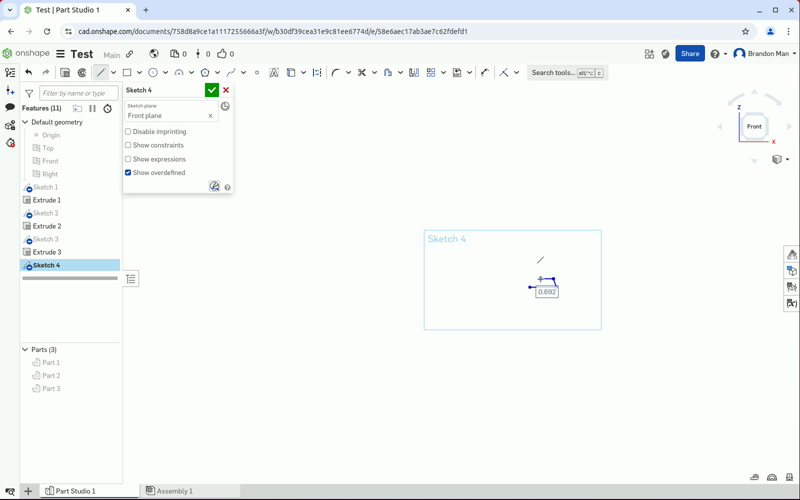
scroll(-6)
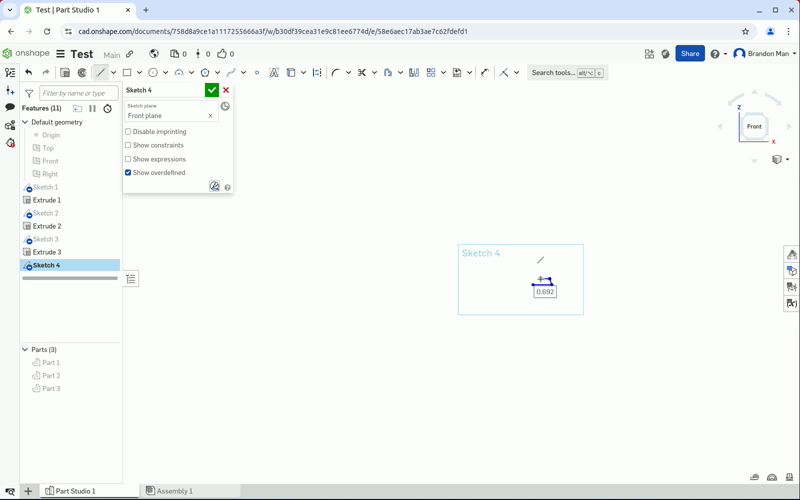
scroll(-6)
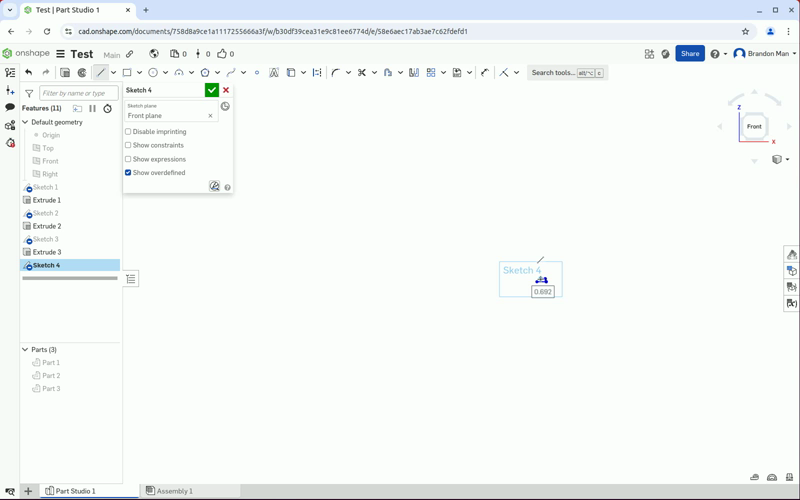
key_up(shift)
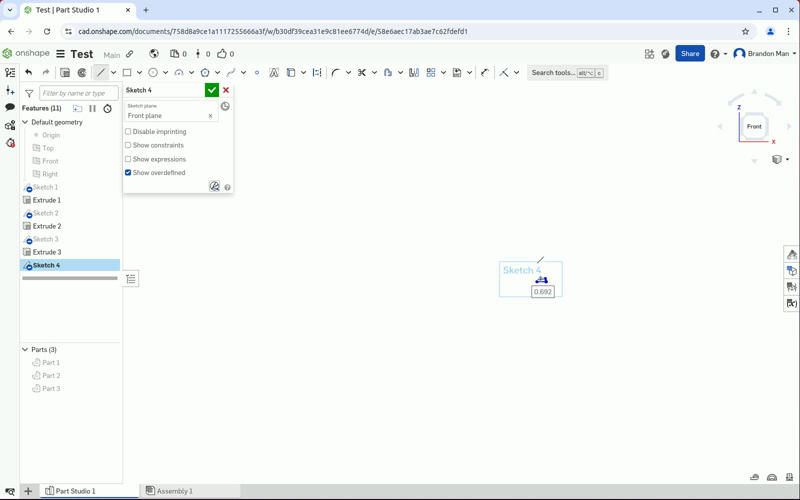
mouse_move(570, 278)
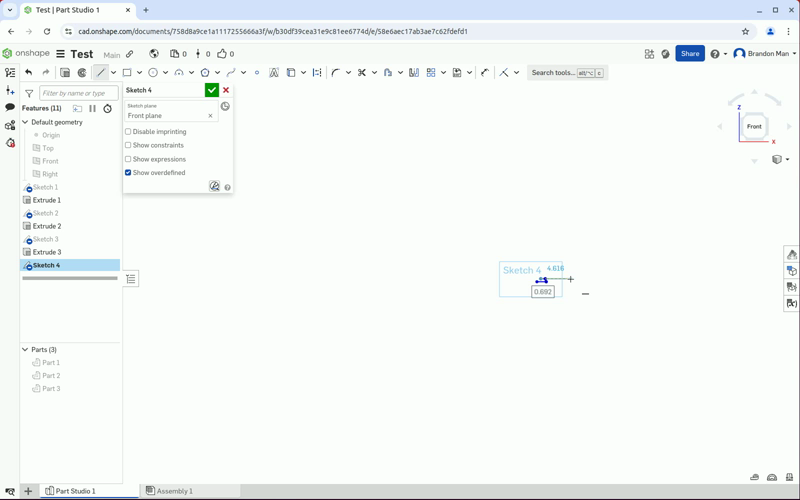
key_down(shift)
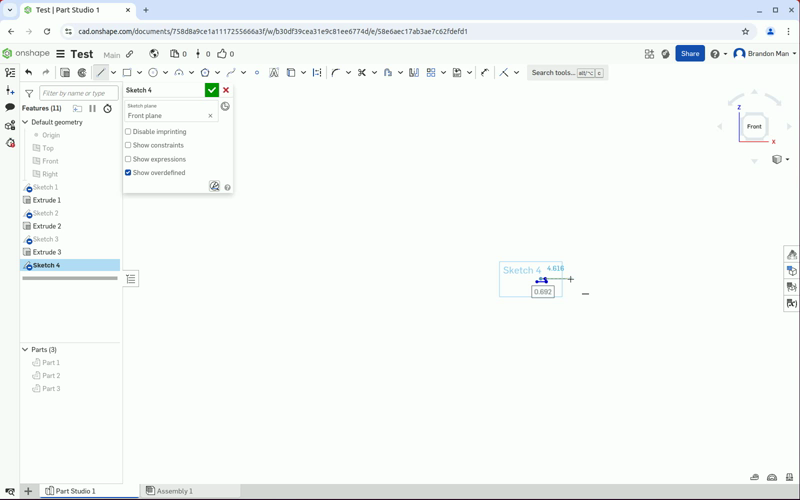
mouse_move(539, 281)
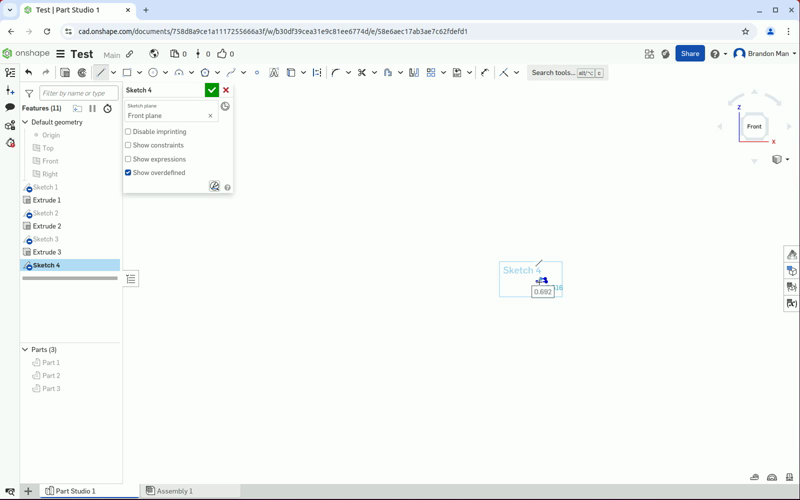
scroll(6)
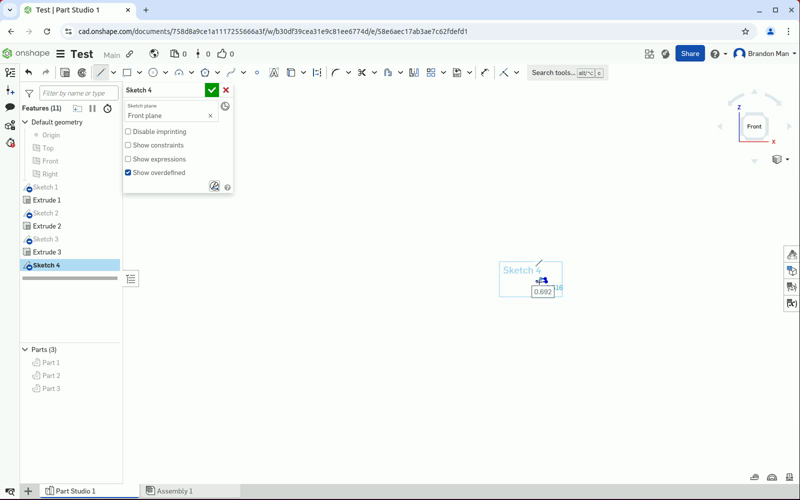
scroll(6)
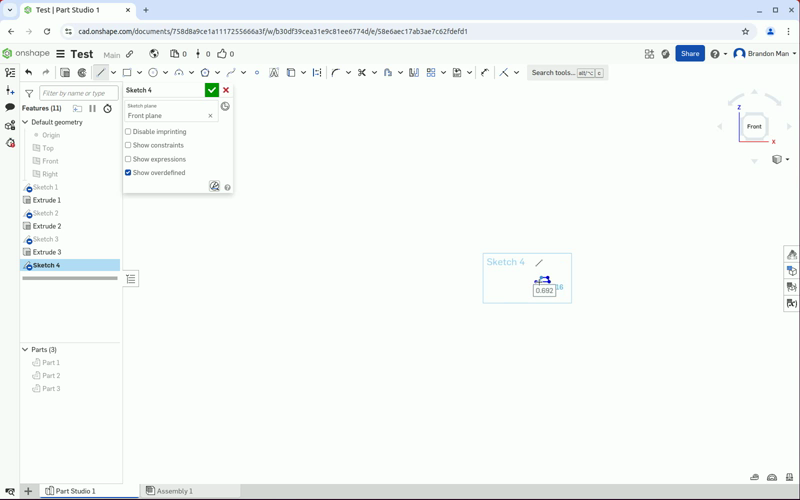
scroll(6)
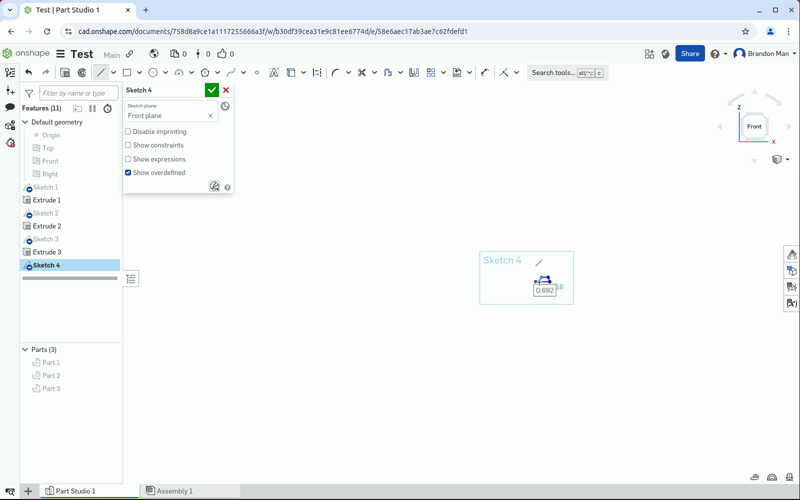
scroll(6)
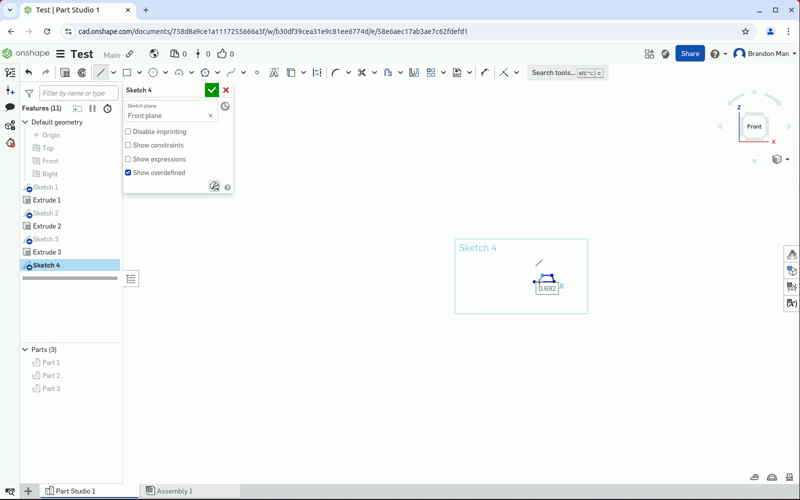
scroll(6)
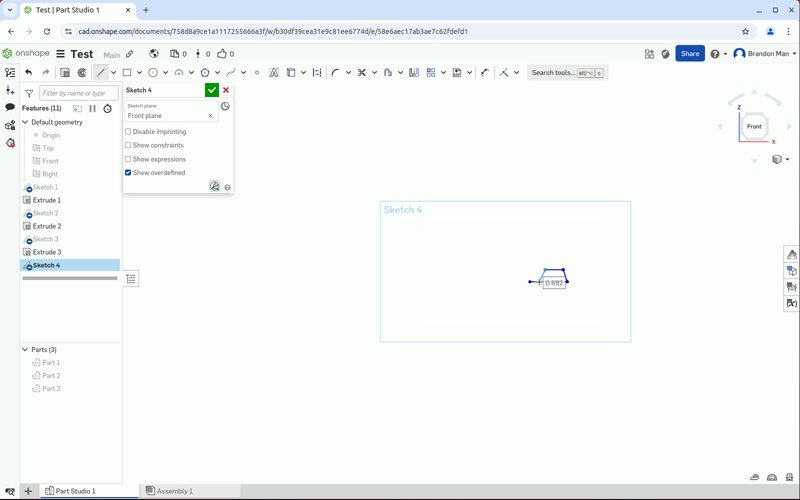
scroll(6)
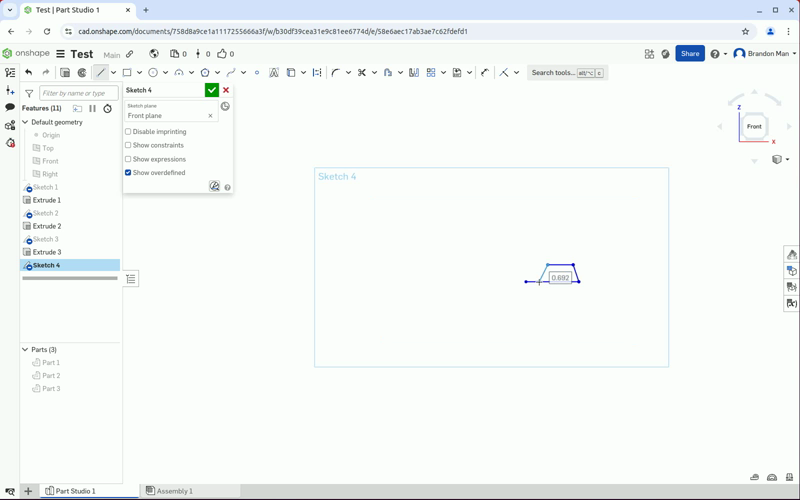
scroll(6)
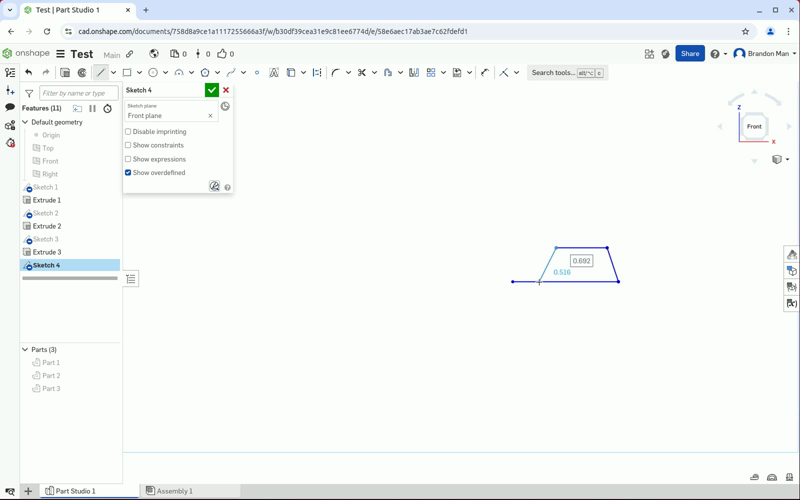
key_up(shift)
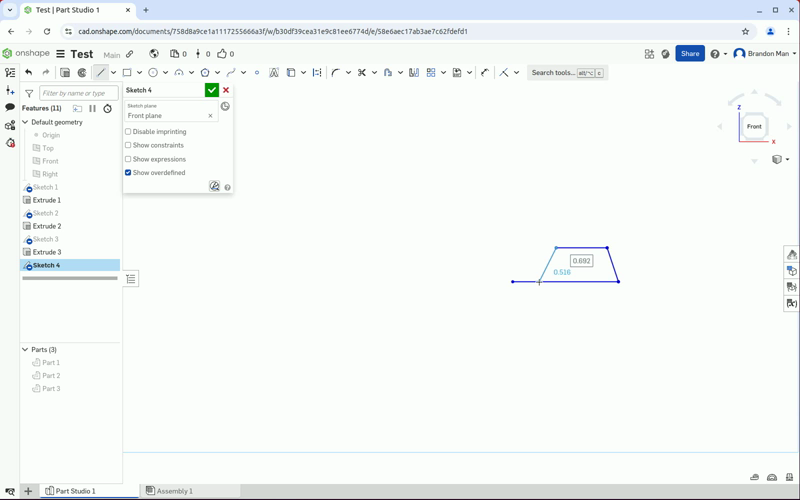
click(539, 281)
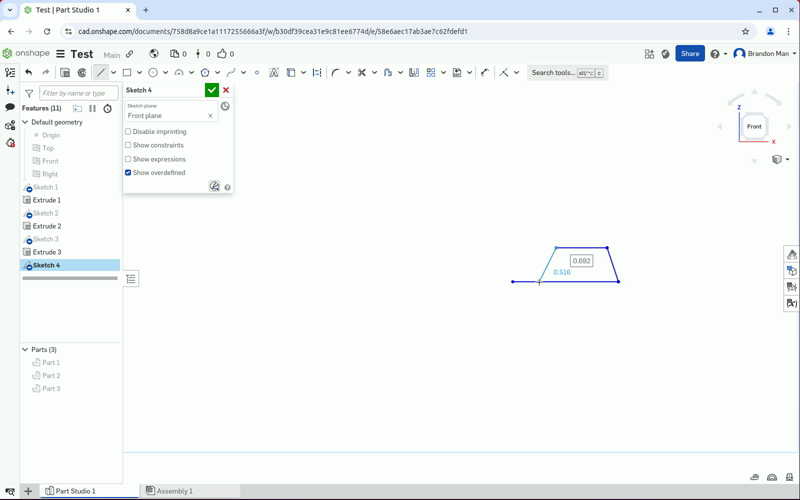
scroll(-6)
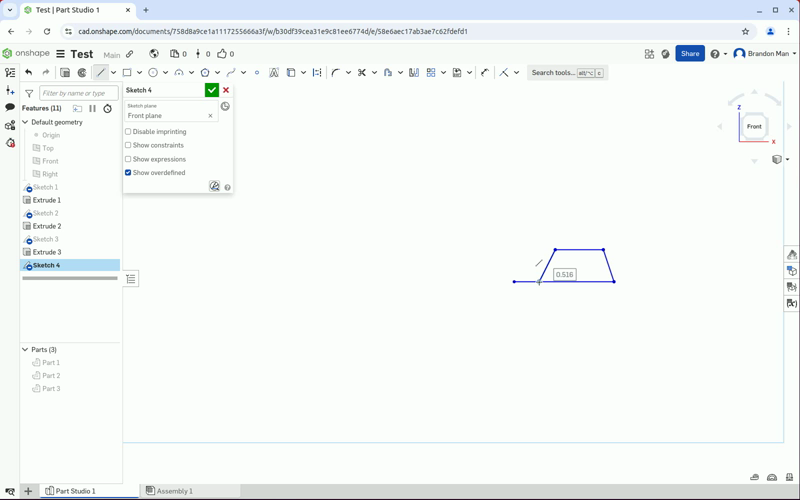
scroll(-6)
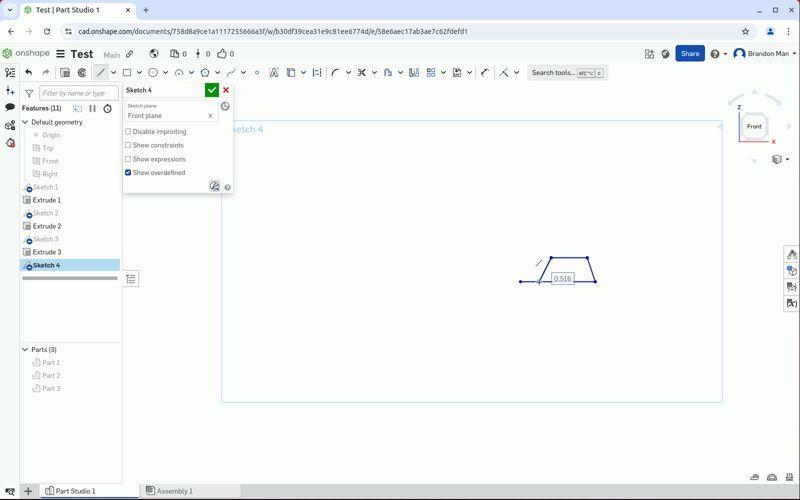
scroll(-6)
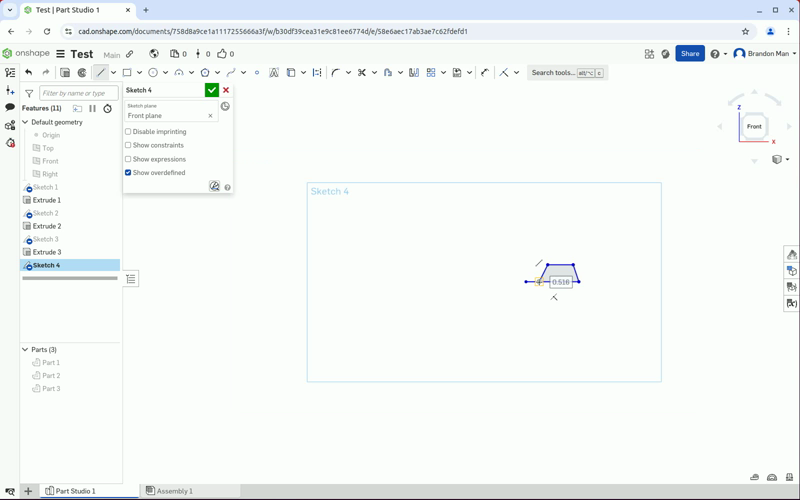
scroll(-6)
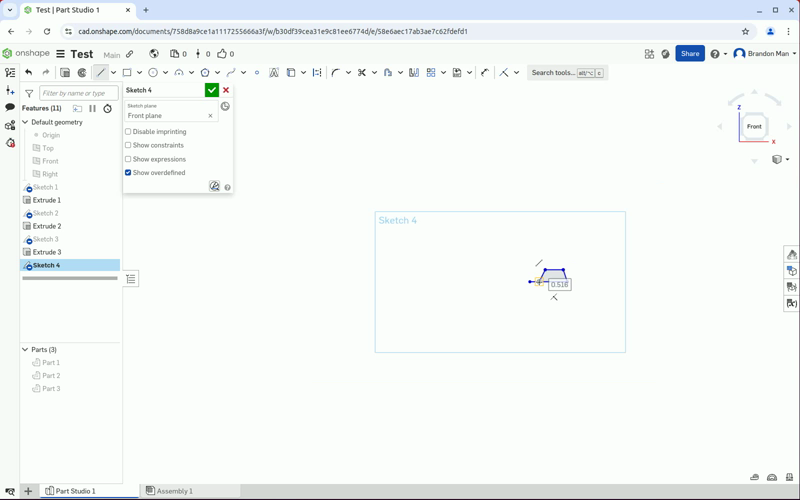
scroll(-6)
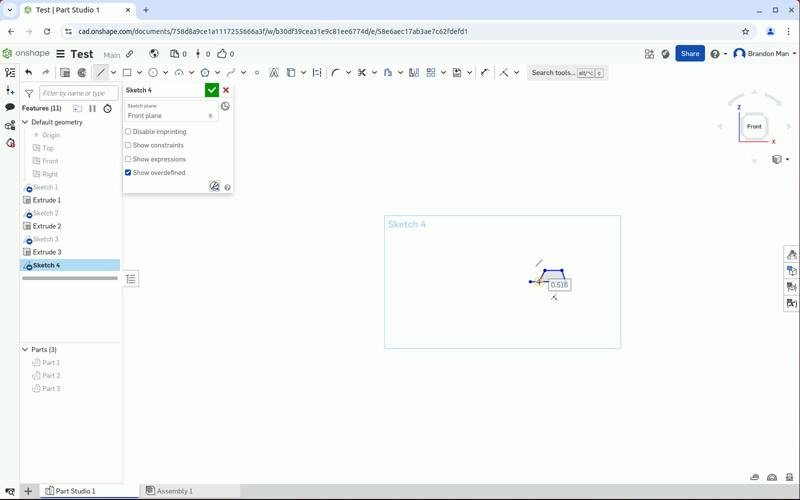
scroll(-6)
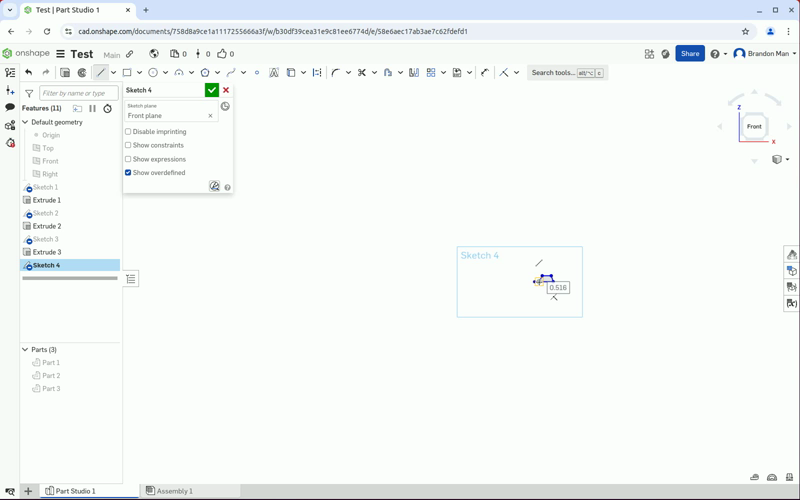
scroll(-6)
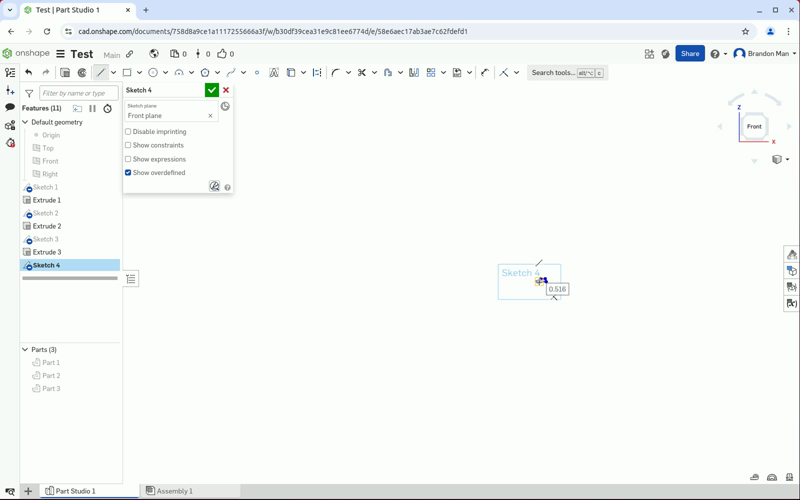
key(esc)
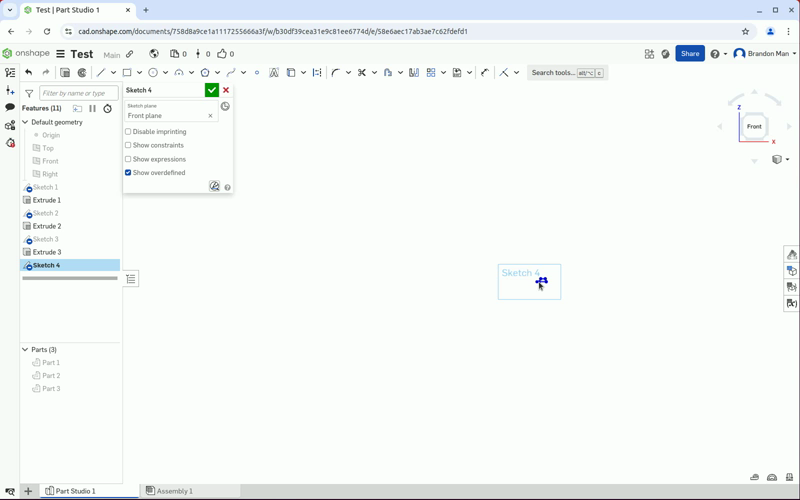
mouse_move(544, 279)
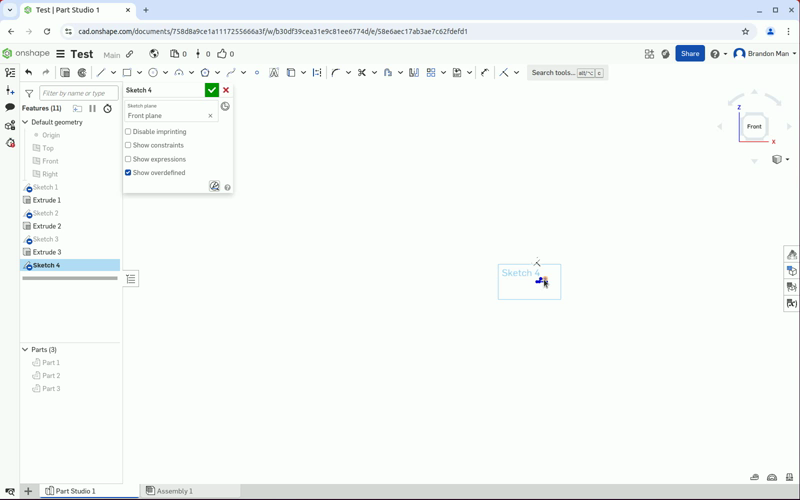
scroll(6)
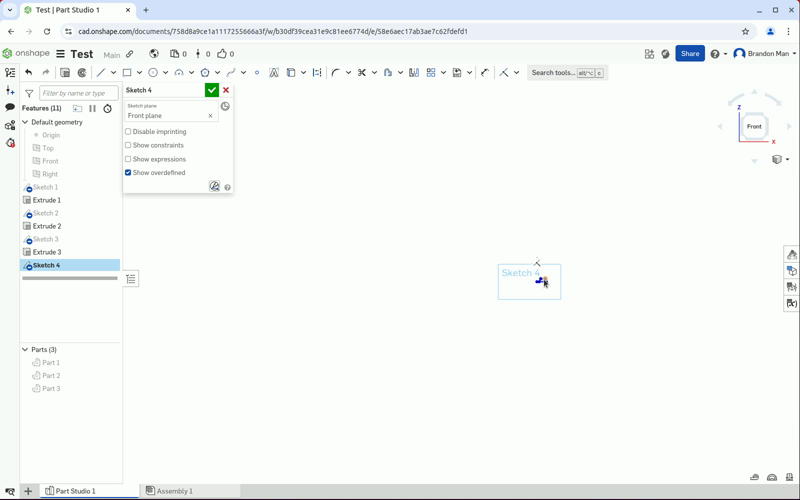
scroll(6)
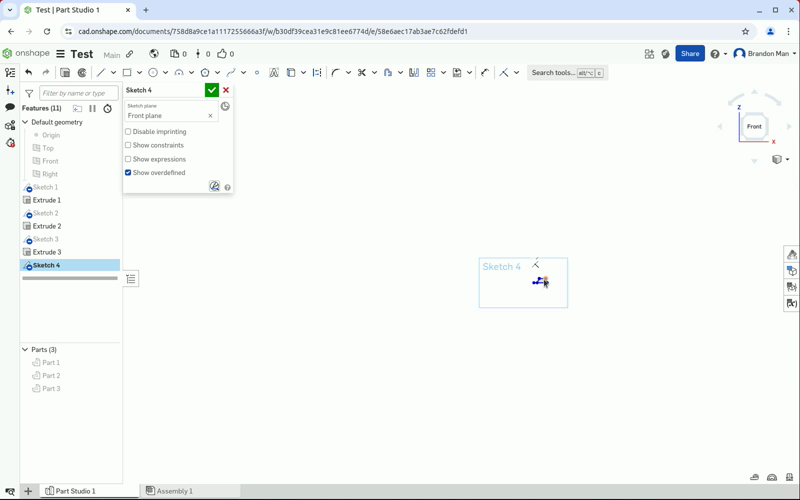
scroll(6)
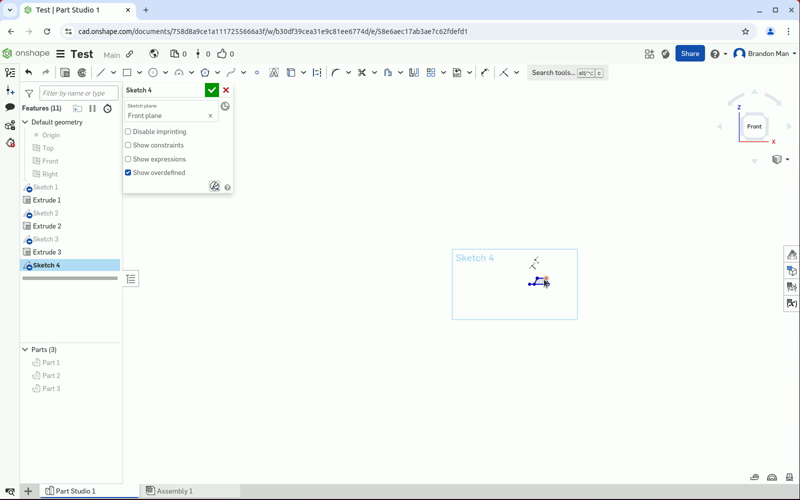
scroll(6)
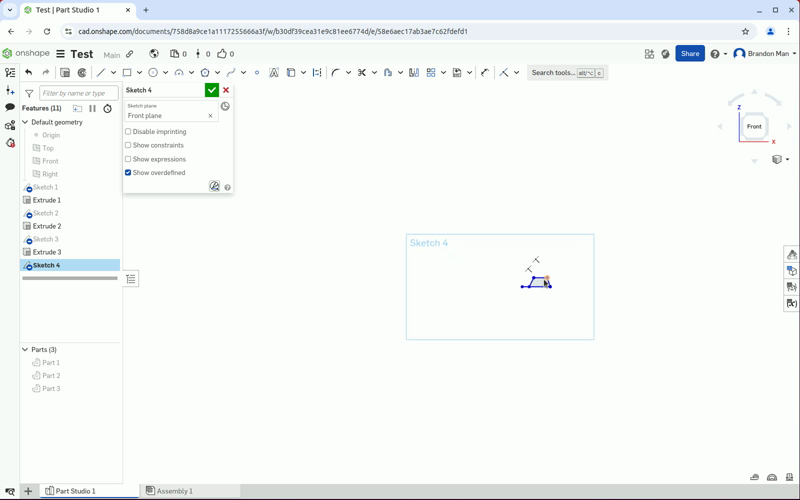
scroll(6)
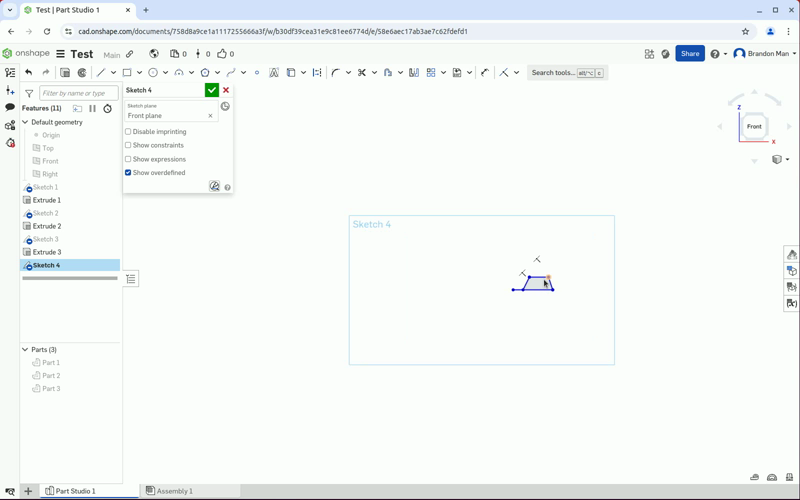
scroll(6)
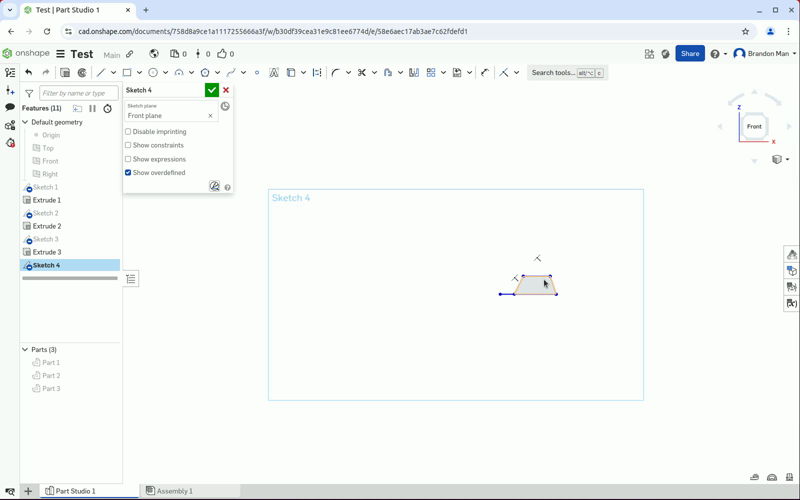
scroll(6)
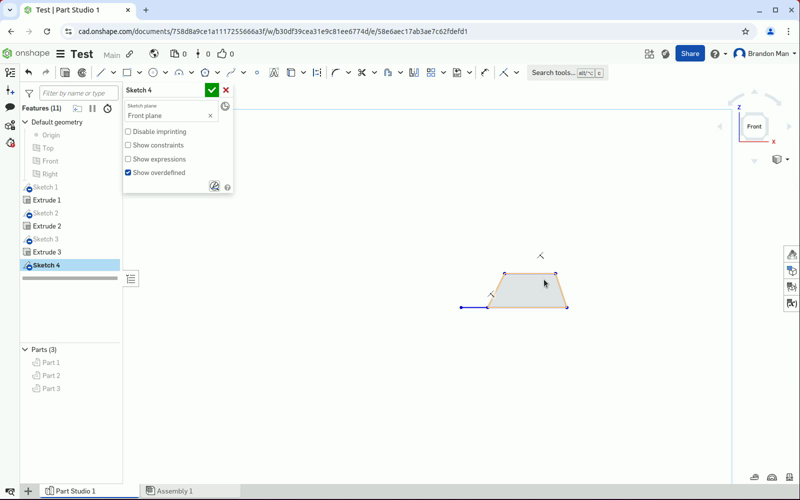
click(544, 279)
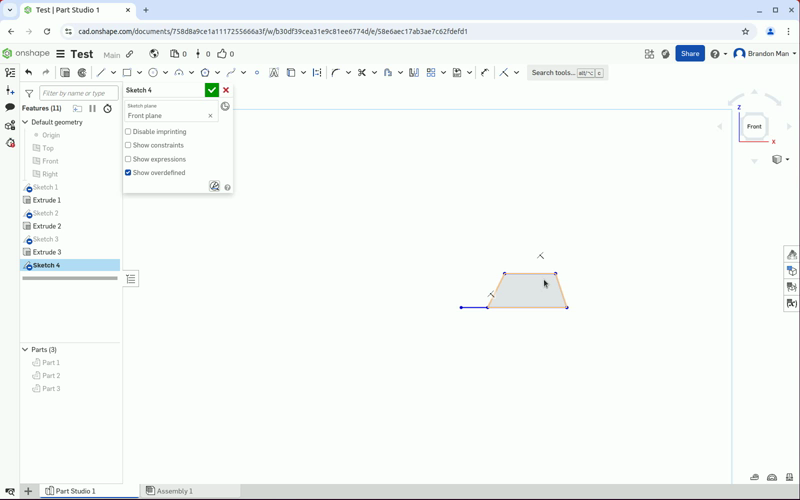
scroll(-6)
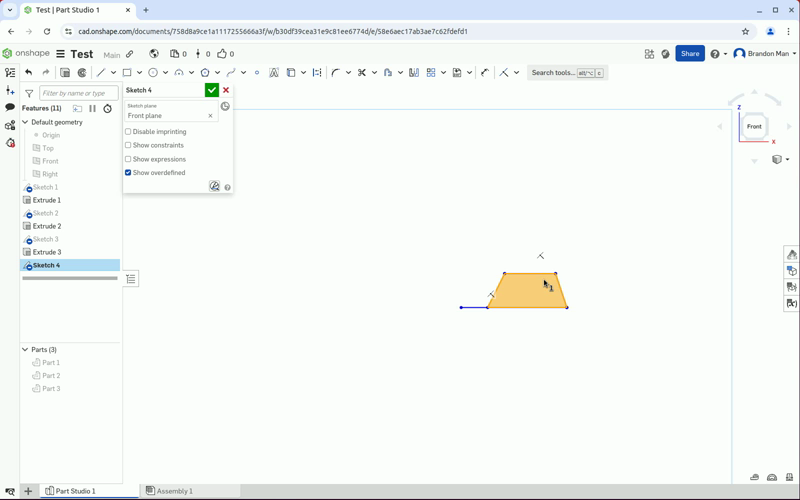
scroll(-6)
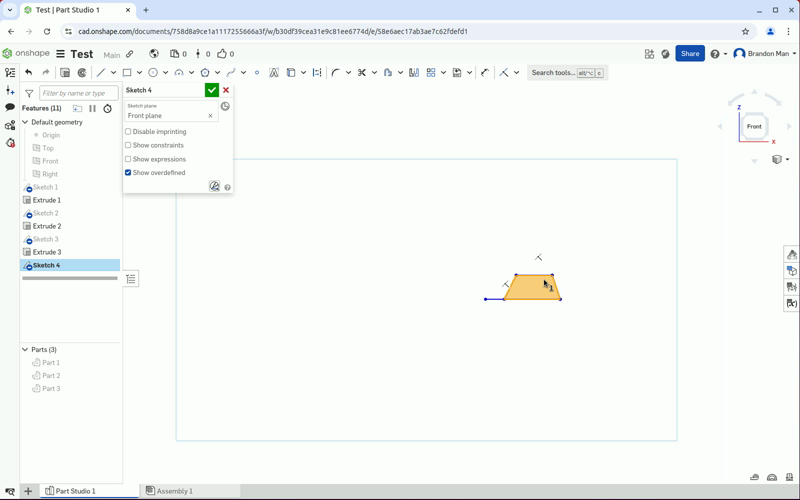
scroll(-6)
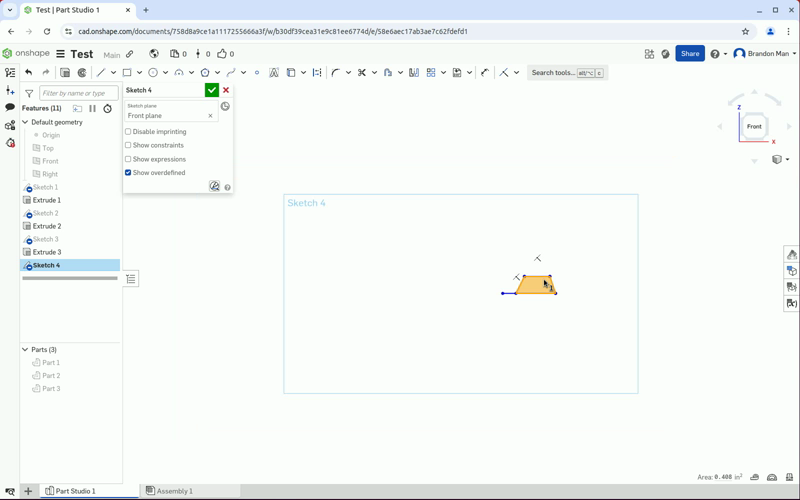
scroll(-6)
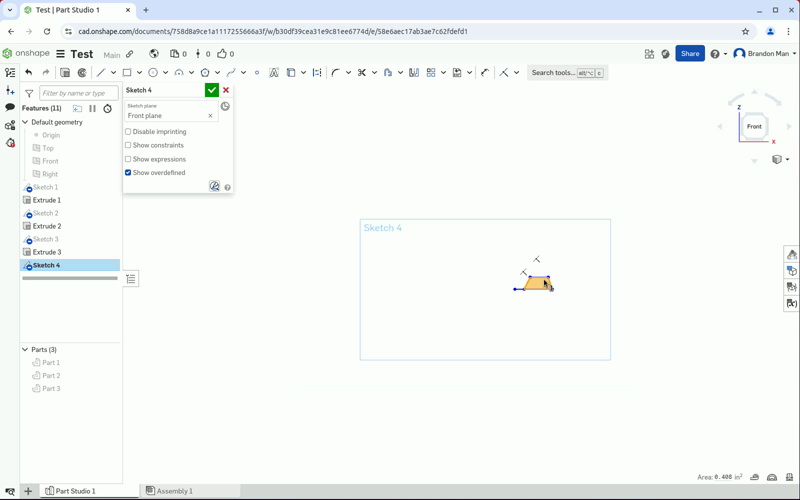
scroll(-6)
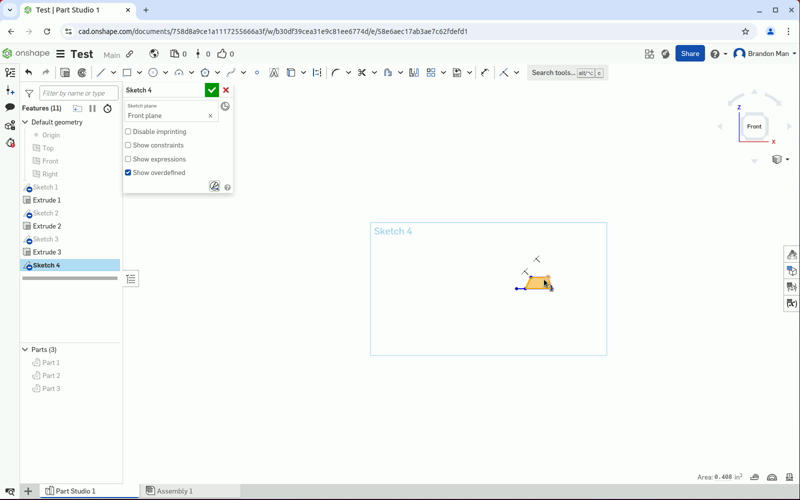
scroll(-6)
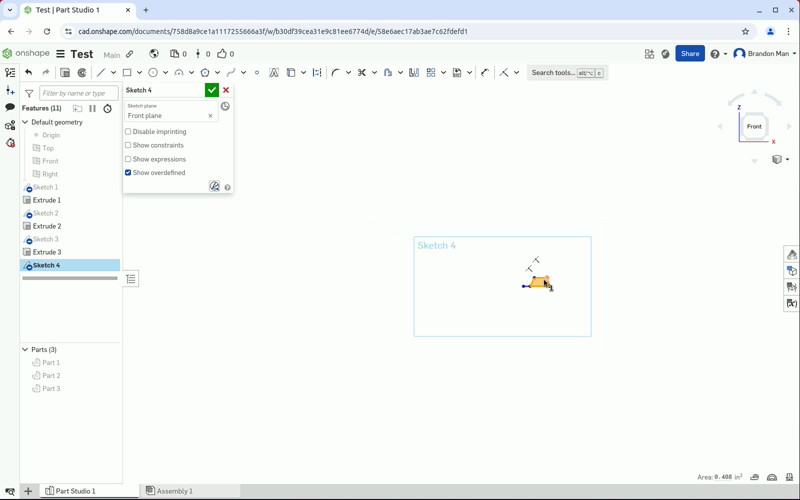
scroll(-6)
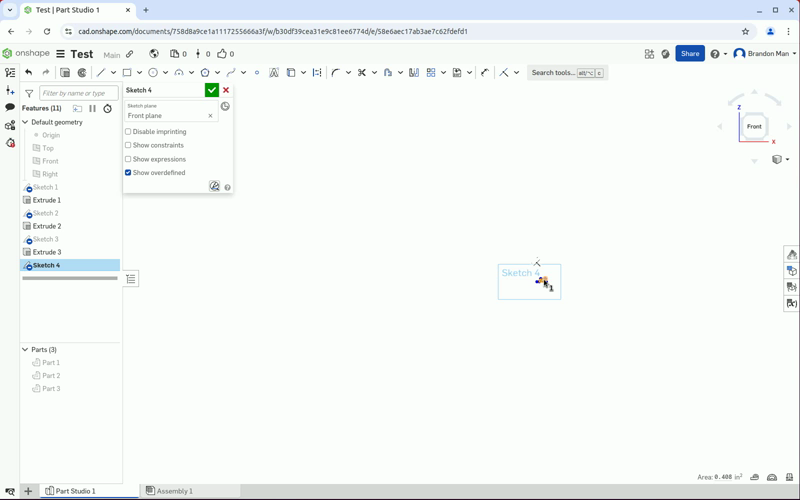
mouse_move(73, 352)
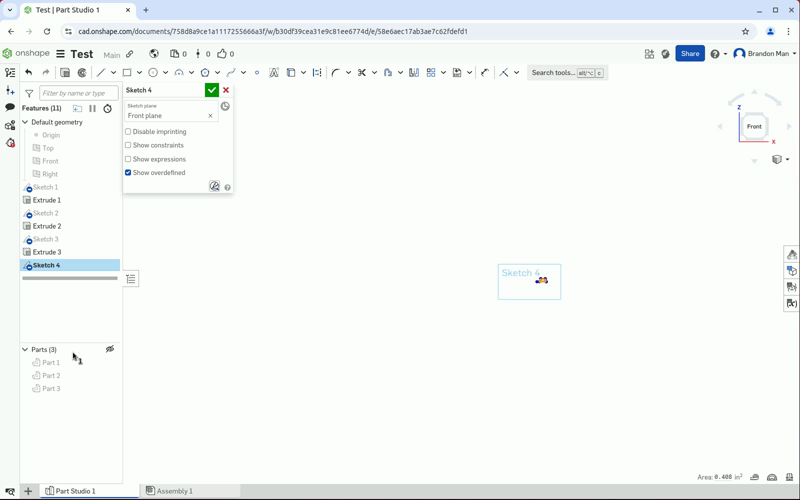
key(shift+y)
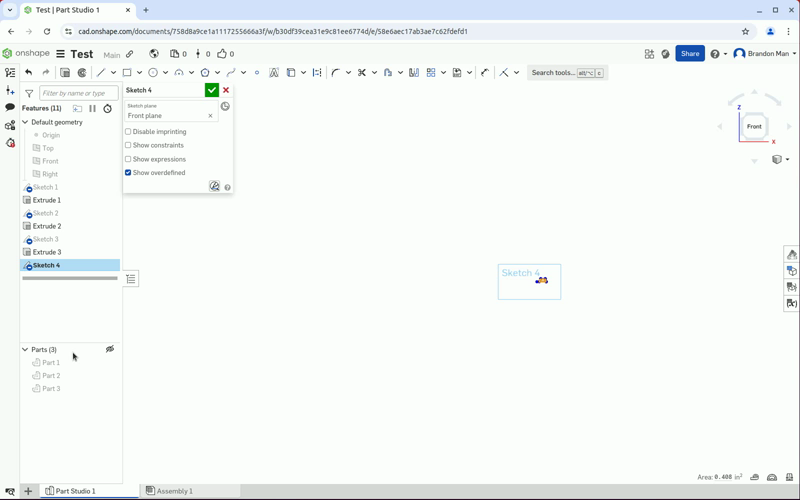
key(shift+e)
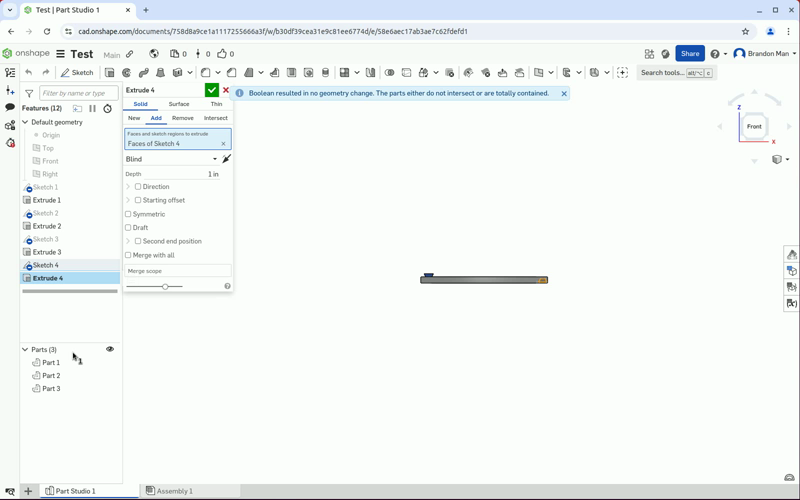
mouse_move(143, 106)
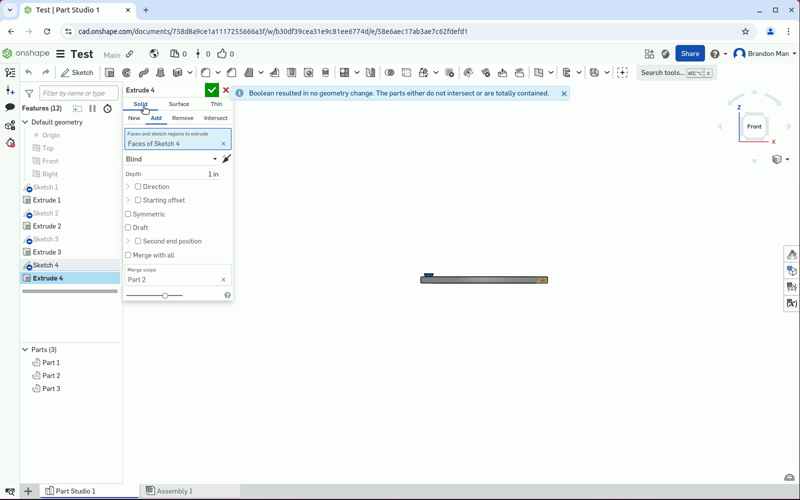
click(143, 106)
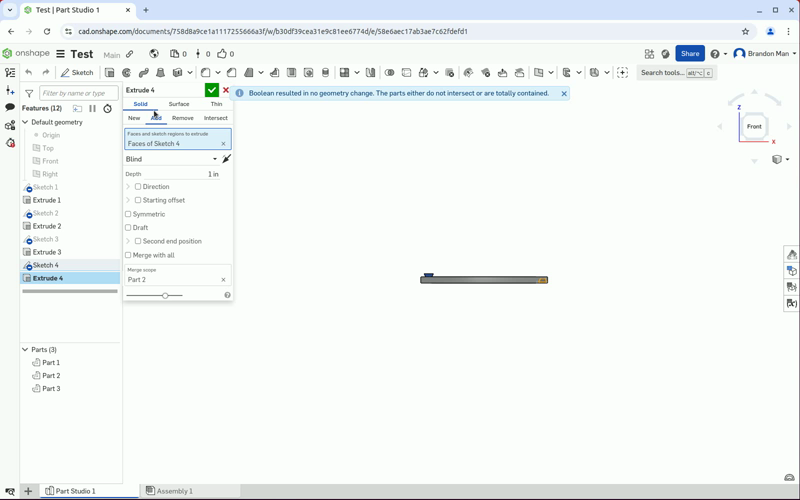
mouse_move(186, 120)
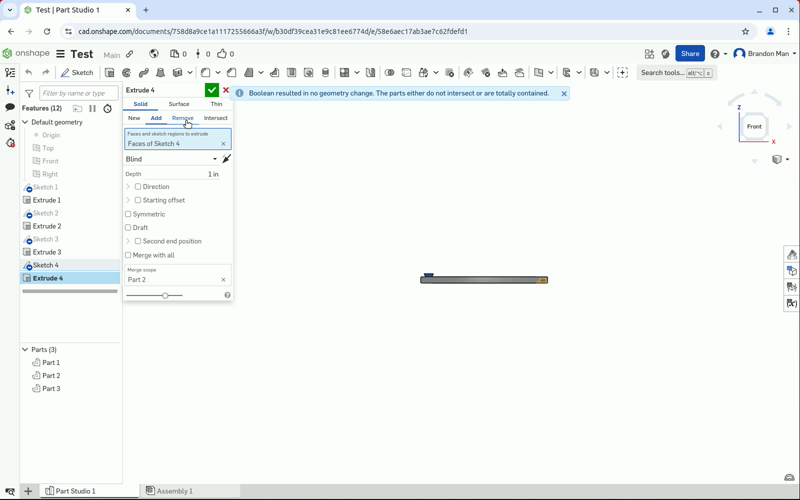
click(186, 120)
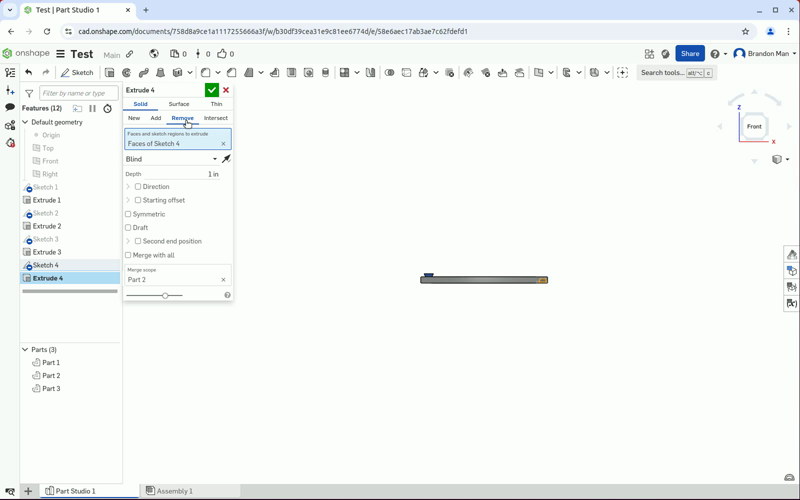
key(tab, 4)
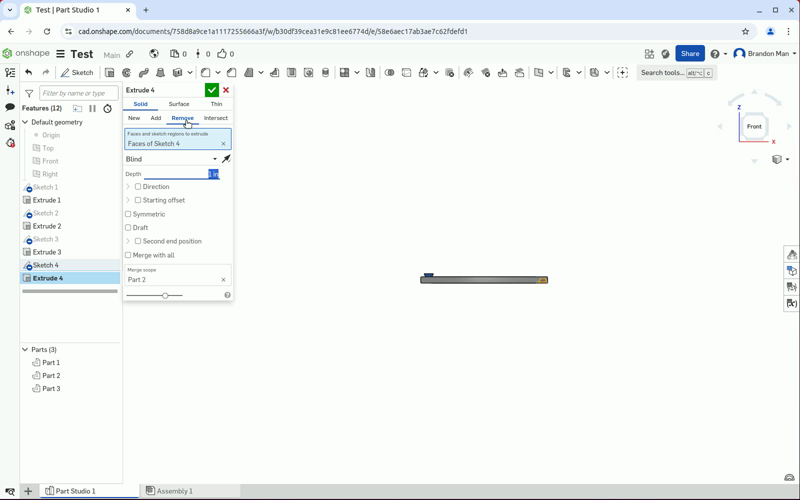
text(23.108)
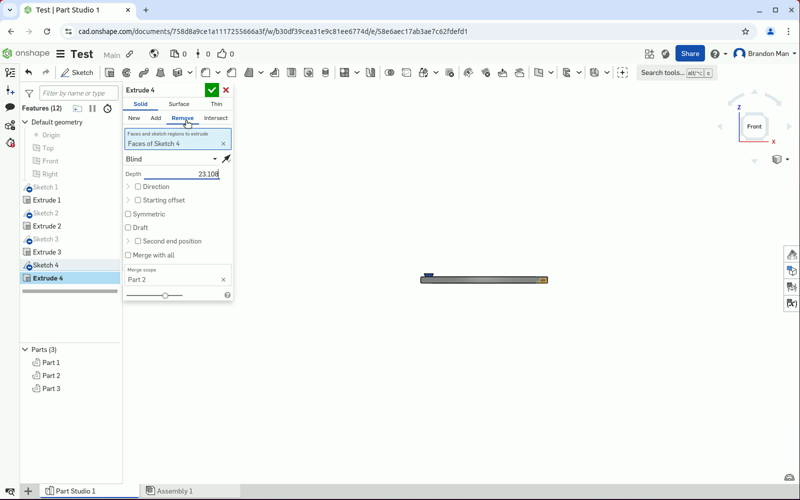
key(tab, 6)
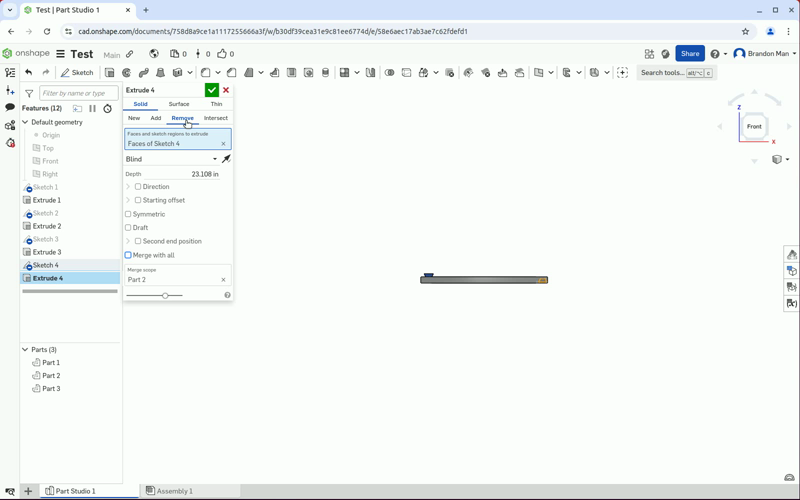
key(space)
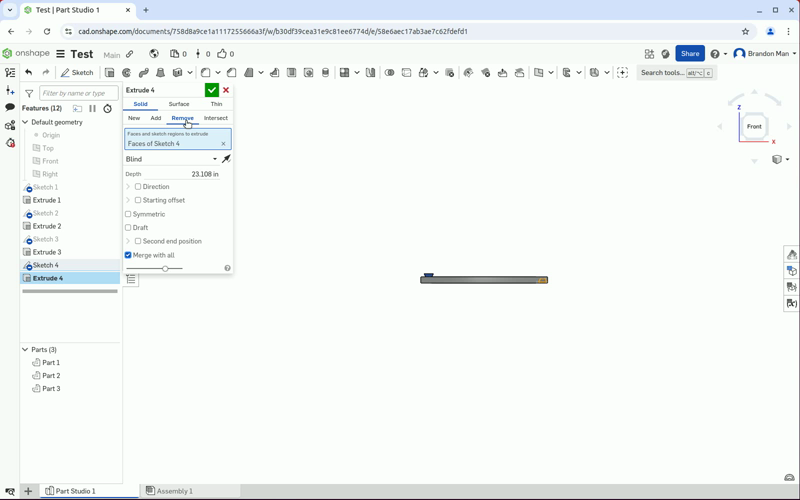
key(enter)
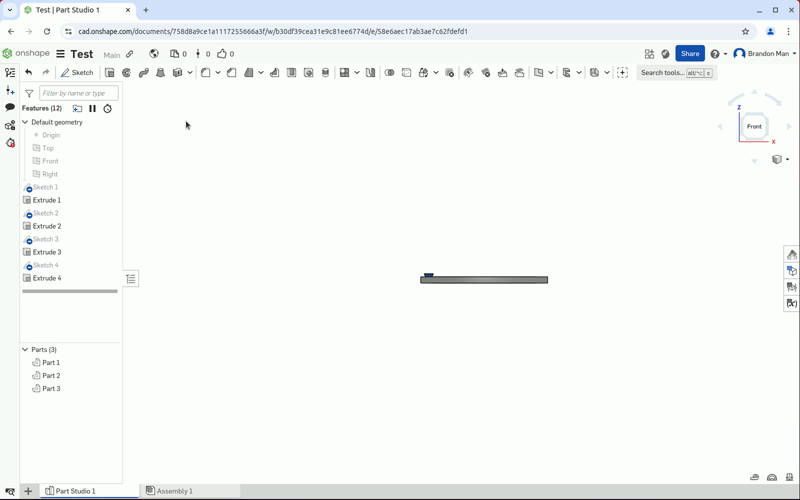
key(shift+h)
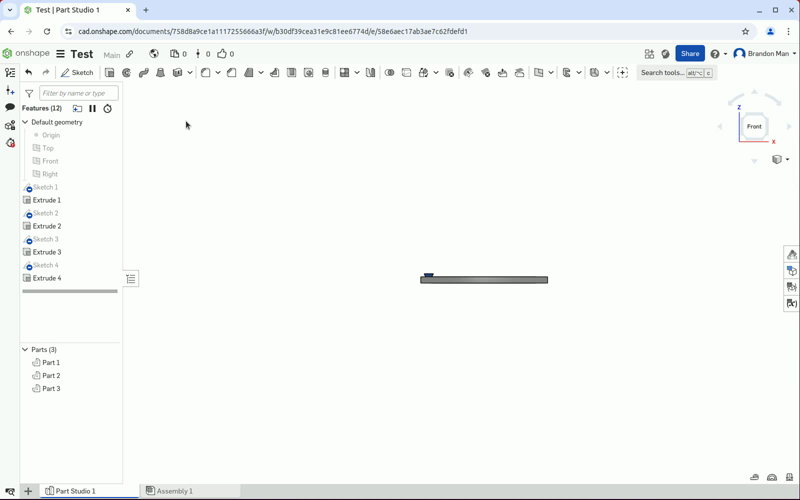
key(shift+h)
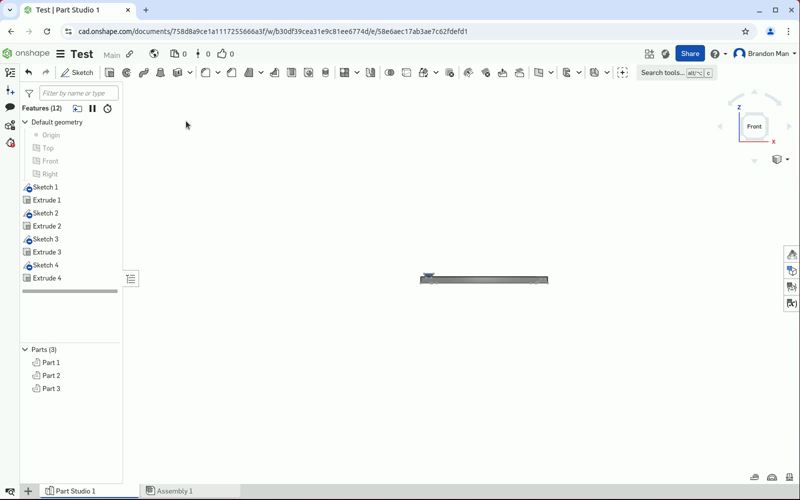
key(shift+7)
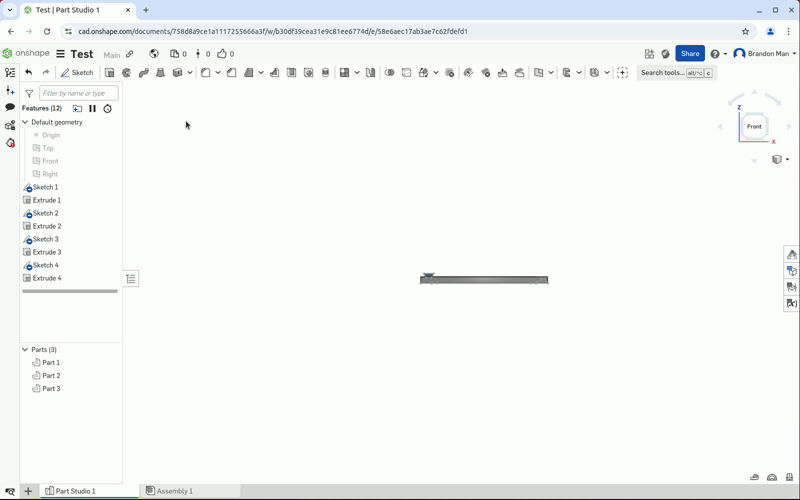
key(left, 2)
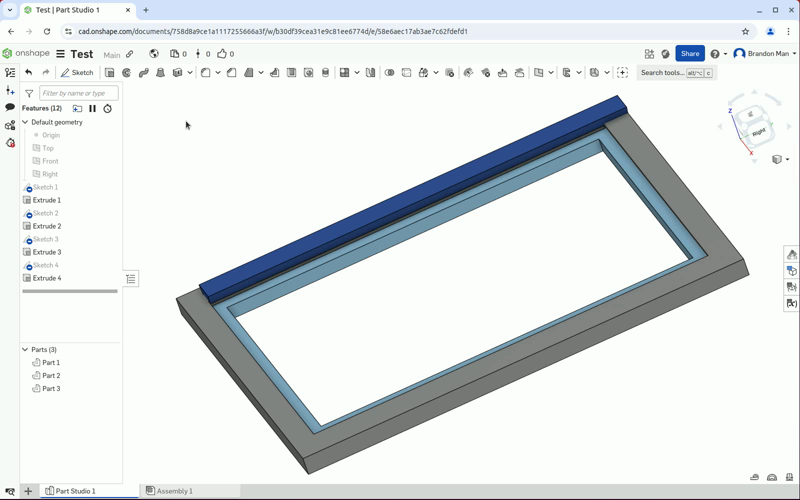
key(down, 2)
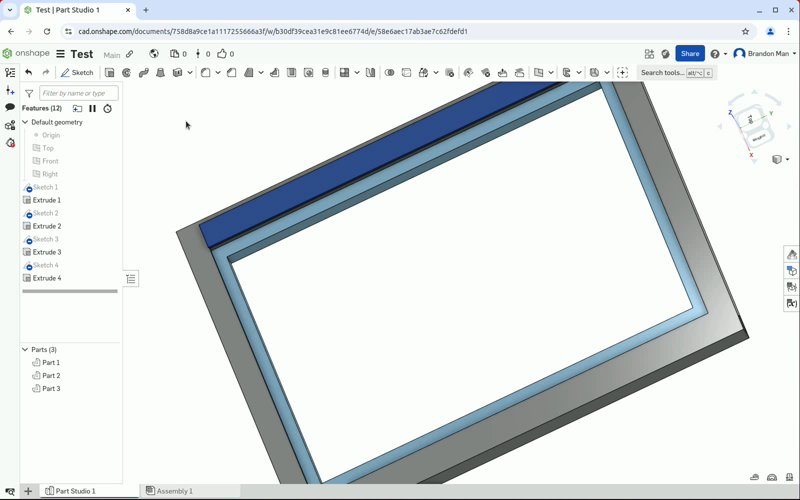
key(up, 2)
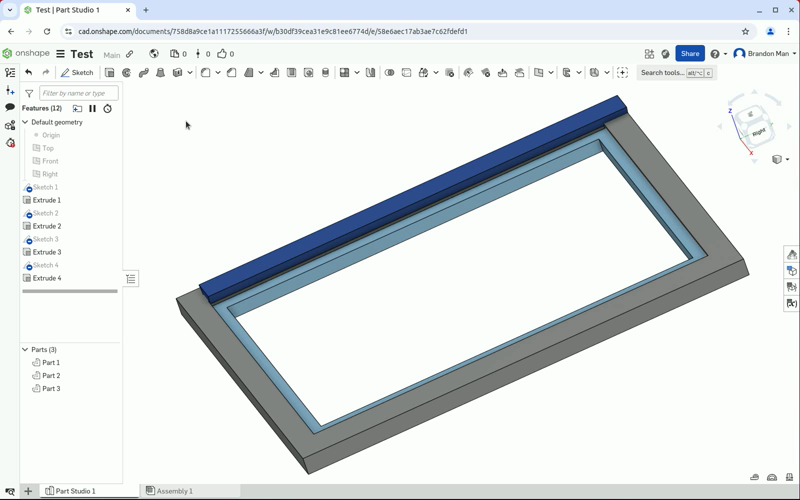
key(right, 2)
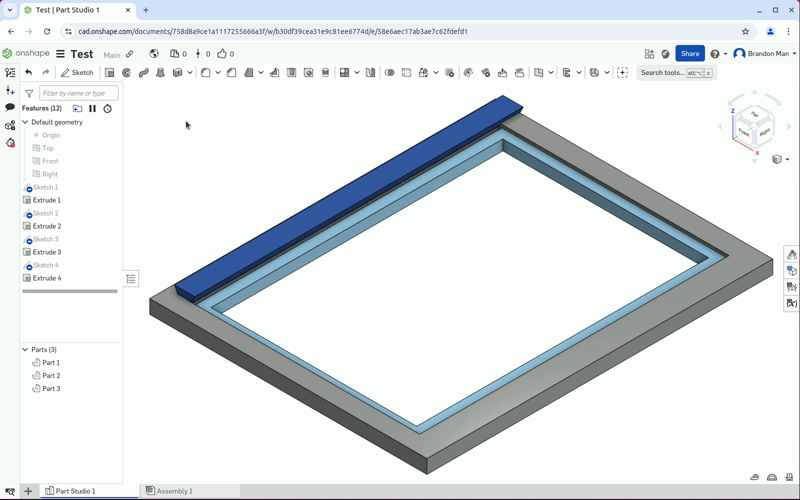
mouse_move(73, 189)
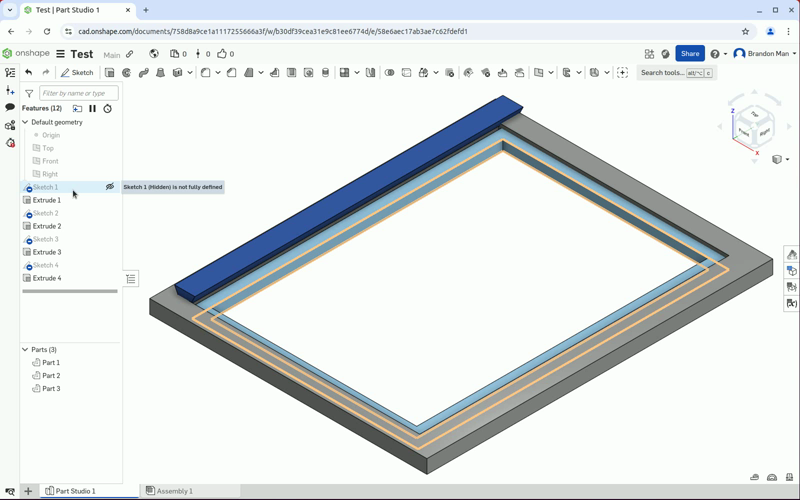
click(73, 189)